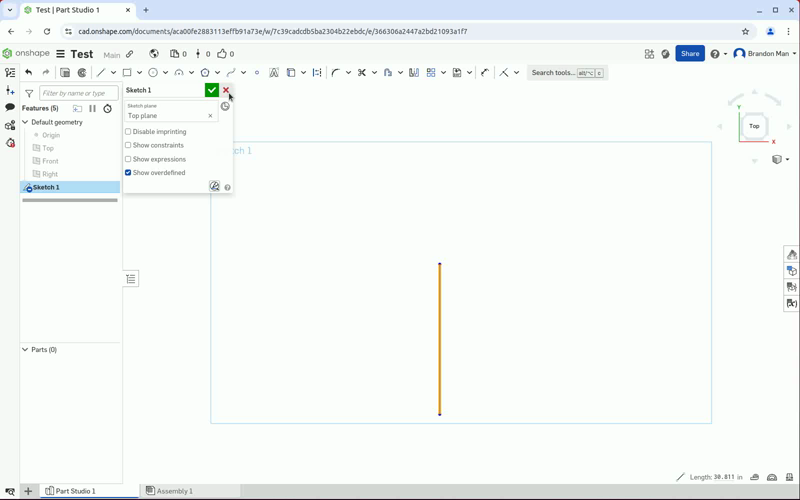
key(shift+h)
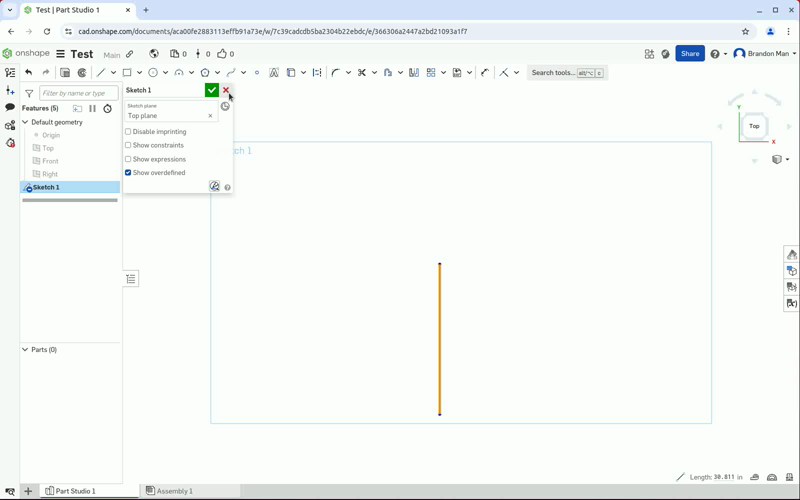
key(shift+s)
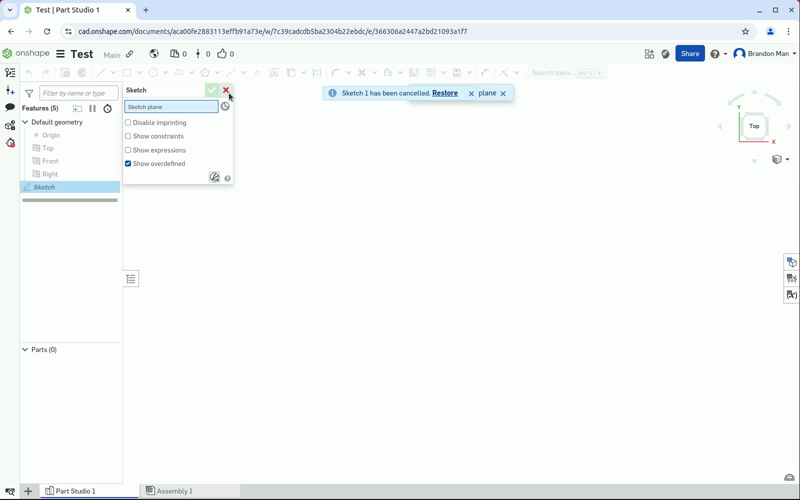
mouse_move(73, 150)
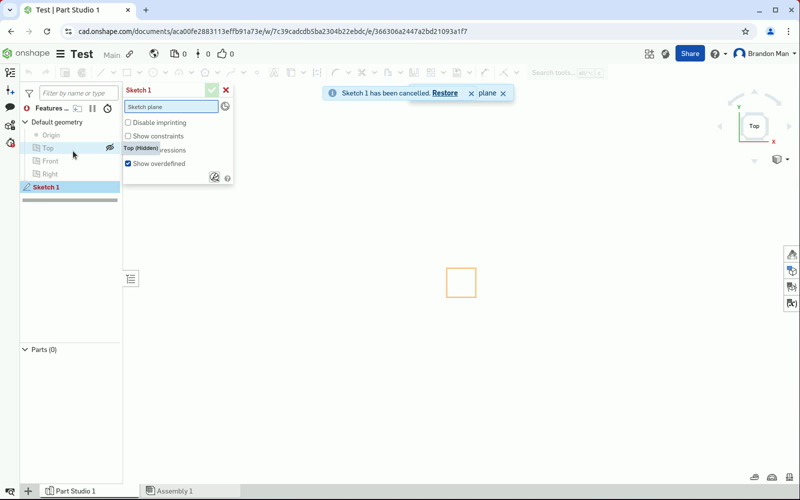
click(73, 150)
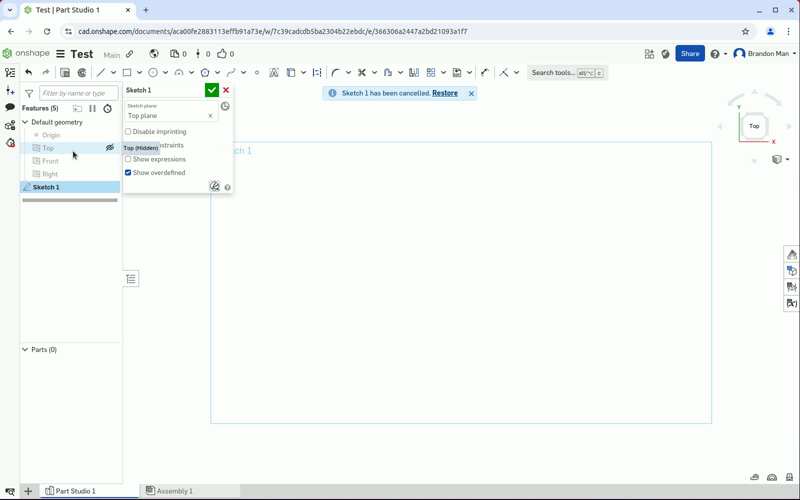
mouse_move(73, 352)
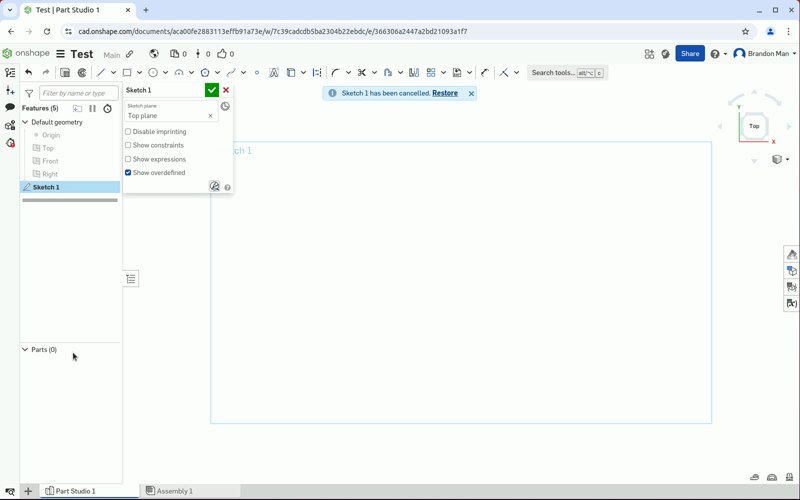
key(y)
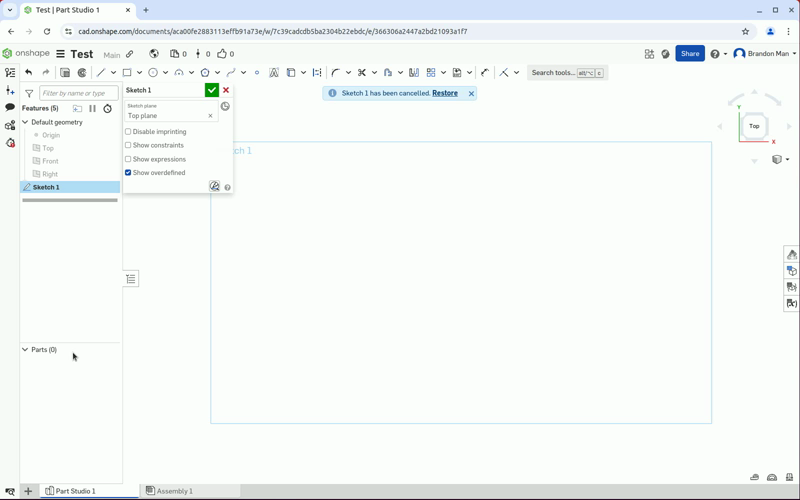
key(l)
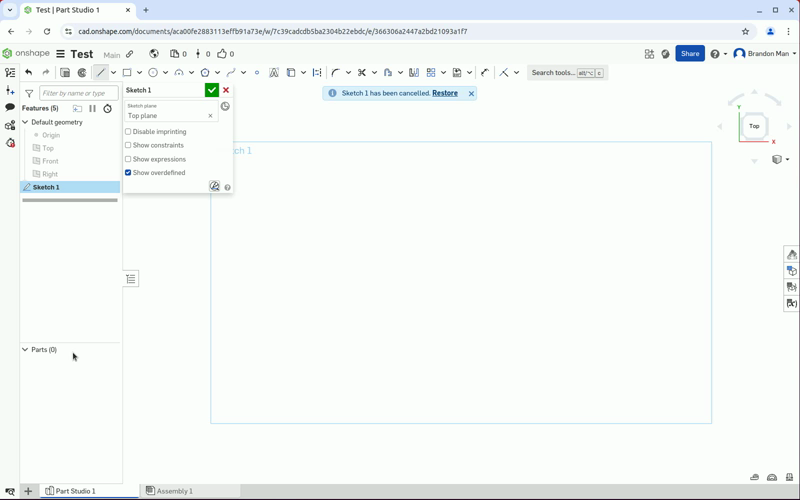
key_down(shift)
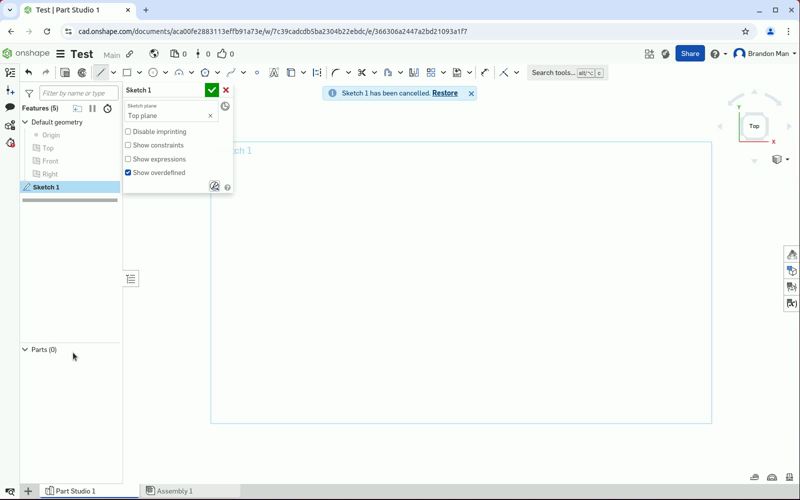
mouse_move(416, 297)
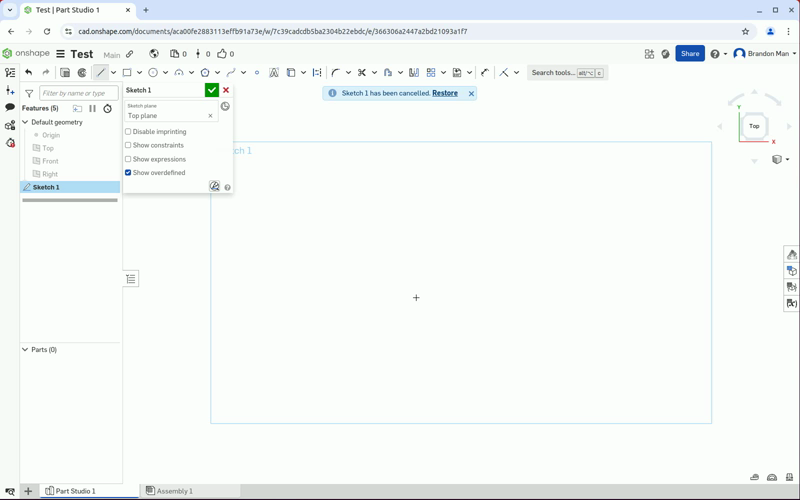
click(416, 297)
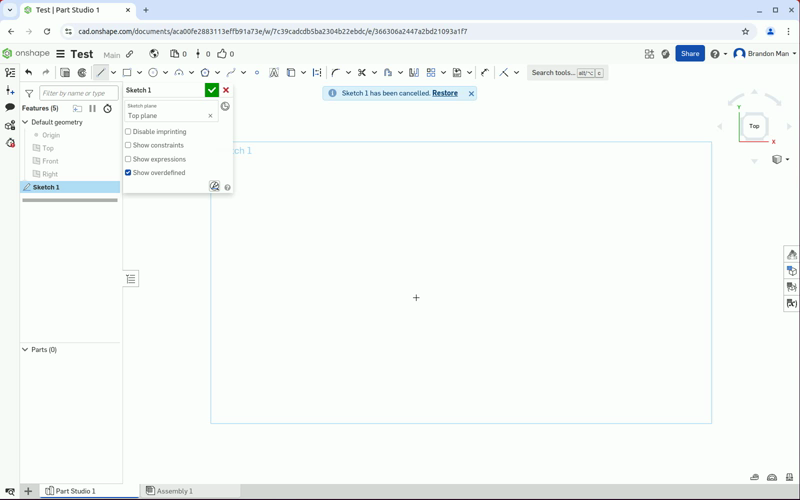
key_up(shift)
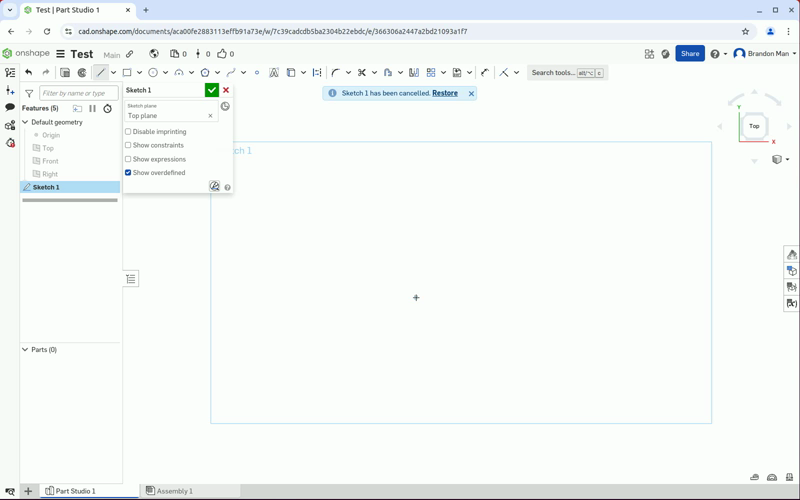
key_down(shift)
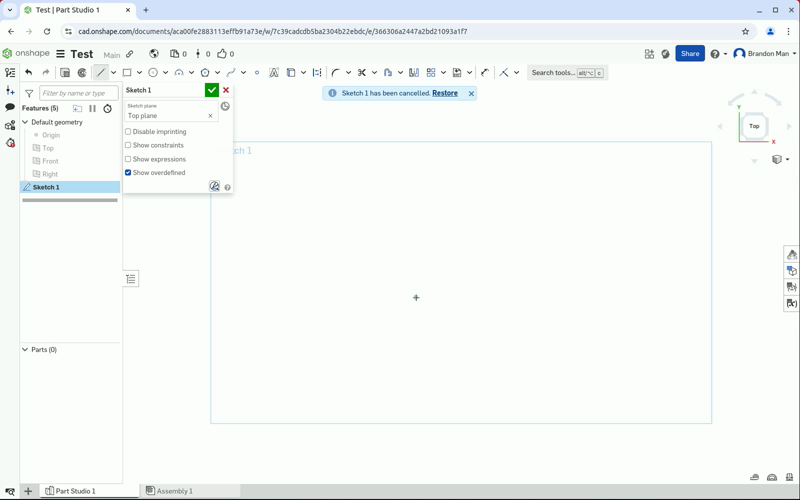
mouse_move(446, 297)
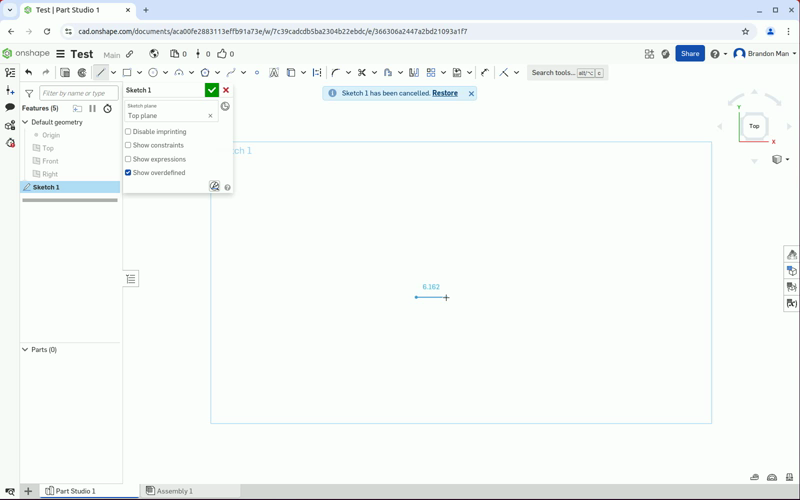
mouse_move(461, 297)
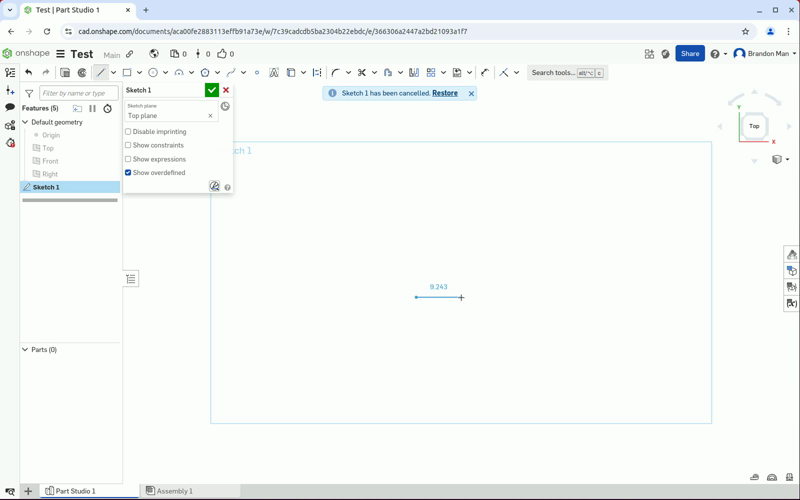
click(461, 297)
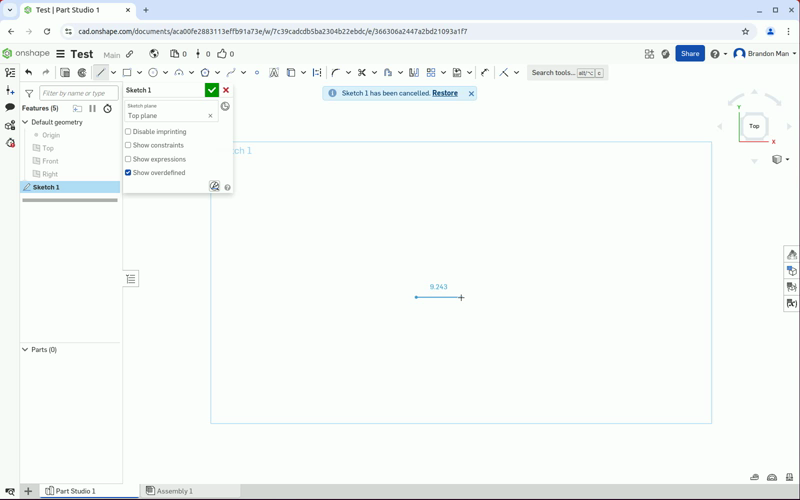
key_up(shift)
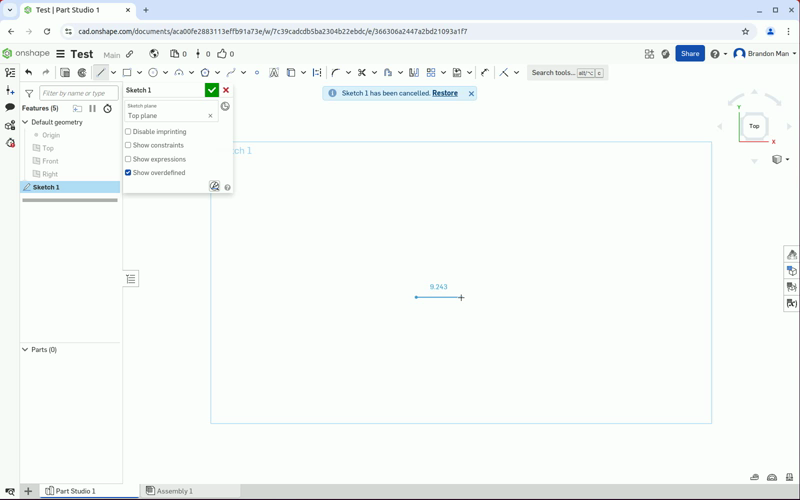
key(esc)
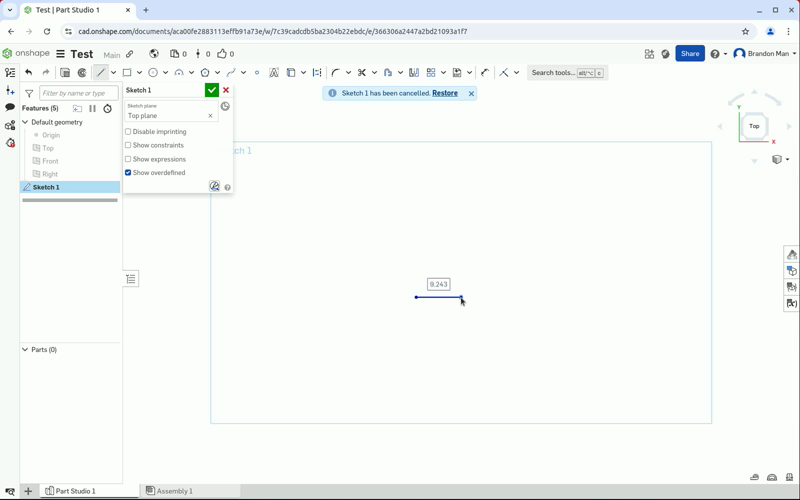
key(a)
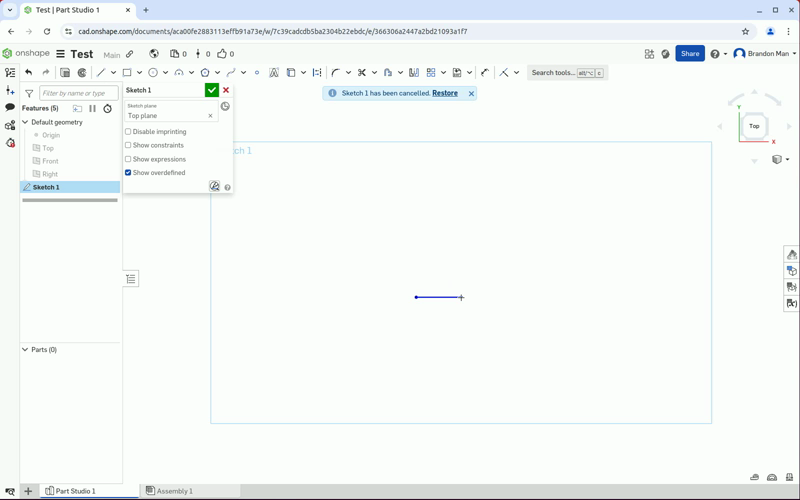
mouse_move(461, 297)
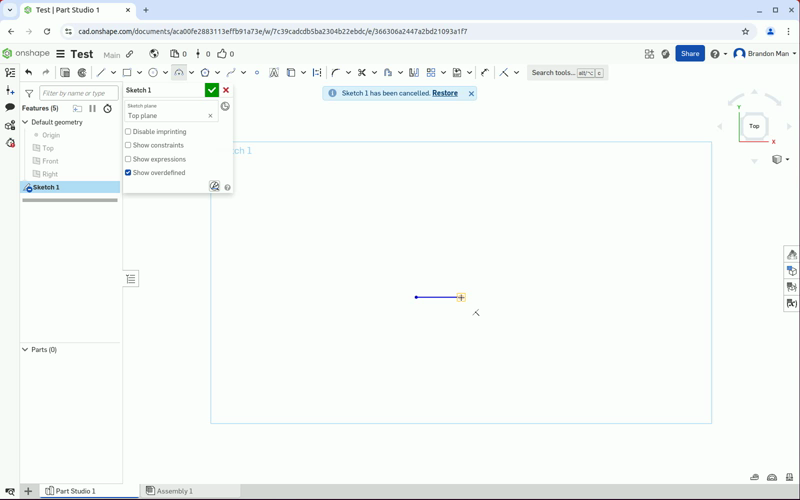
click(461, 297)
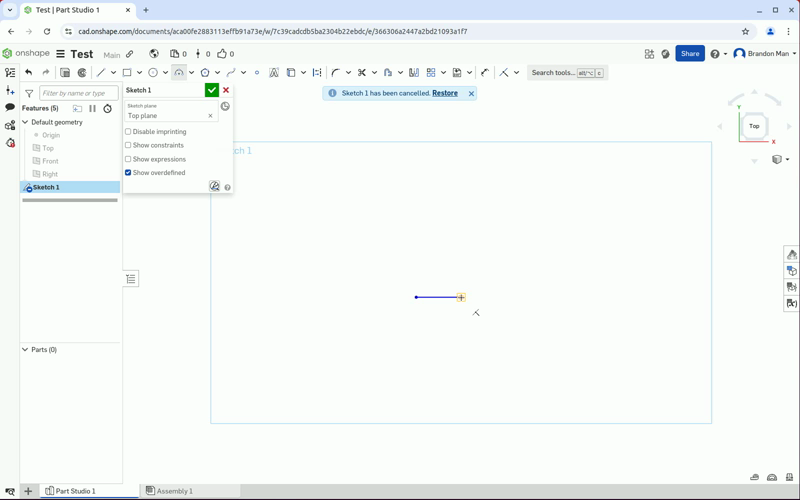
key_down(shift)
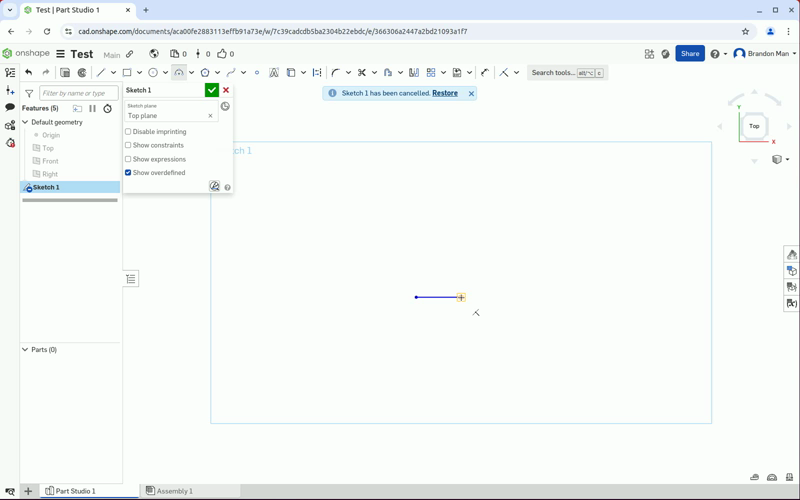
mouse_move(461, 269)
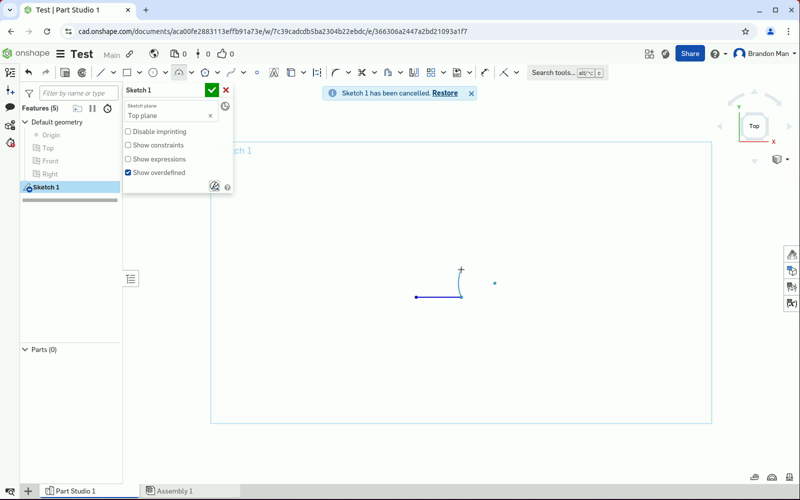
click(461, 269)
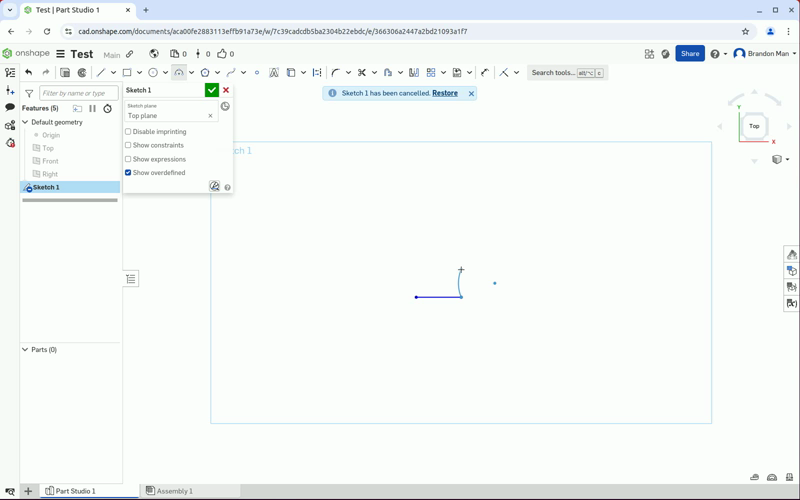
mouse_move(475, 282)
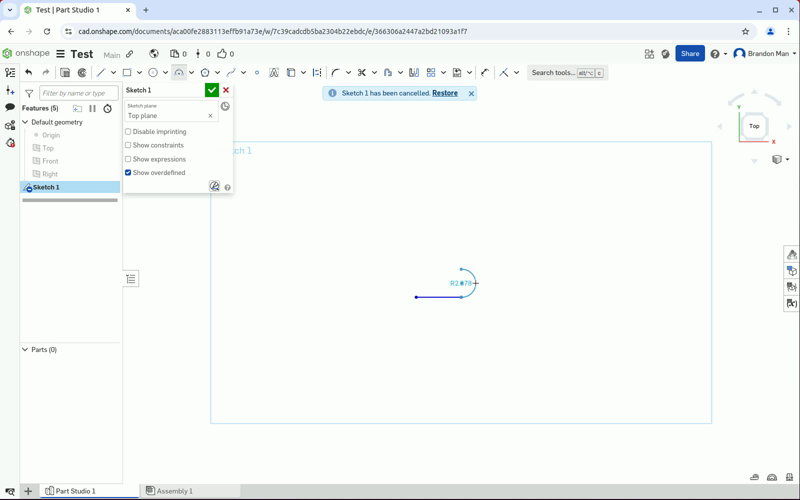
click(475, 282)
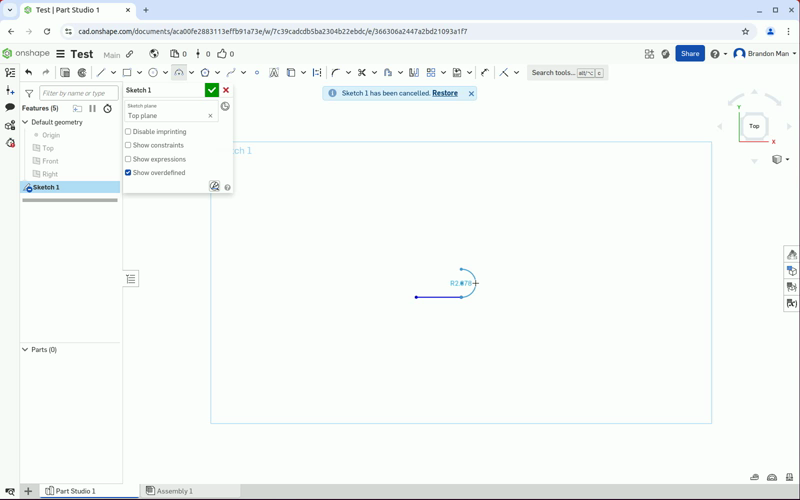
key_up(shift)
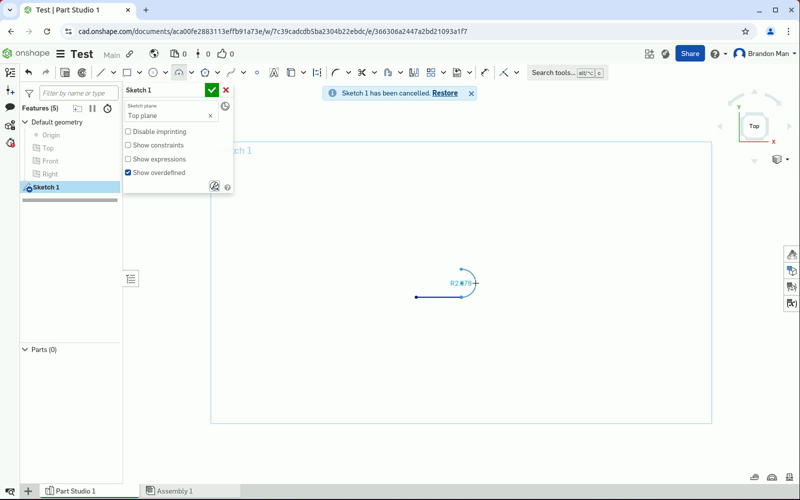
mouse_move(461, 269)
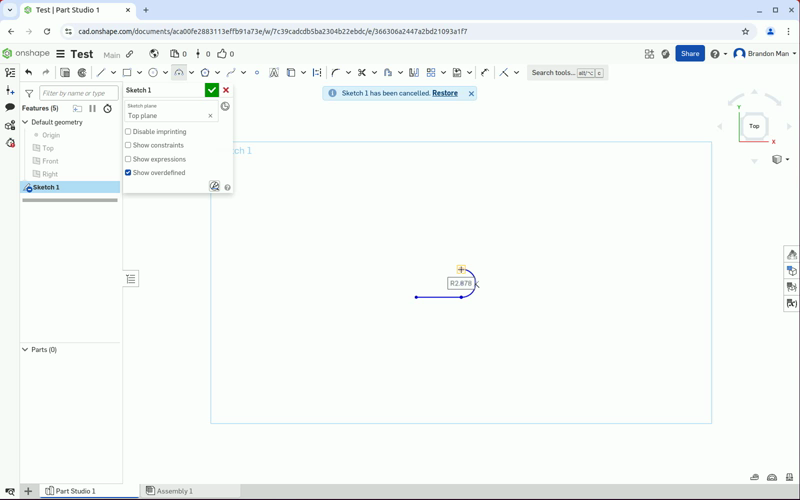
click(461, 269)
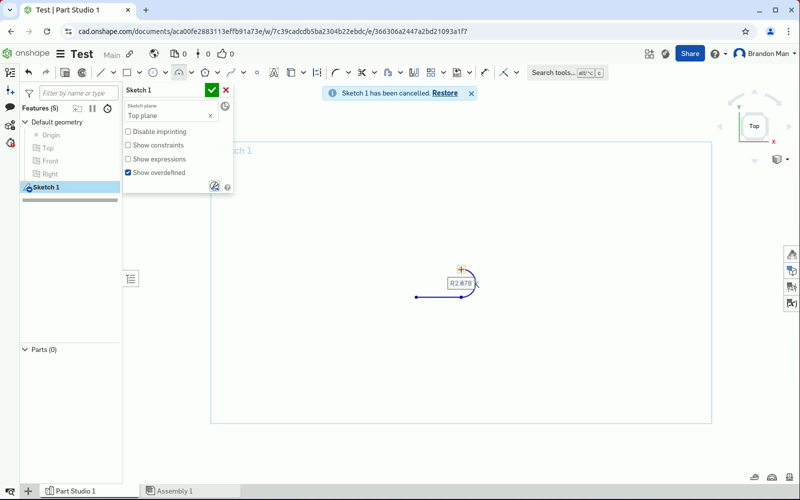
key_down(shift)
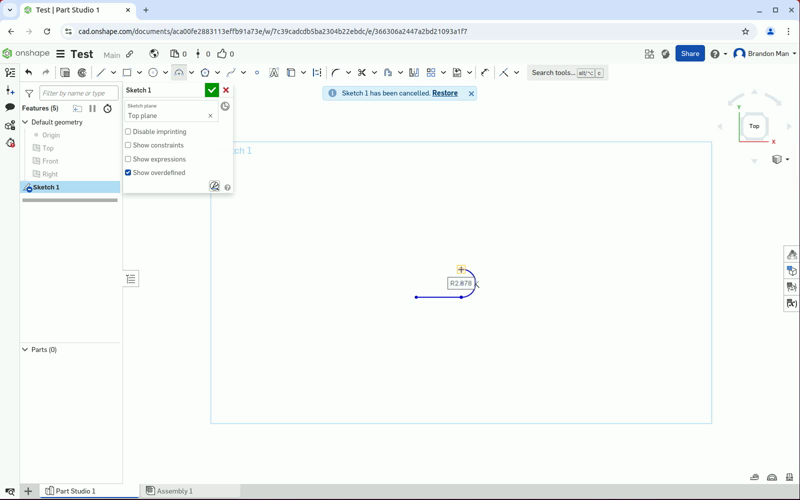
mouse_move(461, 226)
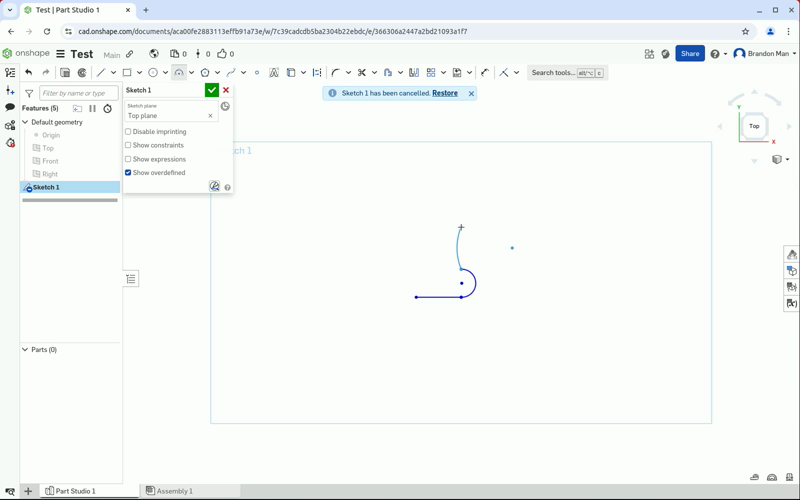
click(461, 226)
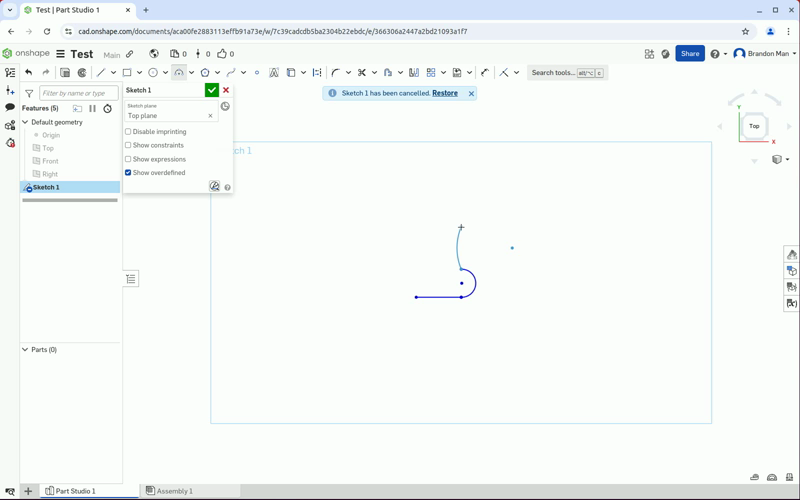
mouse_move(440, 247)
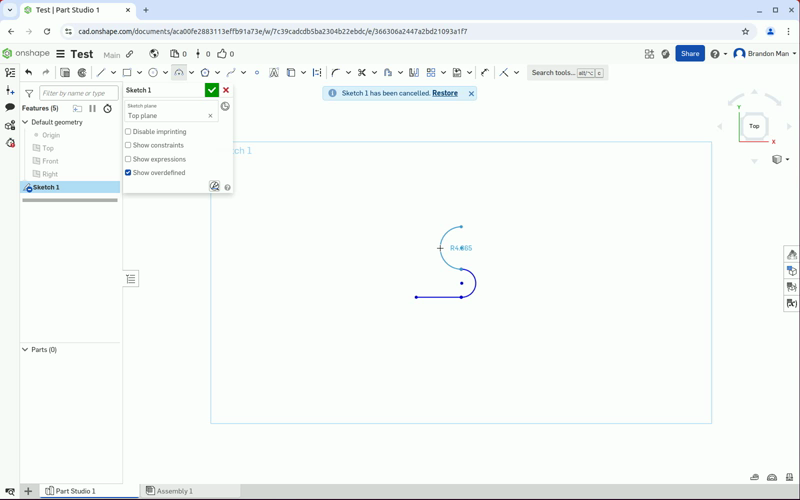
click(440, 247)
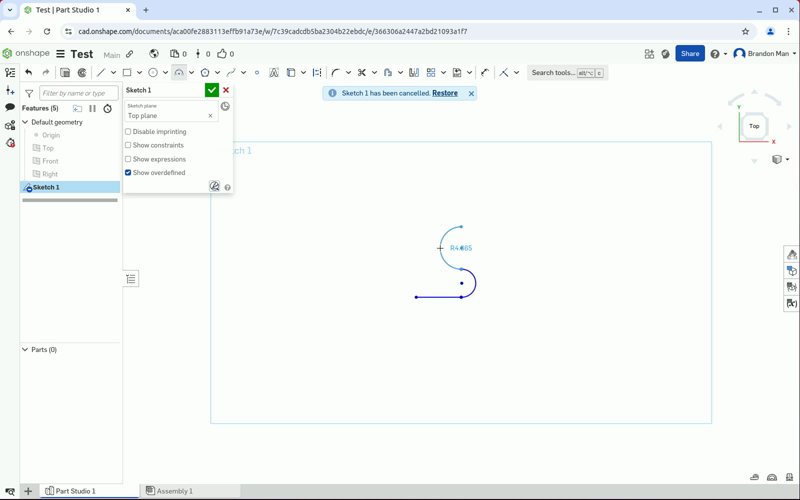
key_up(shift)
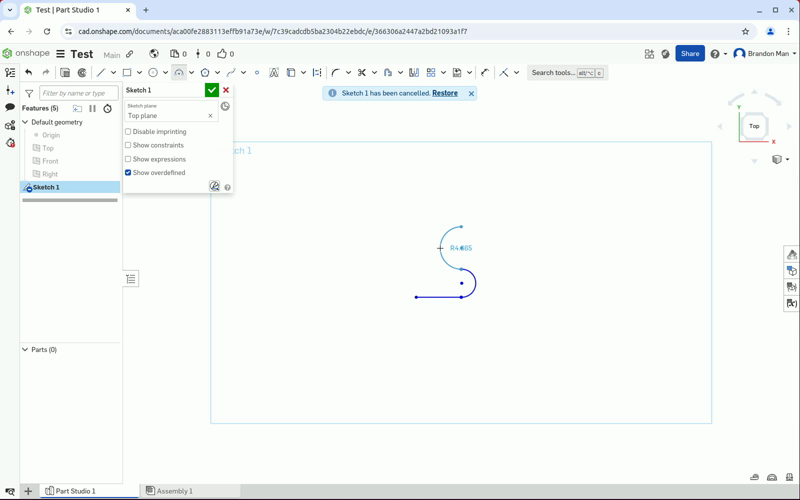
key(esc)
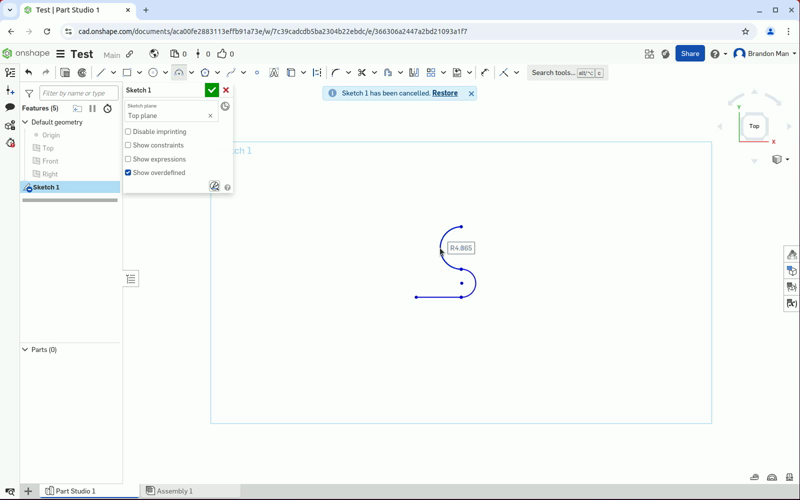
key(l)
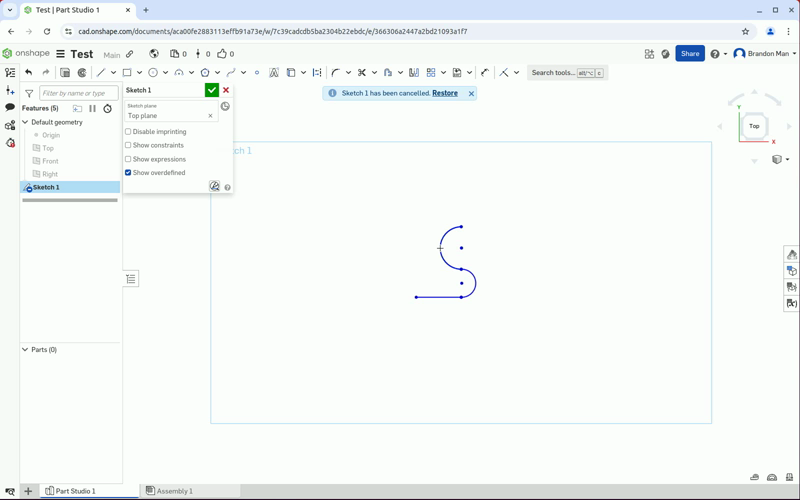
mouse_move(461, 226)
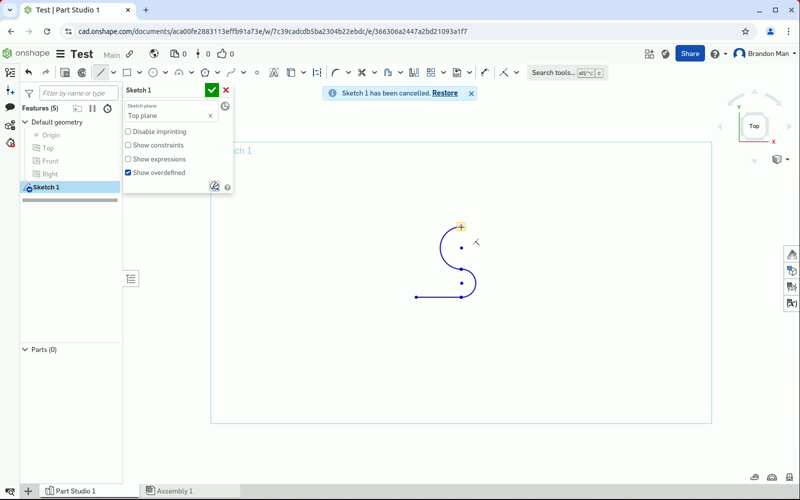
click(461, 226)
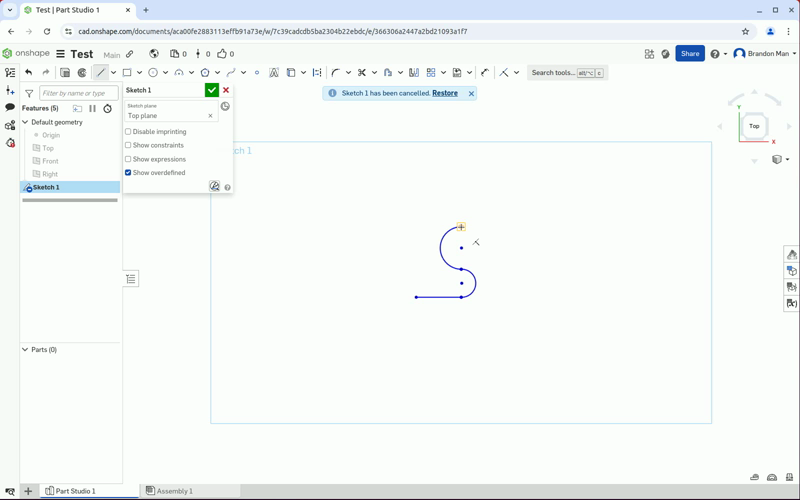
key_down(shift)
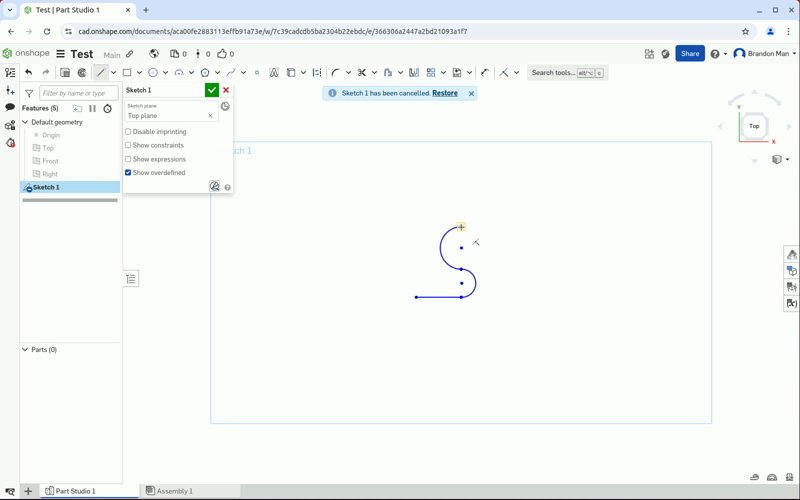
mouse_move(491, 226)
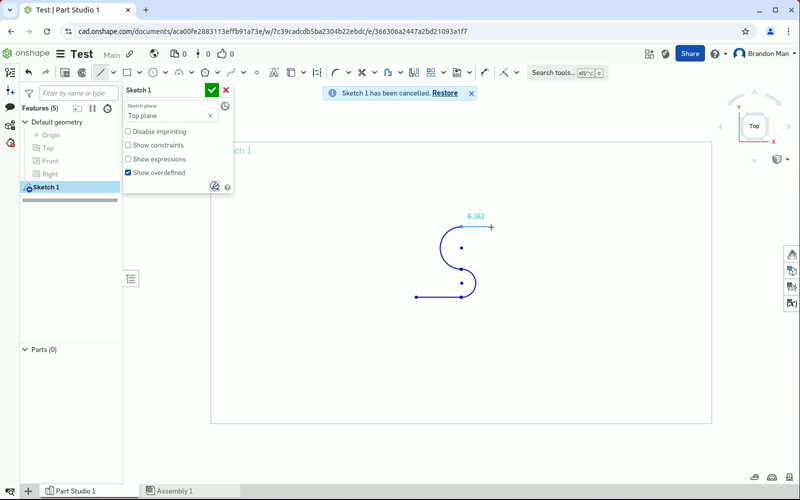
mouse_move(484, 226)
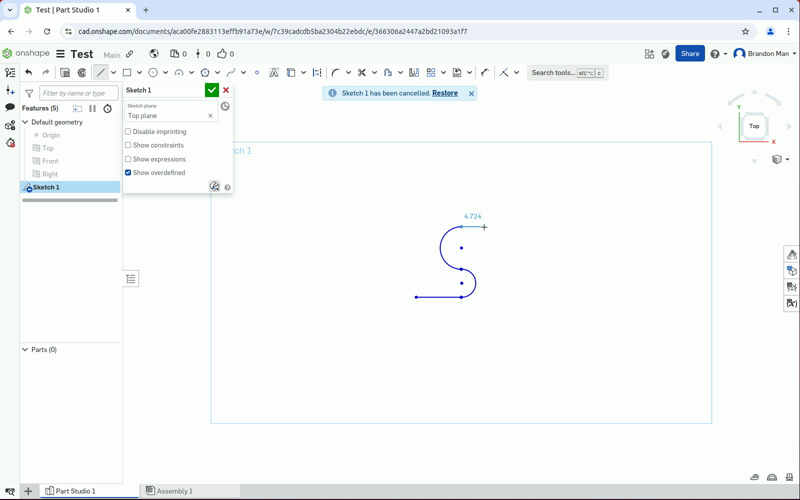
click(484, 226)
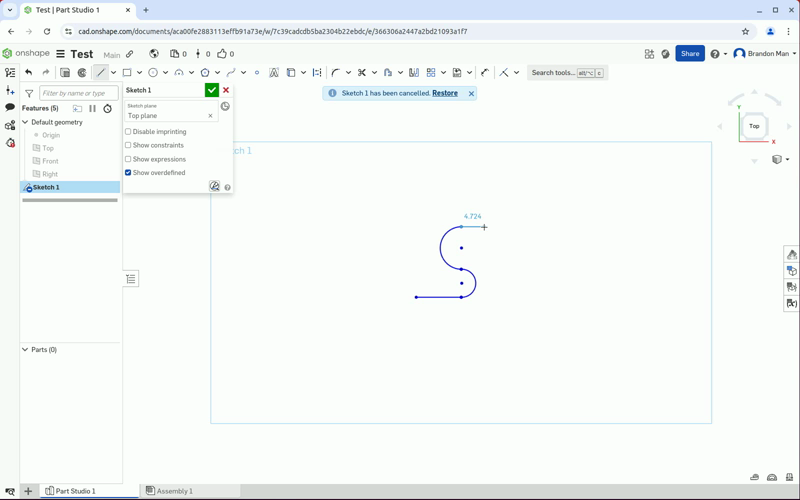
key_up(shift)
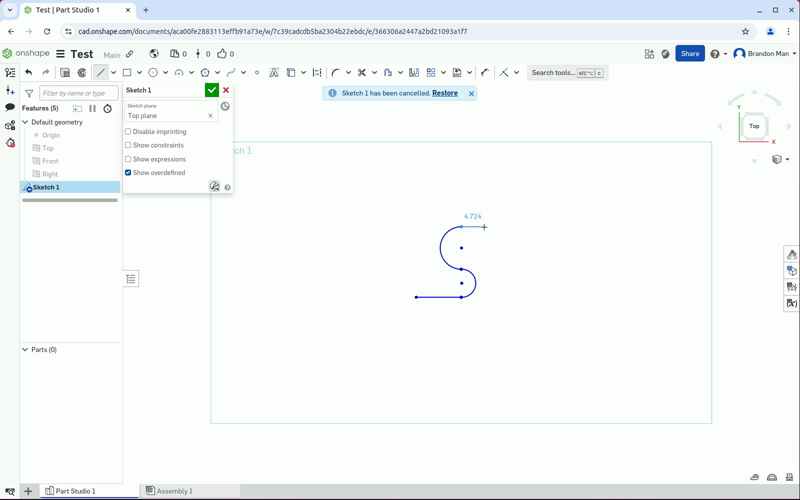
key_down(shift)
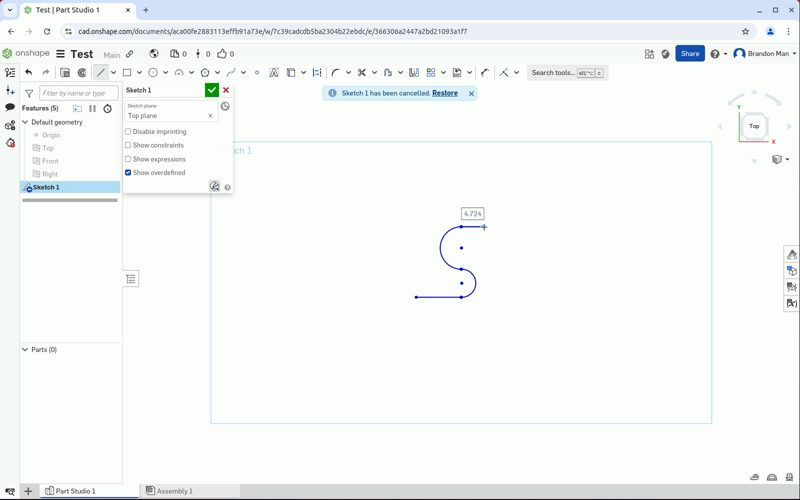
mouse_move(540, 170)
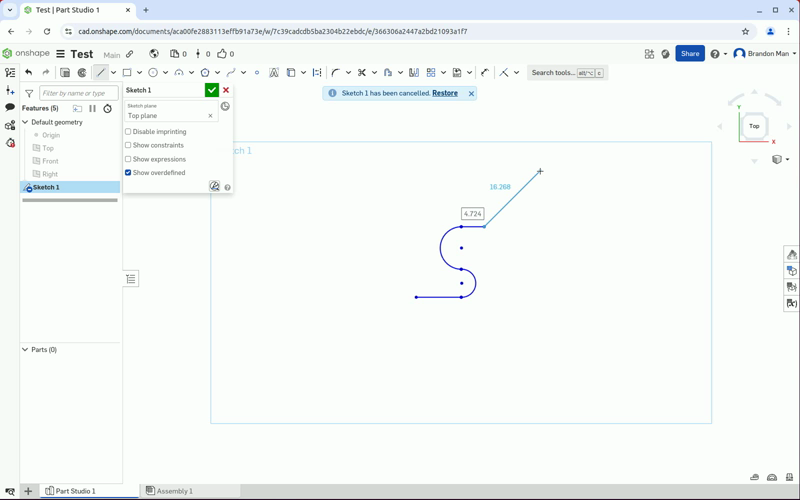
click(540, 170)
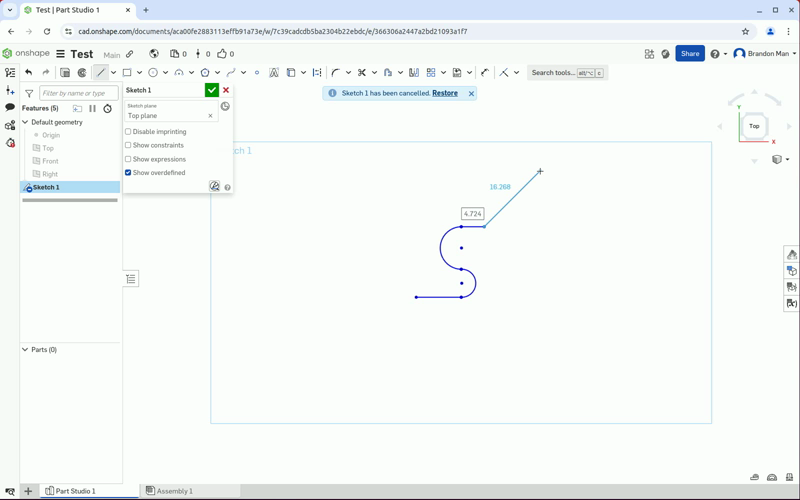
key_up(shift)
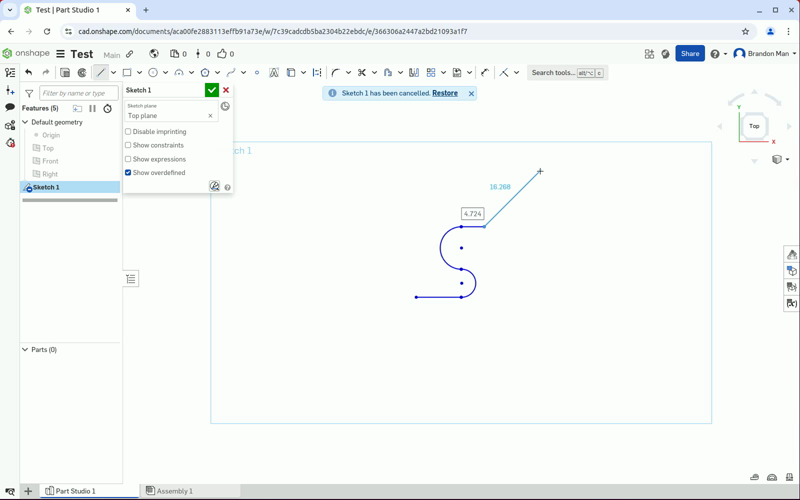
key_down(shift)
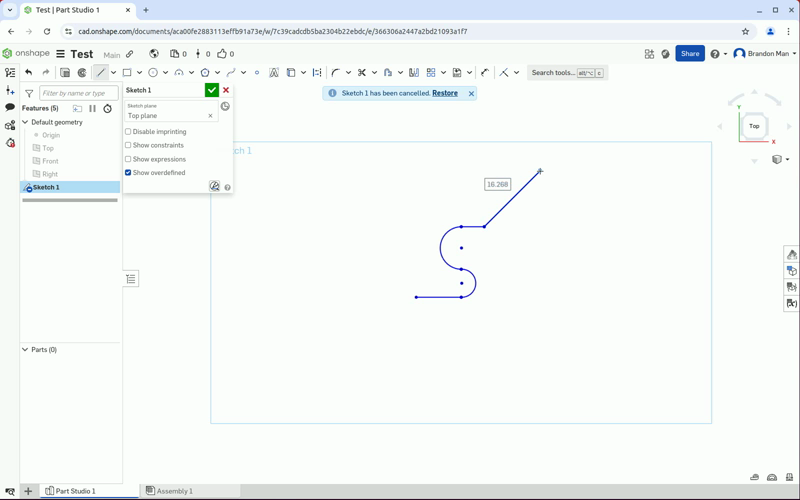
mouse_move(476, 170)
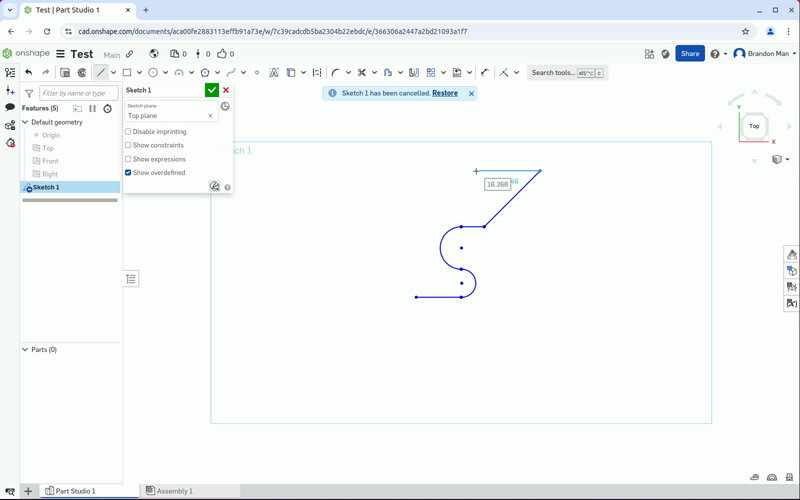
click(476, 170)
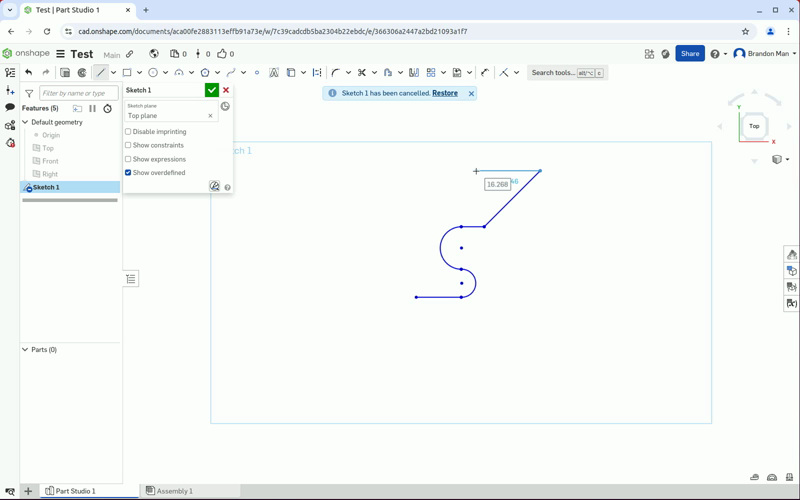
key_up(shift)
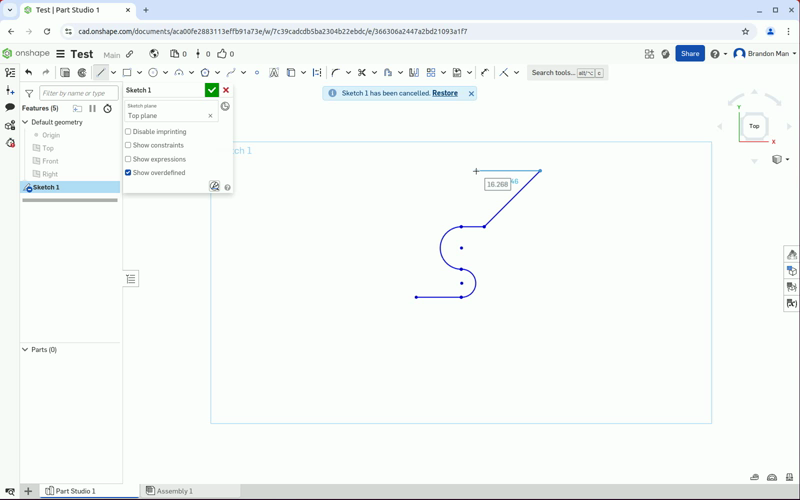
key_down(shift)
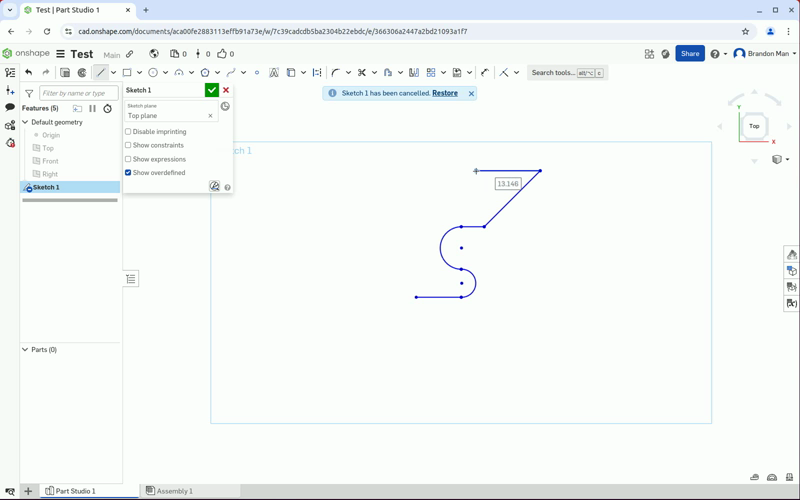
mouse_move(416, 230)
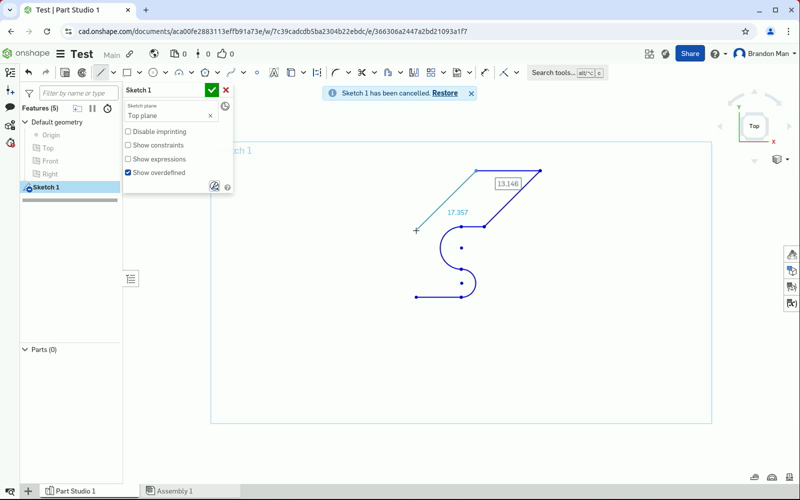
click(416, 230)
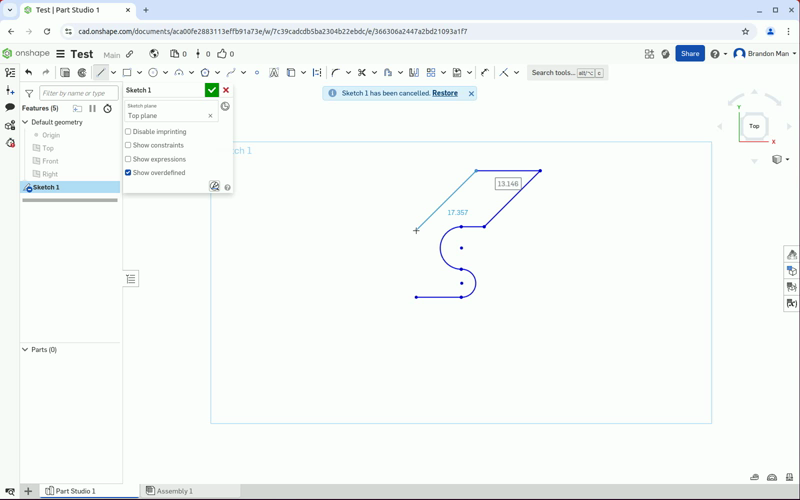
key_up(shift)
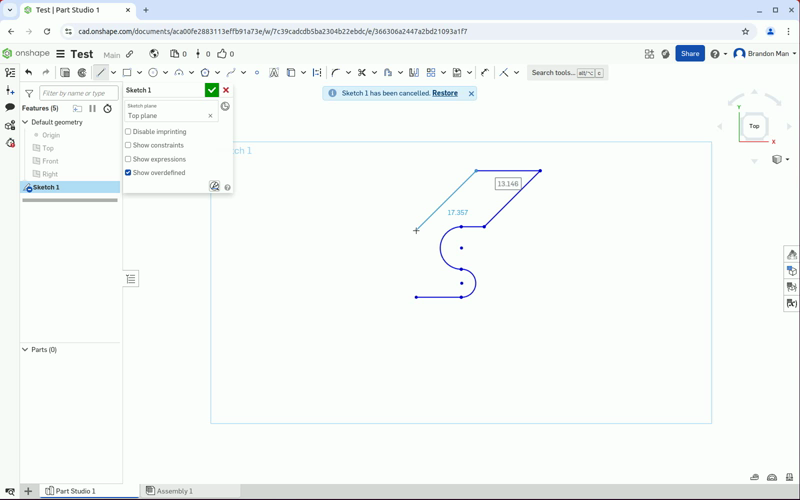
key_down(shift)
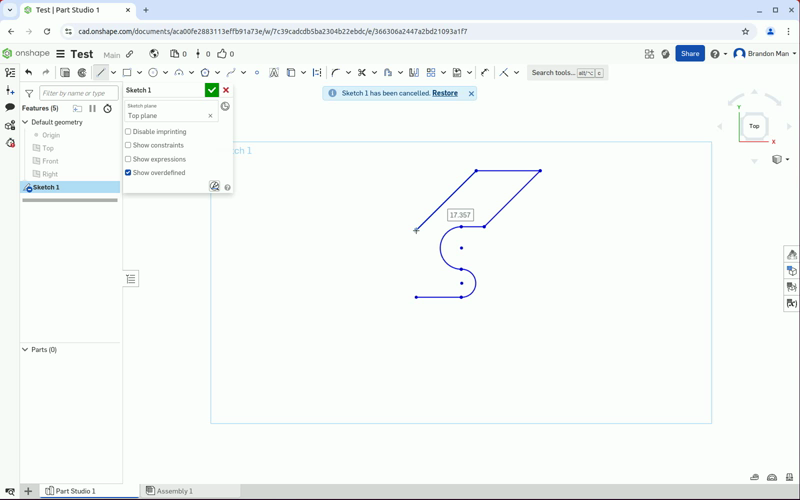
mouse_move(416, 297)
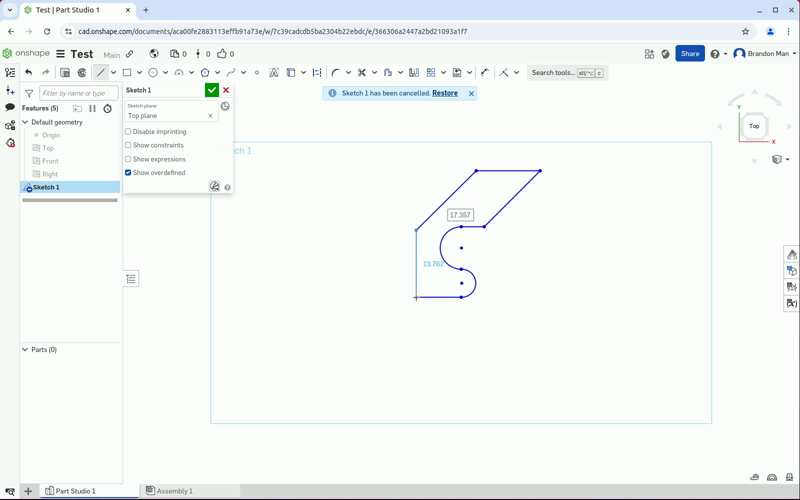
key_up(shift)
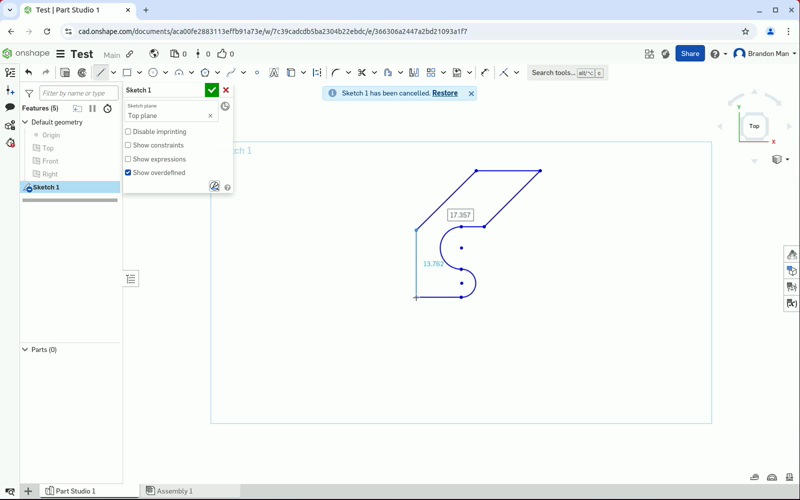
click(416, 297)
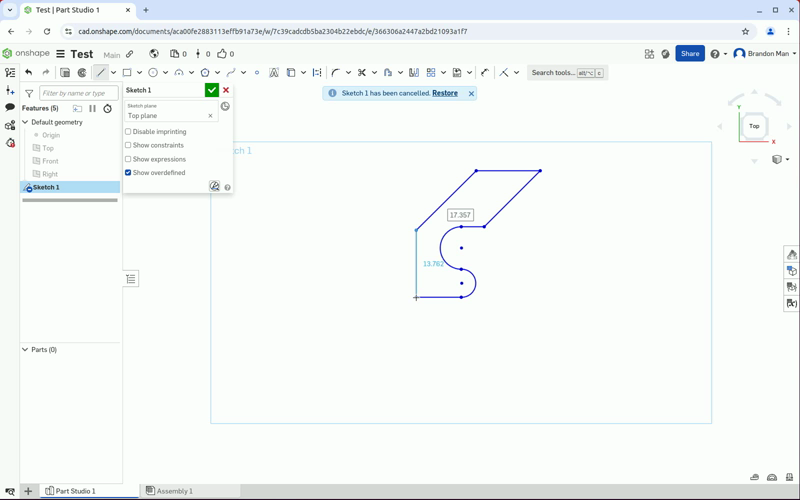
key(esc)
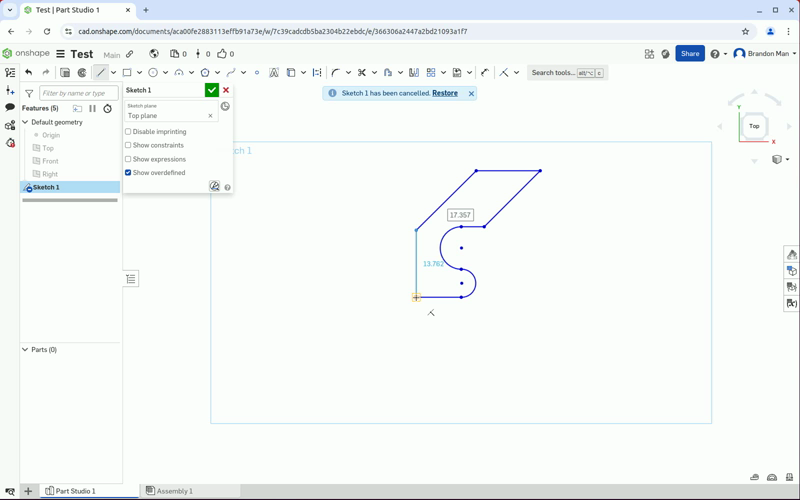
mouse_move(503, 190)
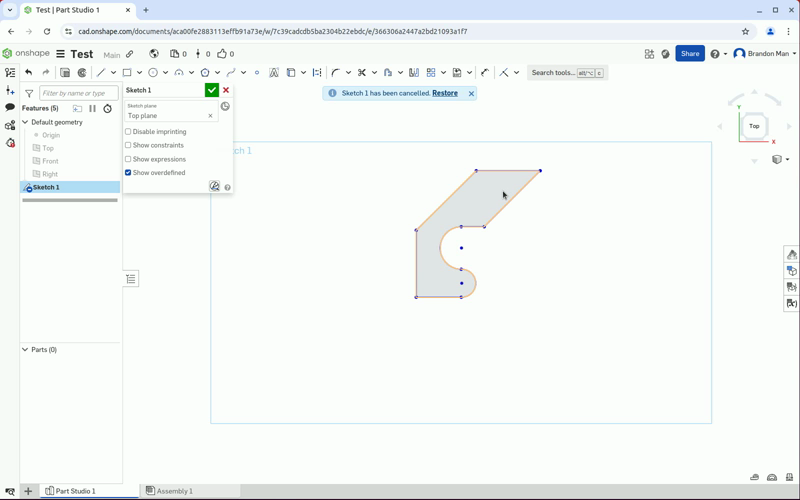
scroll(6)
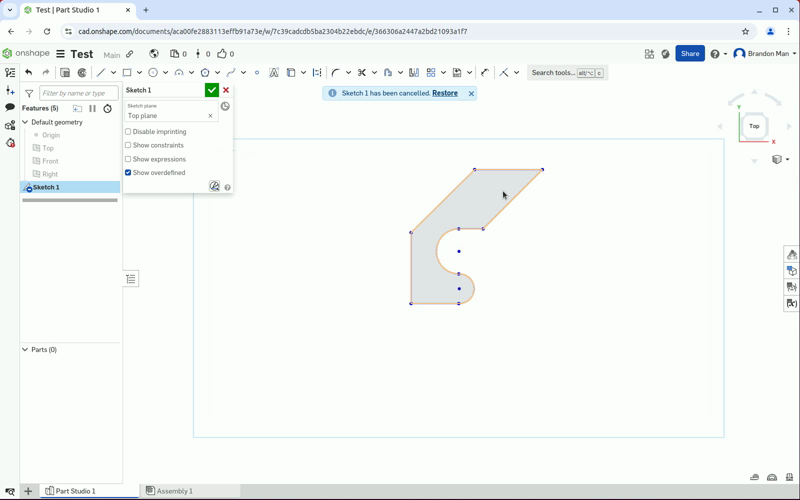
scroll(6)
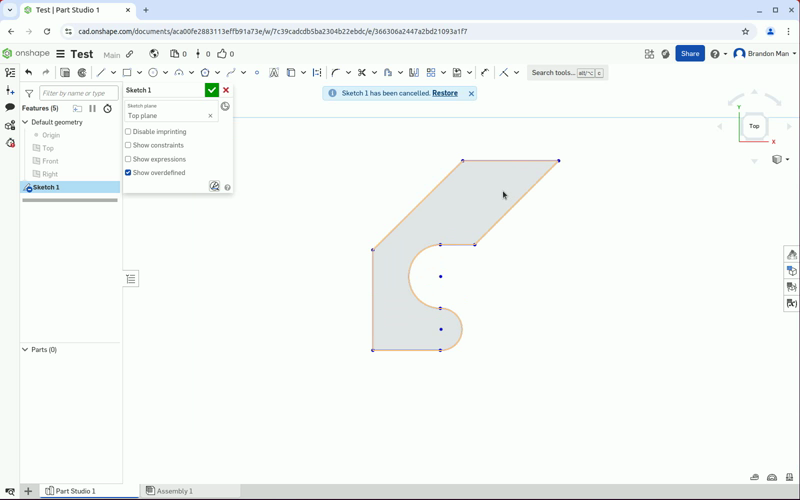
scroll(6)
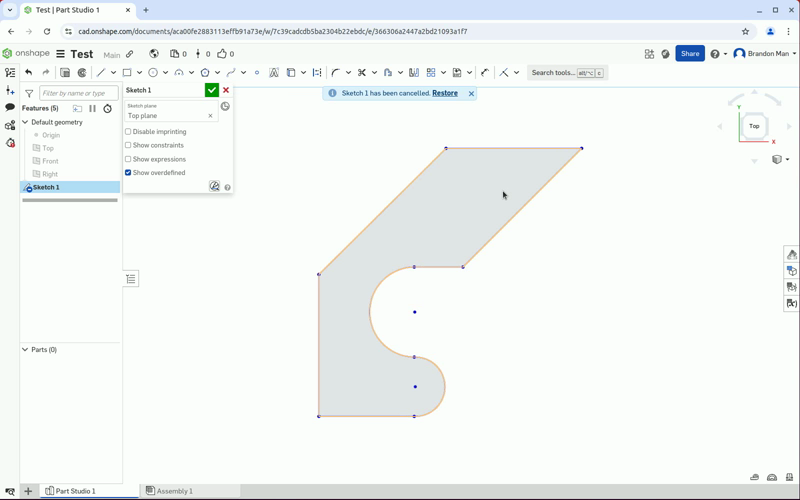
scroll(6)
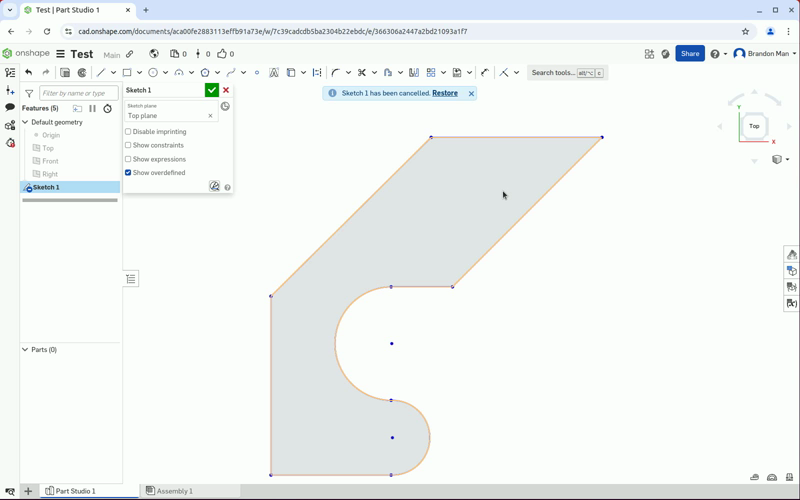
scroll(6)
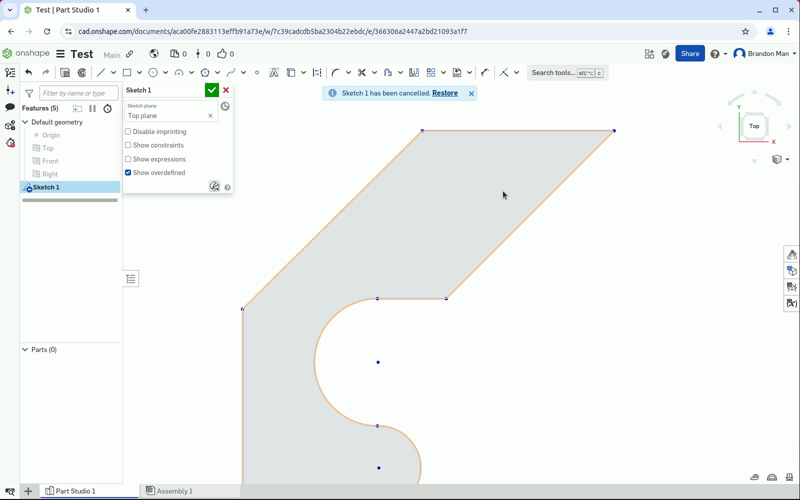
scroll(6)
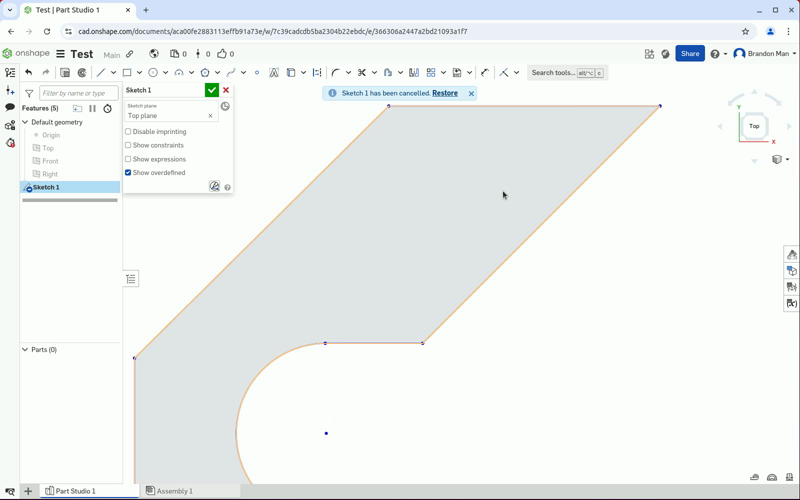
scroll(6)
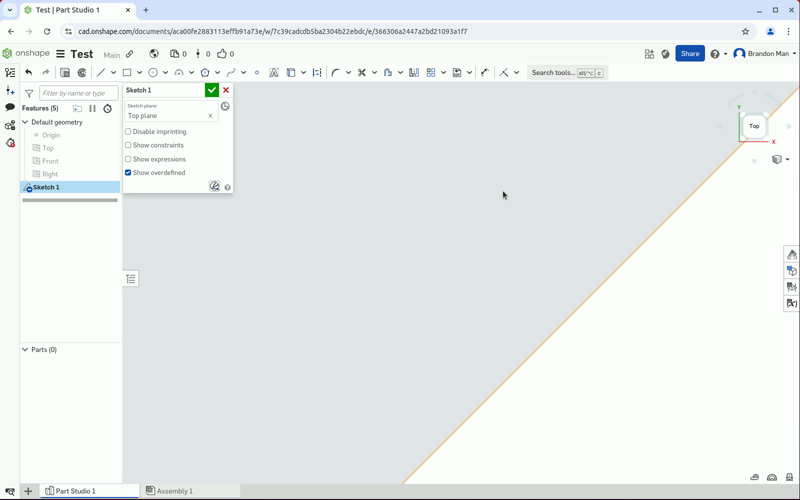
click(503, 190)
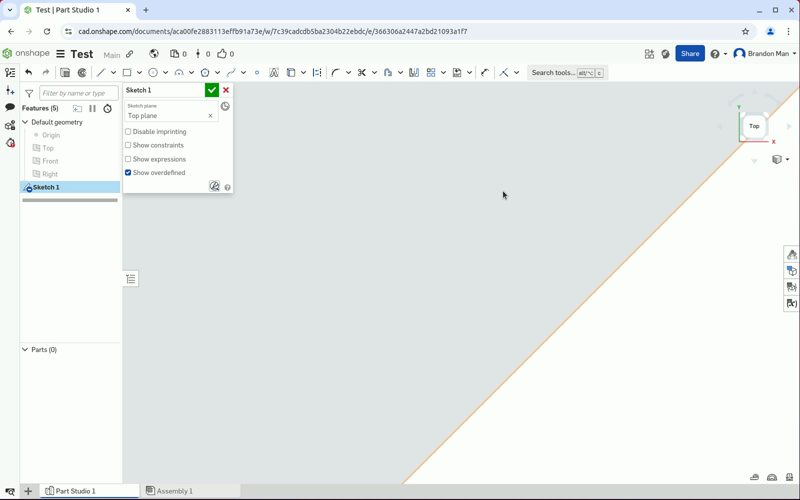
scroll(-6)
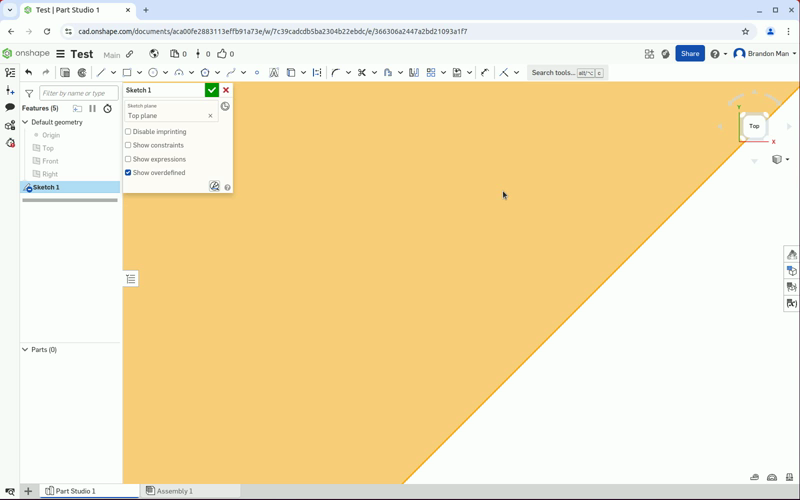
scroll(-6)
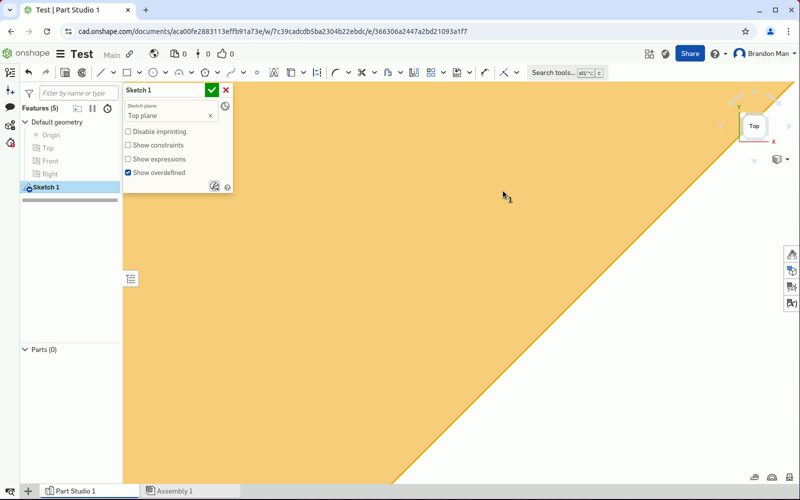
scroll(-6)
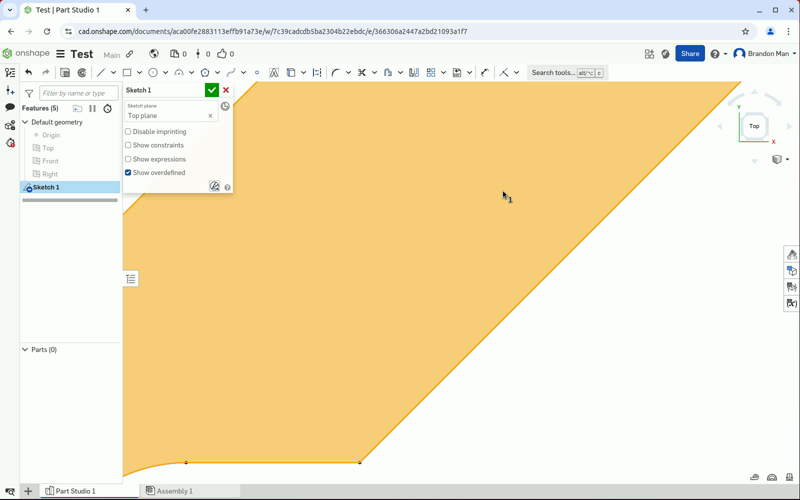
scroll(-6)
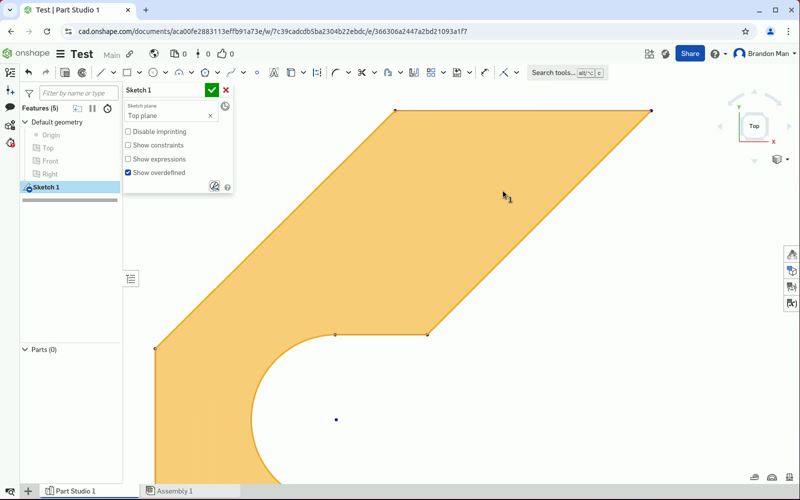
scroll(-6)
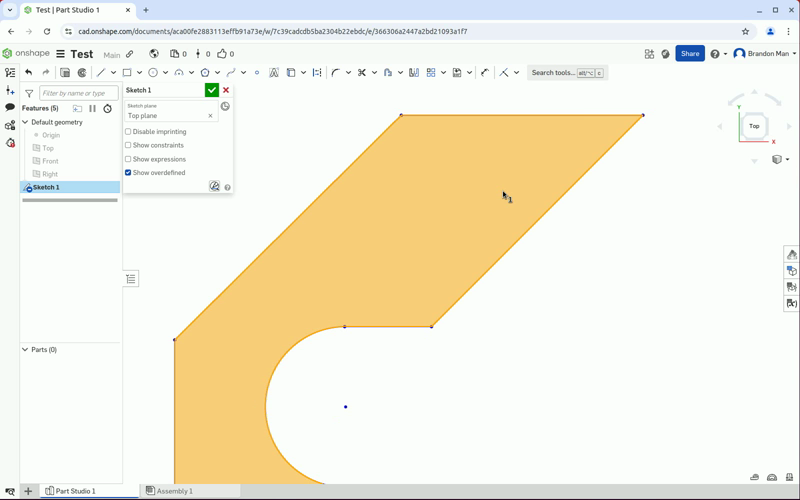
scroll(-6)
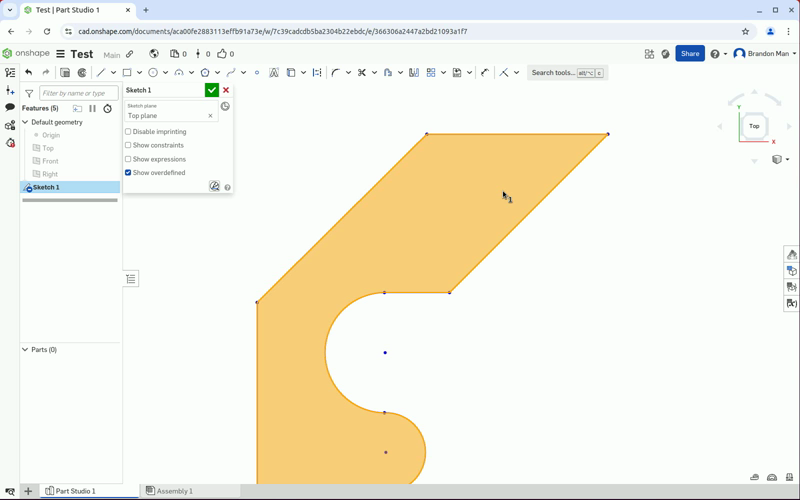
scroll(-6)
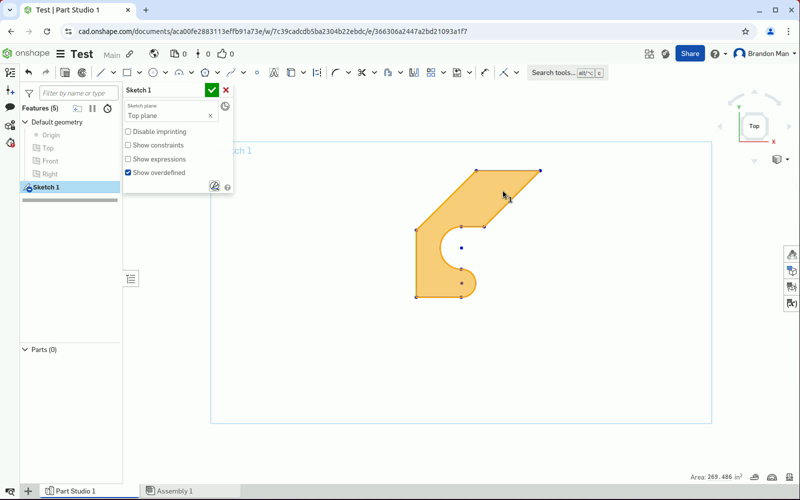
mouse_move(73, 352)
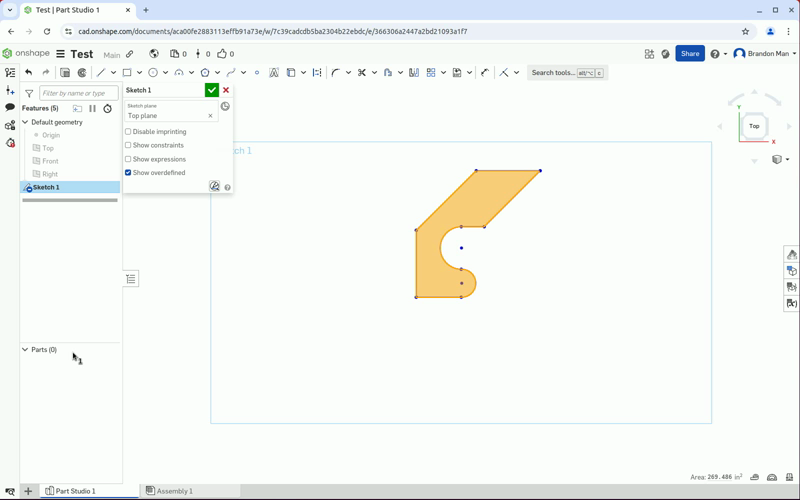
key(shift+y)
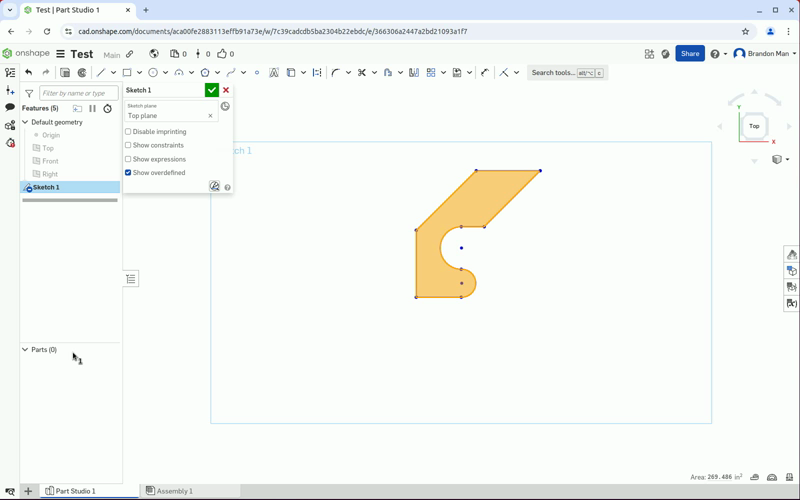
key(shift+e)
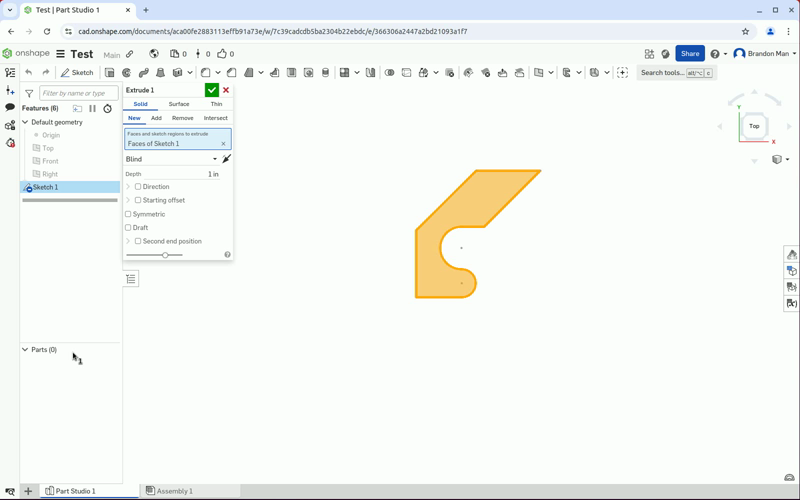
mouse_move(143, 106)
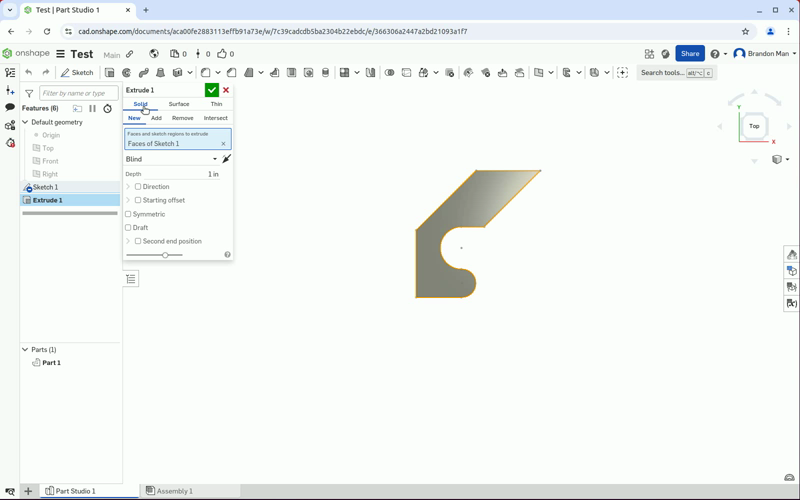
click(143, 106)
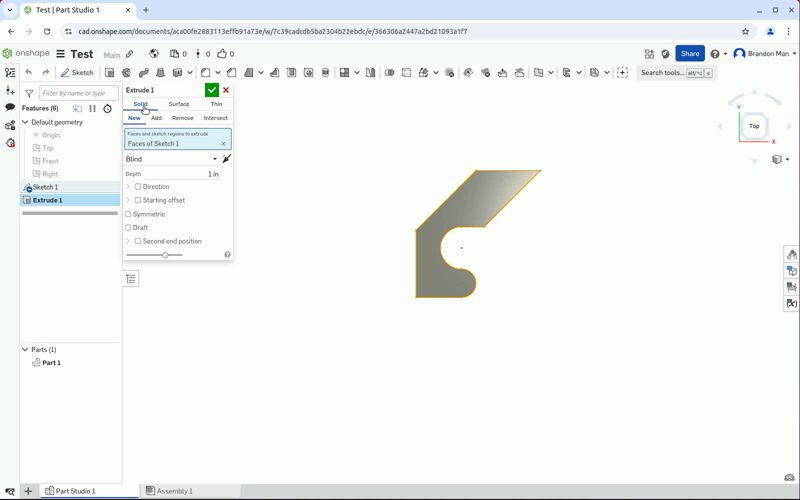
mouse_move(137, 120)
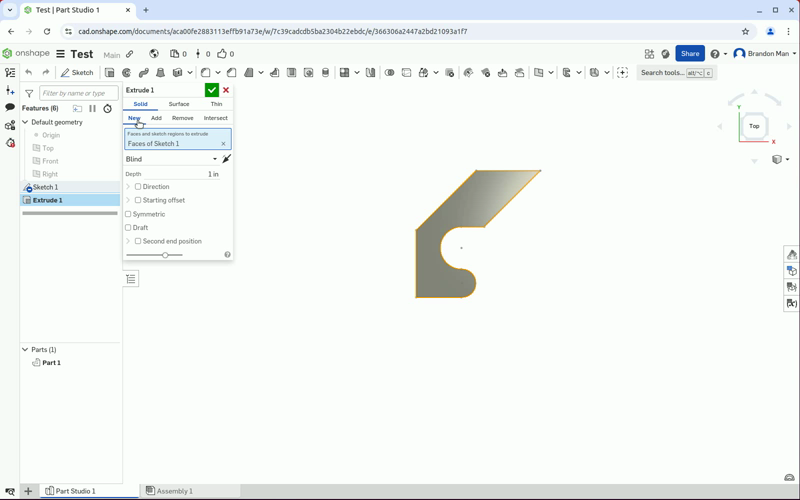
click(137, 120)
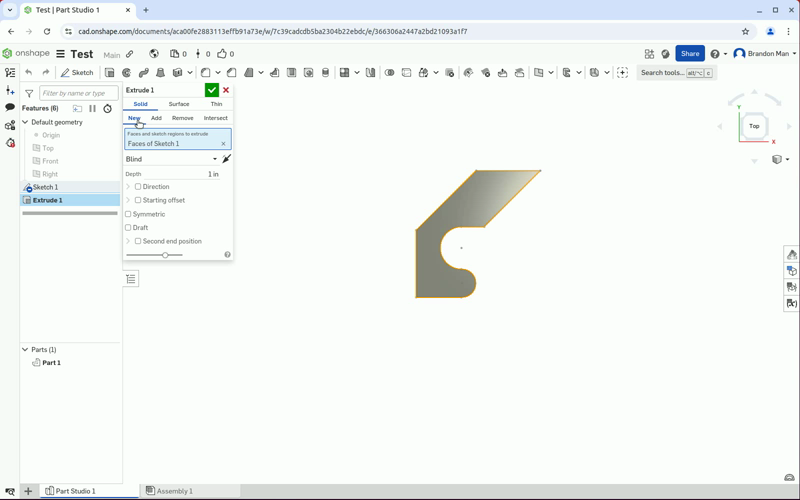
key(tab, 4)
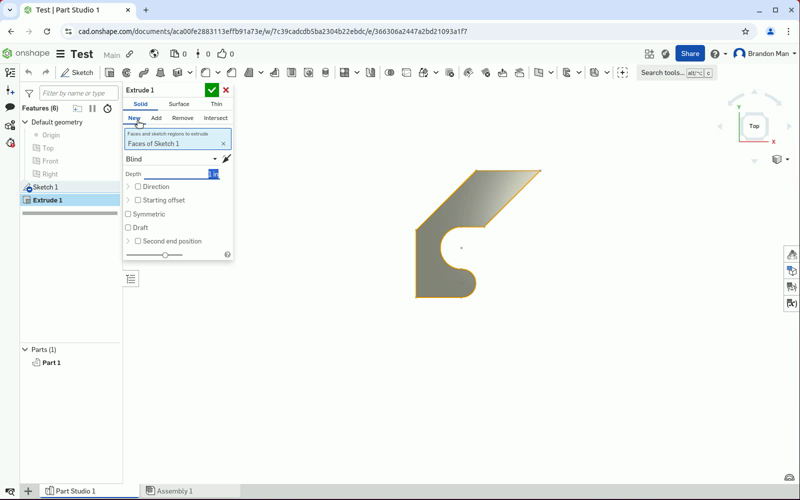
text(3.129)
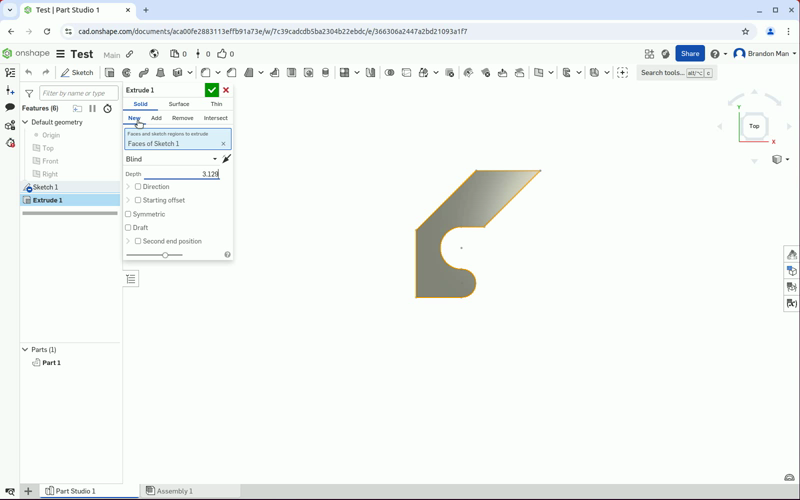
key(enter)
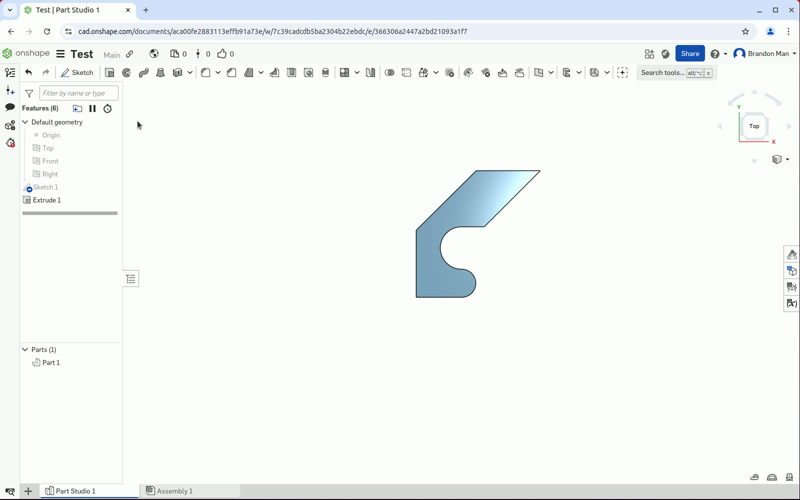
key(shift+h)
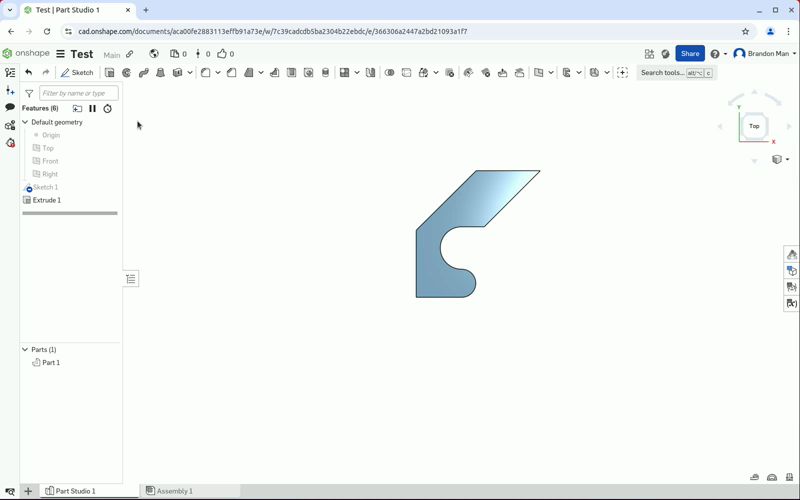
key(shift+h)
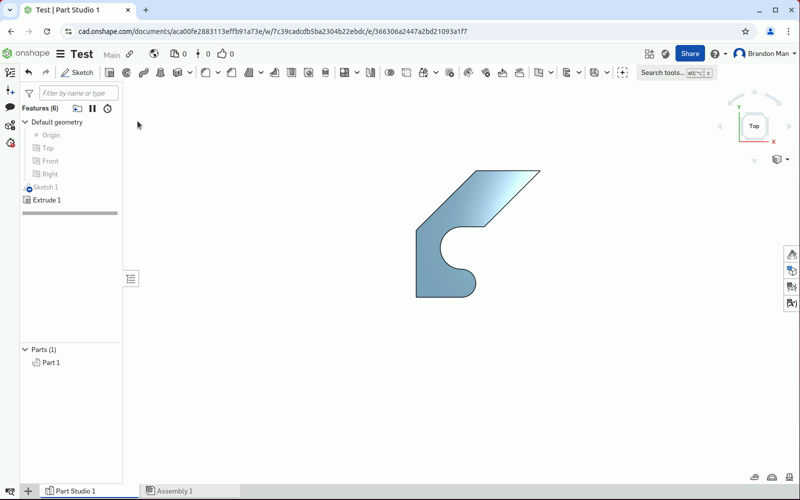
mouse_move(73, 189)
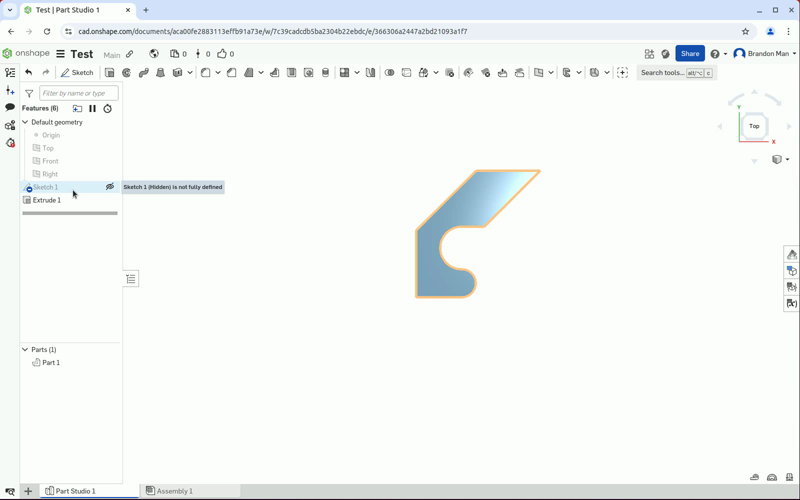
click(73, 189)
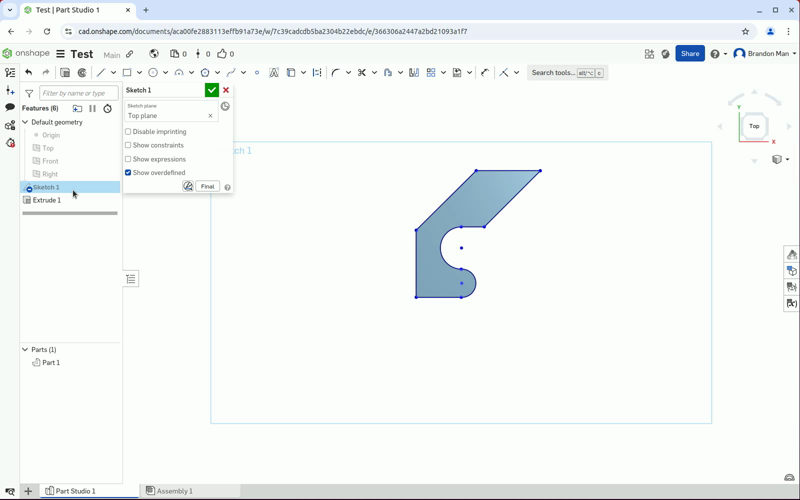
mouse_move(229, 92)
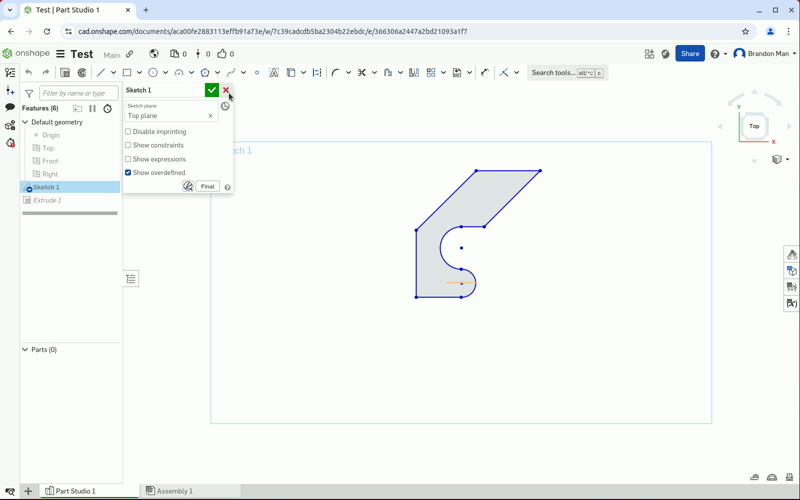
click(229, 92)
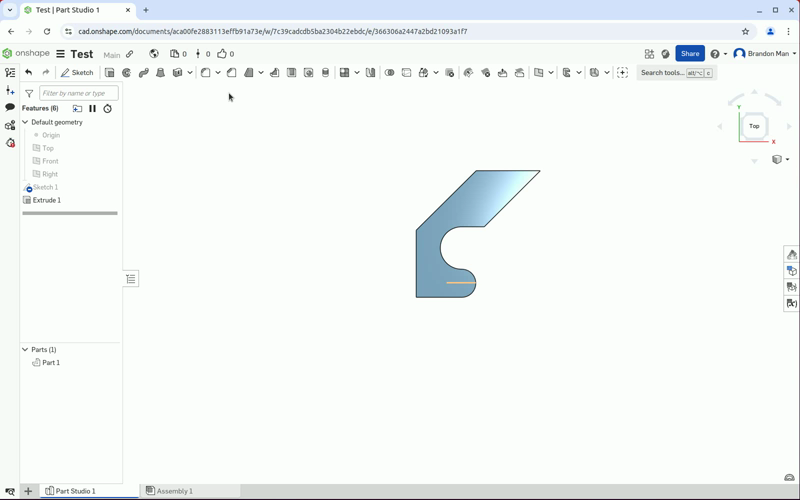
mouse_move(541, 75)
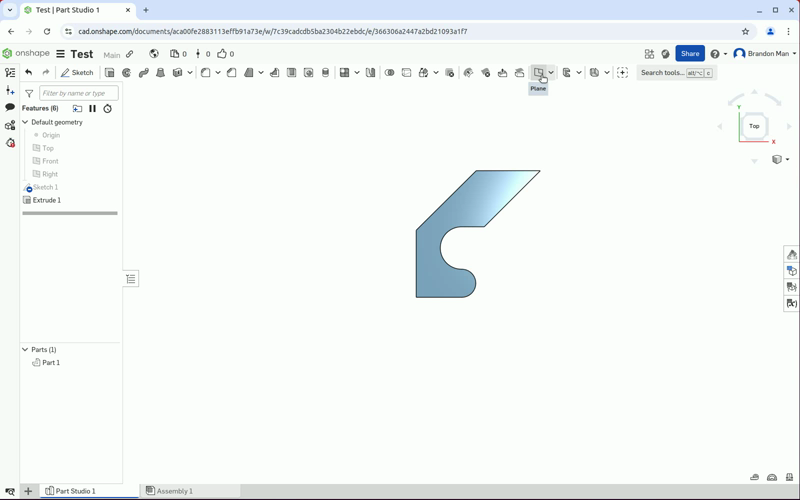
click(541, 75)
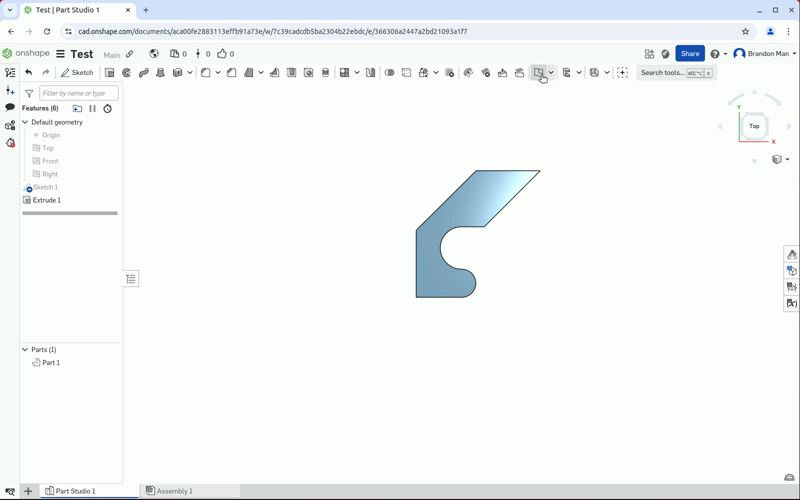
mouse_move(73, 150)
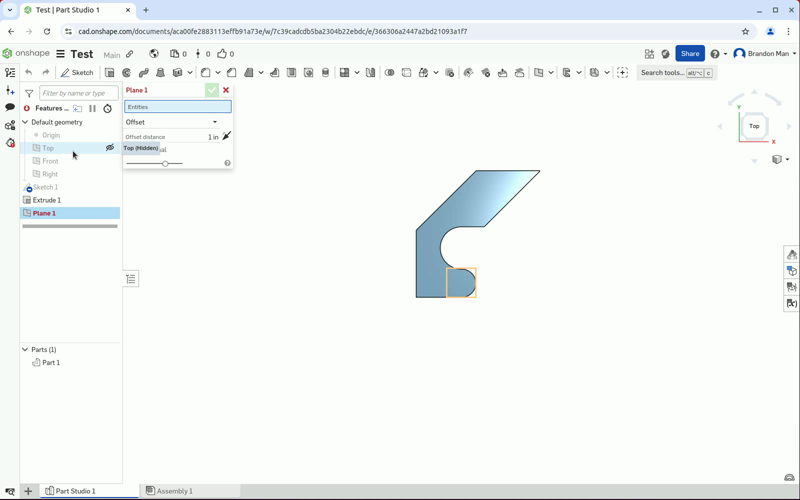
click(73, 150)
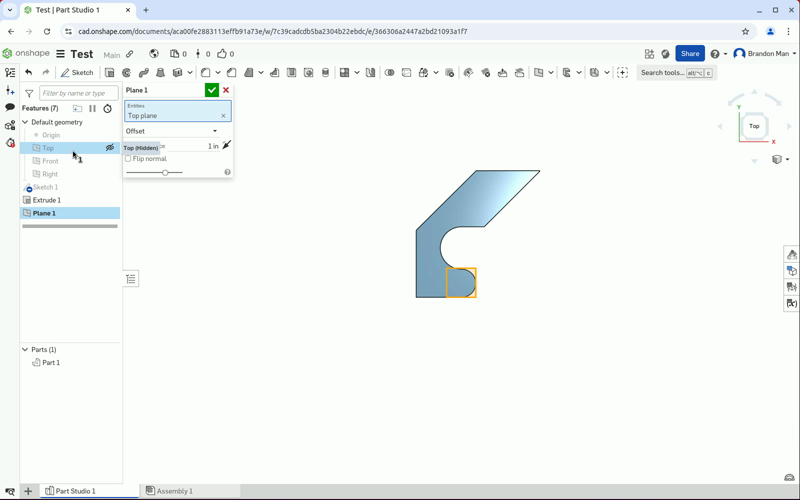
key(tab, 2)
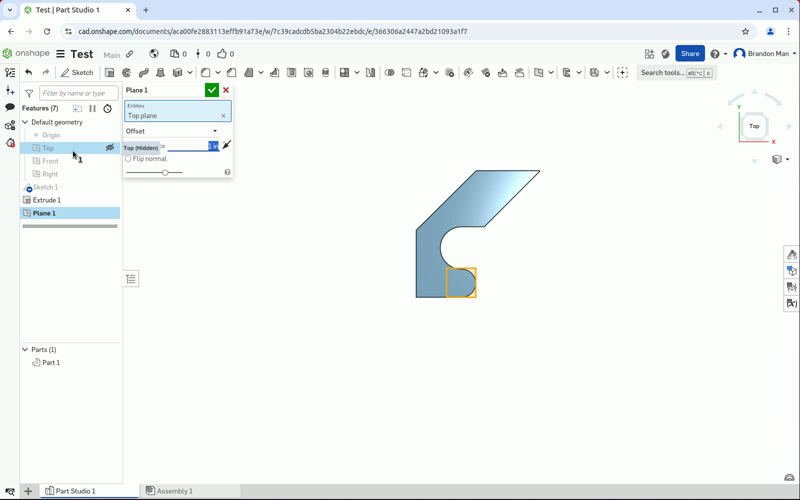
text(3.143)
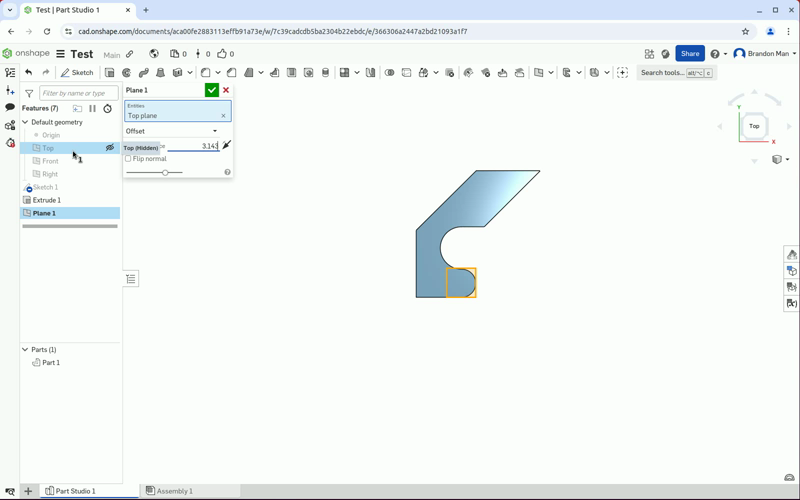
key(enter, 2)
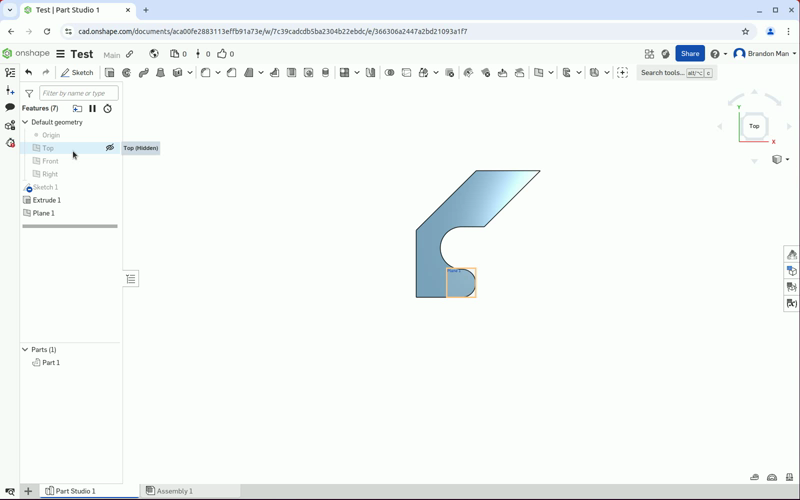
key(shift+s)
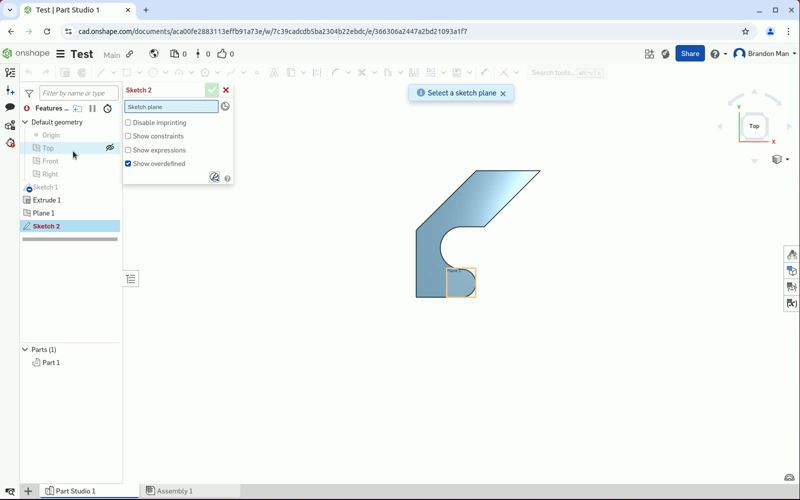
mouse_move(73, 215)
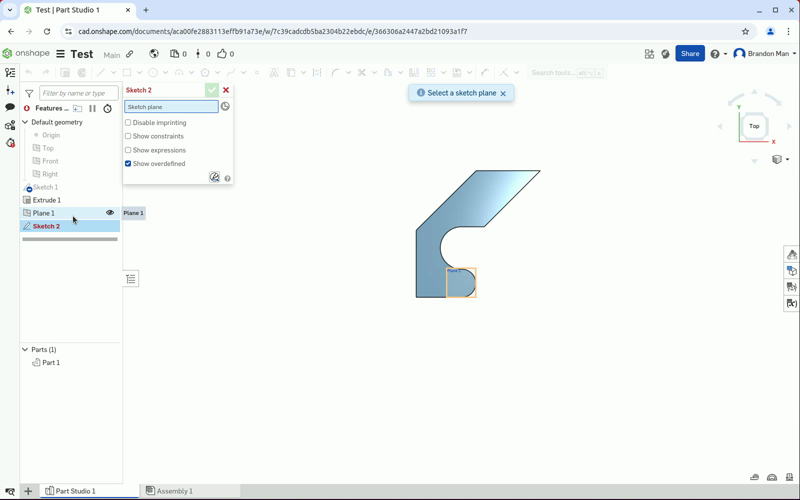
click(73, 215)
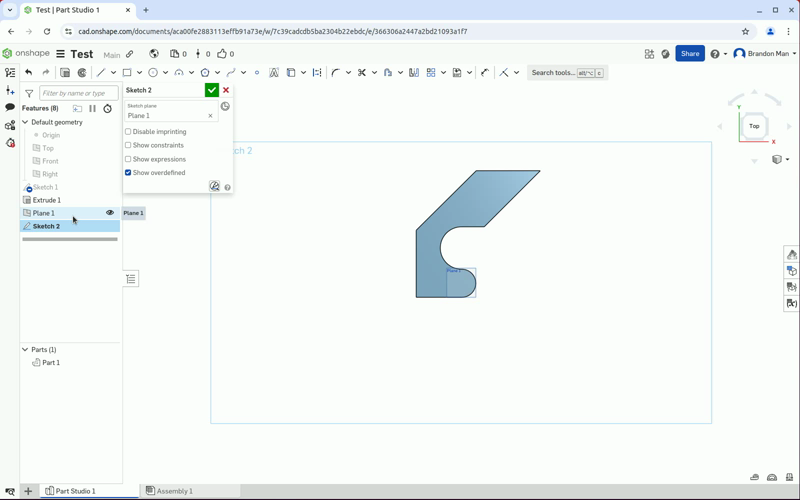
mouse_move(73, 352)
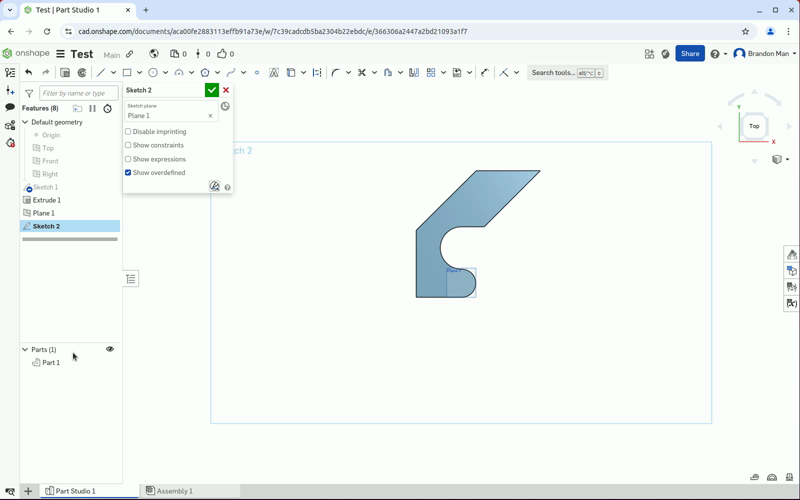
key(y)
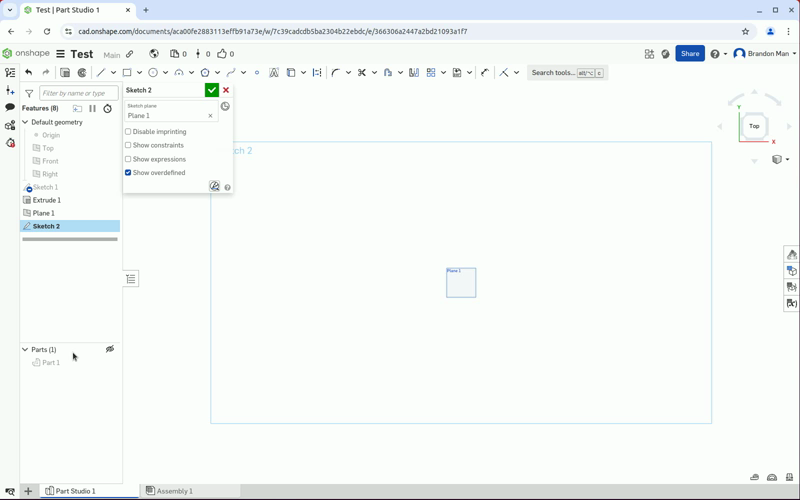
key(a)
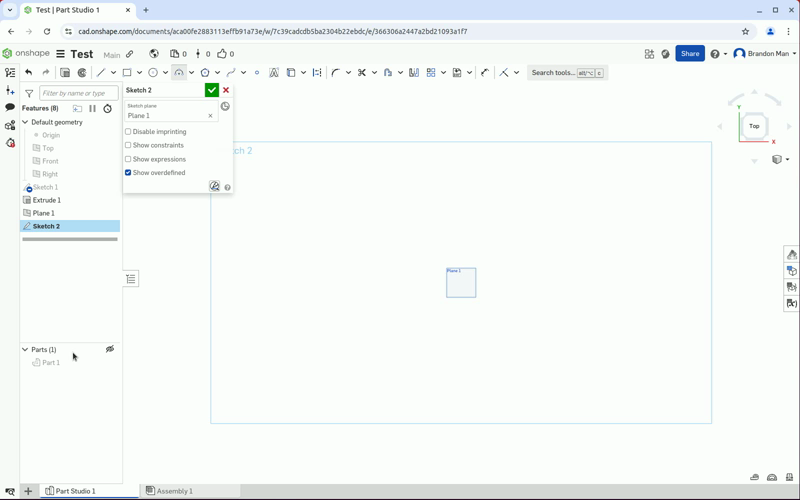
key_down(shift)
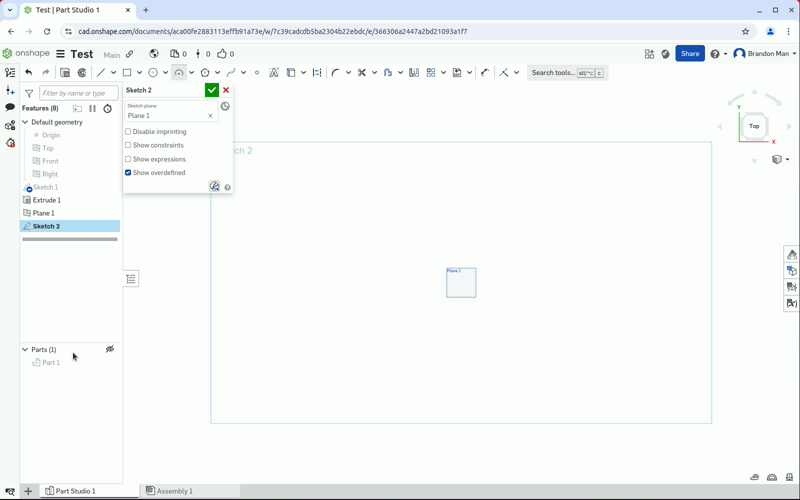
mouse_move(445, 199)
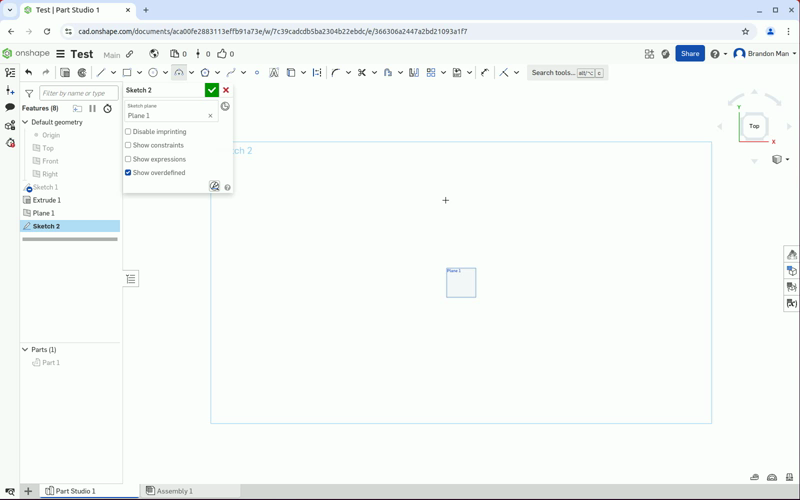
click(445, 199)
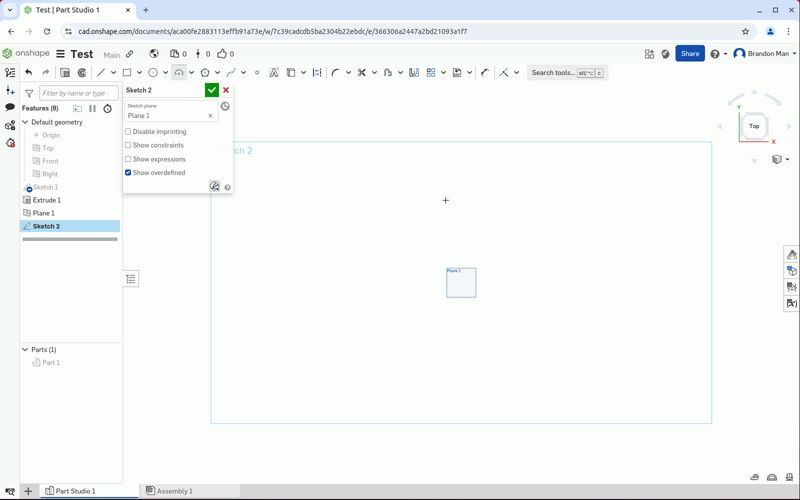
key_up(shift)
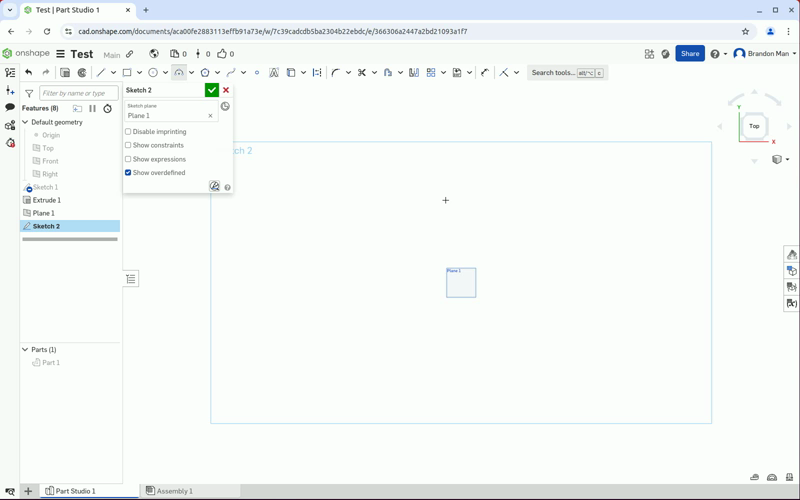
key_down(shift)
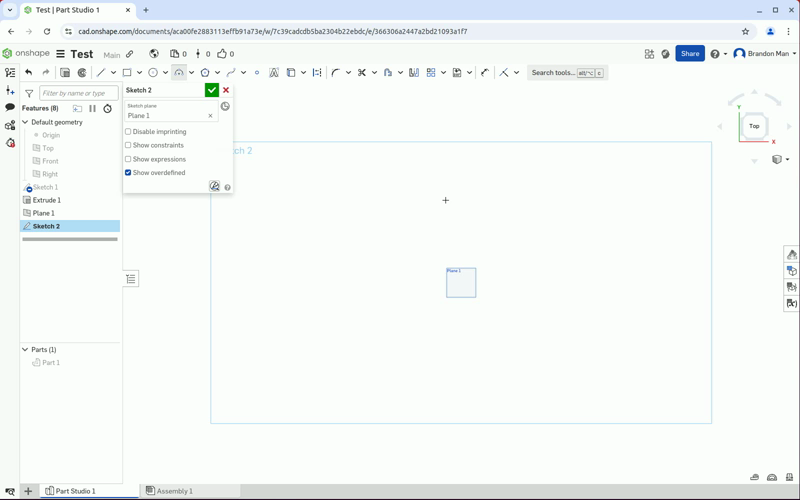
mouse_move(463, 205)
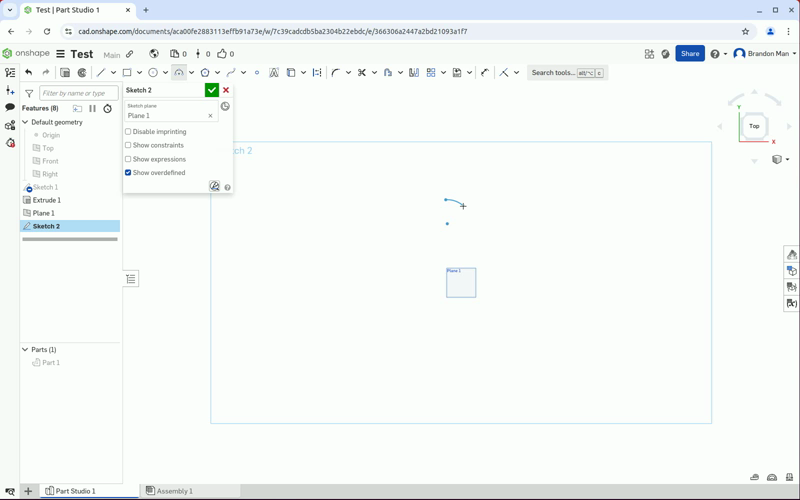
click(463, 205)
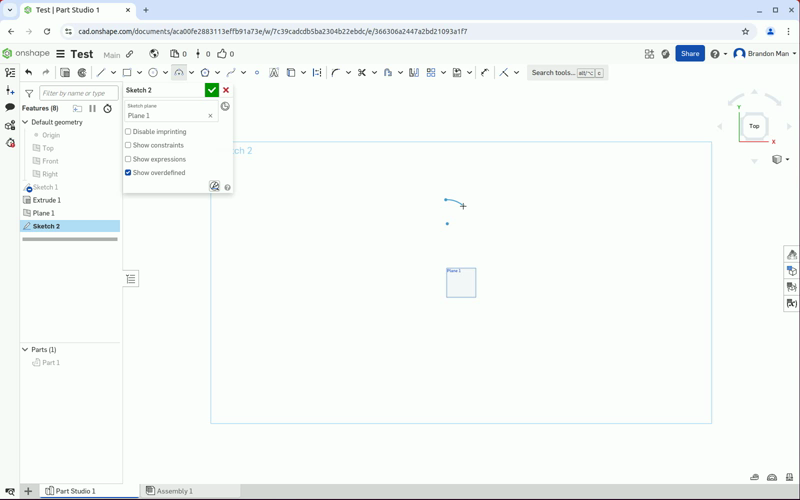
mouse_move(455, 200)
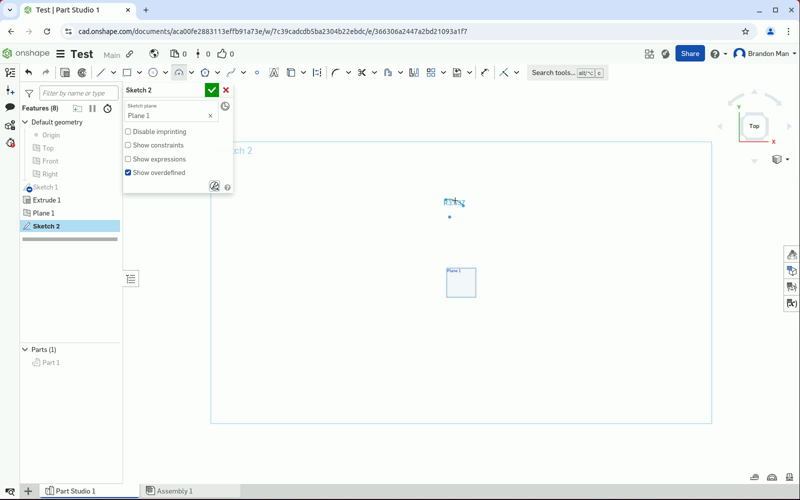
click(455, 200)
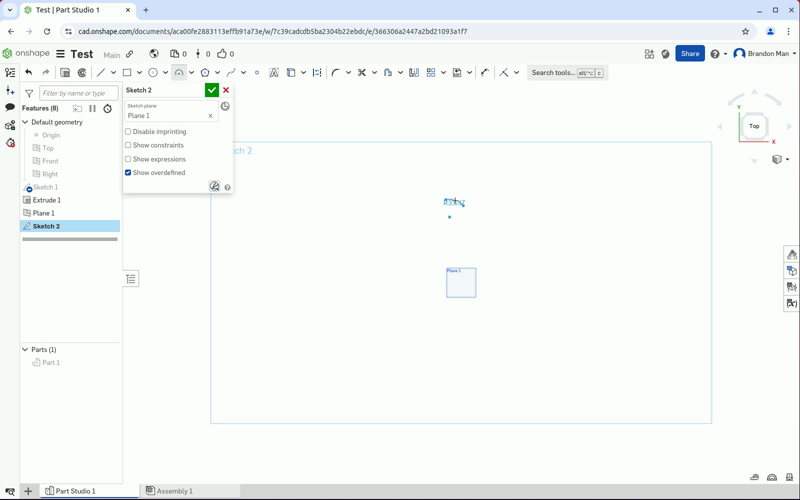
key_up(shift)
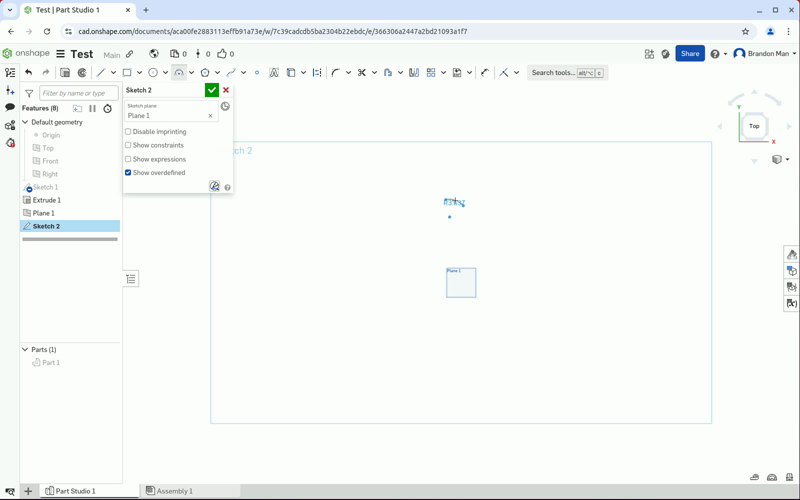
key(esc)
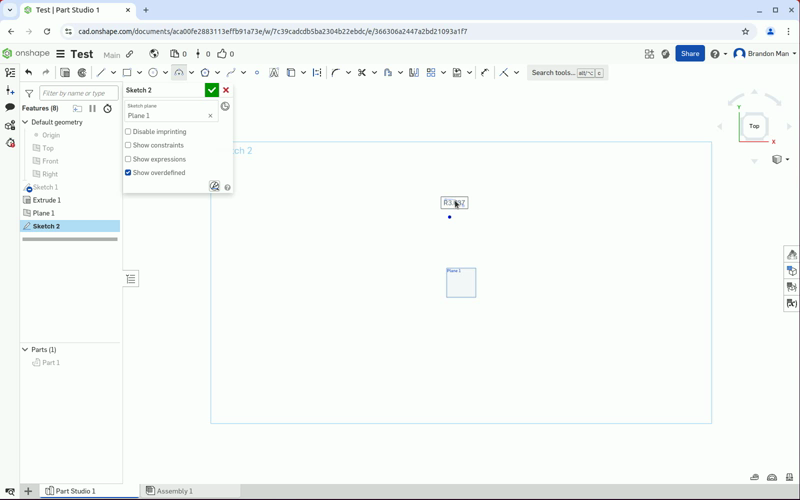
key(l)
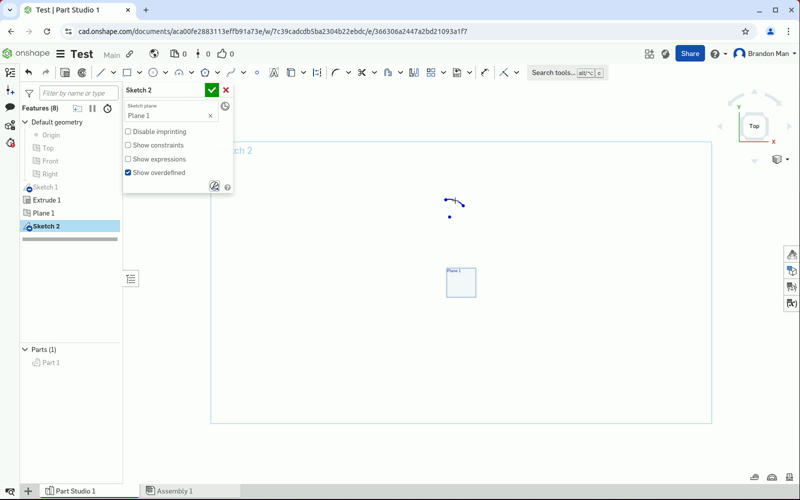
mouse_move(463, 205)
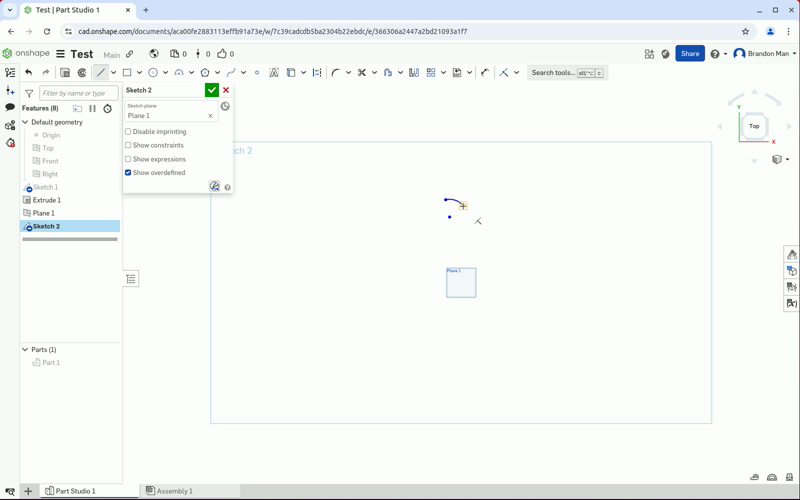
click(463, 205)
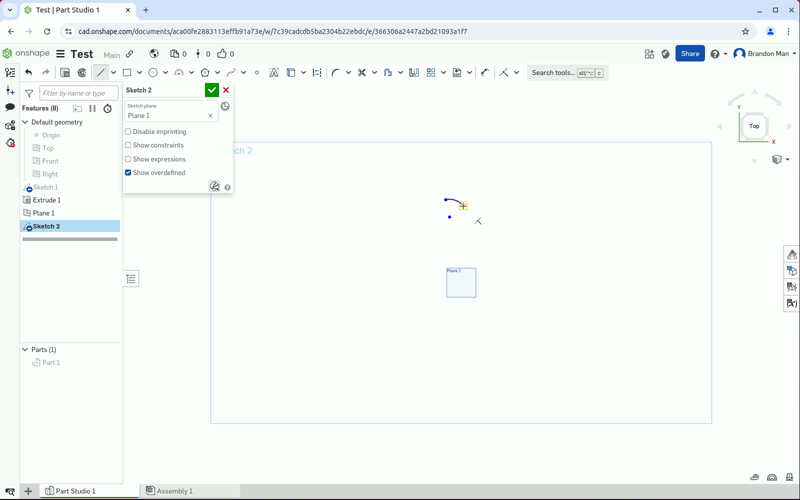
key_down(shift)
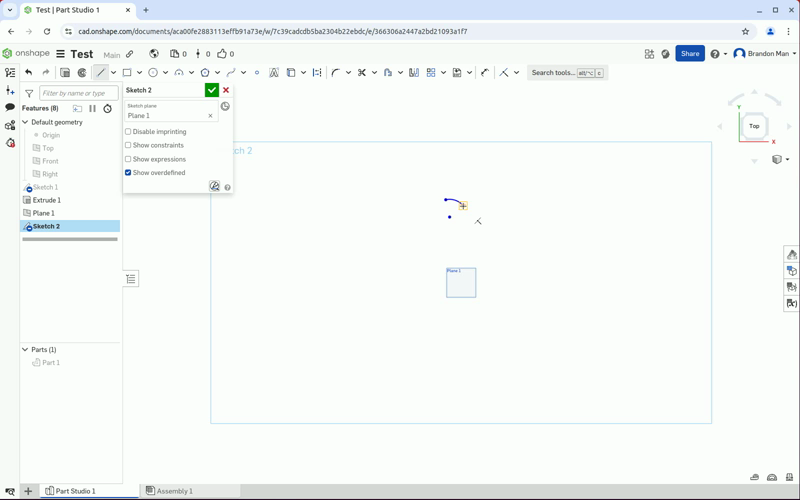
mouse_move(493, 205)
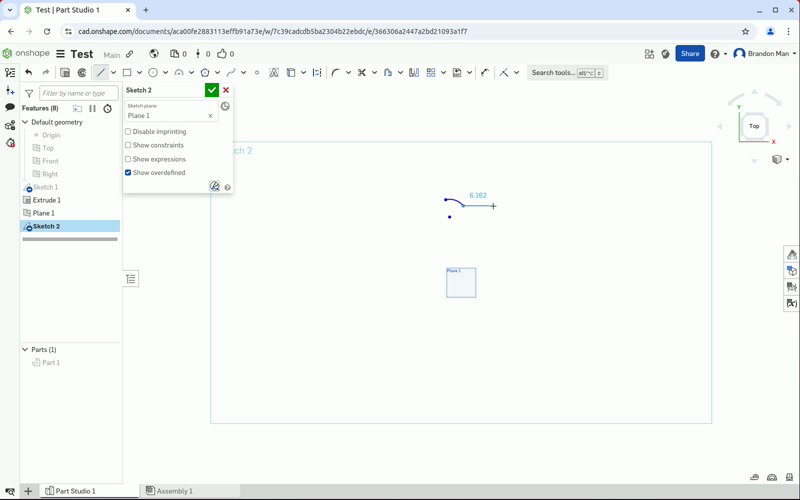
mouse_move(470, 197)
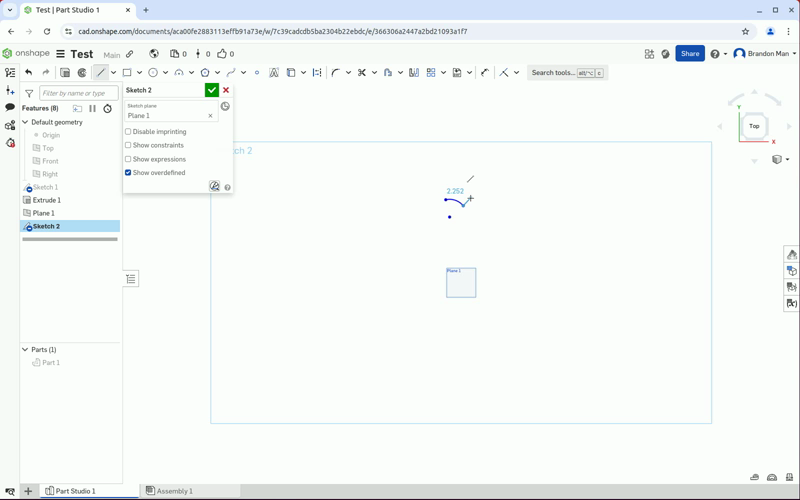
click(470, 197)
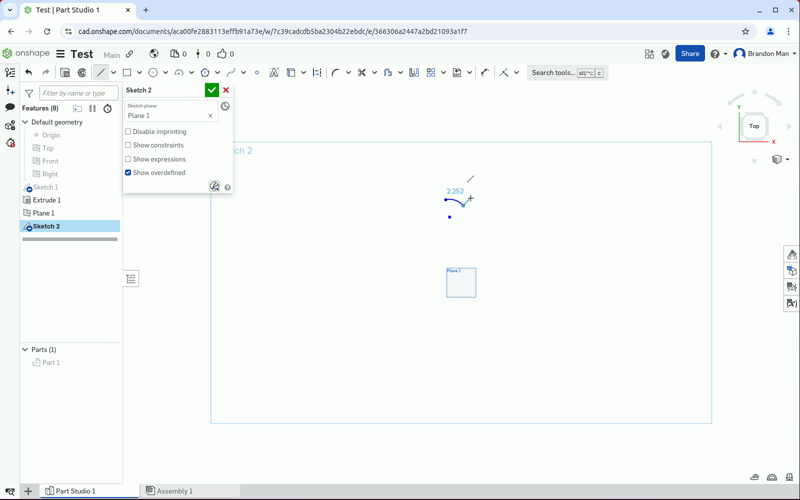
key_up(shift)
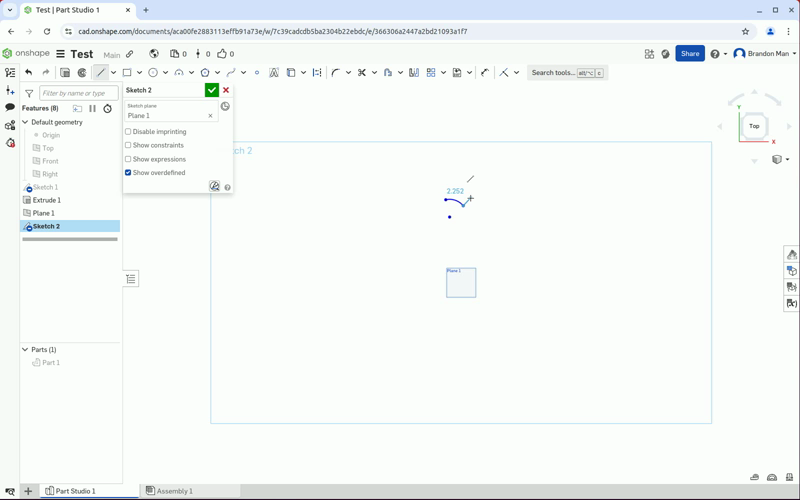
key(esc)
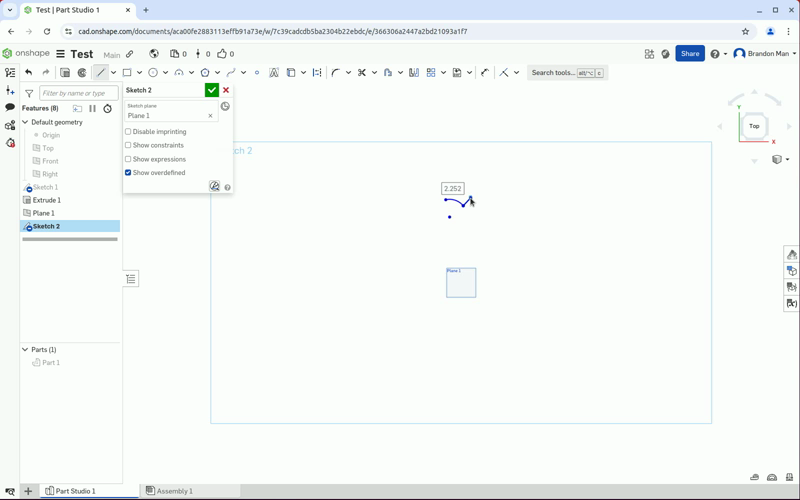
key(a)
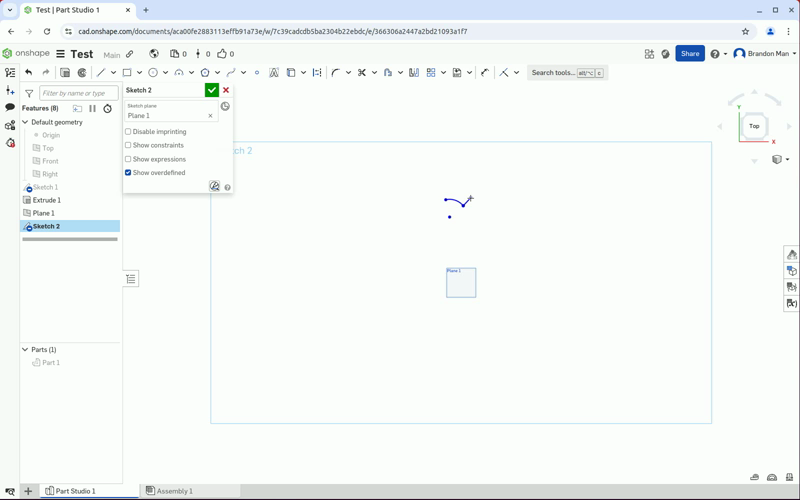
mouse_move(470, 197)
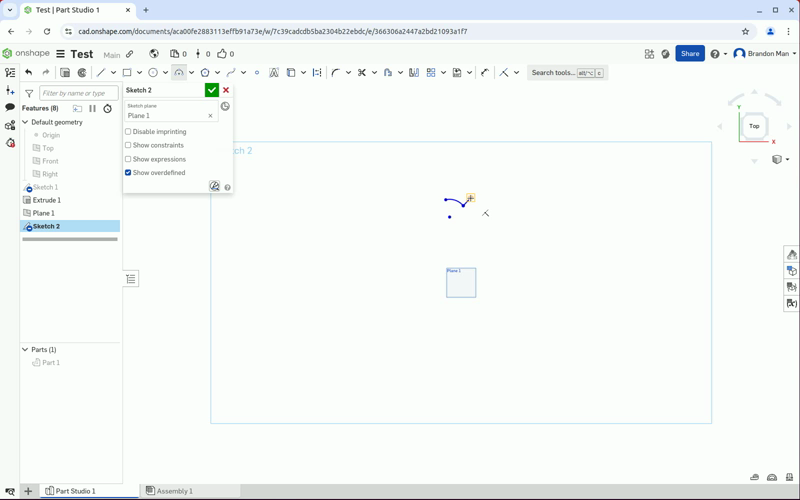
click(470, 197)
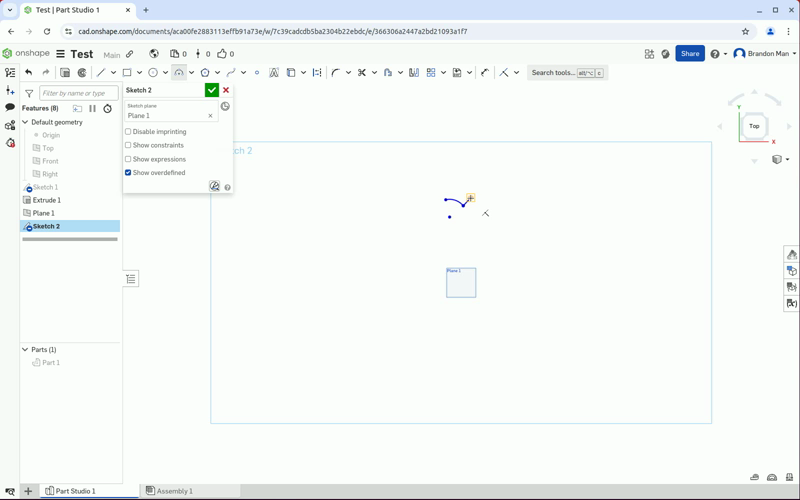
key_down(shift)
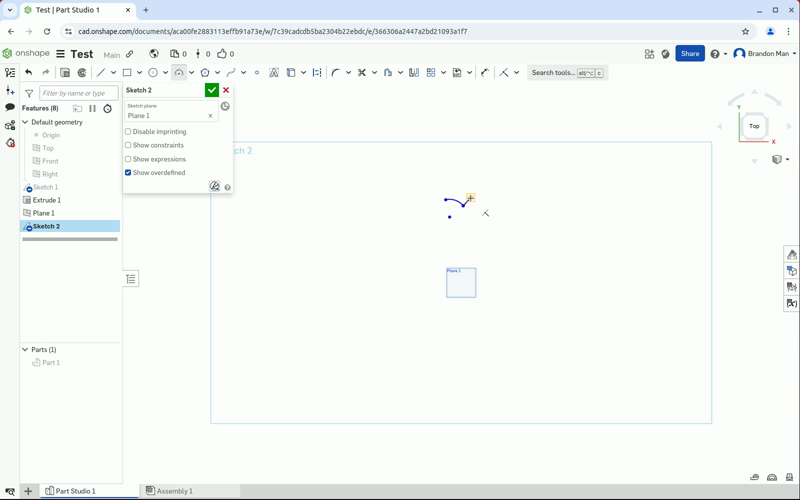
mouse_move(456, 189)
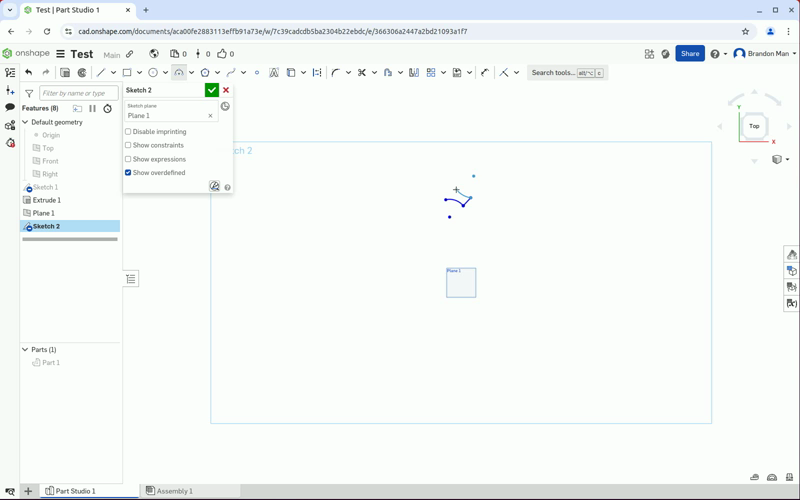
click(456, 189)
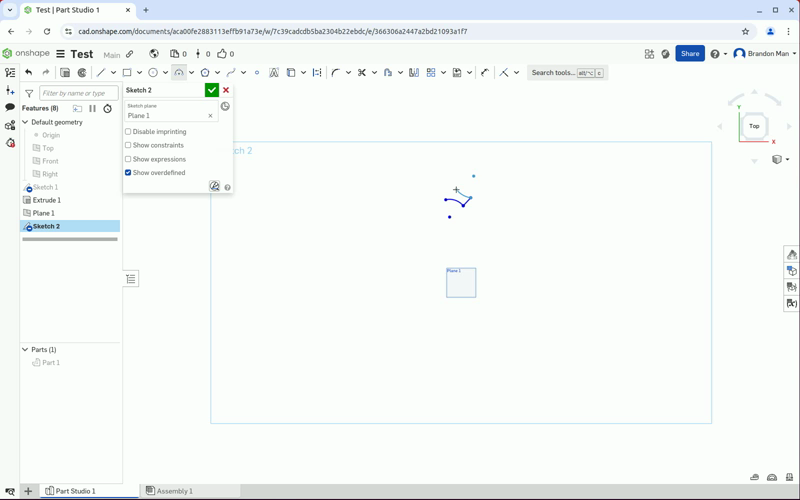
mouse_move(464, 192)
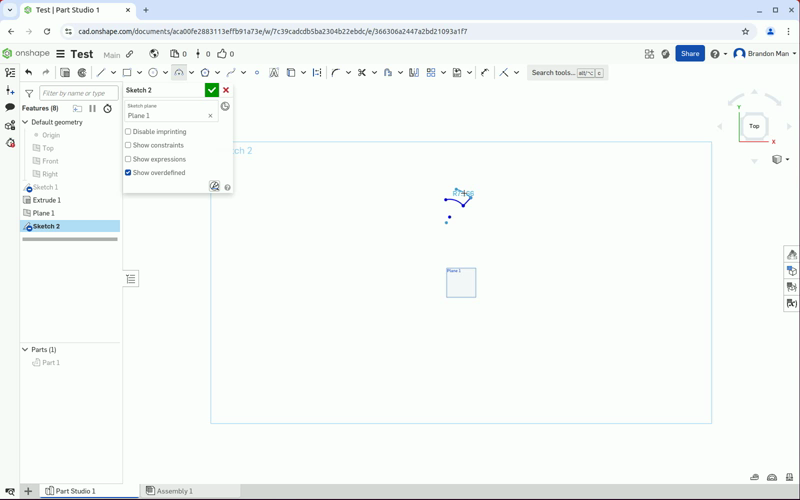
click(464, 192)
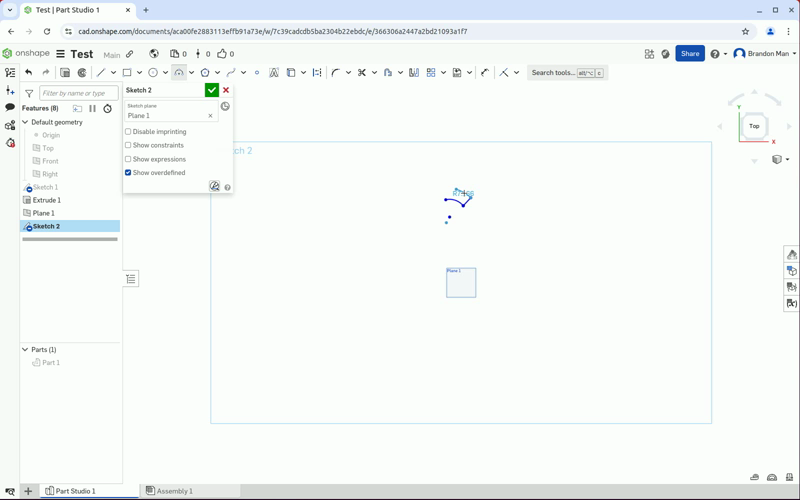
key_up(shift)
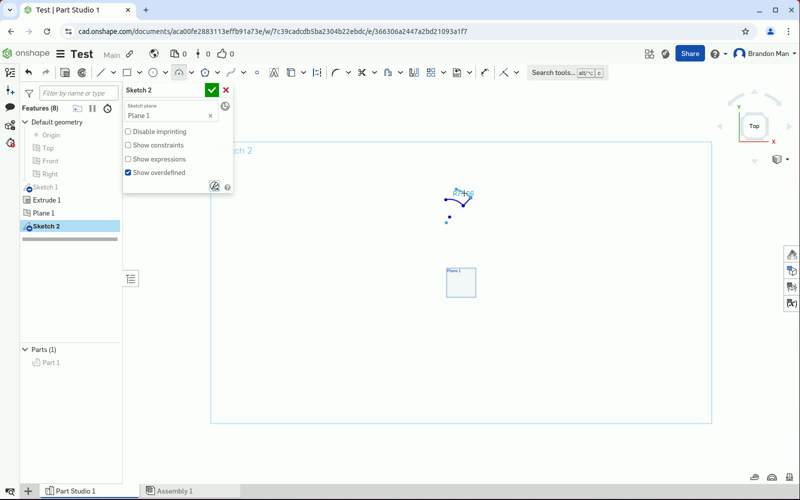
key(esc)
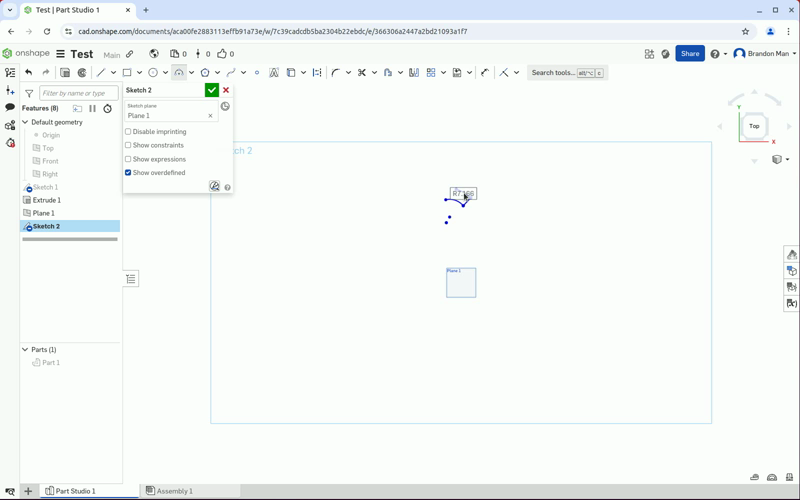
key(l)
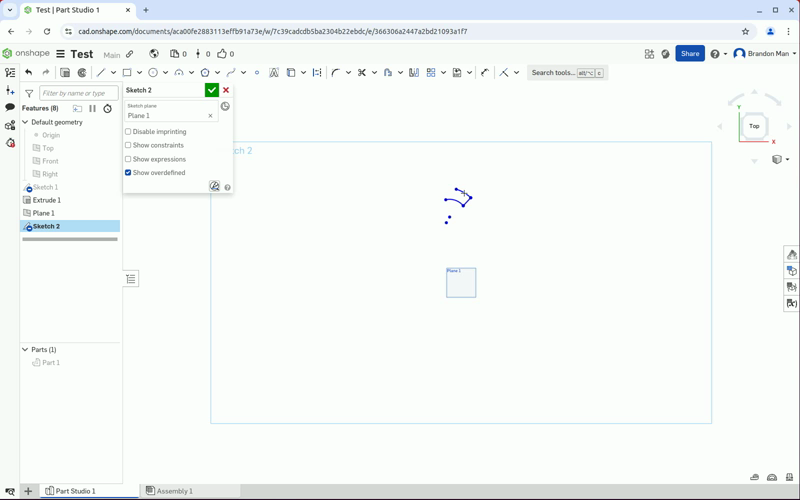
mouse_move(456, 189)
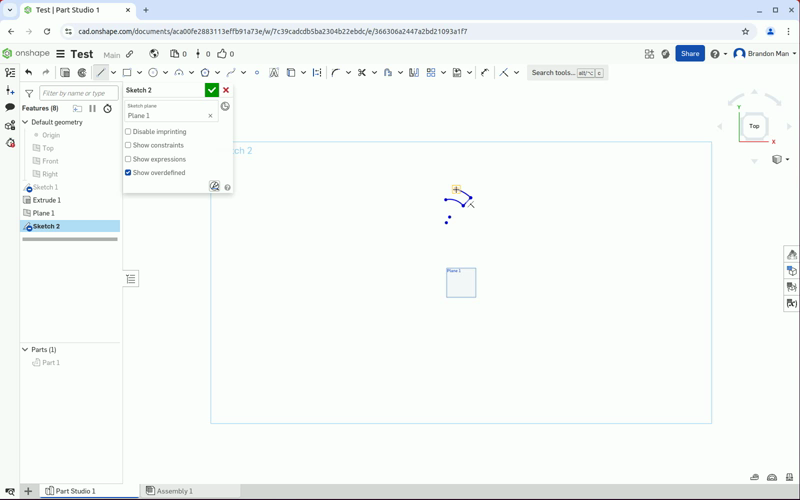
click(456, 189)
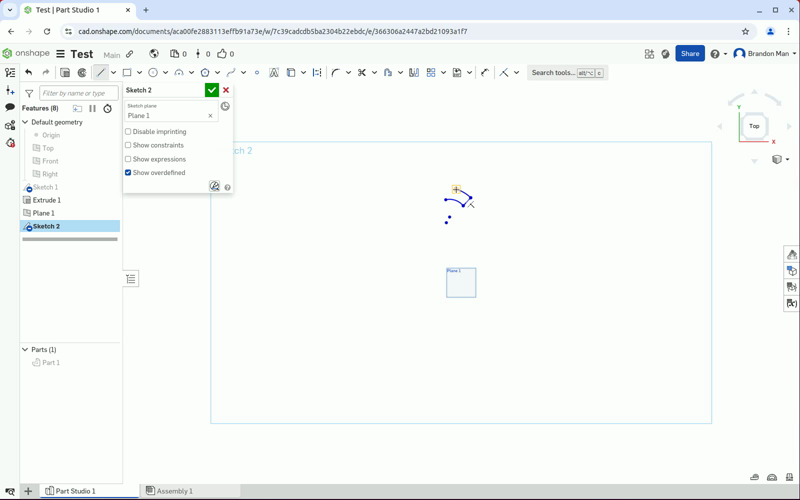
mouse_move(486, 189)
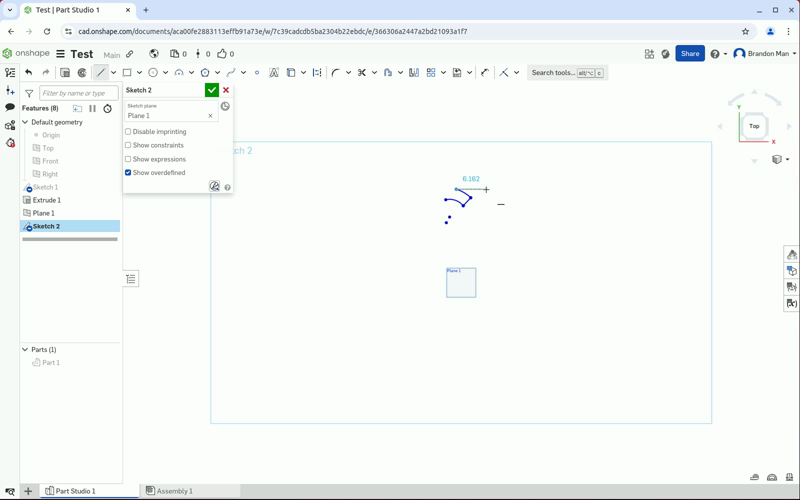
key_down(shift)
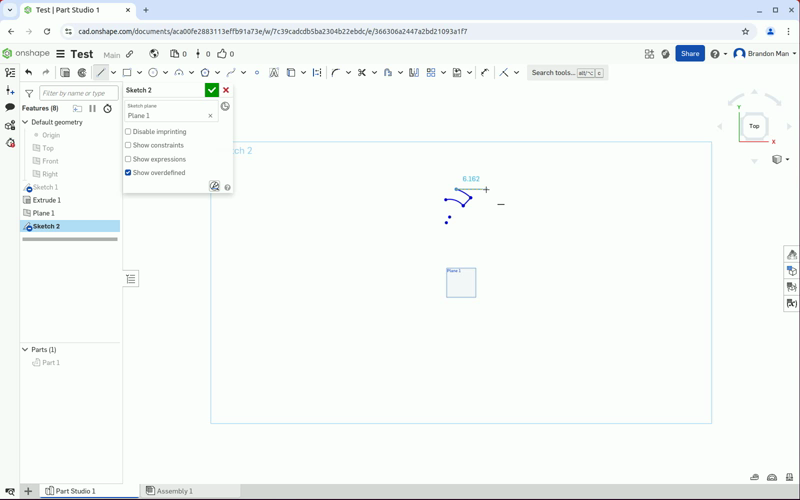
mouse_move(445, 199)
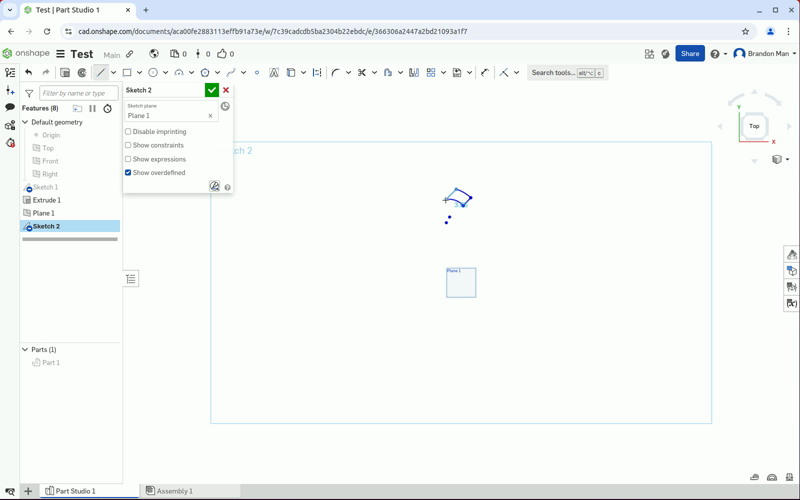
key_up(shift)
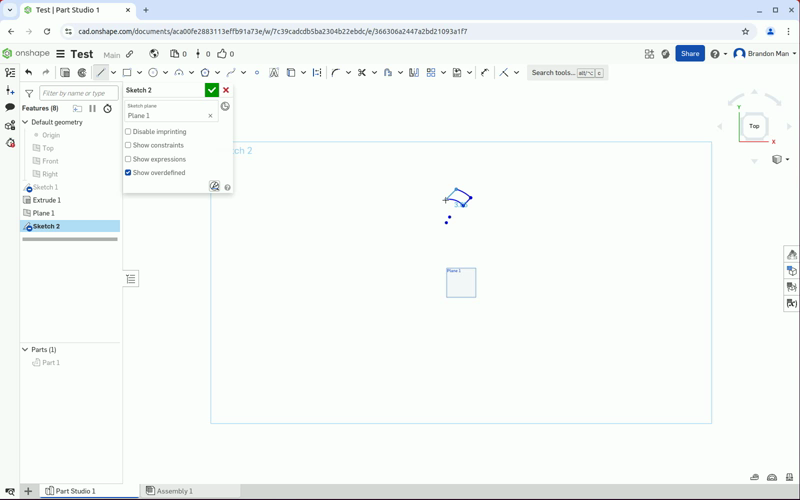
click(445, 199)
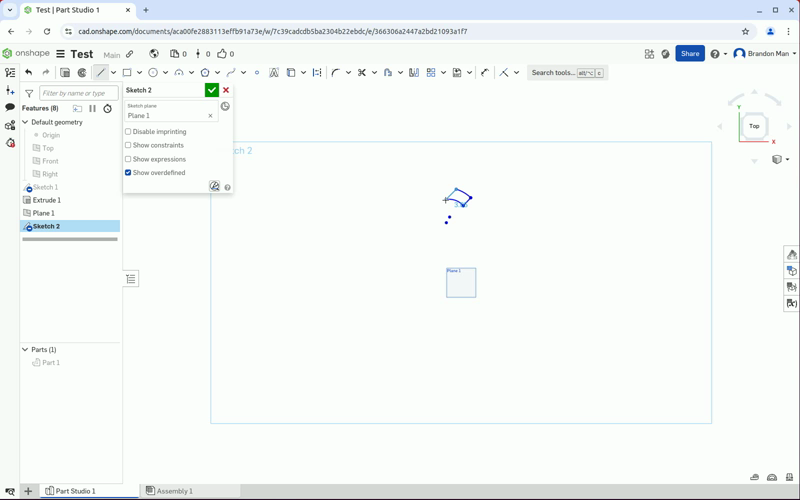
key(esc)
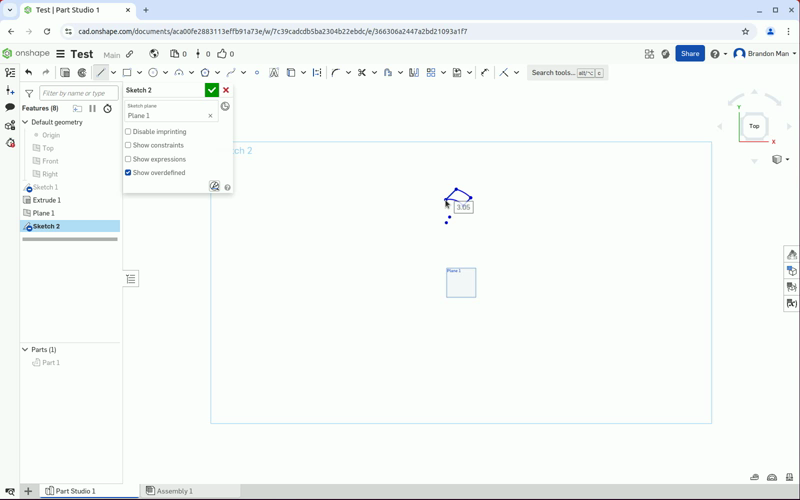
mouse_move(460, 199)
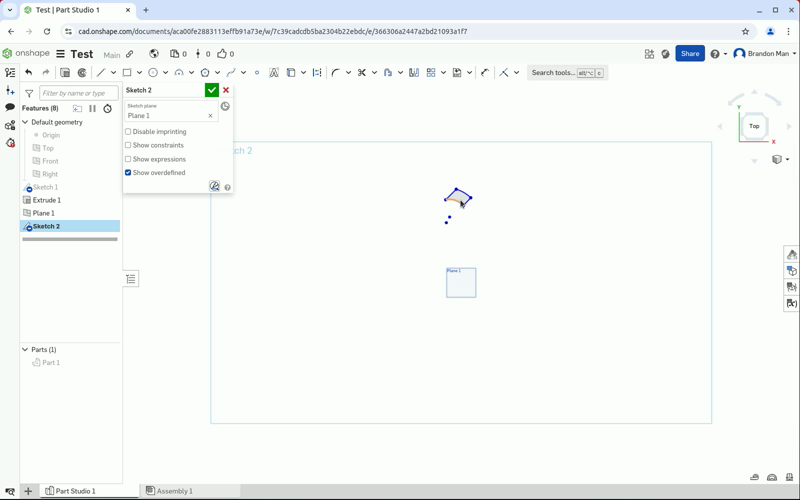
scroll(6)
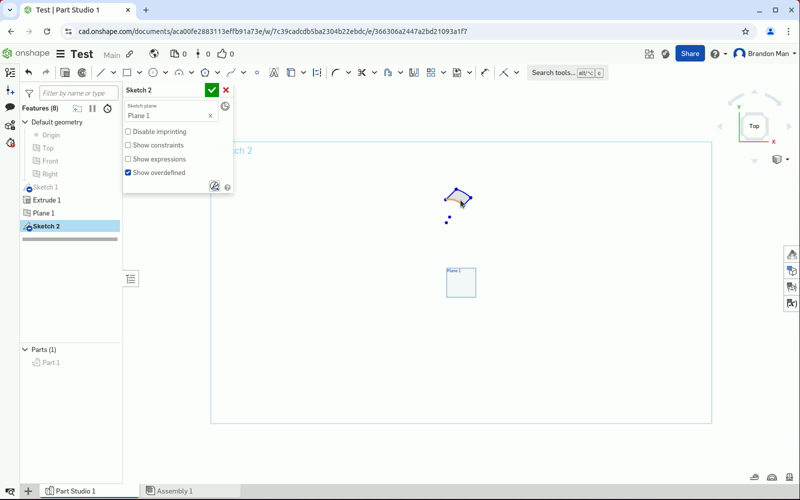
scroll(6)
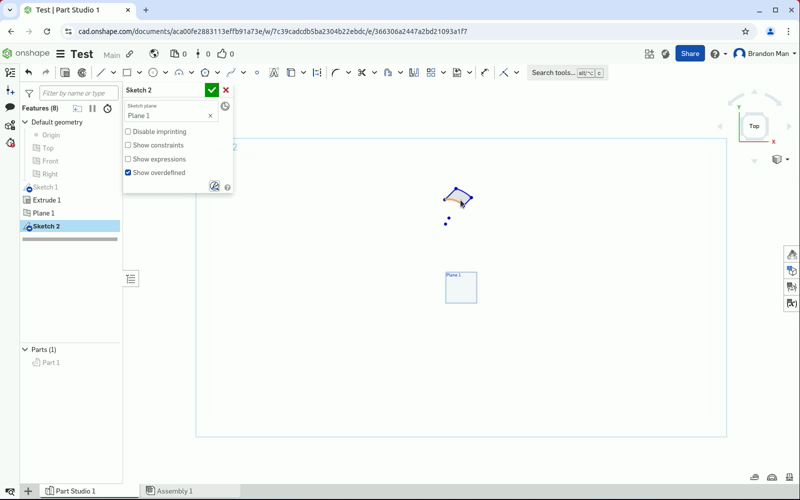
scroll(6)
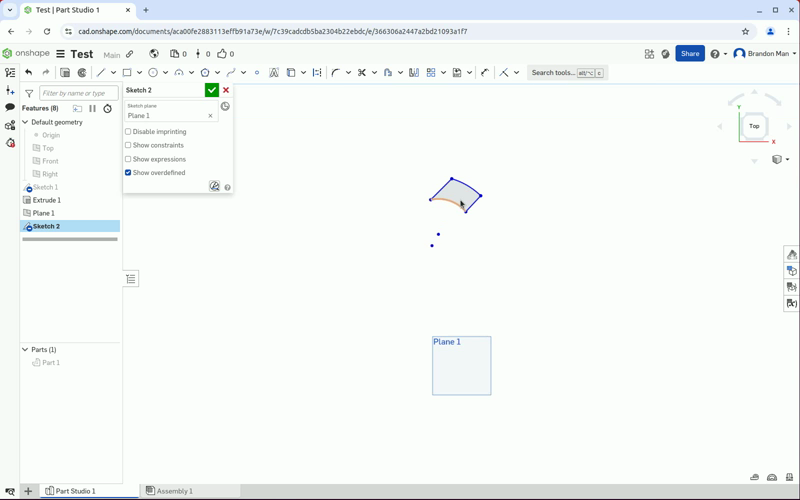
scroll(6)
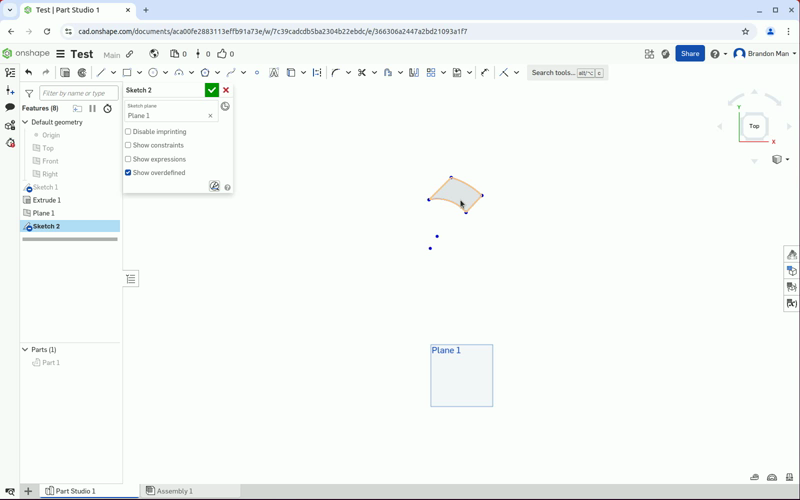
scroll(6)
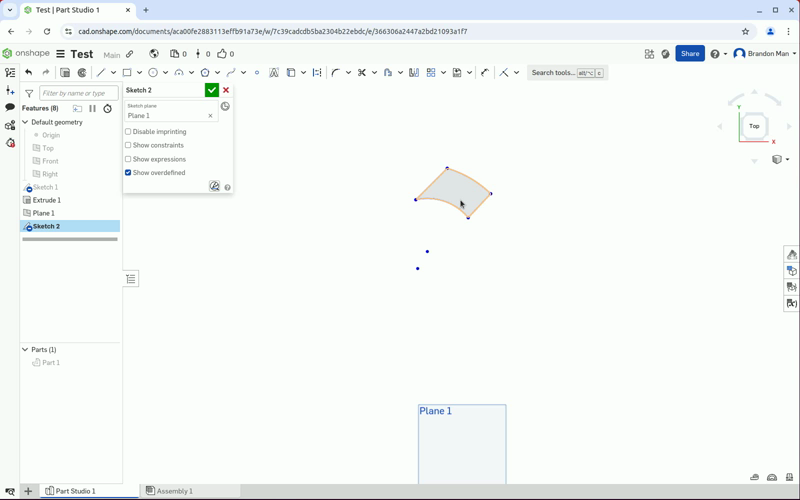
scroll(6)
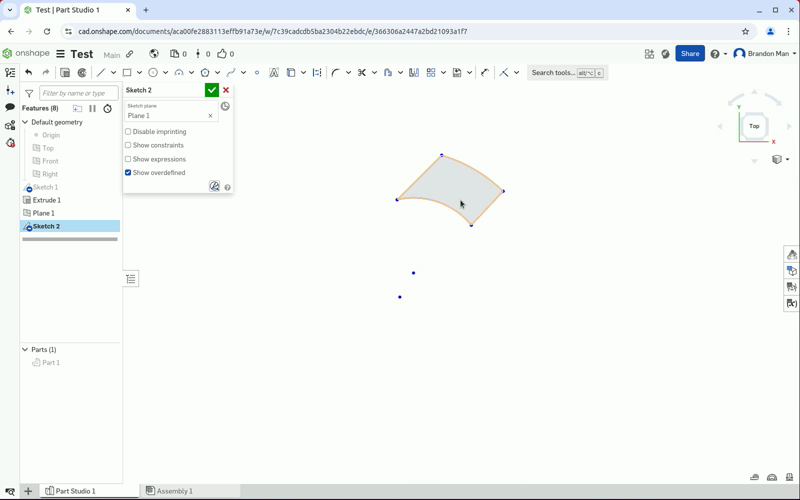
scroll(6)
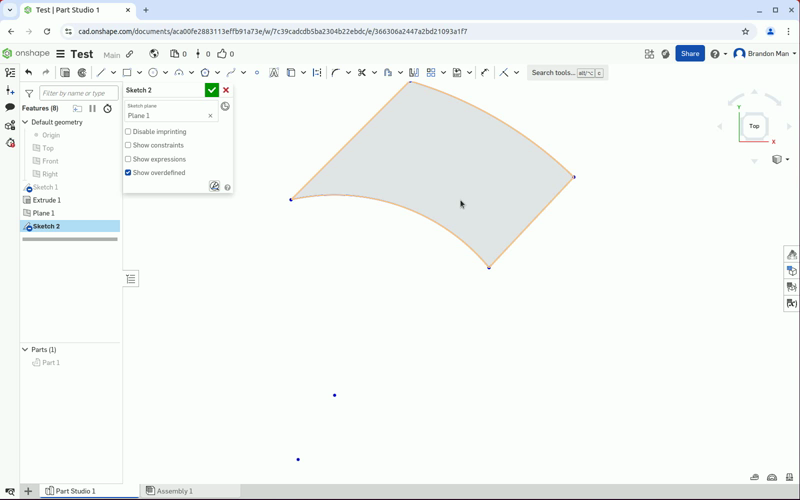
click(460, 199)
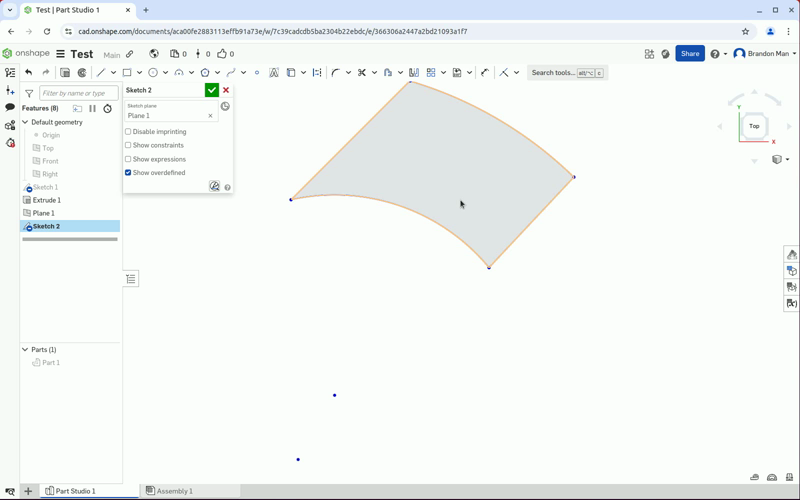
scroll(-6)
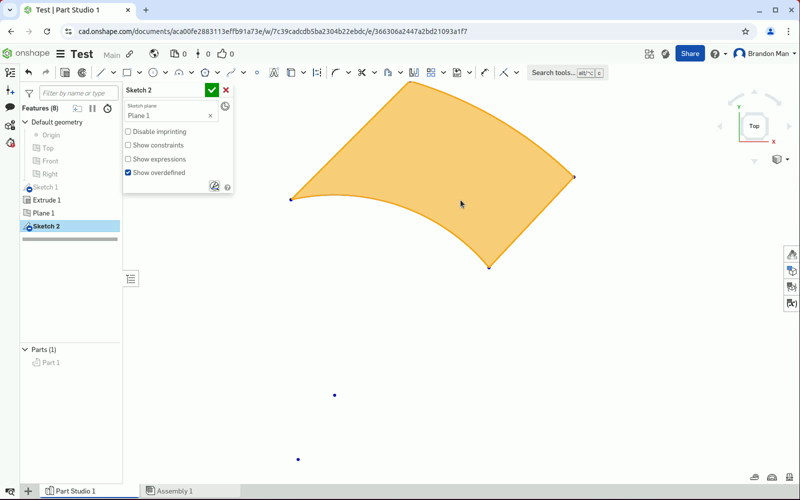
scroll(-6)
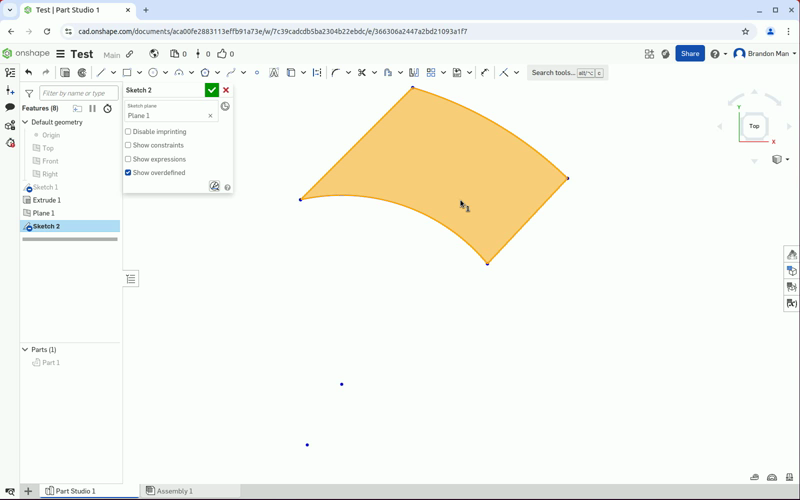
scroll(-6)
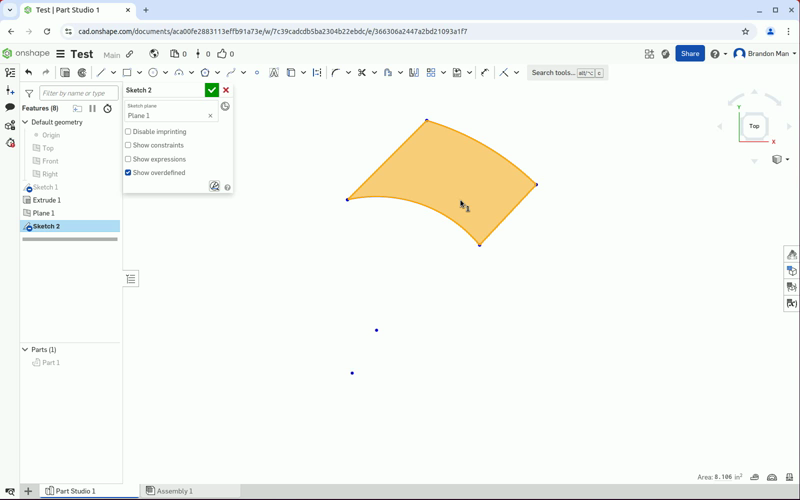
scroll(-6)
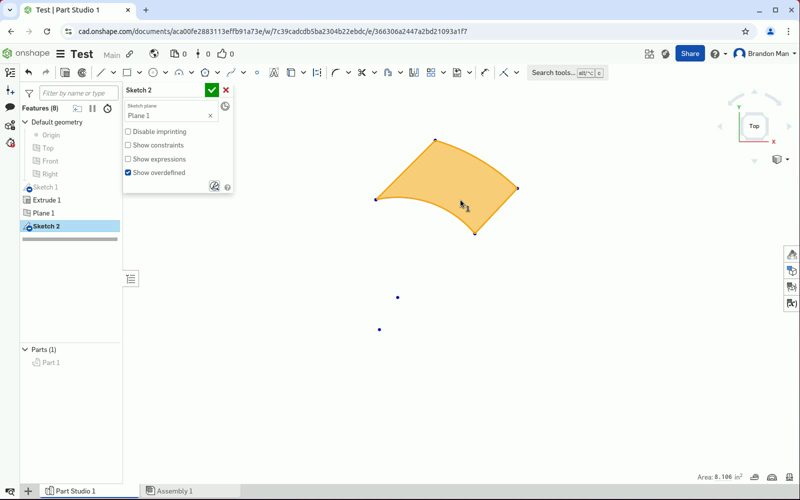
scroll(-6)
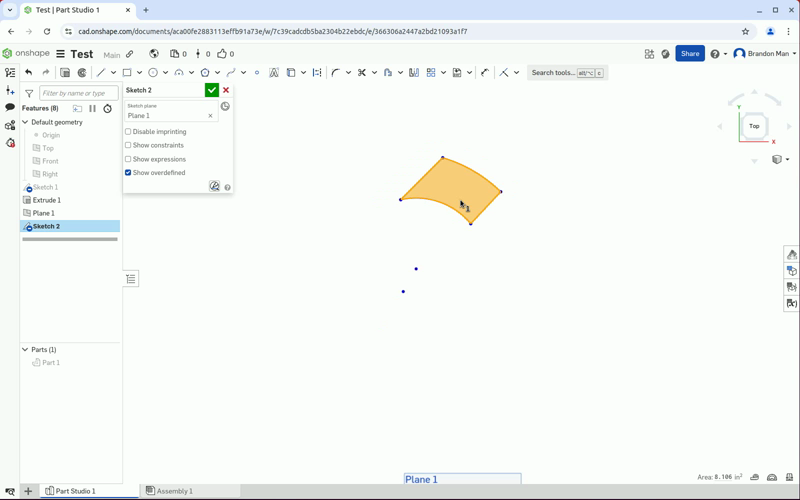
scroll(-6)
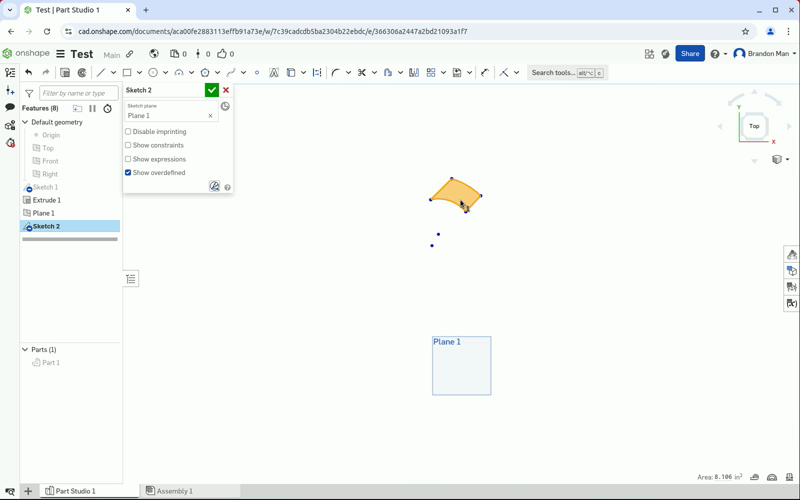
scroll(-6)
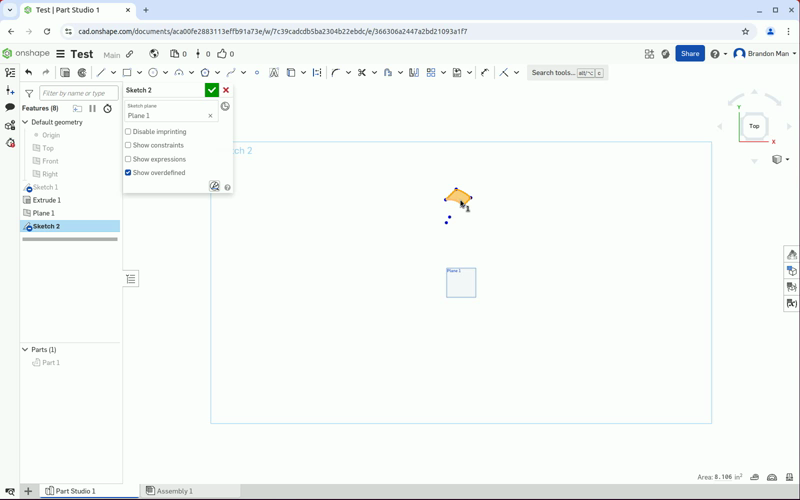
mouse_move(73, 352)
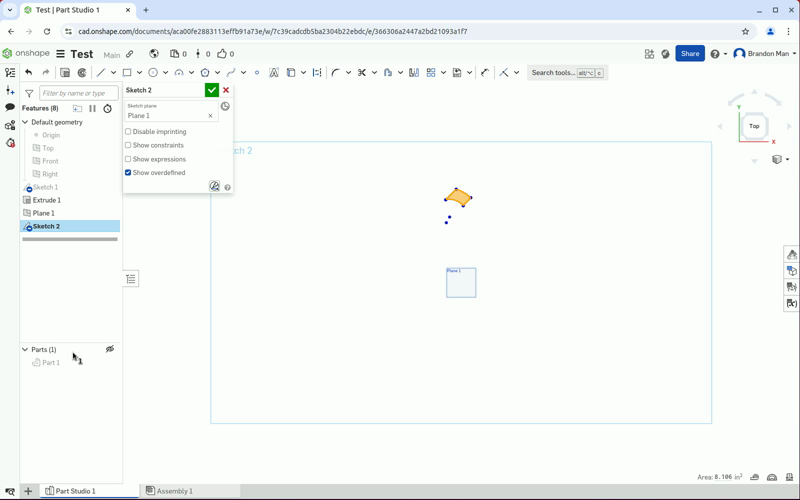
key(shift+y)
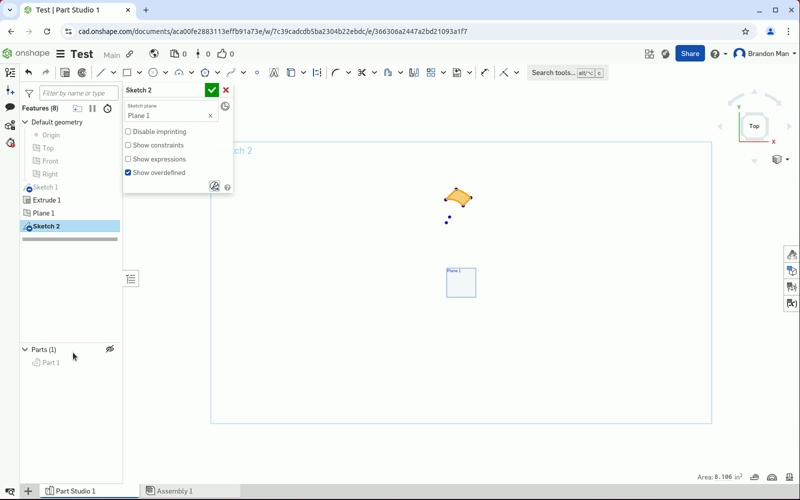
key(shift+e)
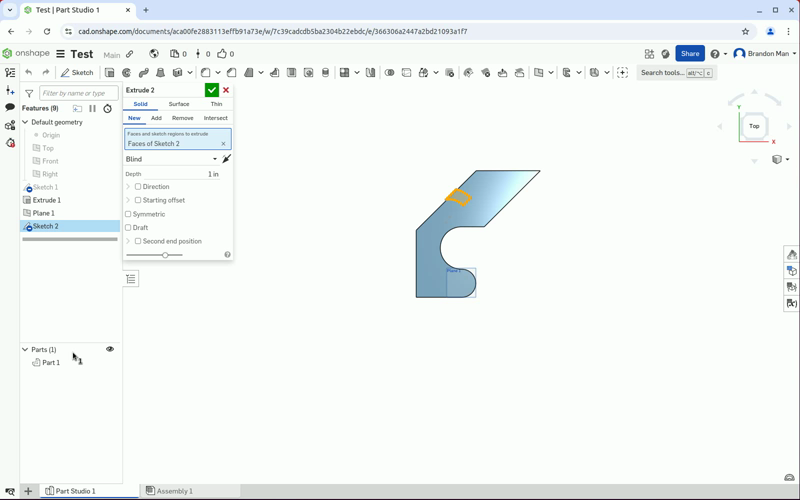
mouse_move(143, 106)
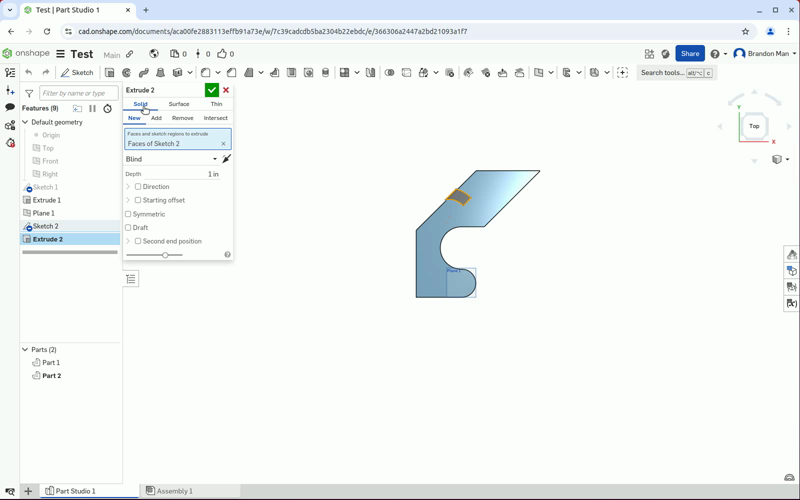
click(143, 106)
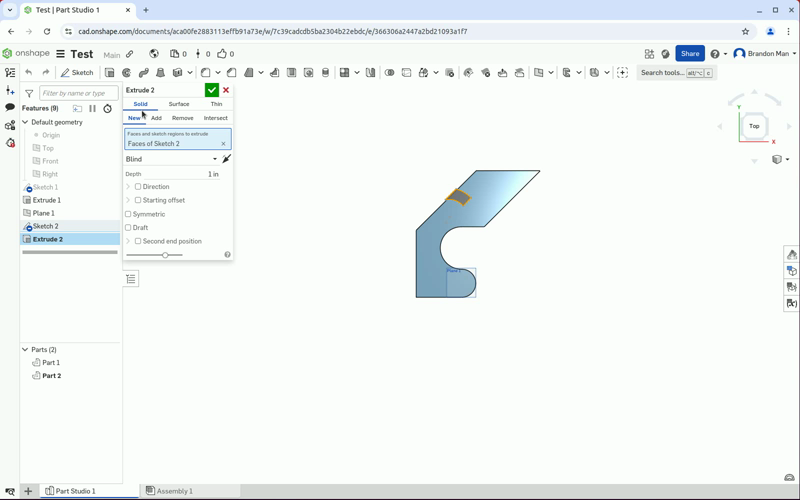
mouse_move(137, 120)
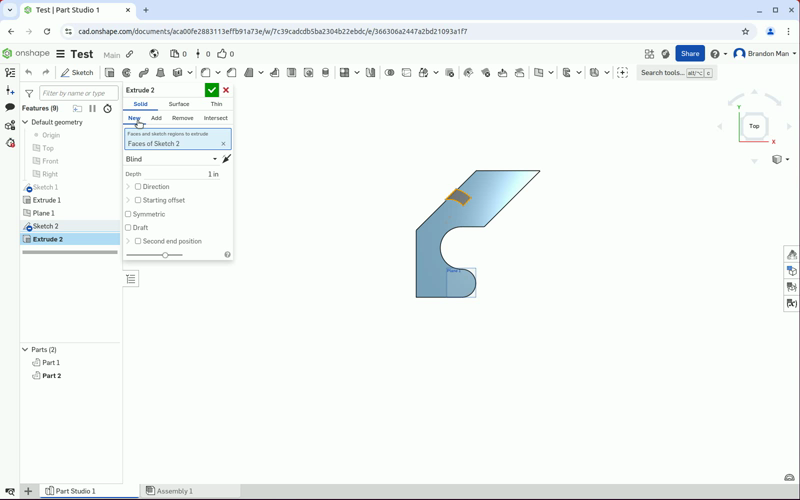
click(137, 120)
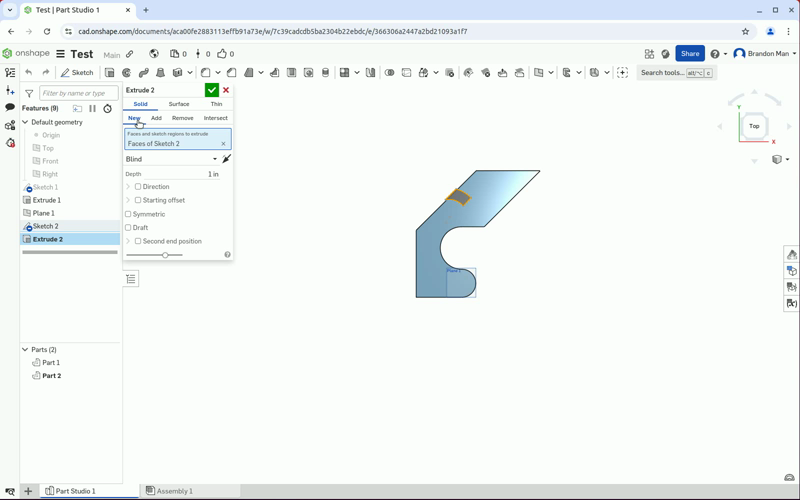
key(tab, 4)
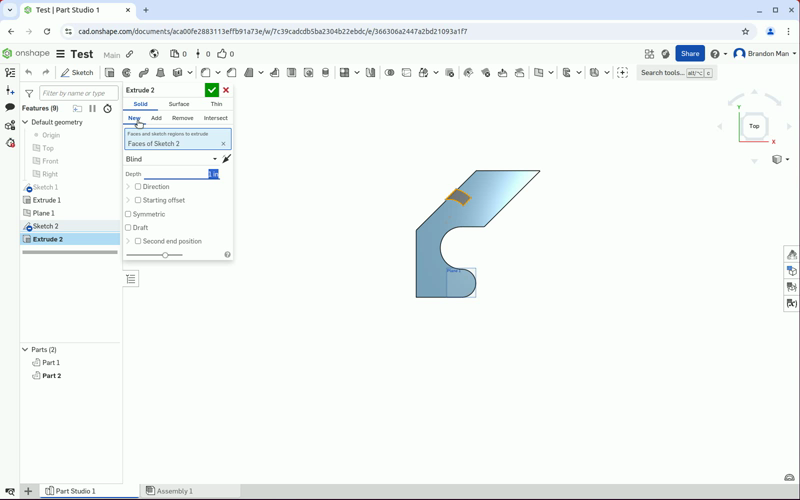
text(1.204)
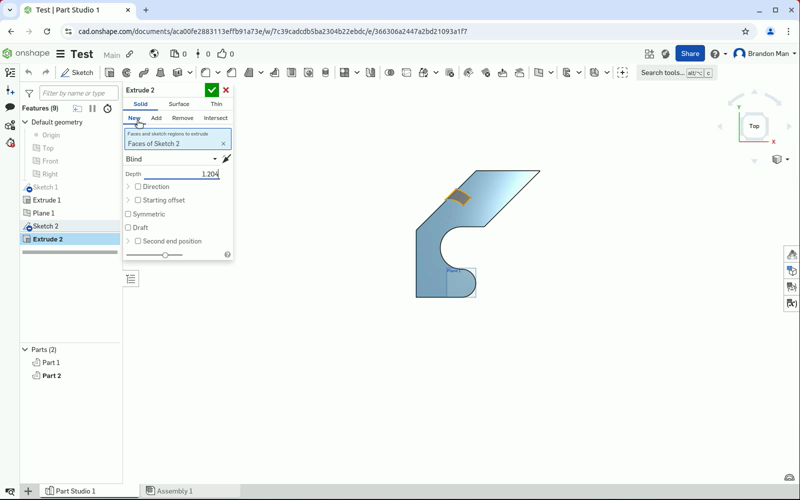
key(enter)
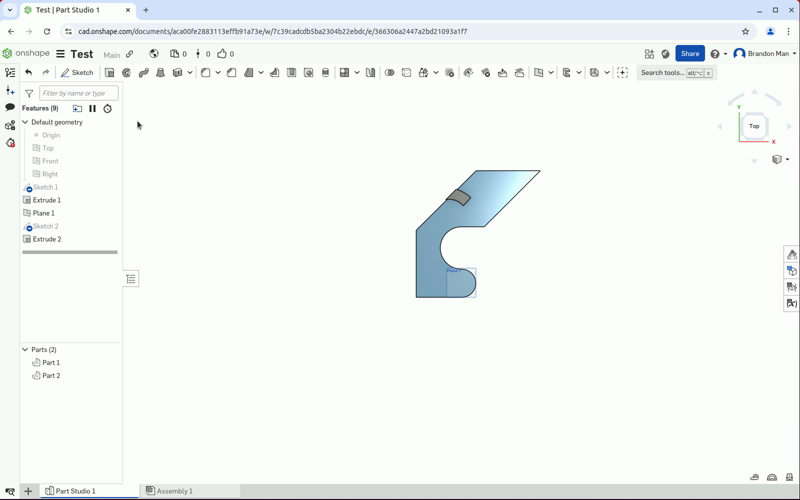
key(shift+h)
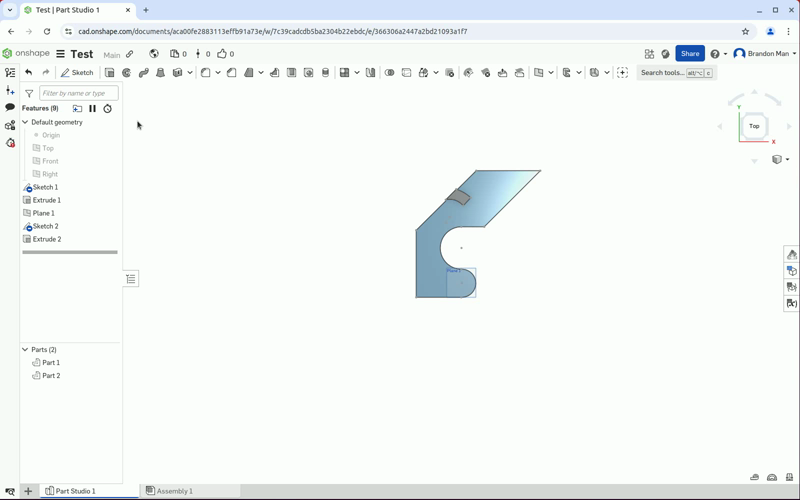
key(shift+h)
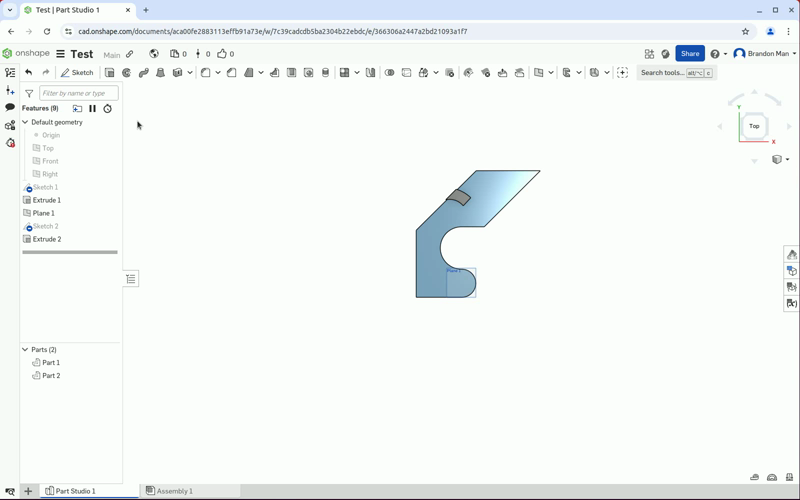
mouse_move(73, 189)
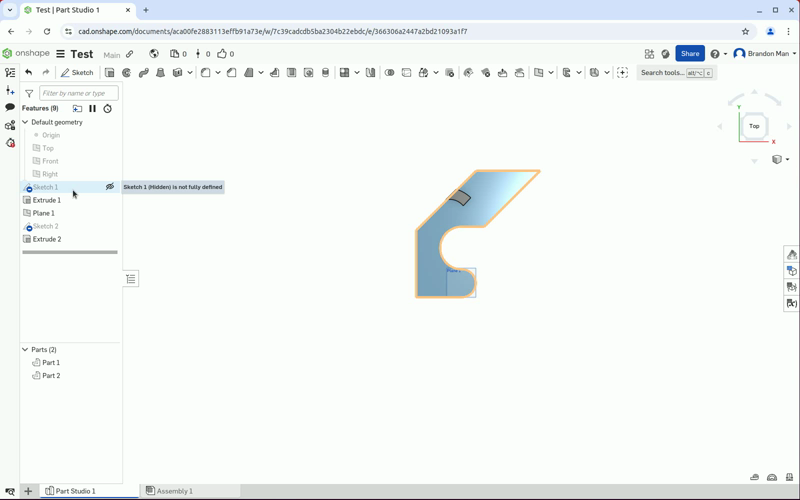
click(73, 189)
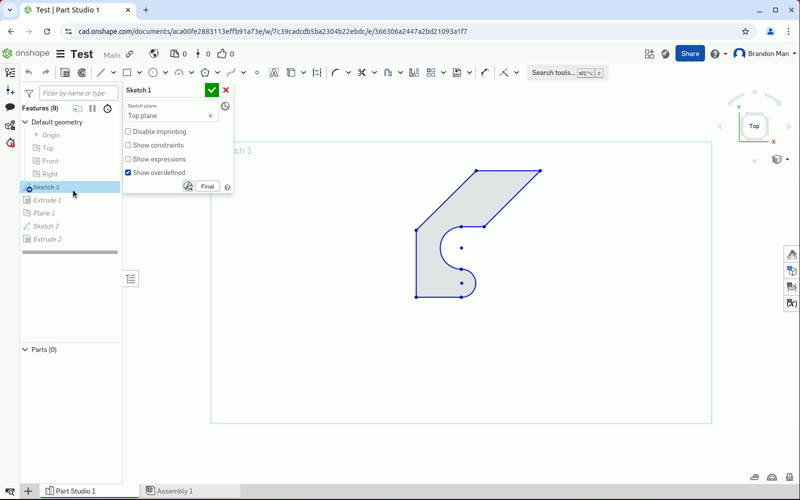
mouse_move(229, 92)
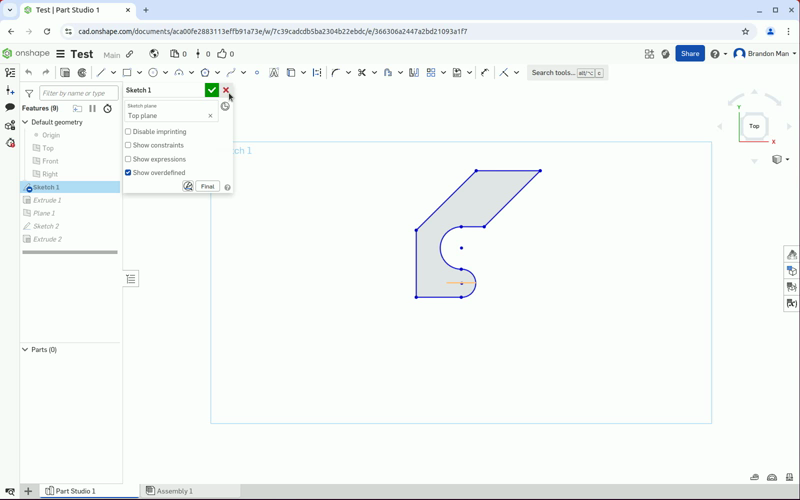
click(229, 92)
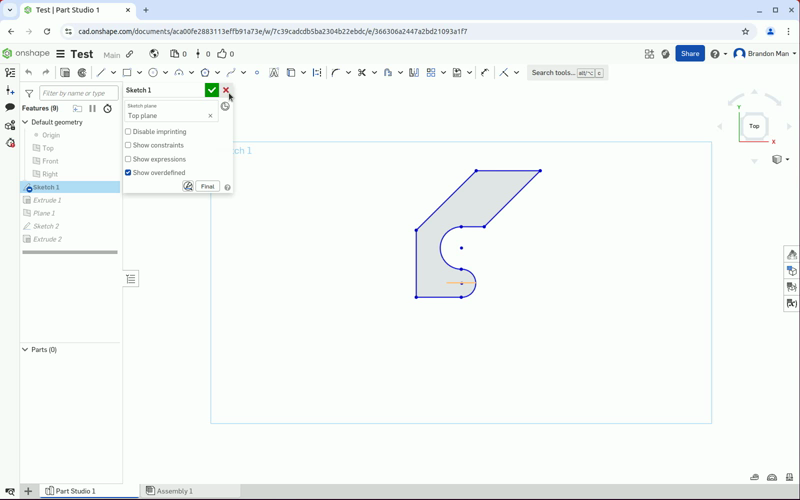
key(shift+s)
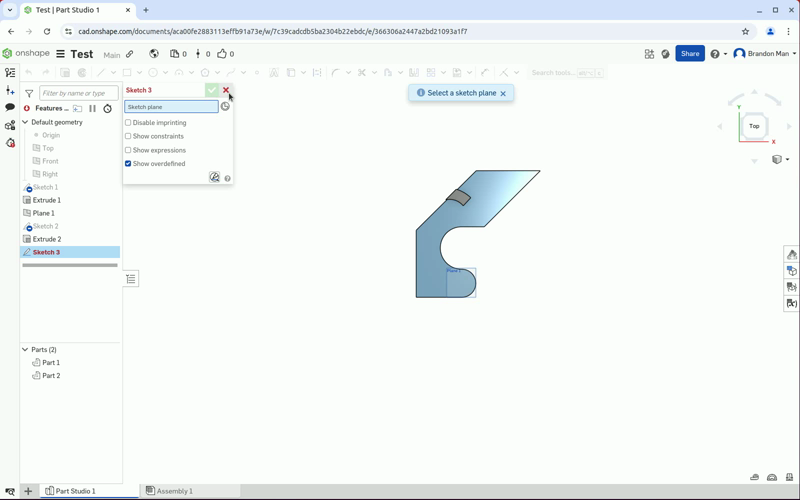
mouse_move(73, 215)
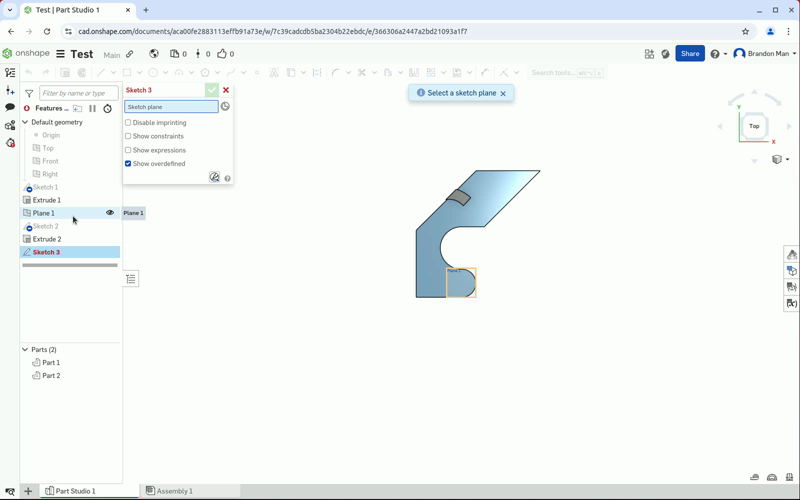
click(73, 215)
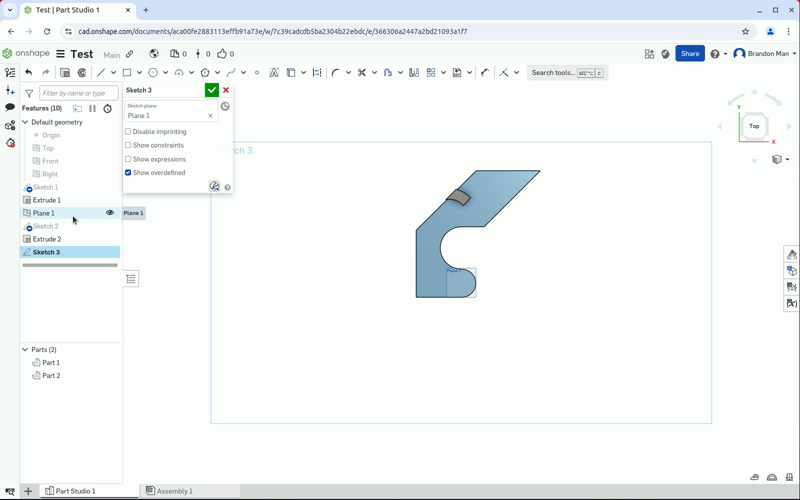
mouse_move(73, 352)
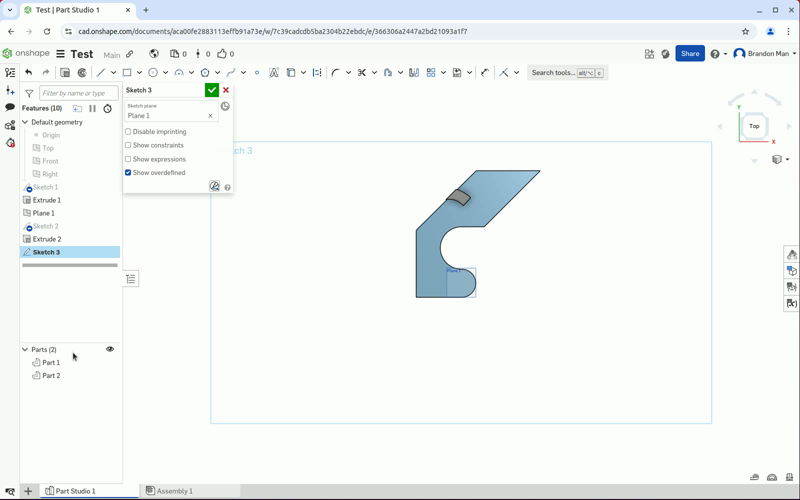
key(y)
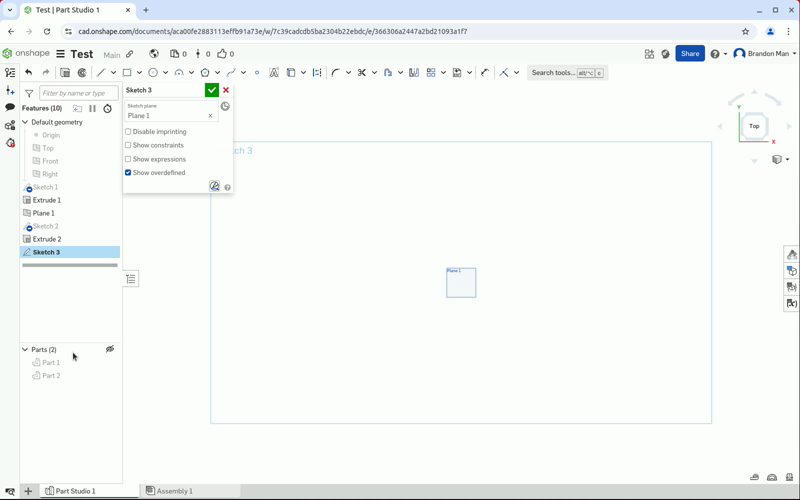
key(a)
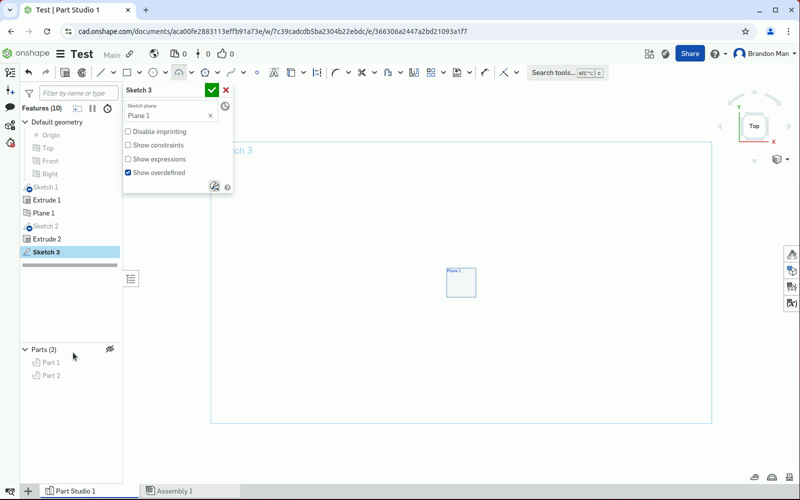
key_down(shift)
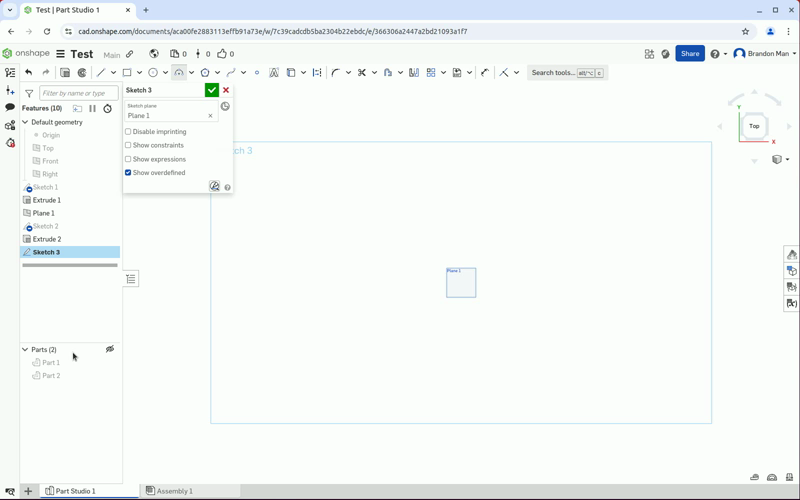
mouse_move(419, 226)
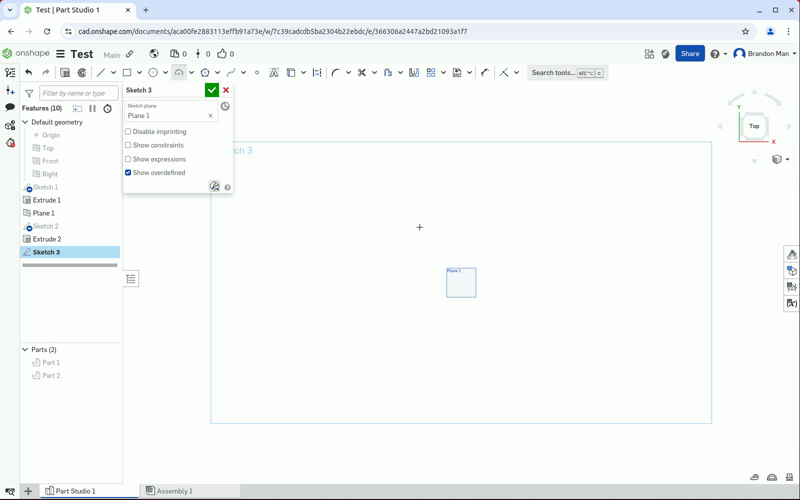
click(419, 226)
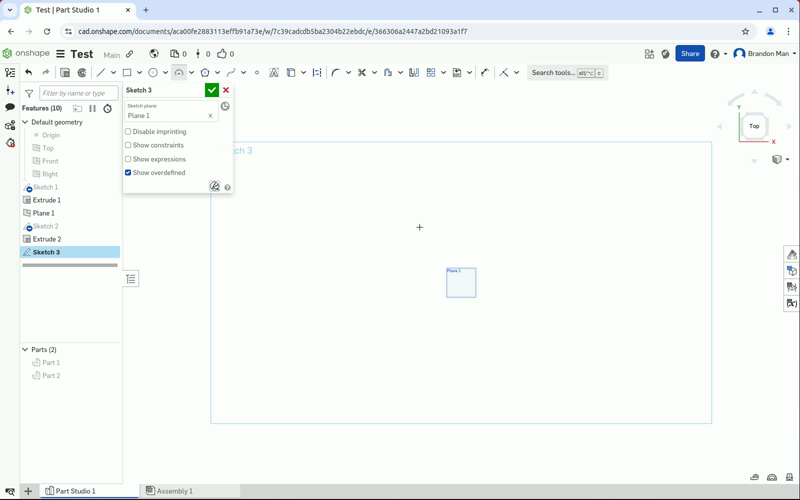
key_up(shift)
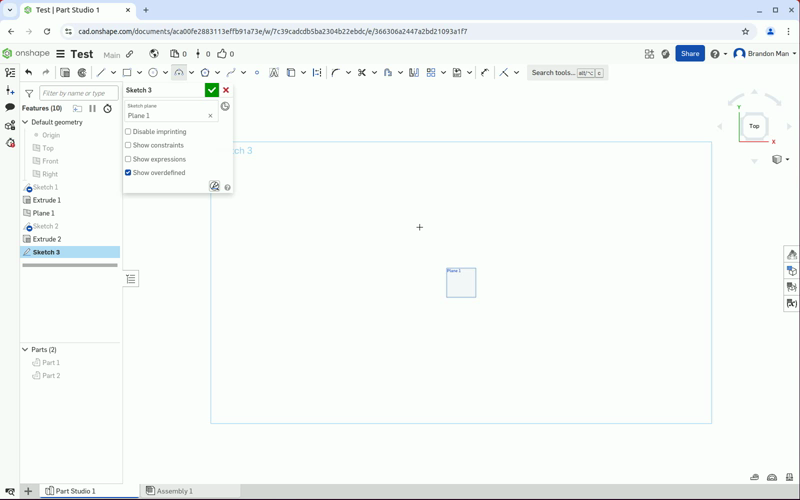
key_down(shift)
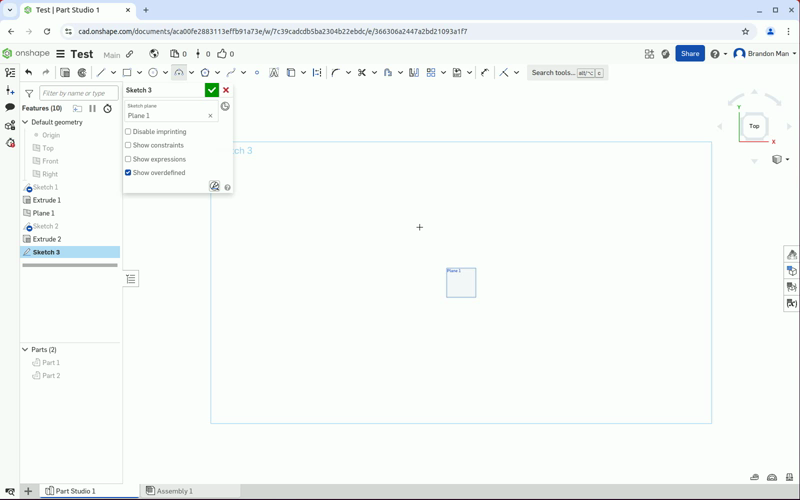
mouse_move(440, 248)
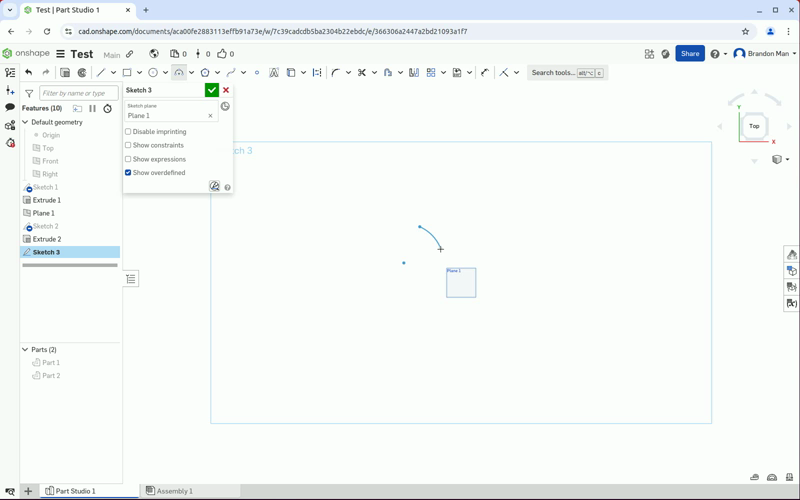
click(440, 248)
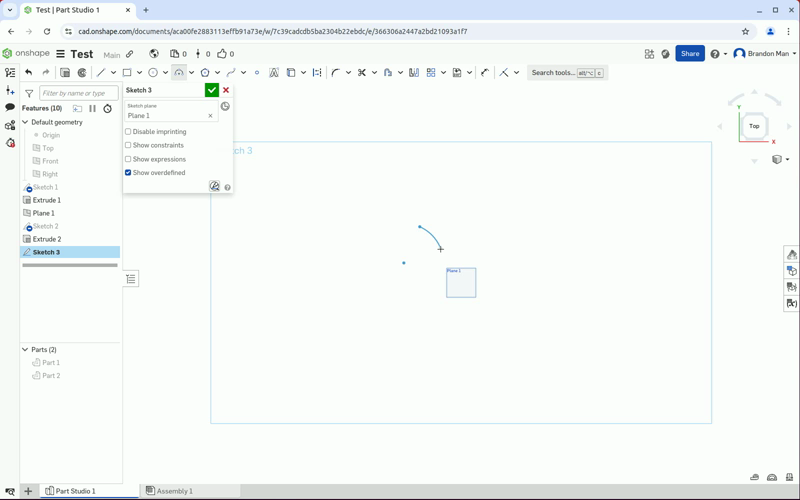
mouse_move(427, 240)
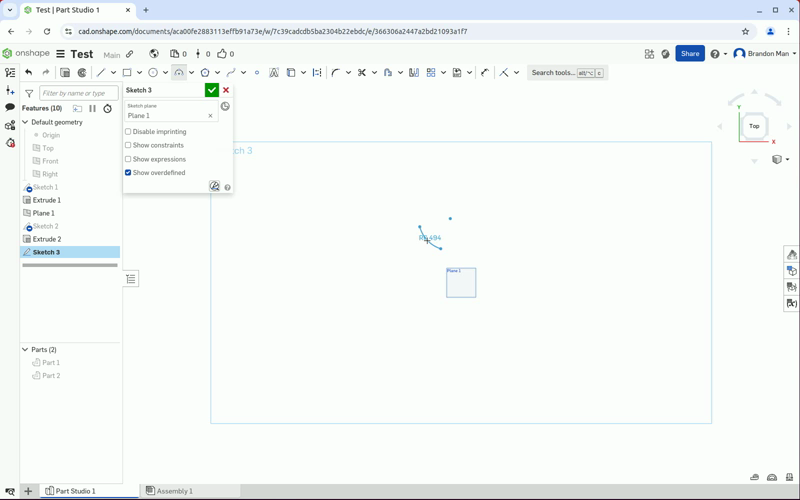
click(427, 240)
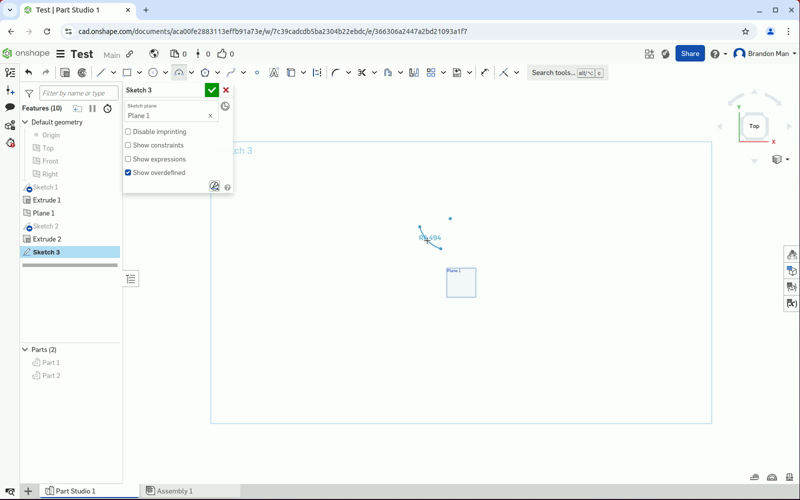
key_up(shift)
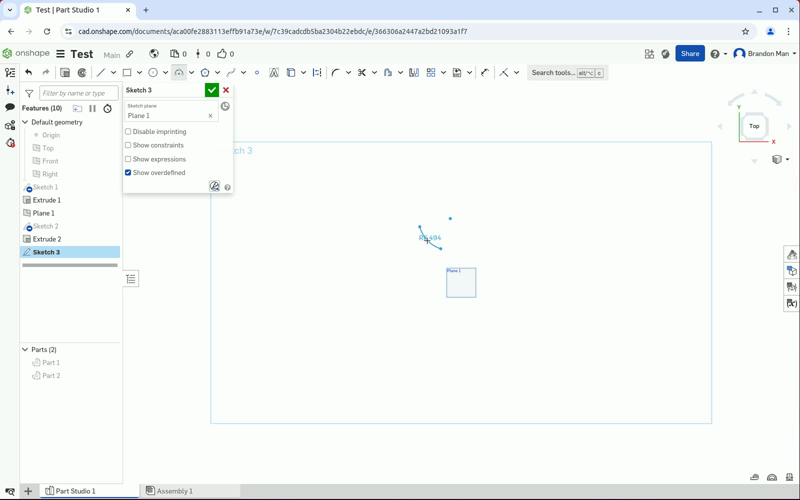
mouse_move(440, 248)
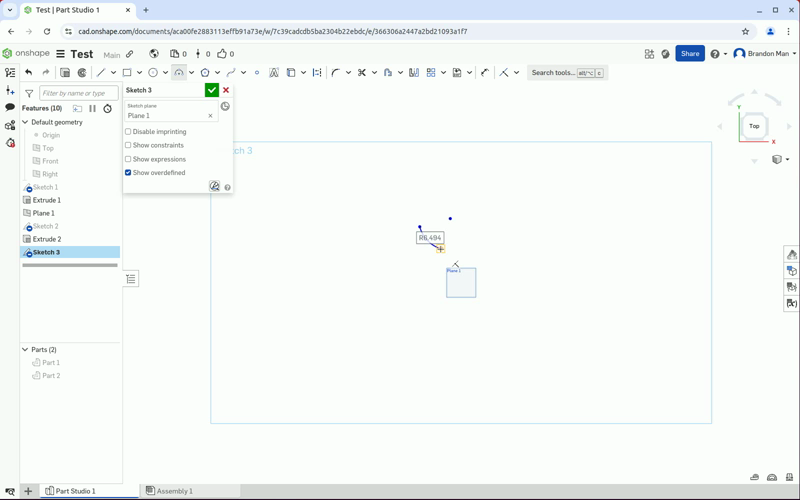
click(440, 248)
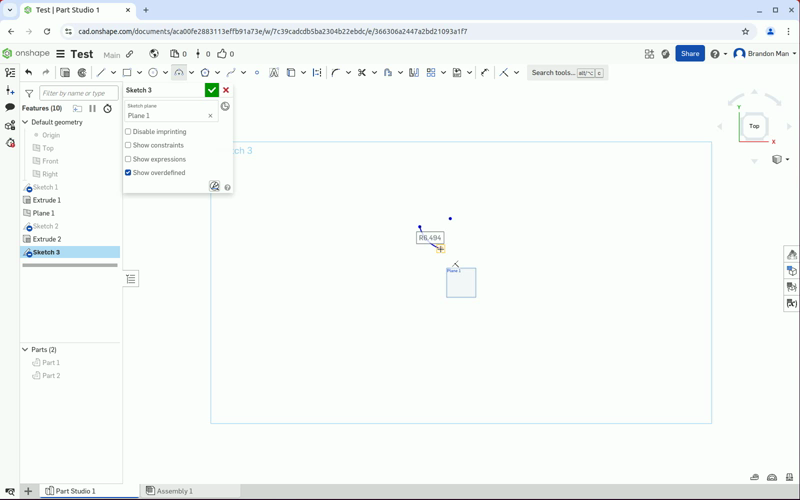
key_down(shift)
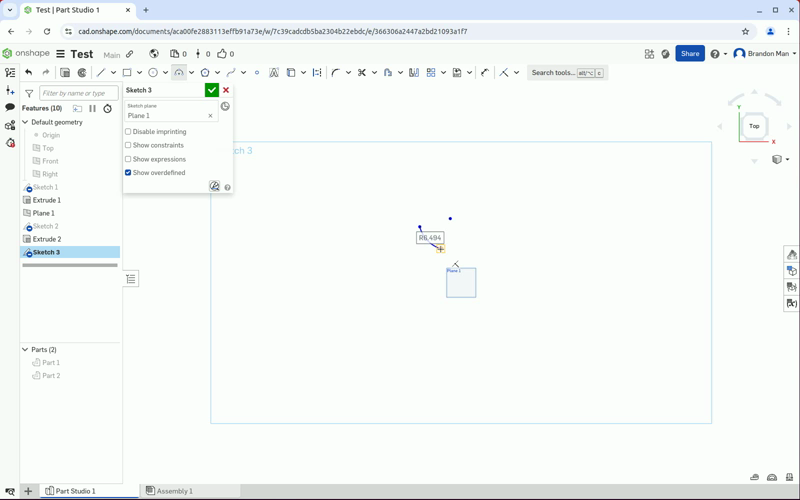
mouse_move(443, 238)
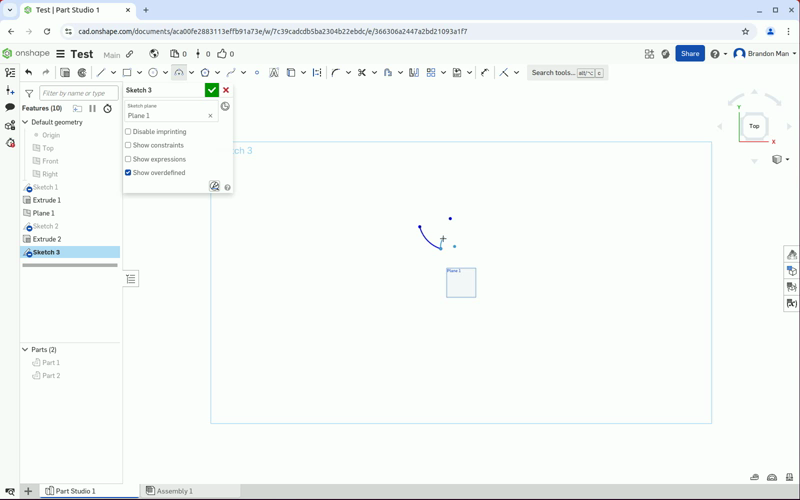
click(443, 238)
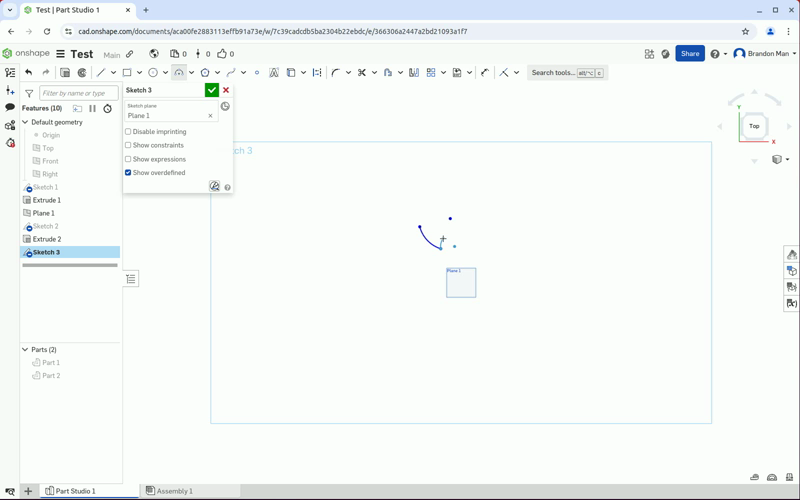
mouse_move(440, 243)
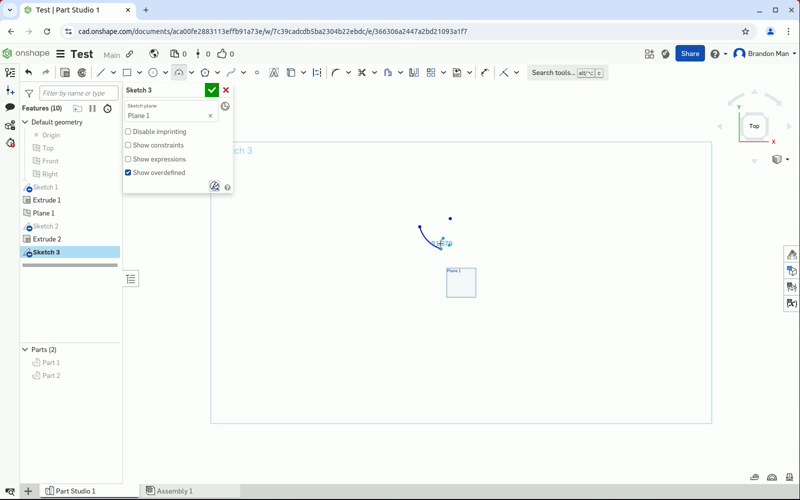
click(440, 243)
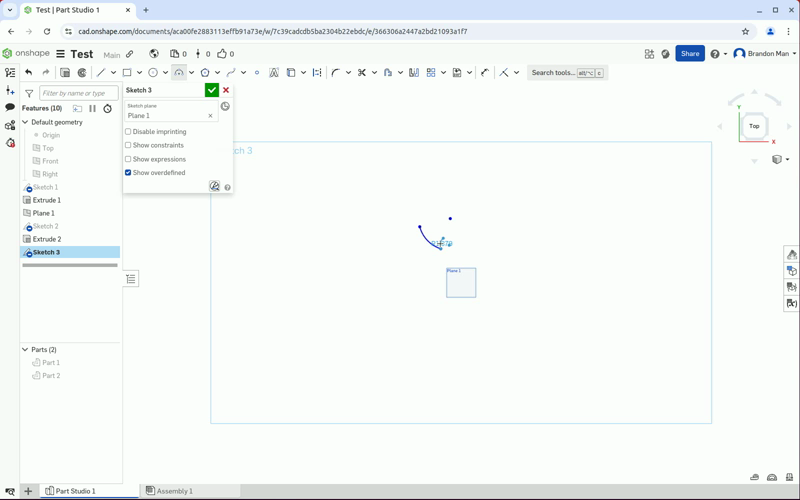
key_up(shift)
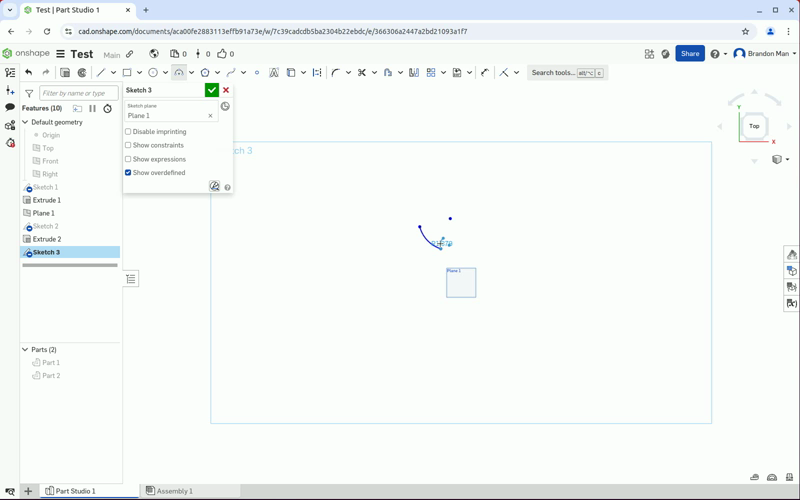
mouse_move(443, 238)
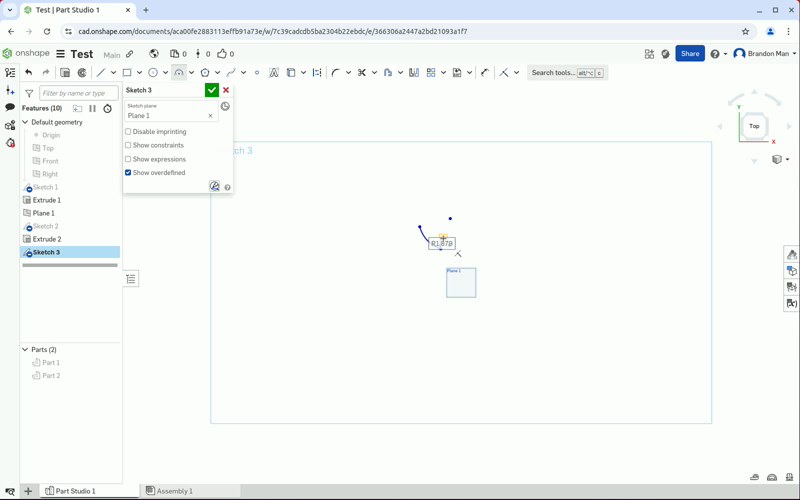
click(443, 238)
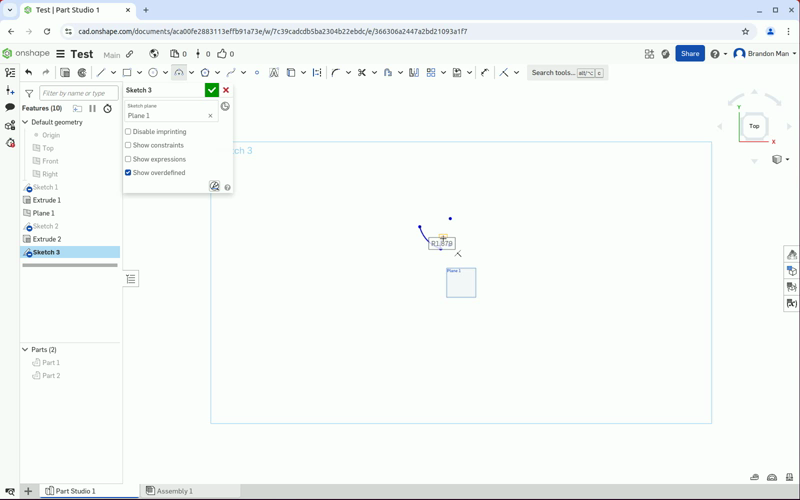
key_down(shift)
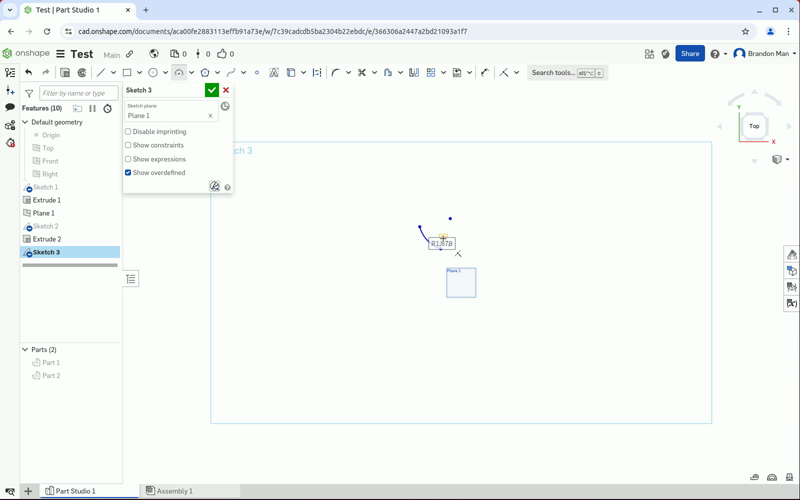
mouse_move(429, 216)
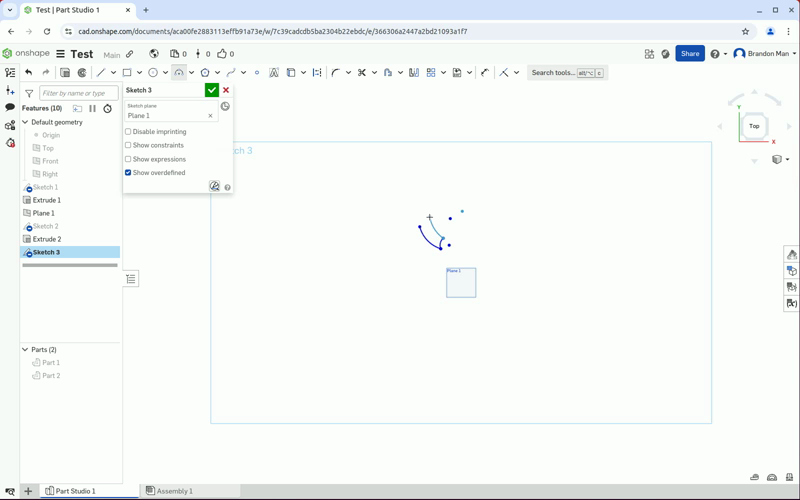
click(429, 216)
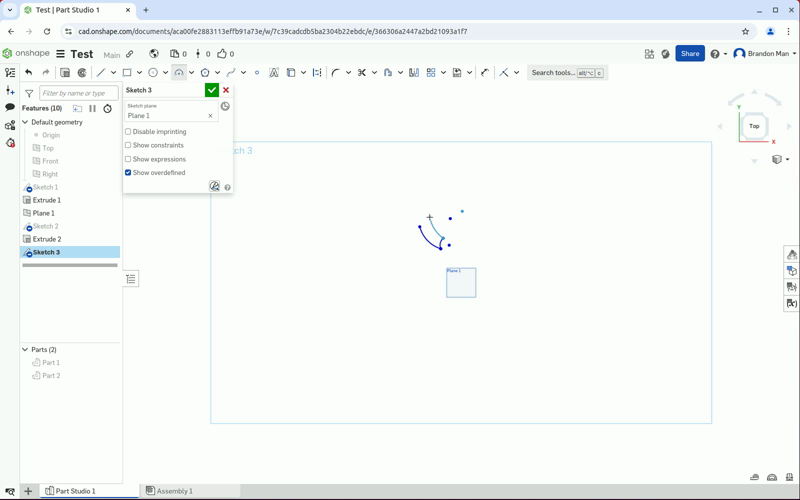
mouse_move(432, 229)
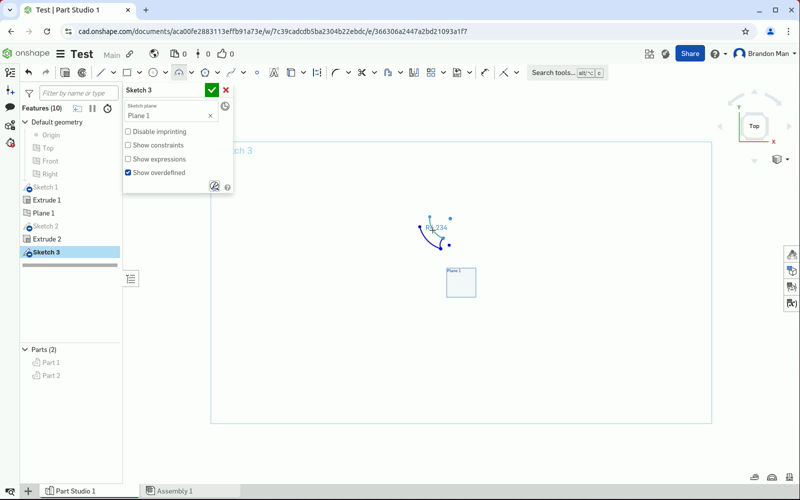
click(432, 229)
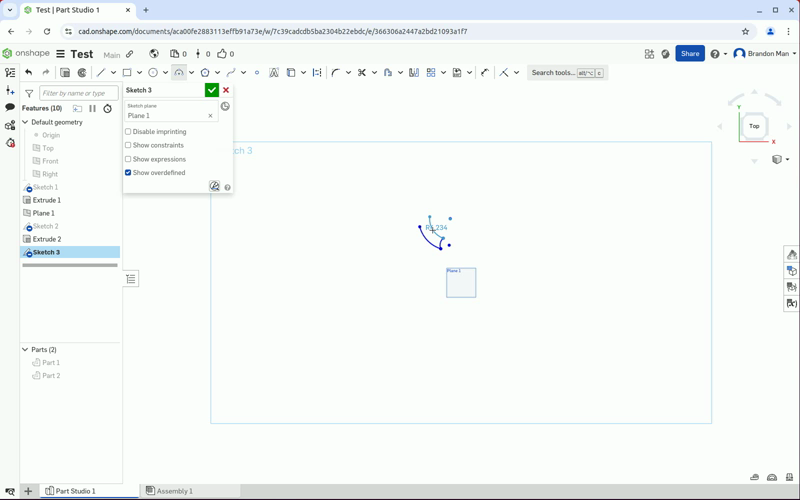
key_up(shift)
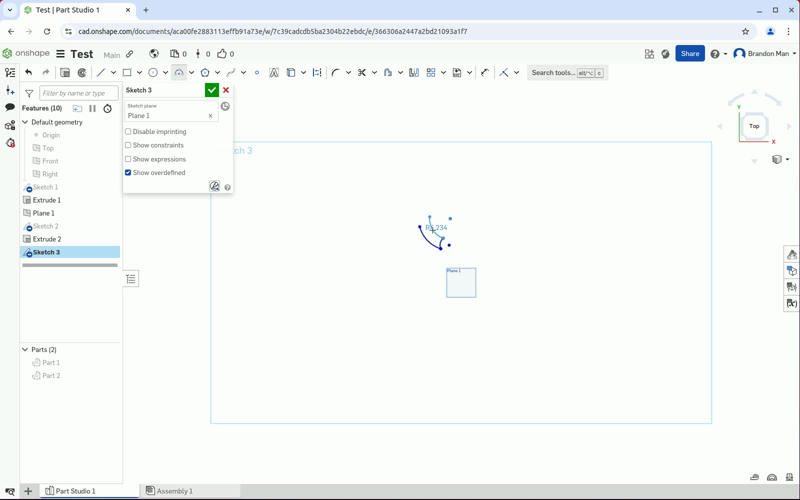
key(esc)
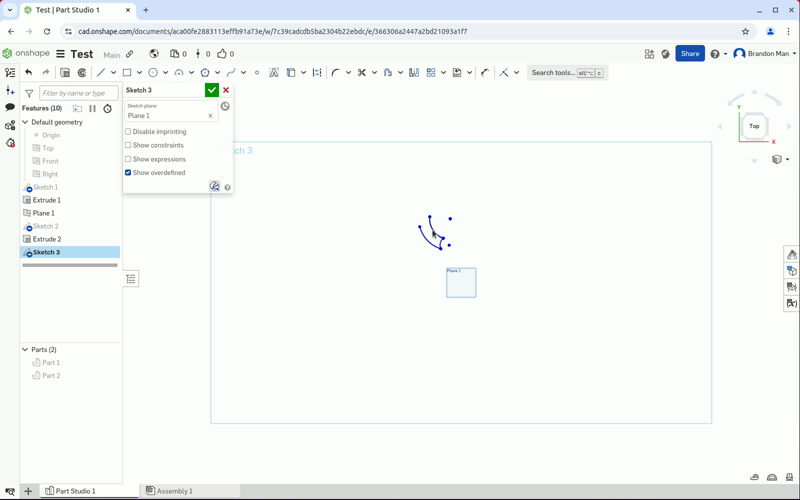
key(l)
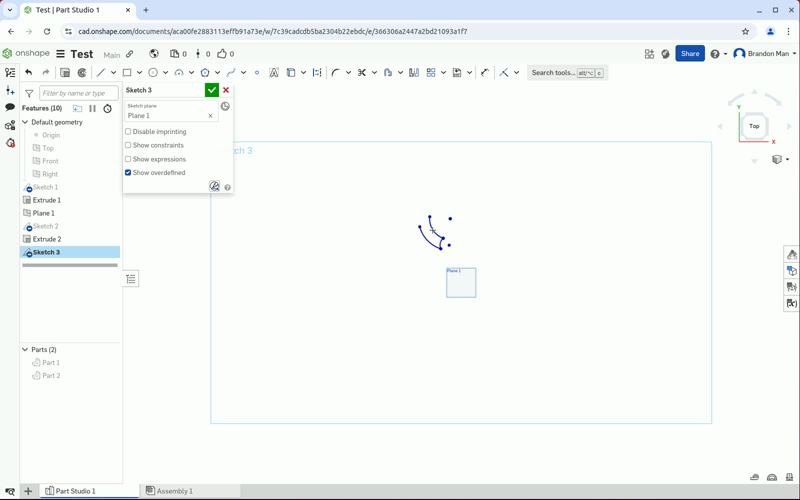
mouse_move(429, 216)
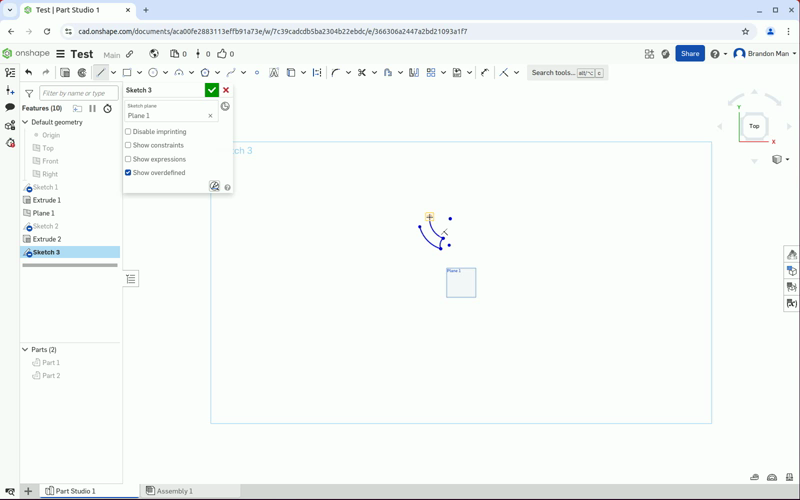
click(429, 216)
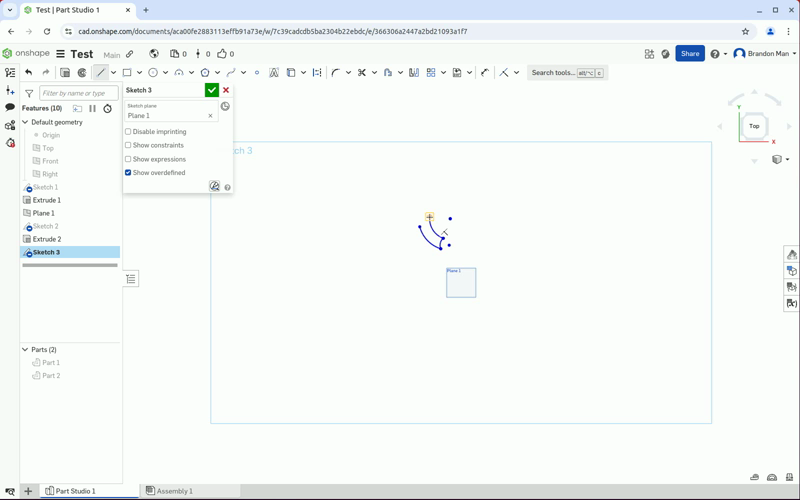
mouse_move(459, 216)
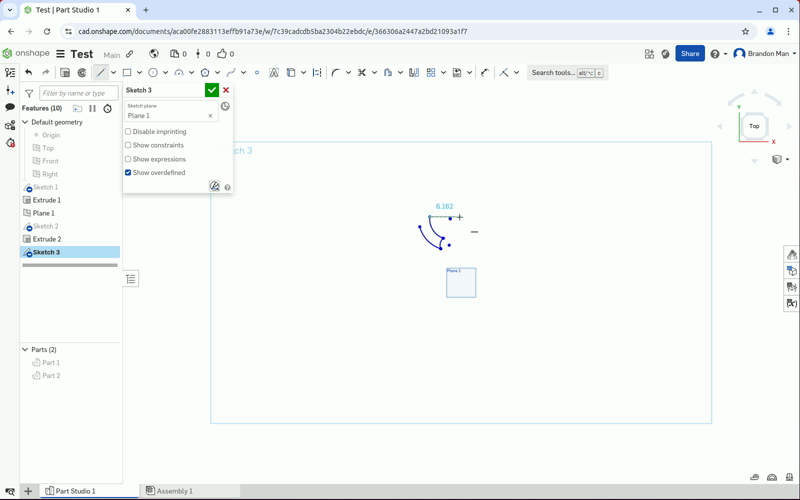
key_down(shift)
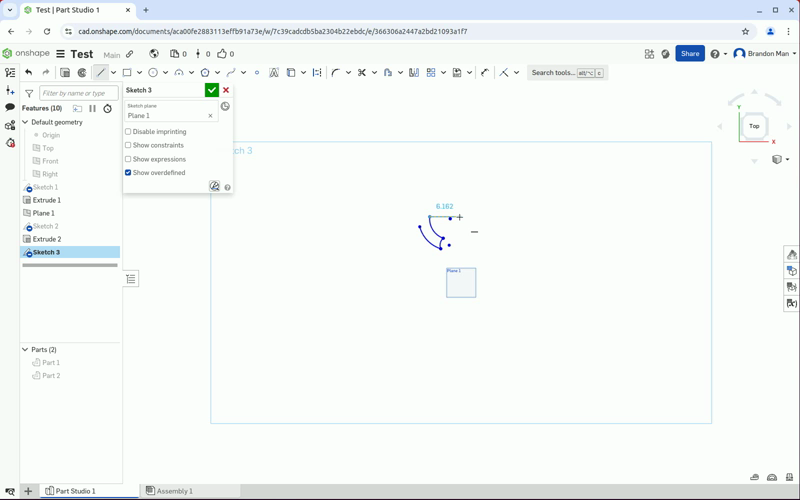
mouse_move(419, 226)
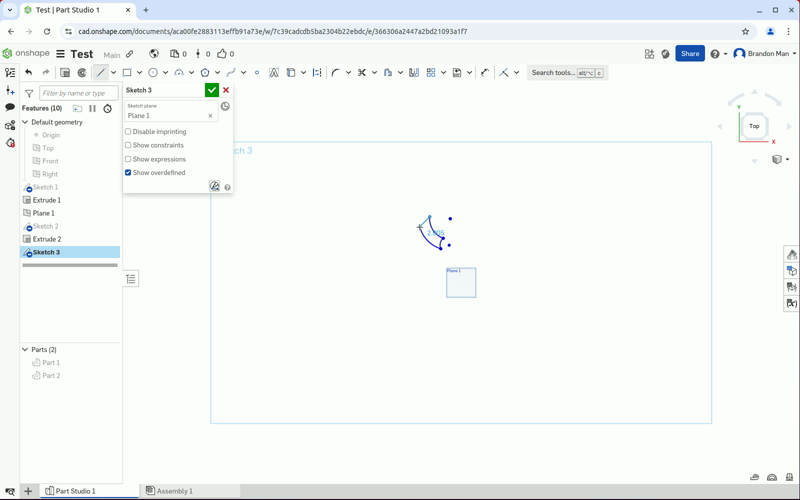
key_up(shift)
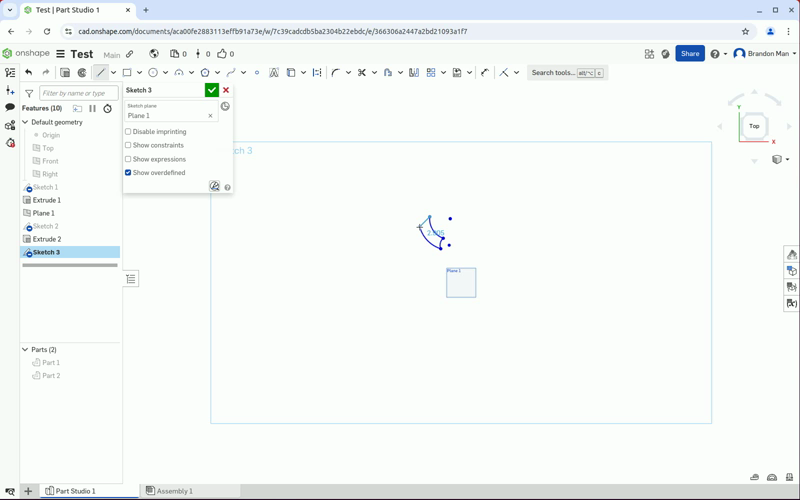
click(419, 226)
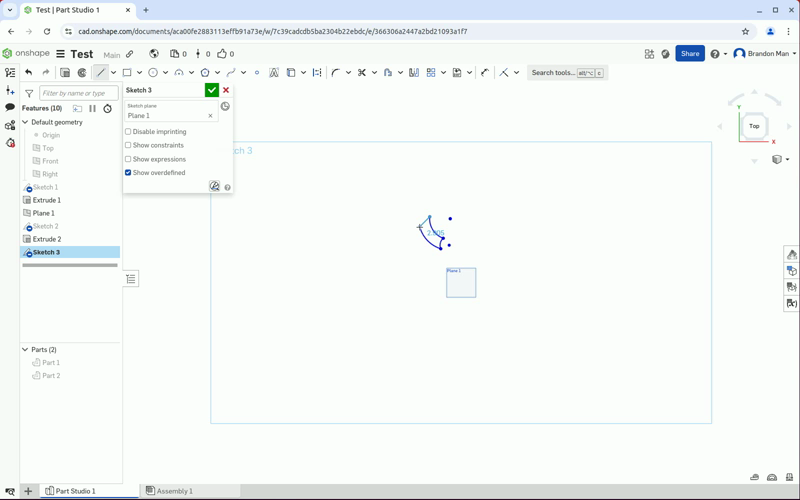
key(esc)
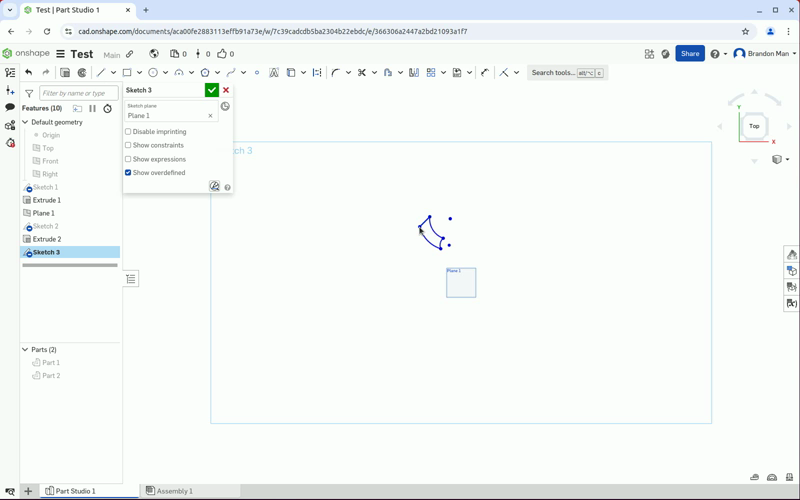
mouse_move(434, 225)
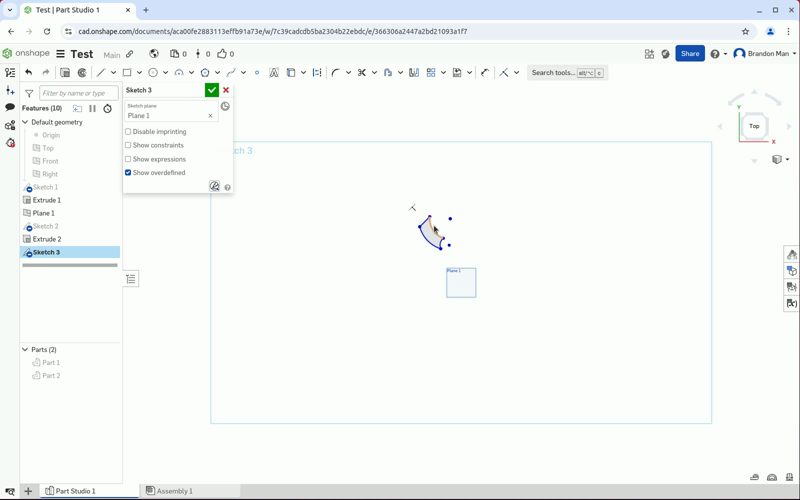
scroll(6)
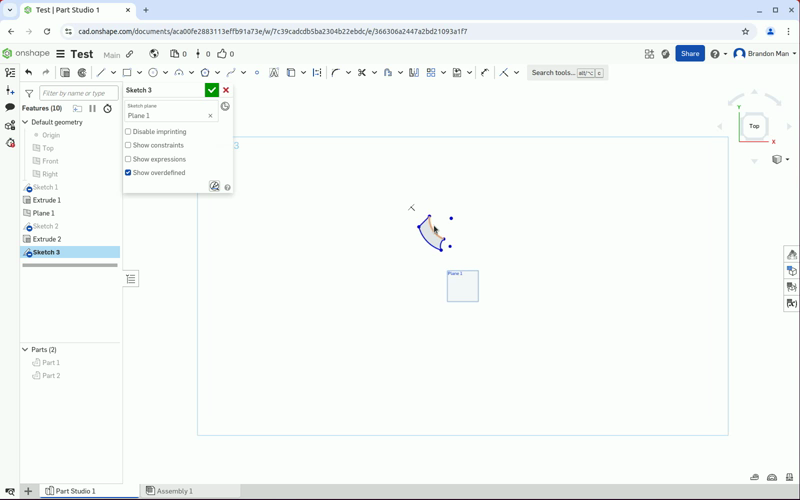
scroll(6)
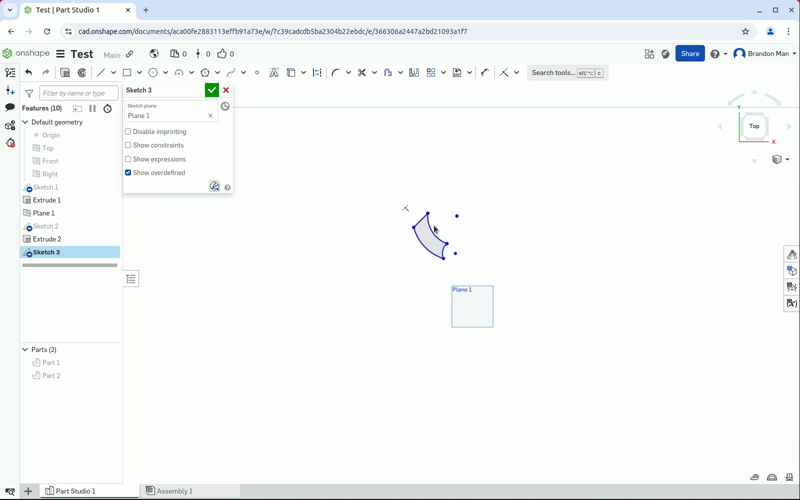
scroll(6)
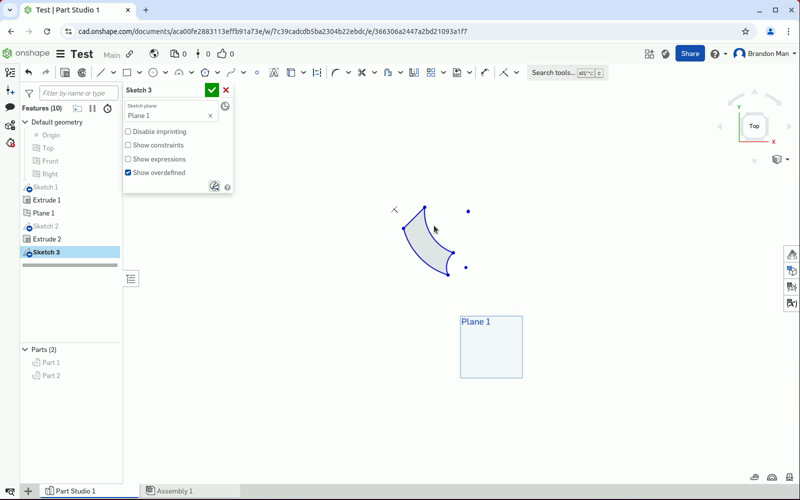
scroll(6)
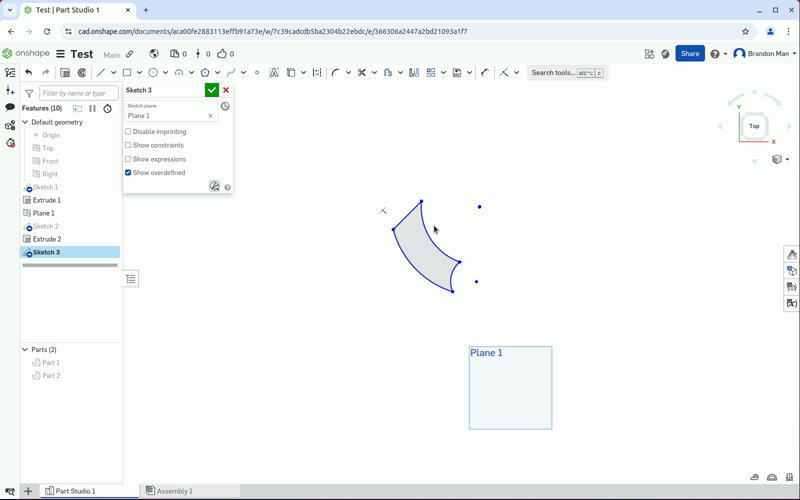
scroll(6)
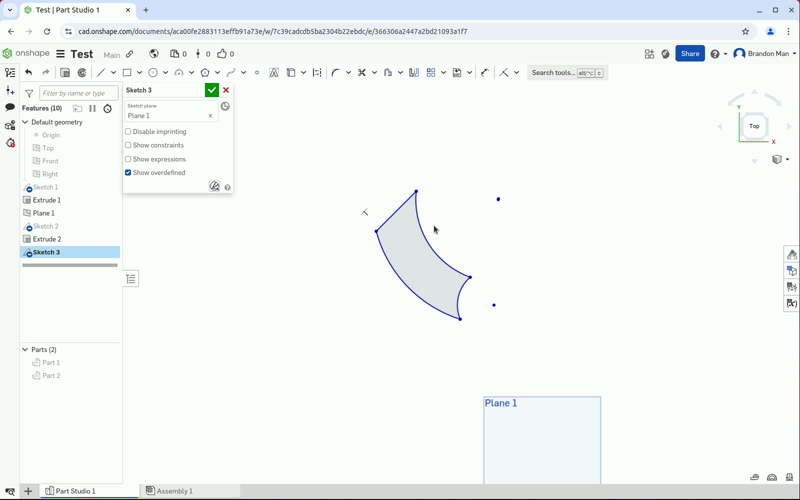
scroll(6)
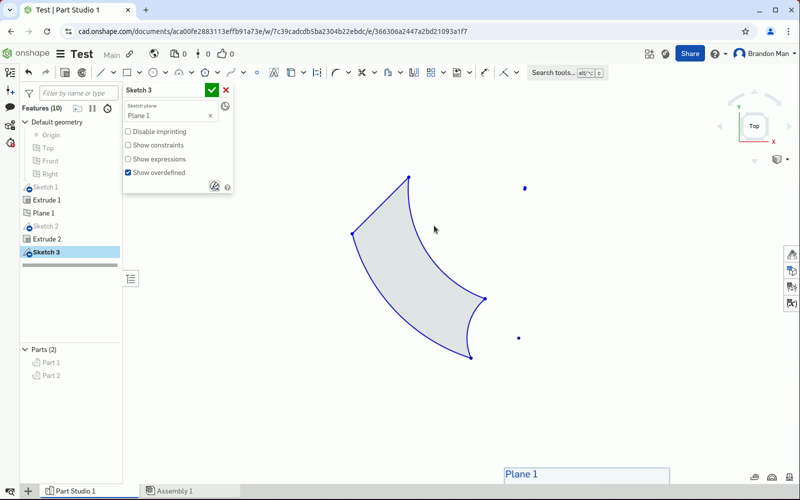
scroll(6)
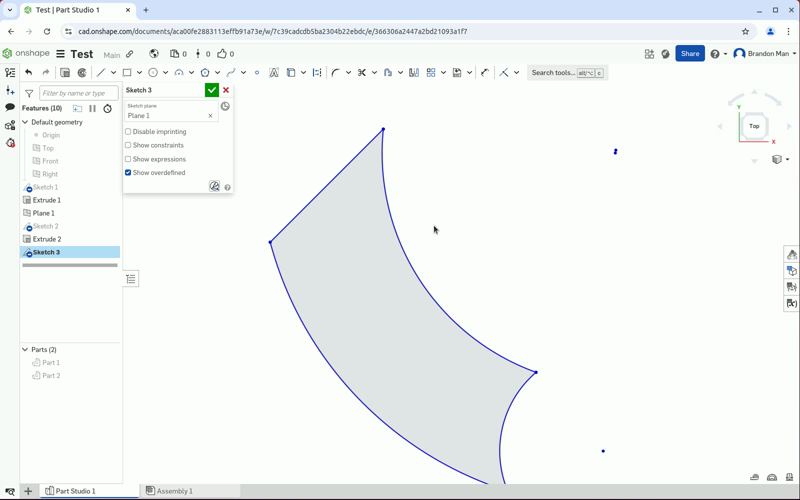
click(434, 225)
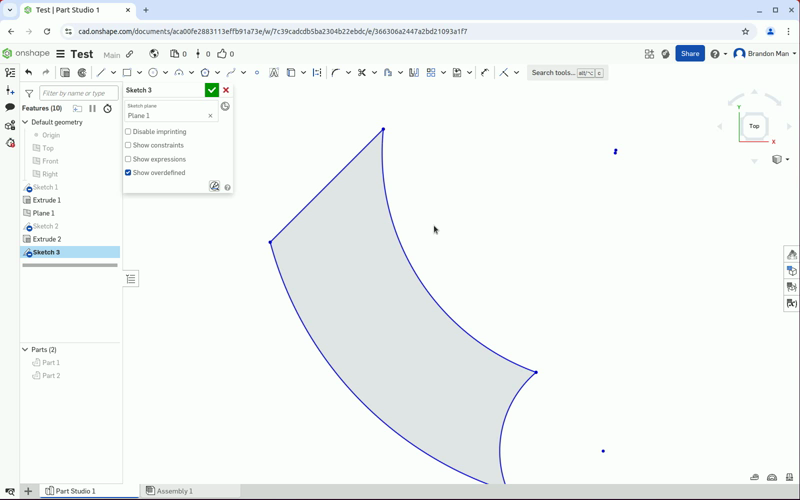
scroll(-6)
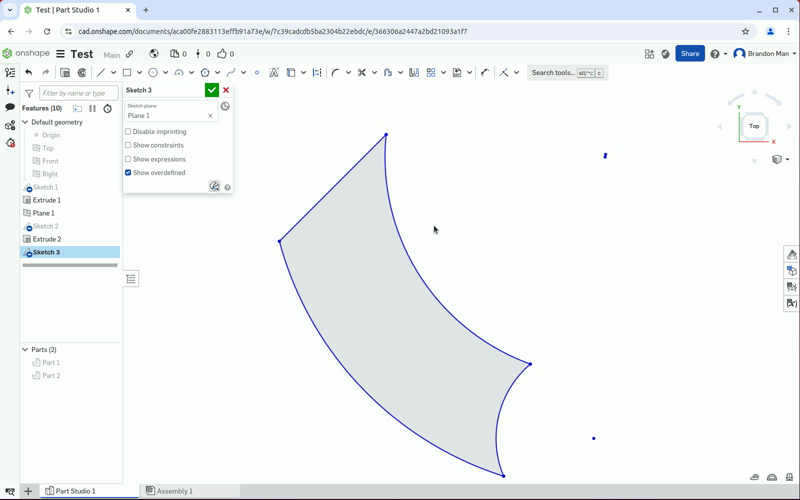
scroll(-6)
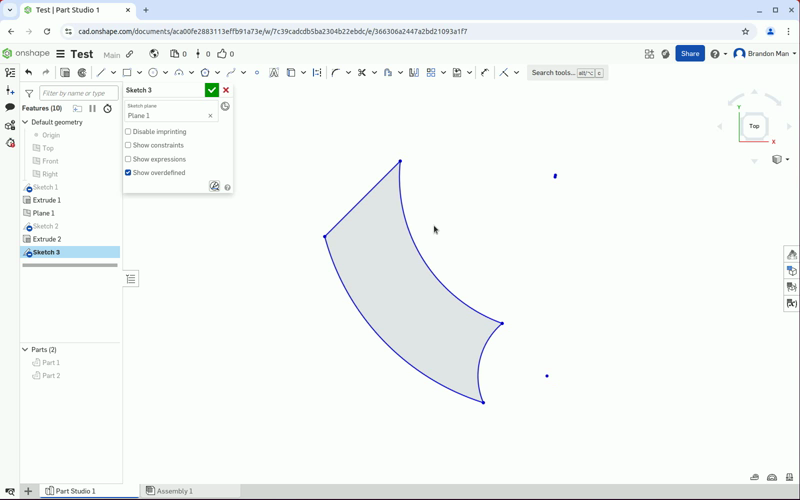
scroll(-6)
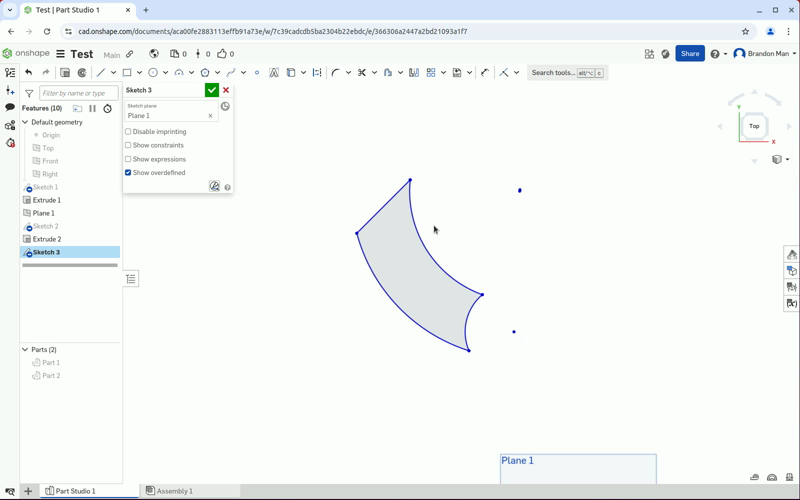
scroll(-6)
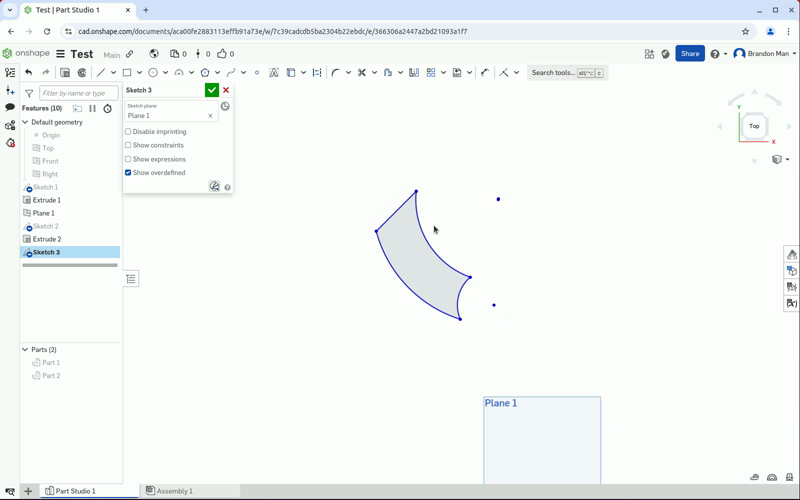
scroll(-6)
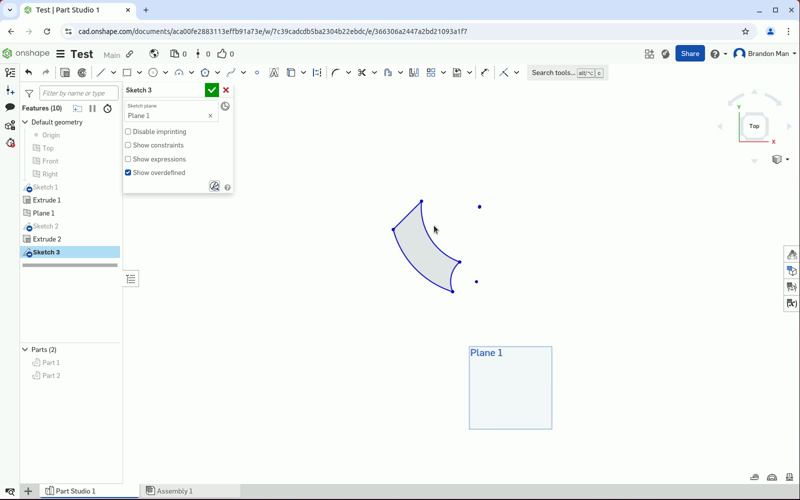
scroll(-6)
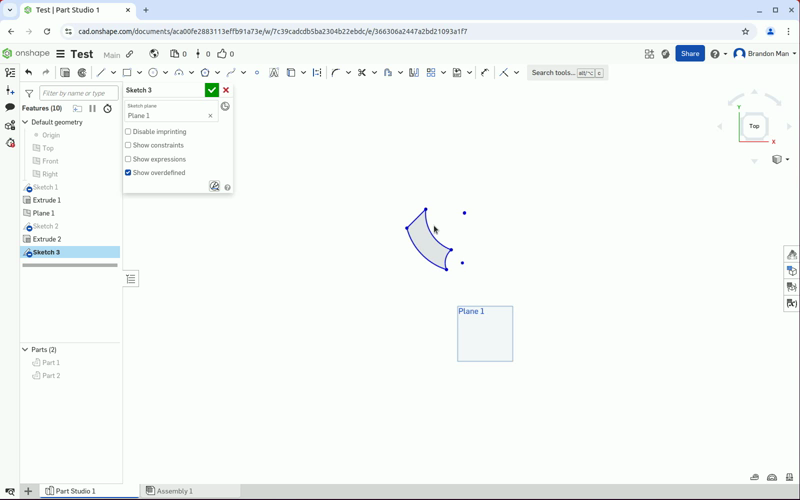
scroll(-6)
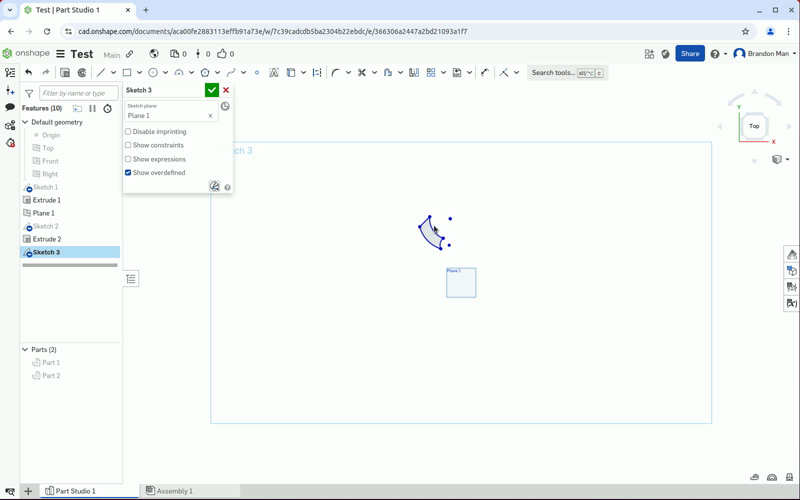
mouse_move(73, 352)
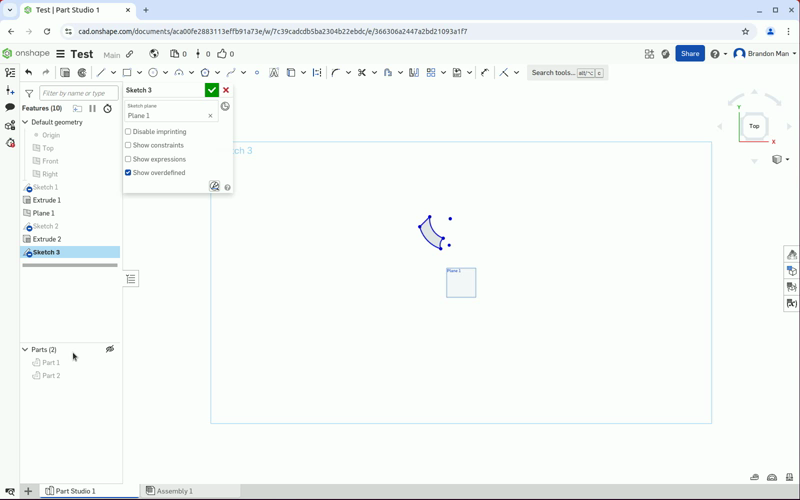
key(shift+y)
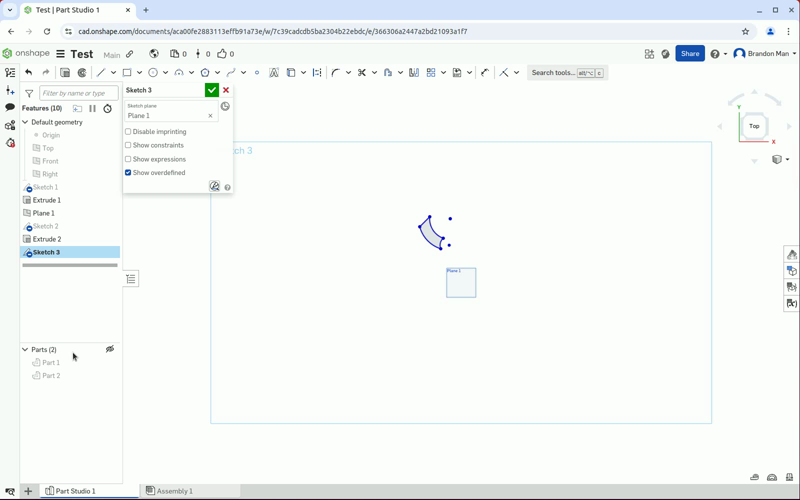
key(shift+e)
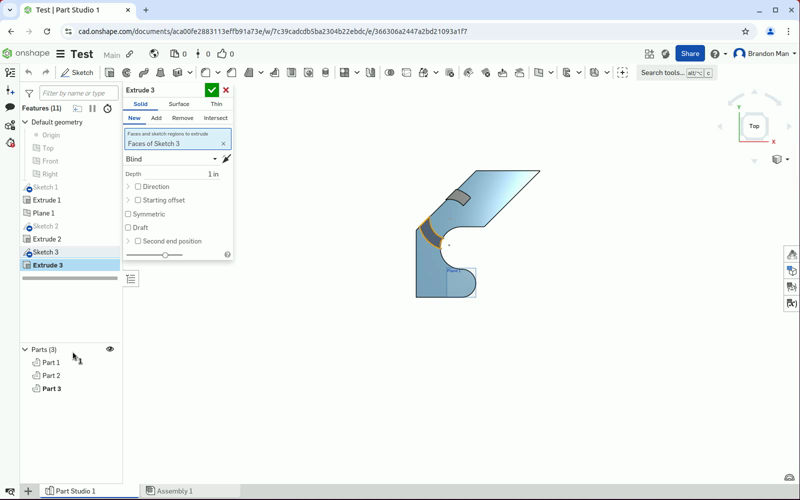
mouse_move(143, 106)
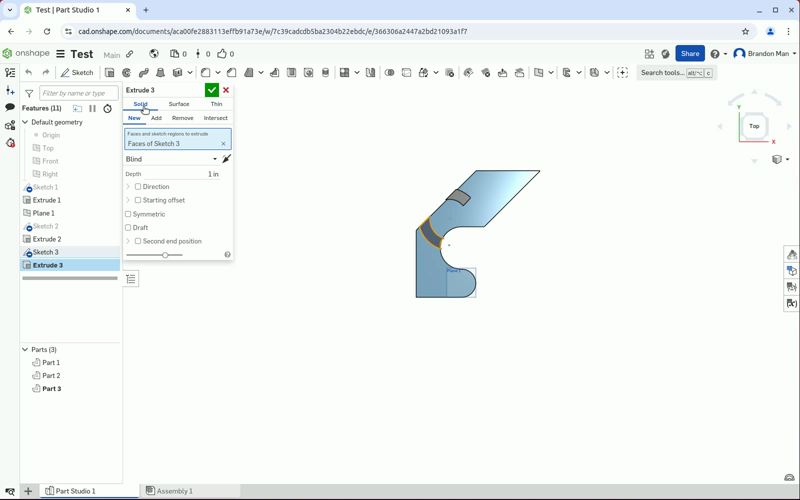
click(143, 106)
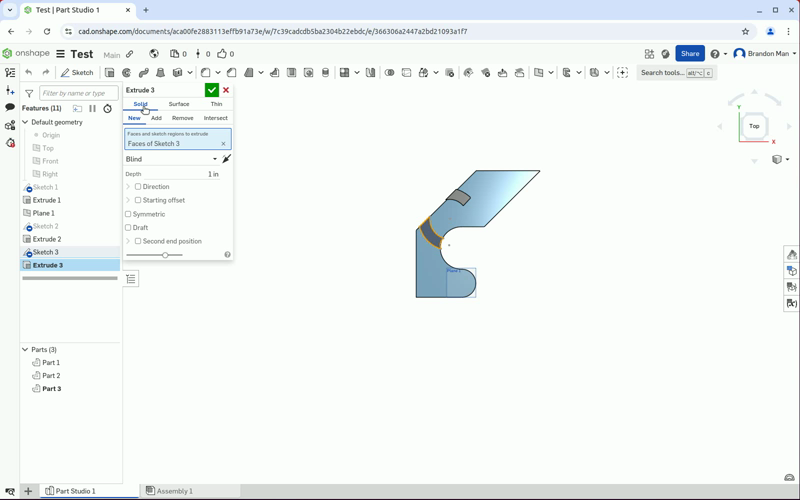
mouse_move(137, 120)
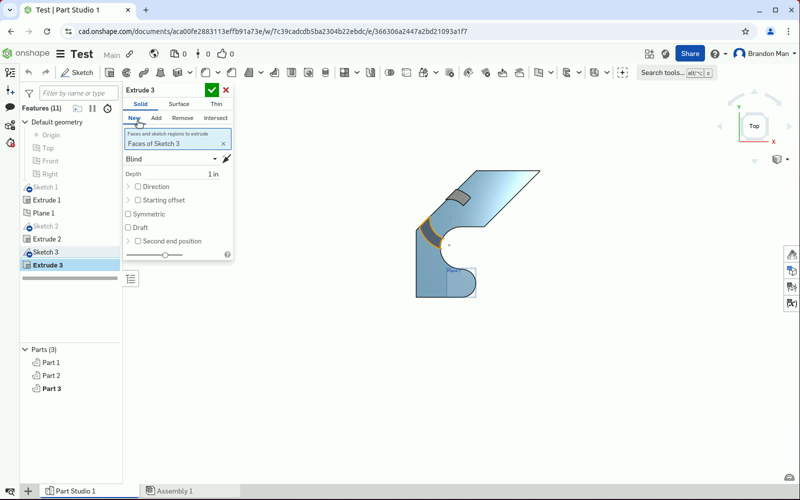
click(137, 120)
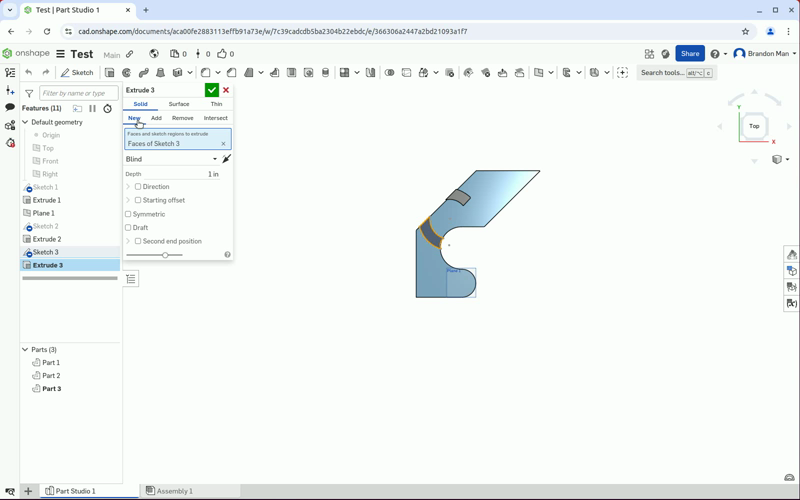
key(tab, 4)
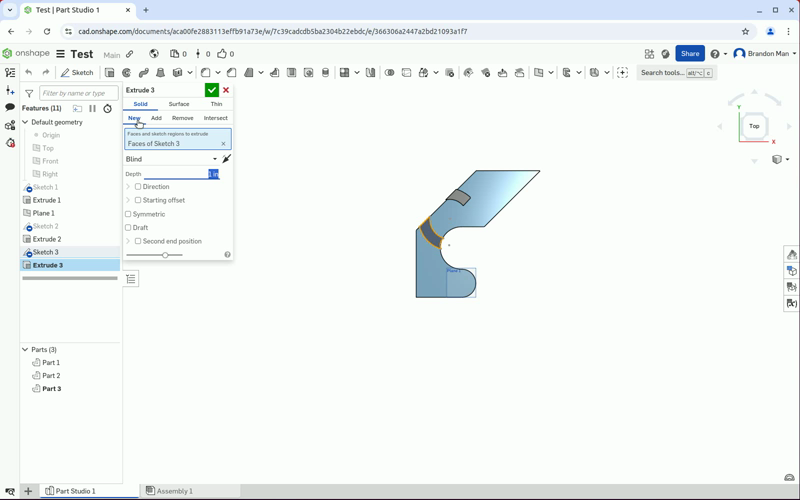
text(1.204)
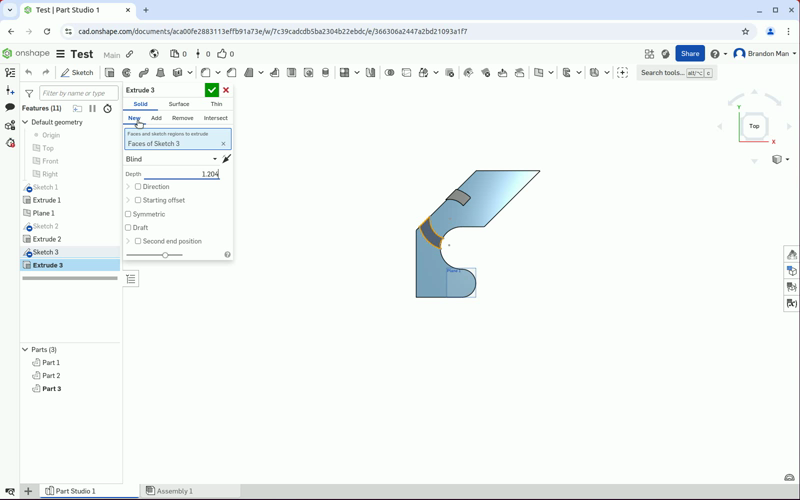
key(enter)
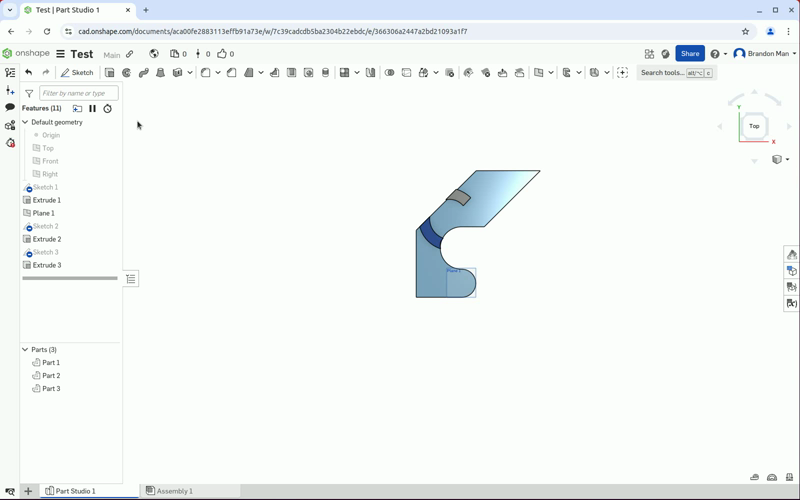
key(shift+h)
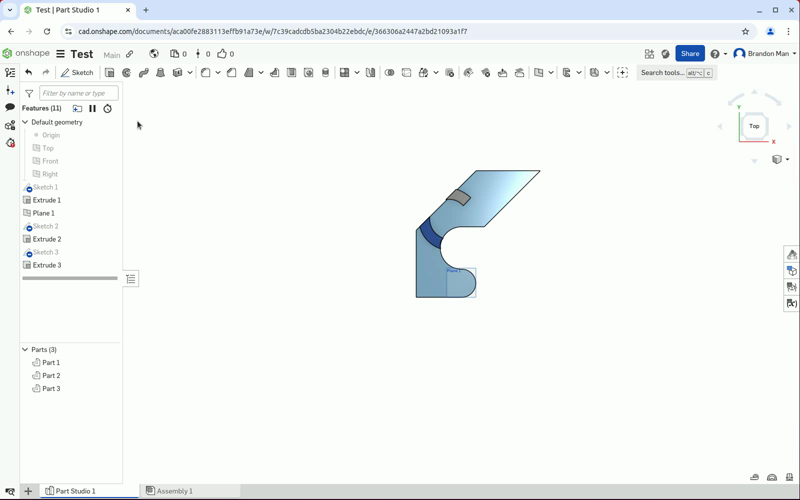
key(shift+h)
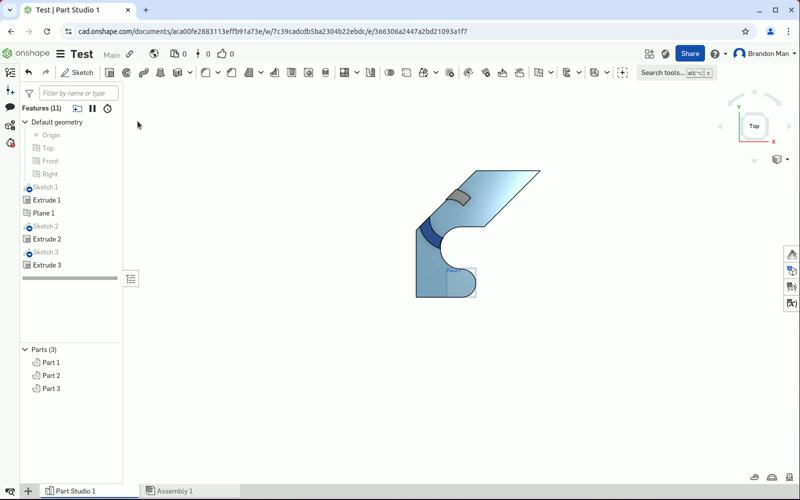
mouse_move(73, 189)
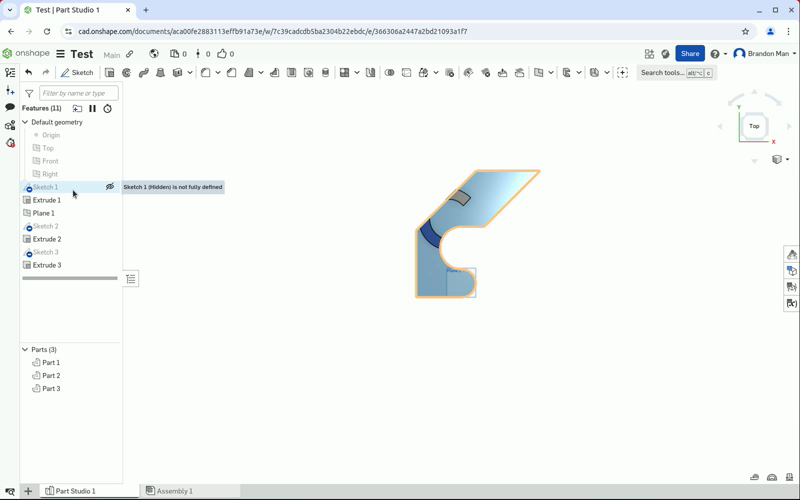
click(73, 189)
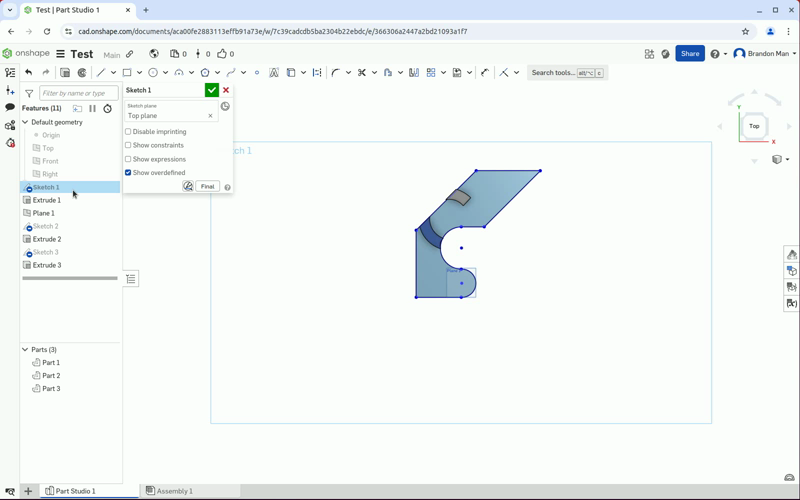
mouse_move(229, 92)
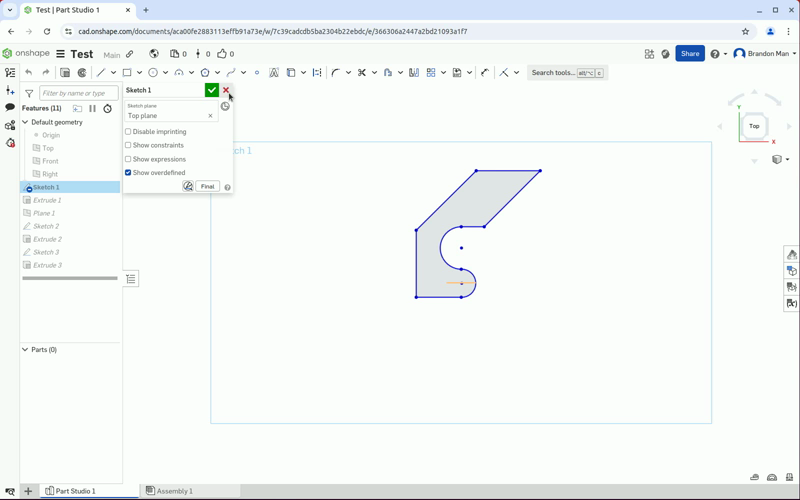
click(229, 92)
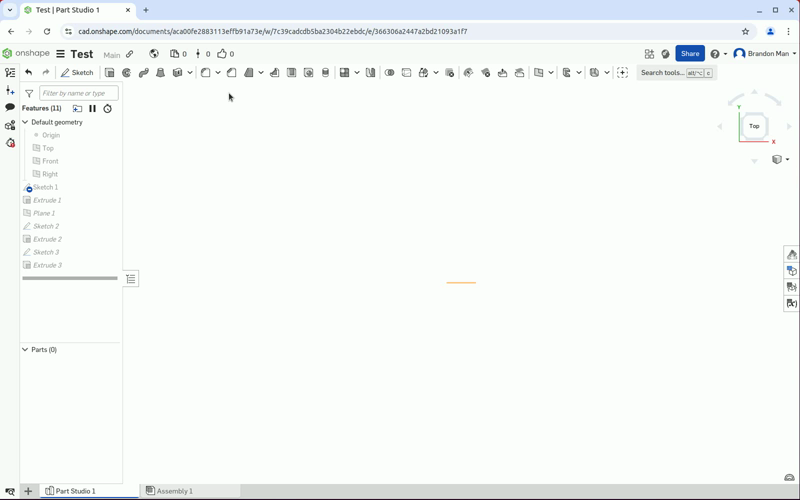
key(shift+s)
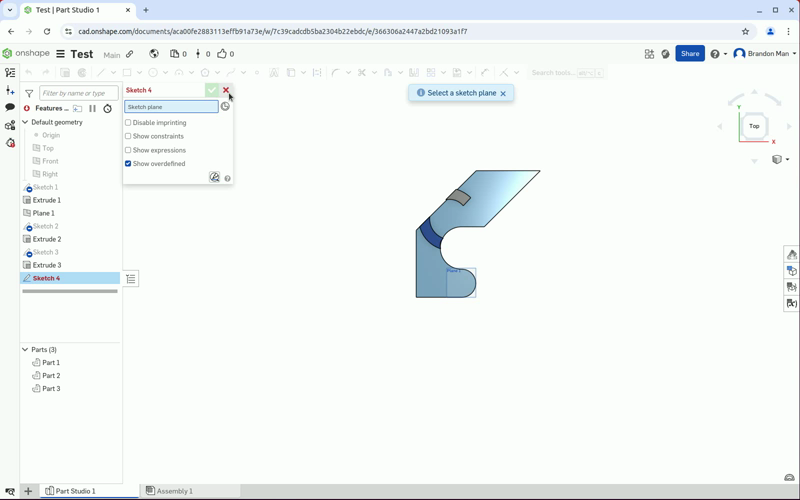
mouse_move(73, 215)
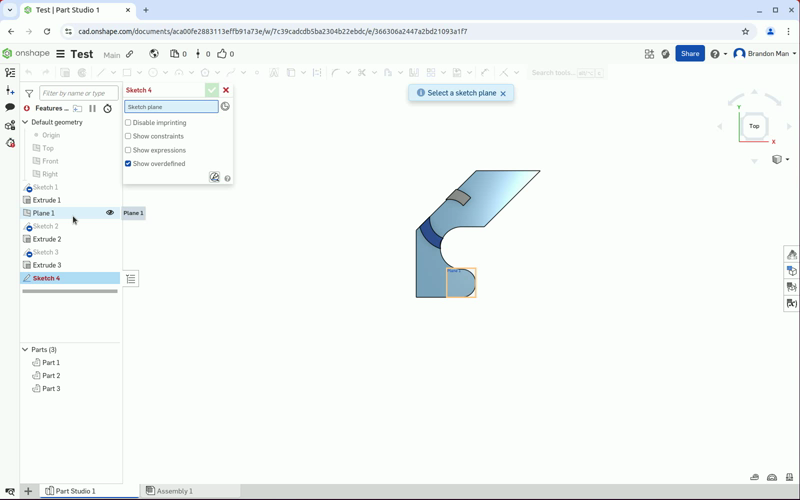
click(73, 215)
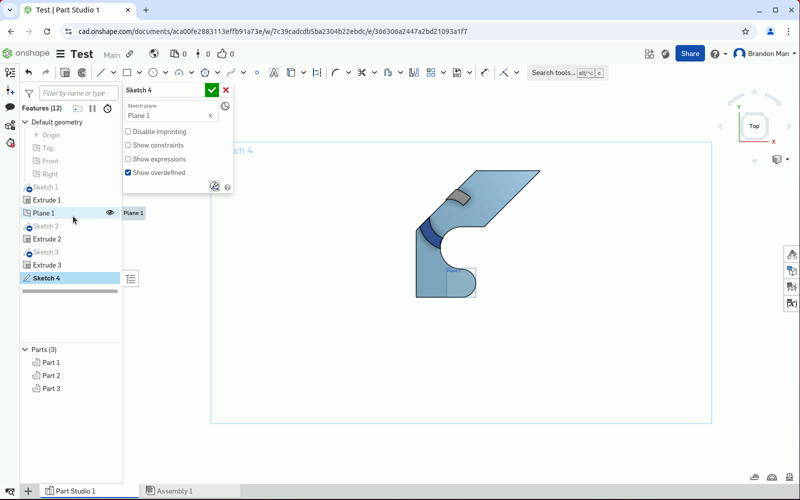
mouse_move(73, 352)
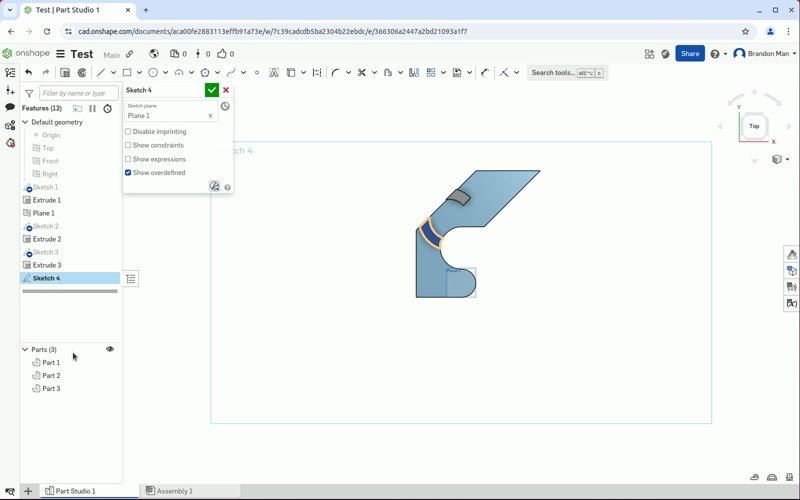
key(y)
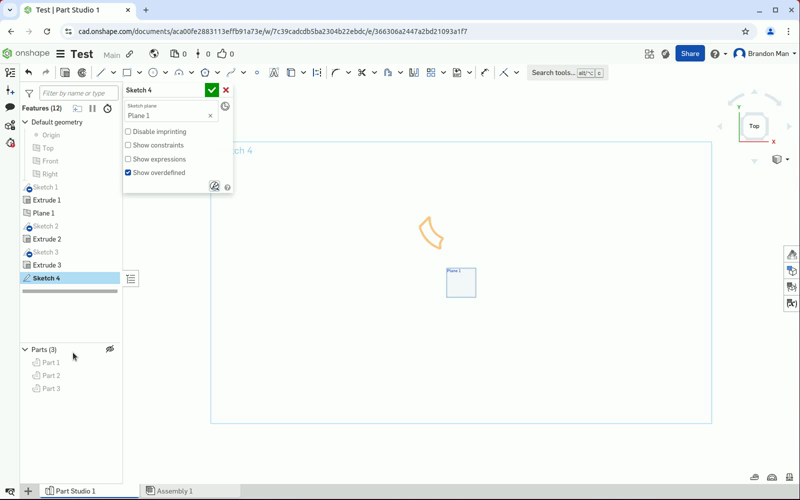
key(l)
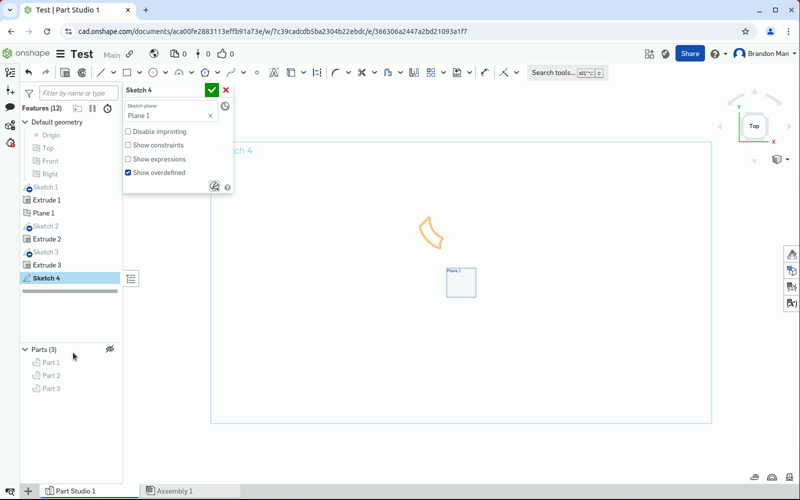
key_down(shift)
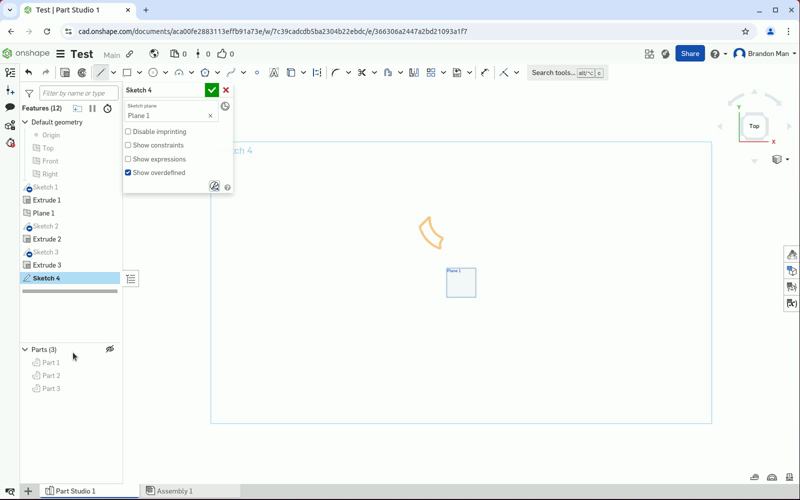
mouse_move(478, 226)
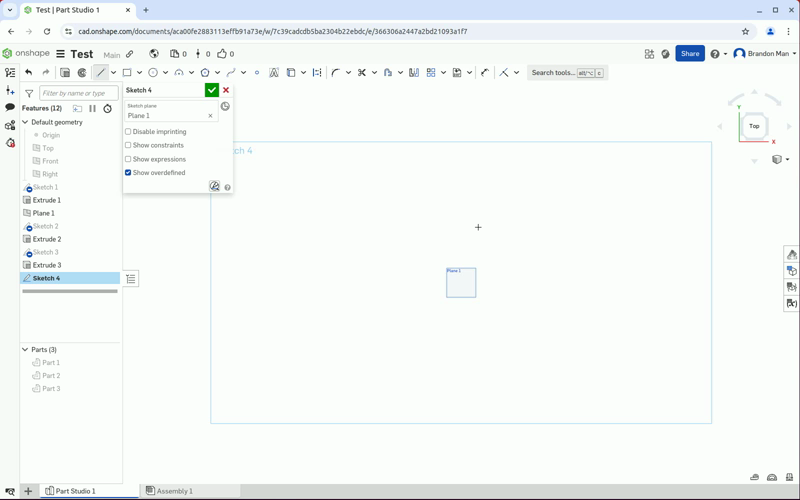
click(478, 226)
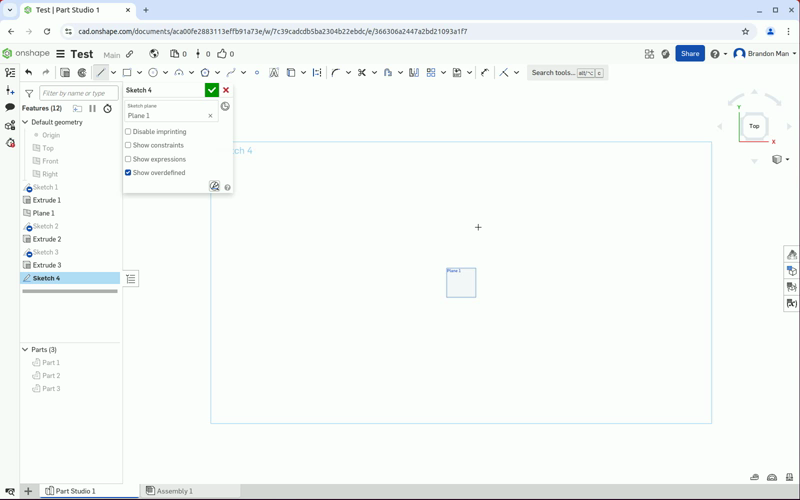
key_up(shift)
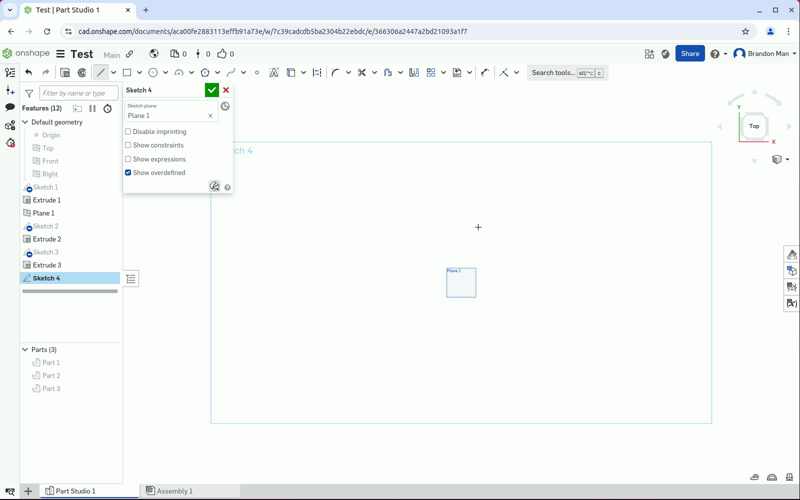
key_down(shift)
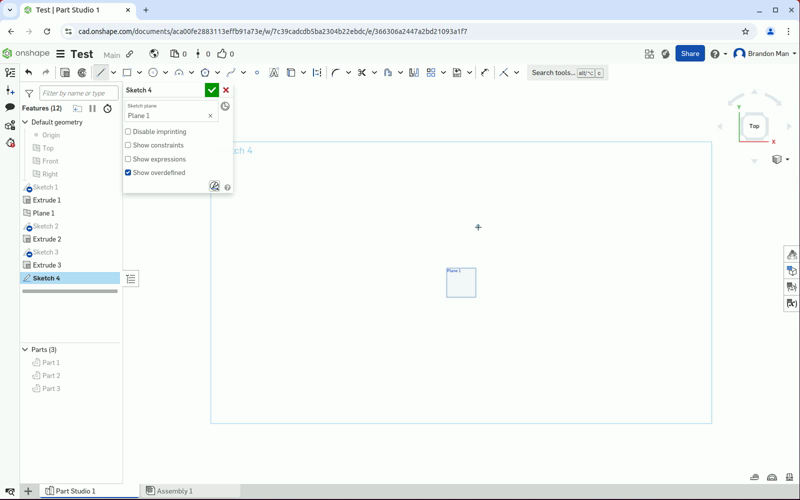
mouse_move(508, 226)
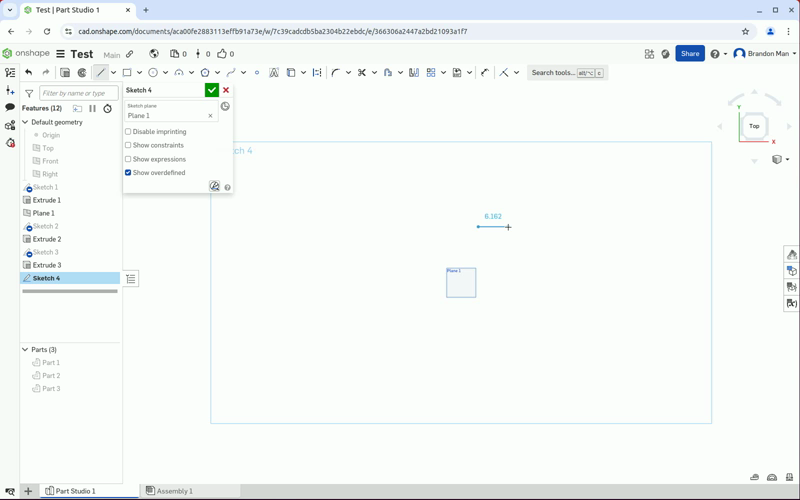
mouse_move(483, 226)
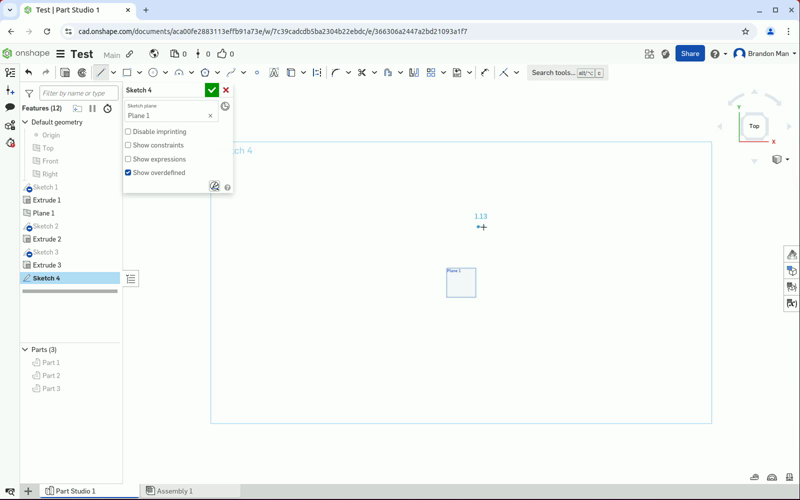
scroll(6)
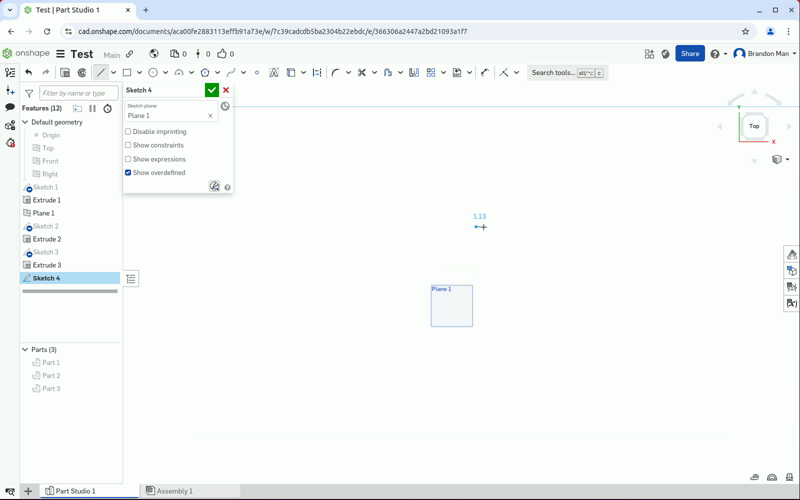
scroll(6)
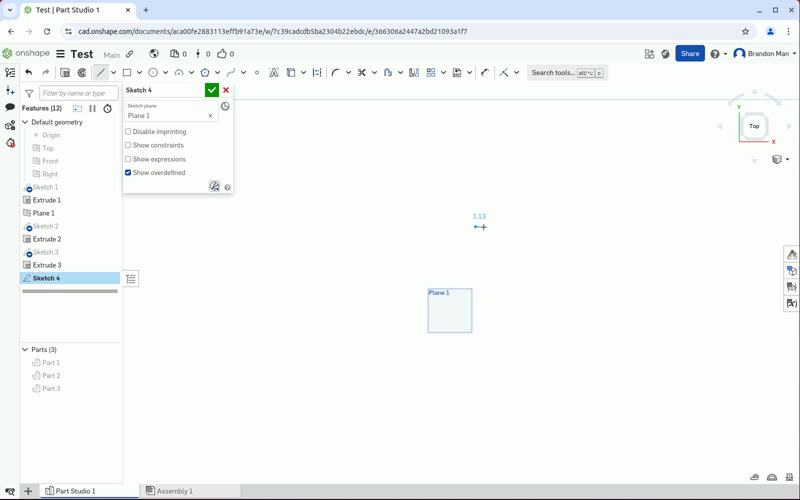
scroll(6)
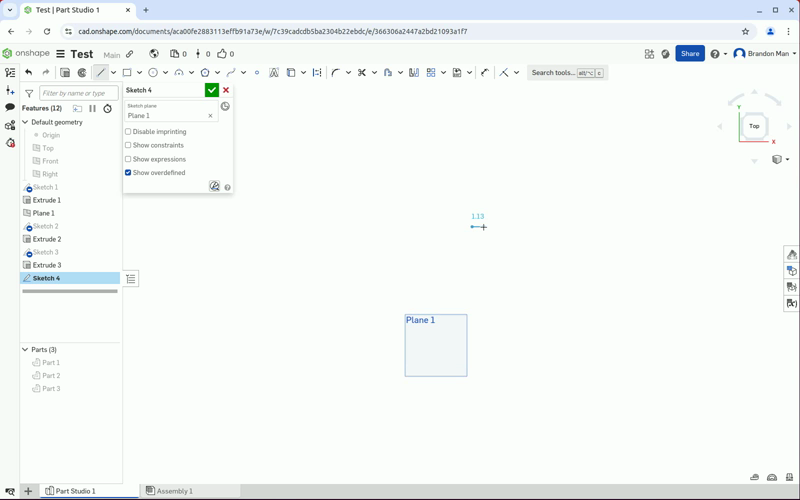
scroll(6)
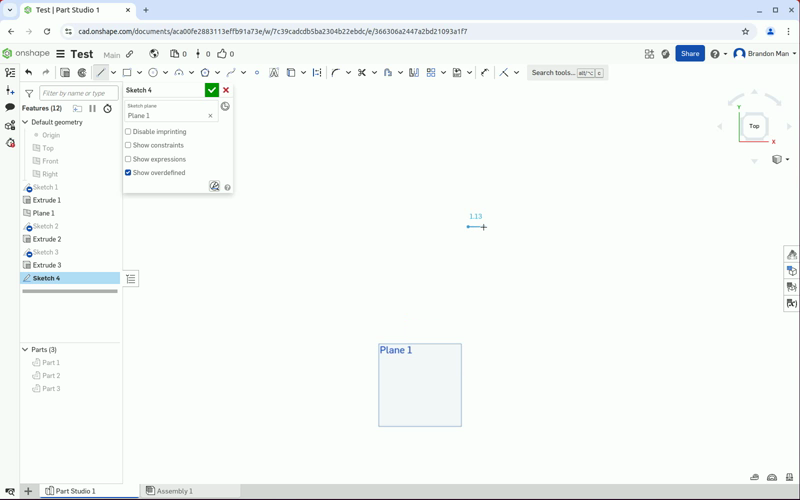
scroll(6)
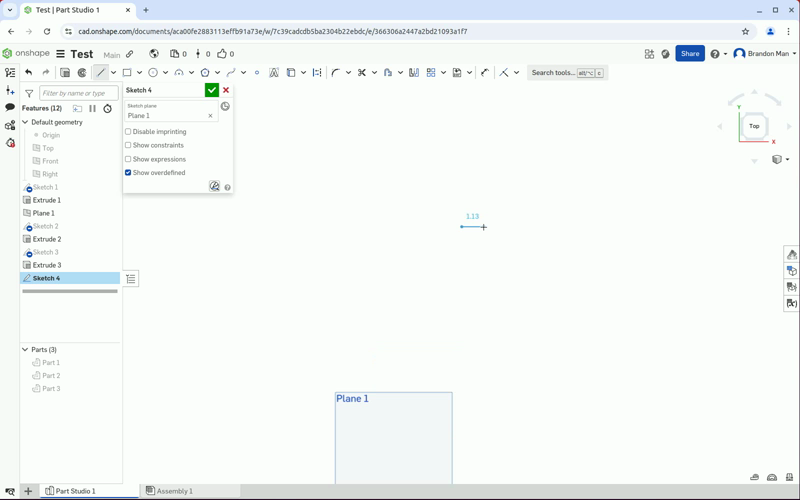
scroll(6)
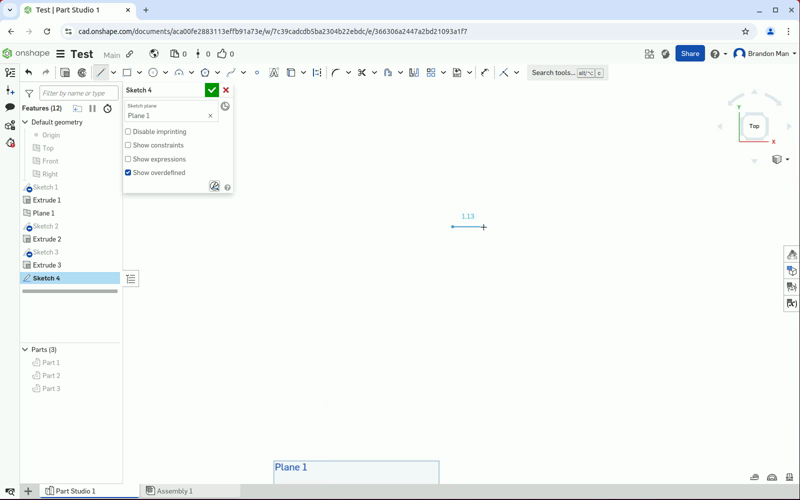
scroll(6)
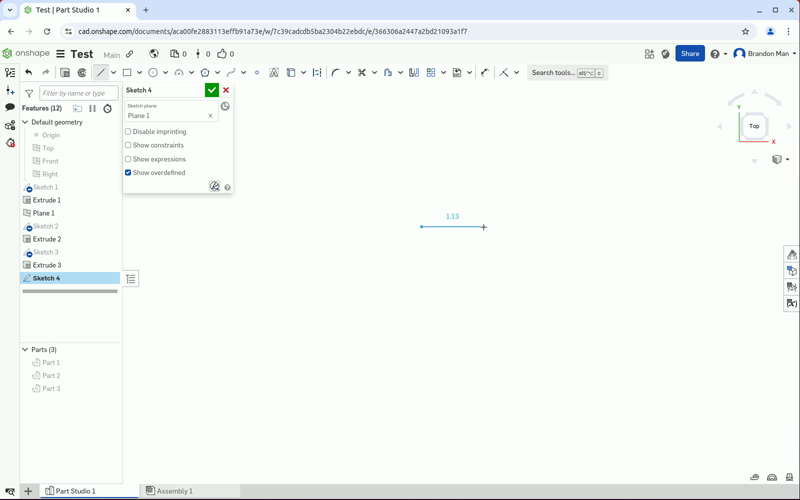
click(483, 226)
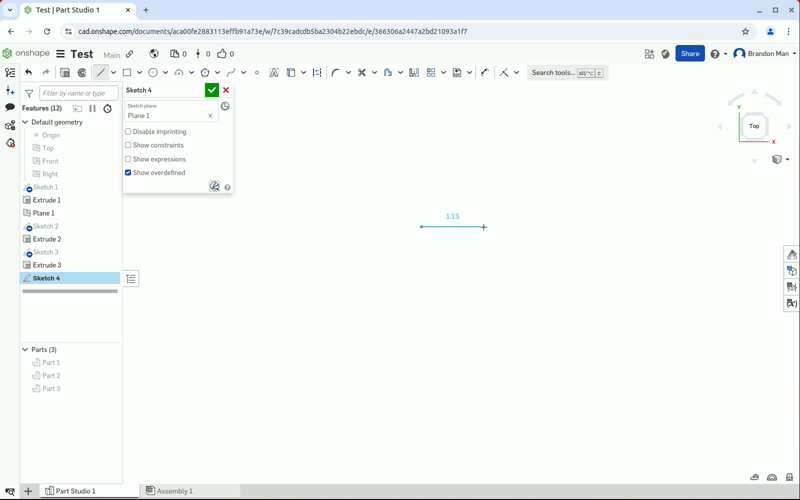
scroll(-6)
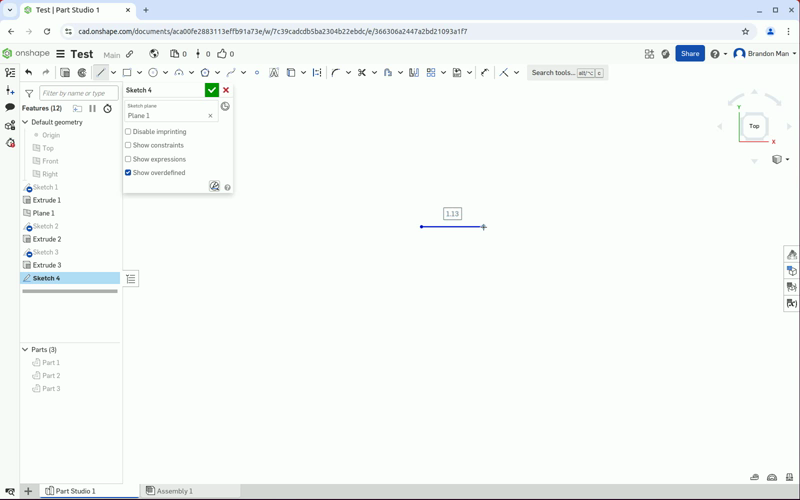
scroll(-6)
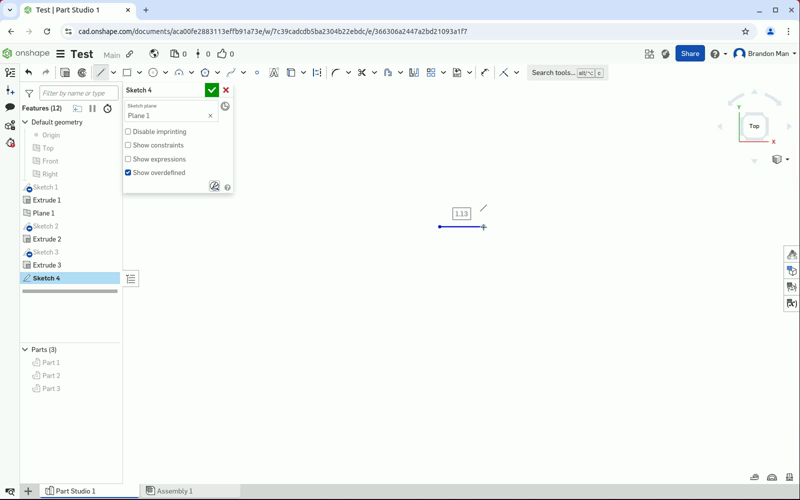
scroll(-6)
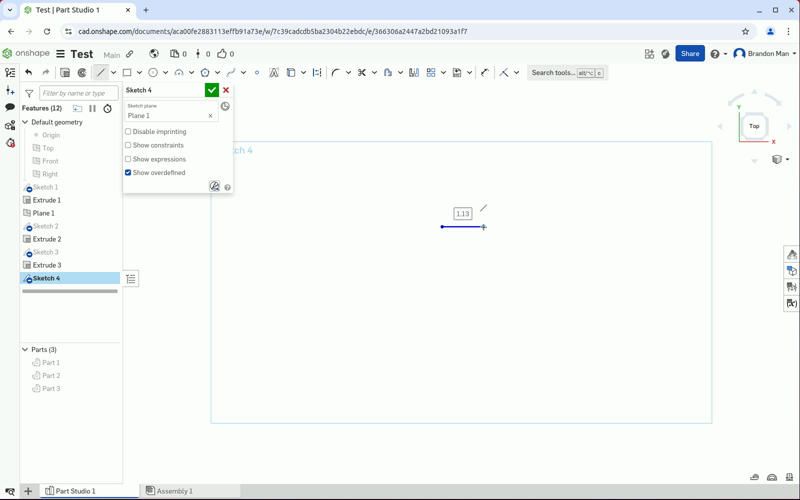
scroll(-6)
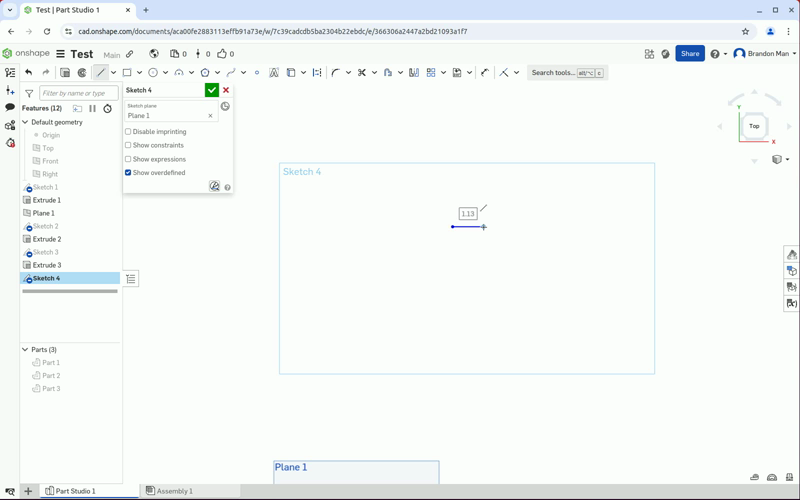
scroll(-6)
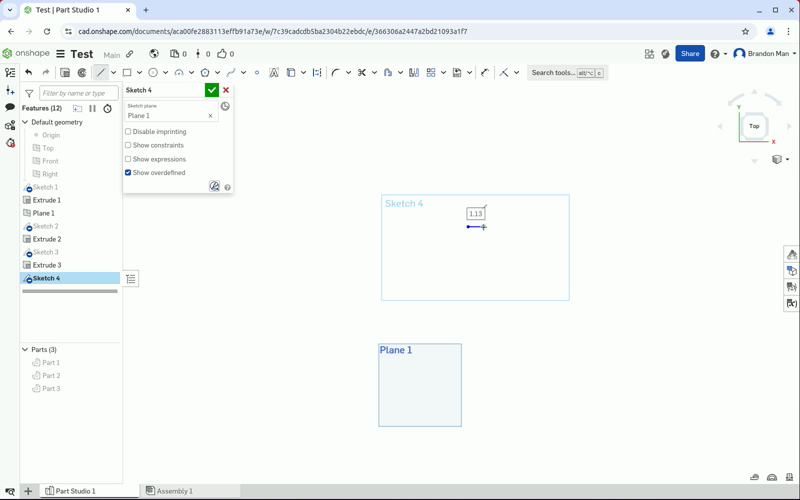
scroll(-6)
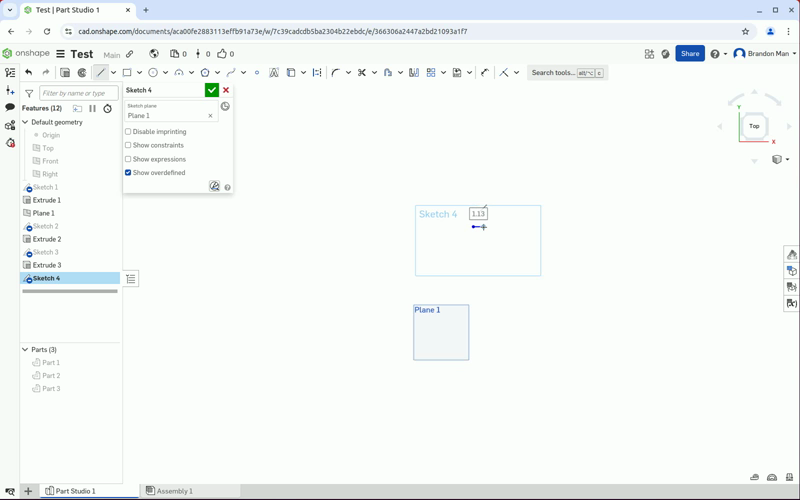
scroll(-6)
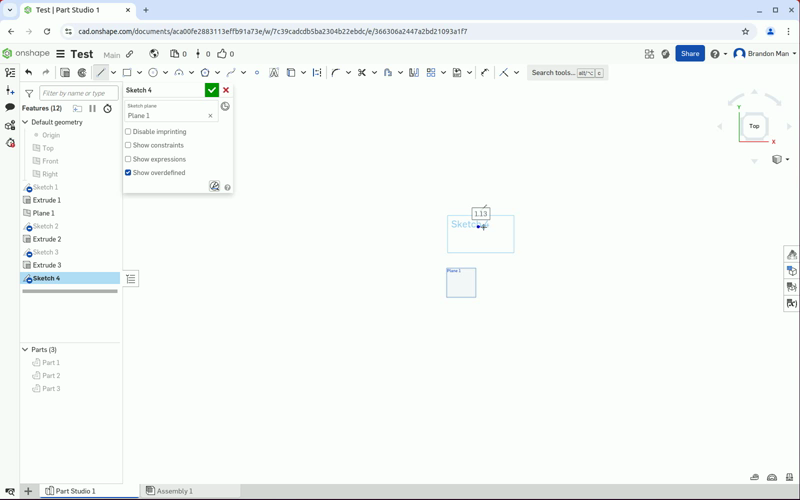
key_up(shift)
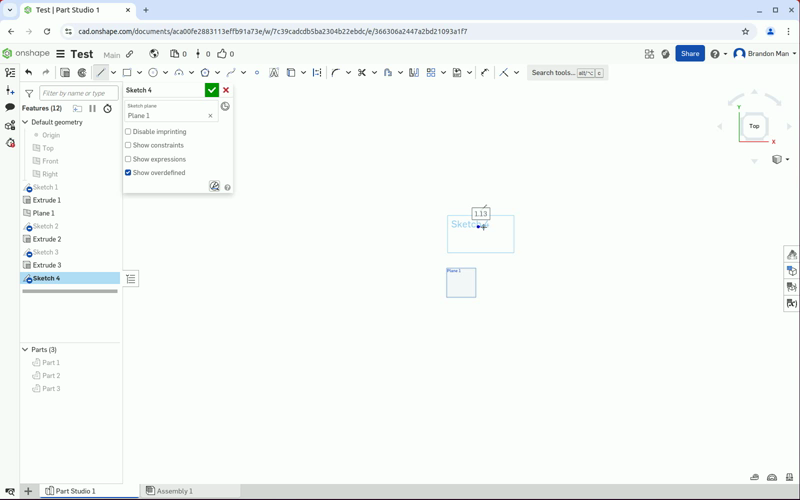
key_down(shift)
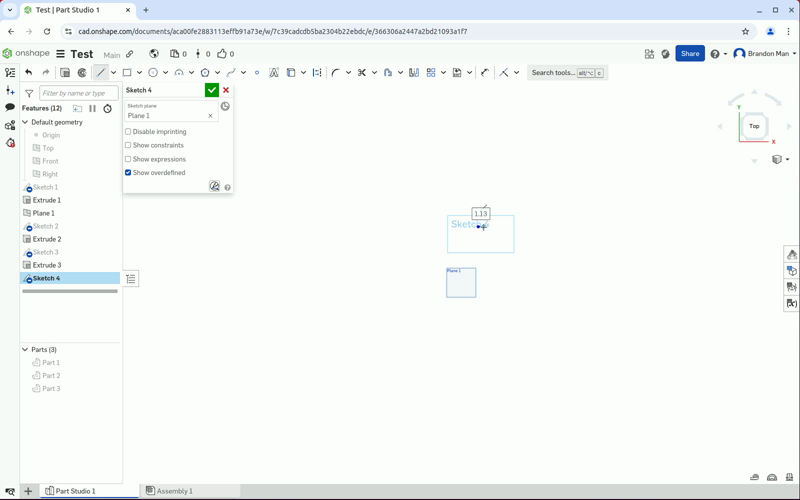
mouse_move(513, 226)
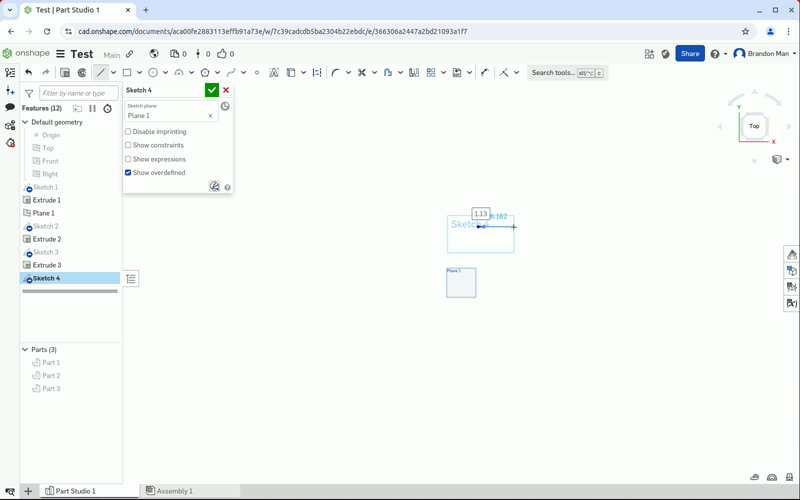
mouse_move(488, 222)
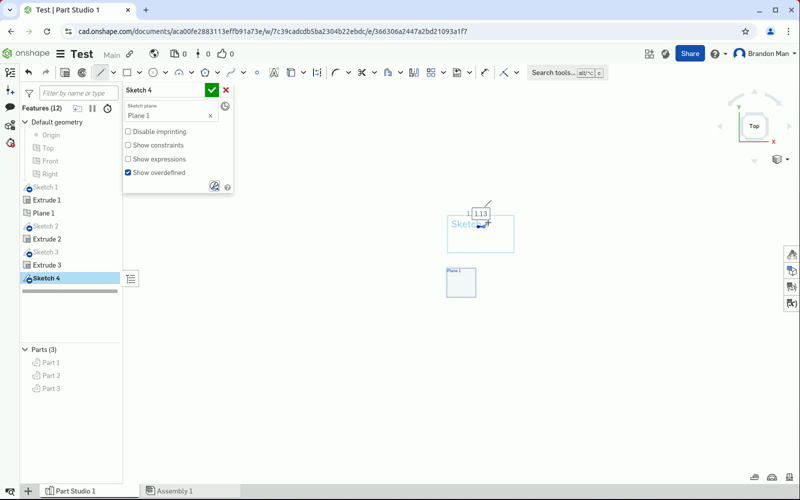
scroll(6)
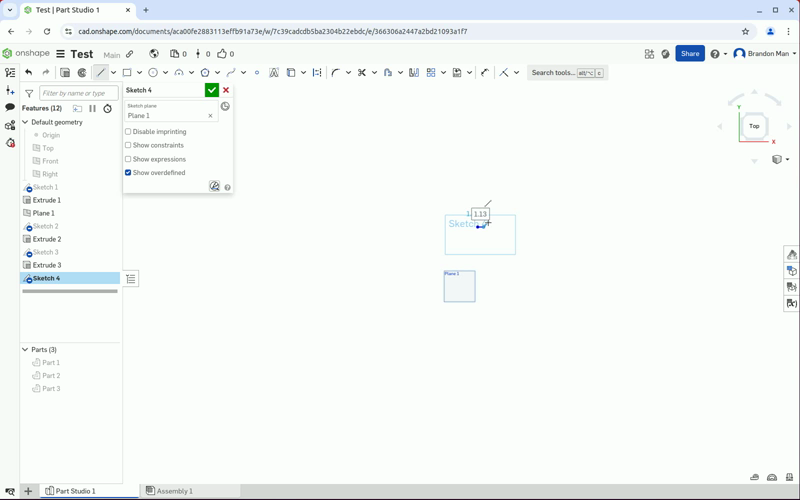
scroll(6)
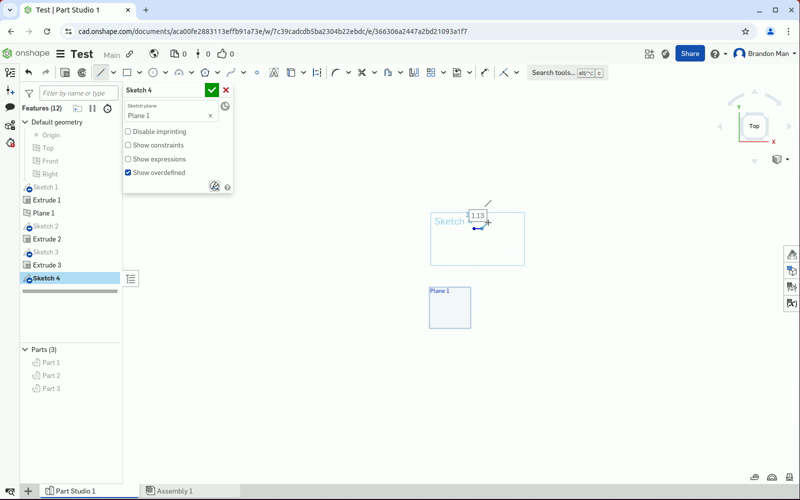
scroll(6)
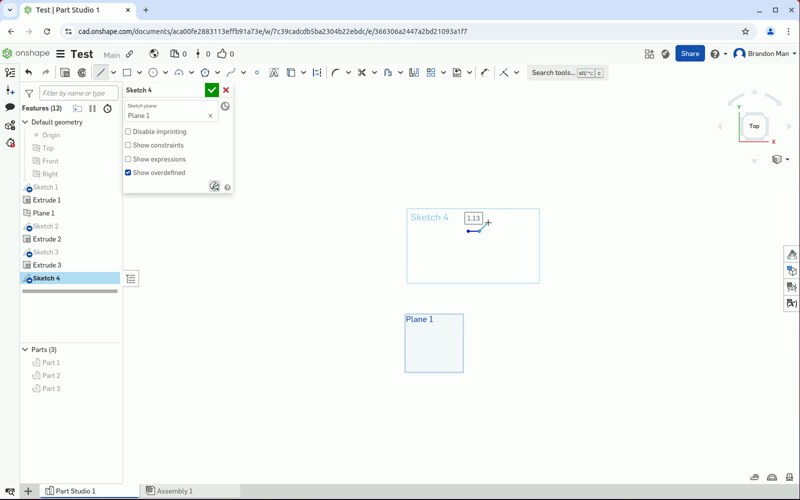
scroll(6)
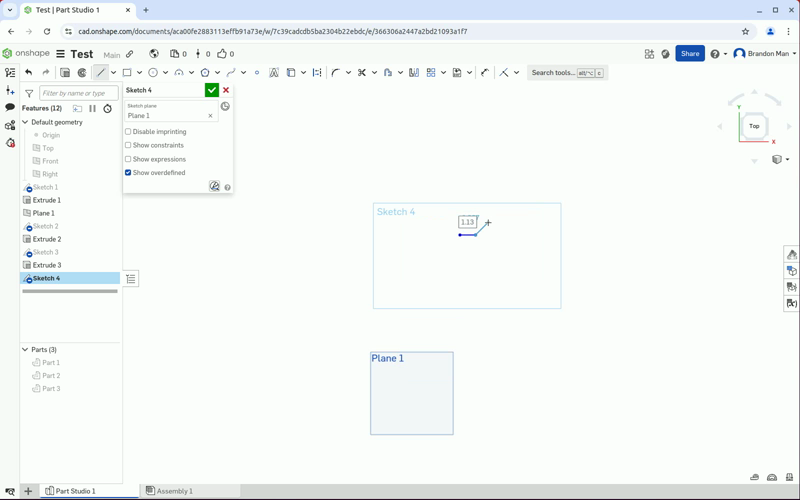
scroll(6)
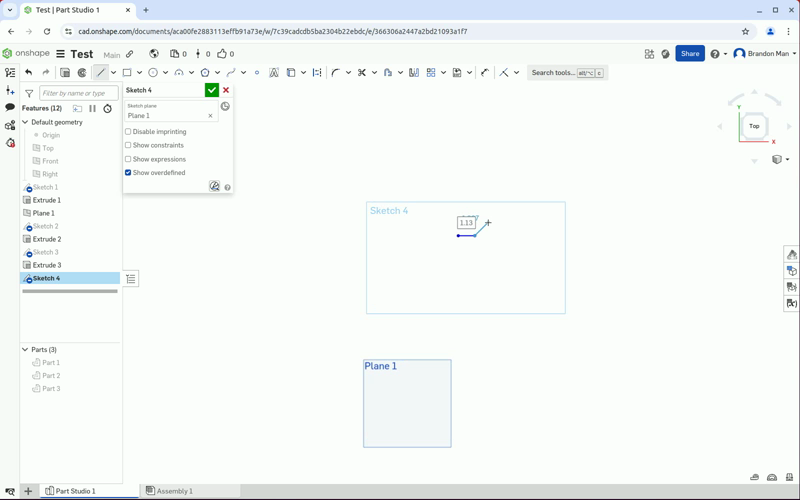
scroll(6)
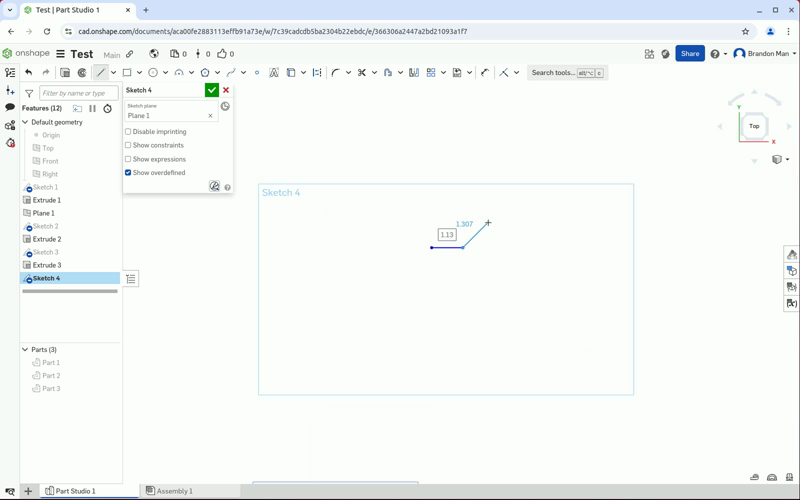
scroll(6)
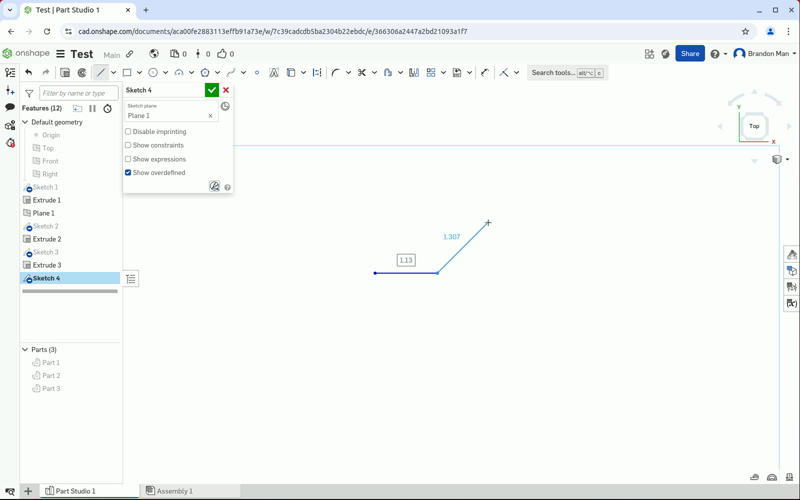
click(488, 222)
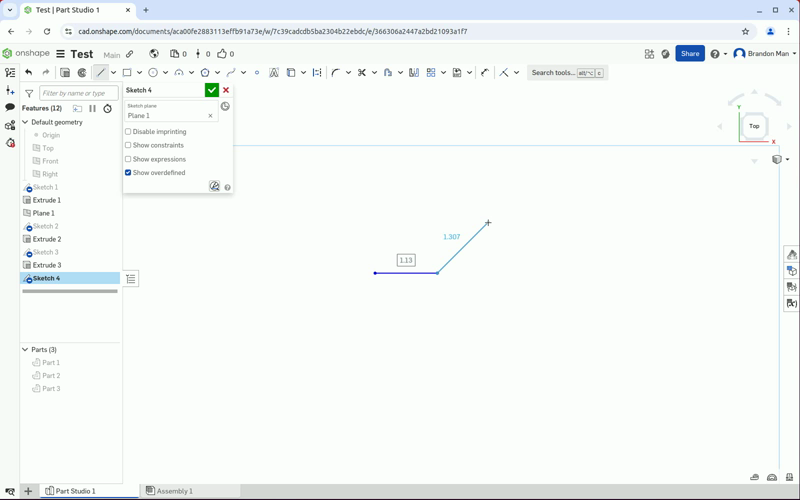
scroll(-6)
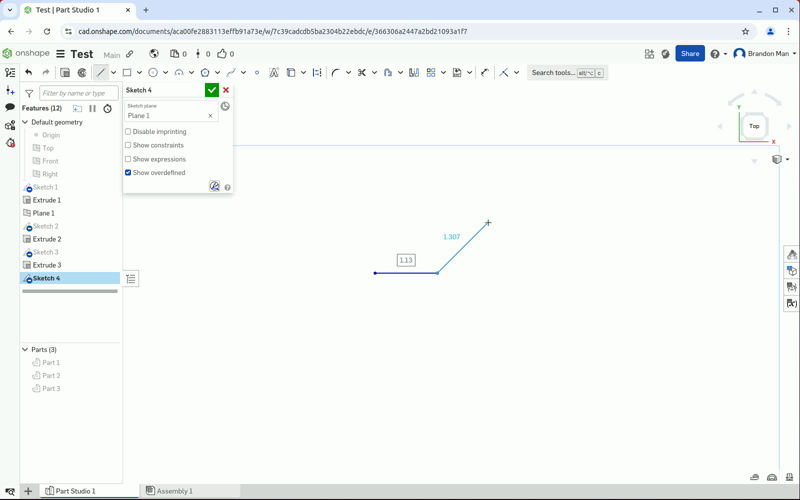
scroll(-6)
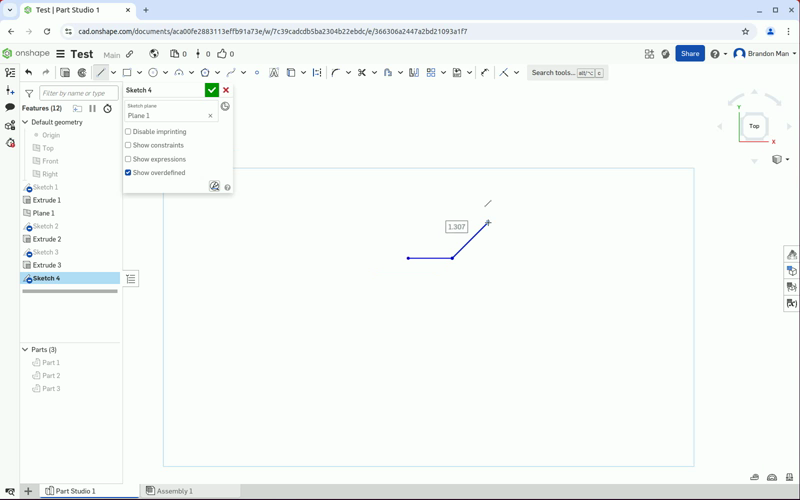
scroll(-6)
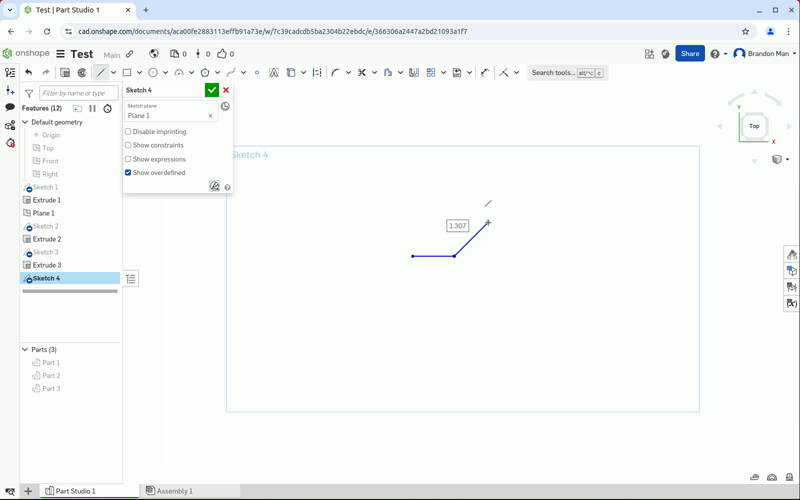
scroll(-6)
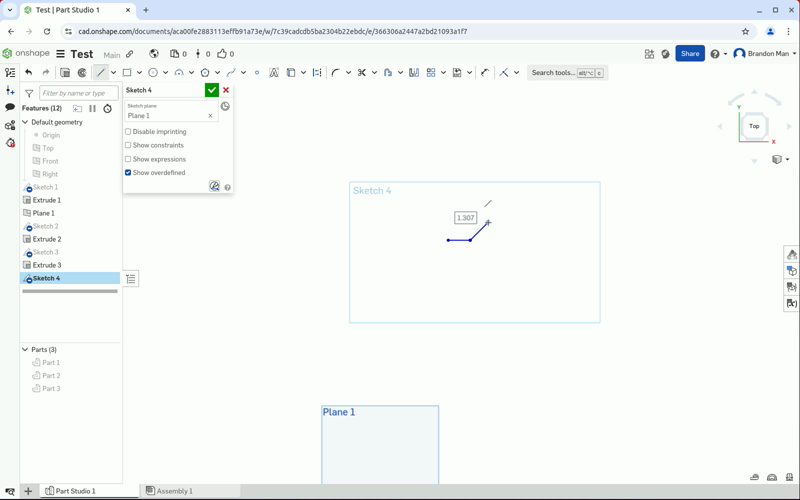
scroll(-6)
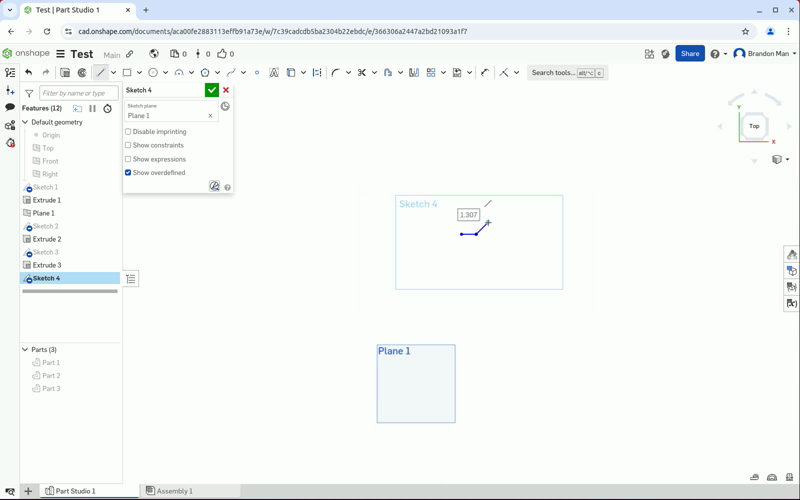
scroll(-6)
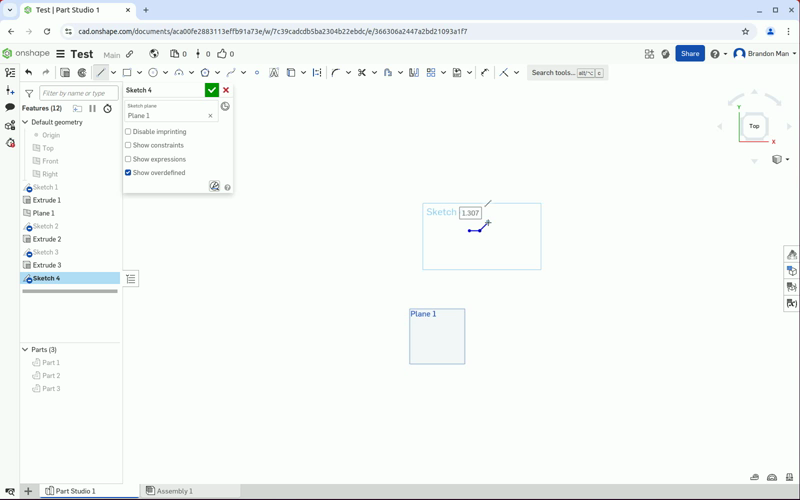
scroll(-6)
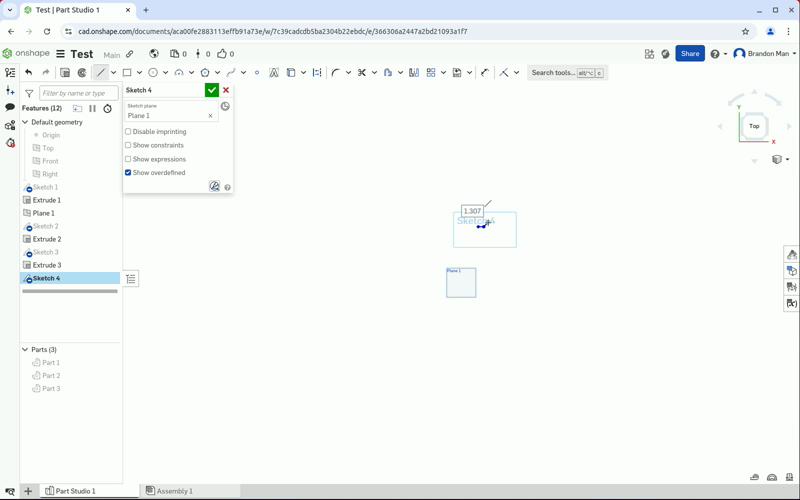
key_up(shift)
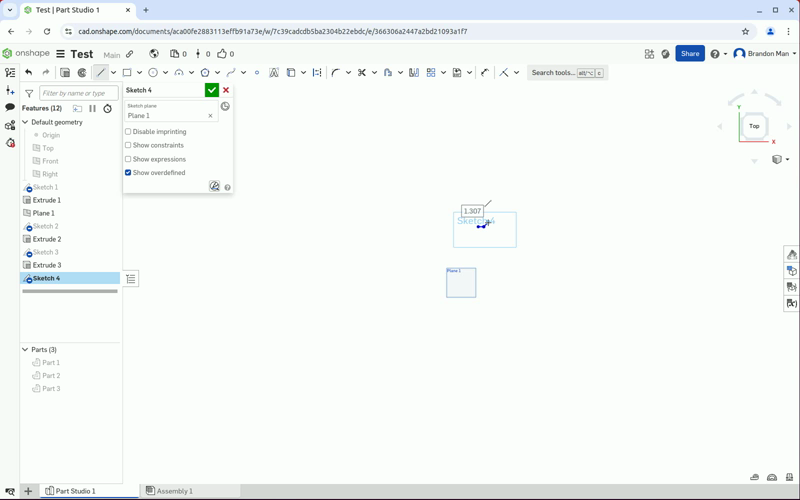
key(esc)
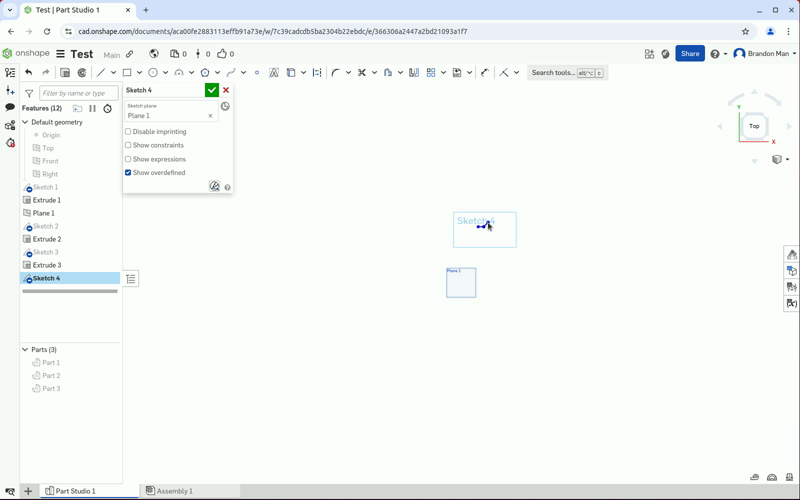
key(a)
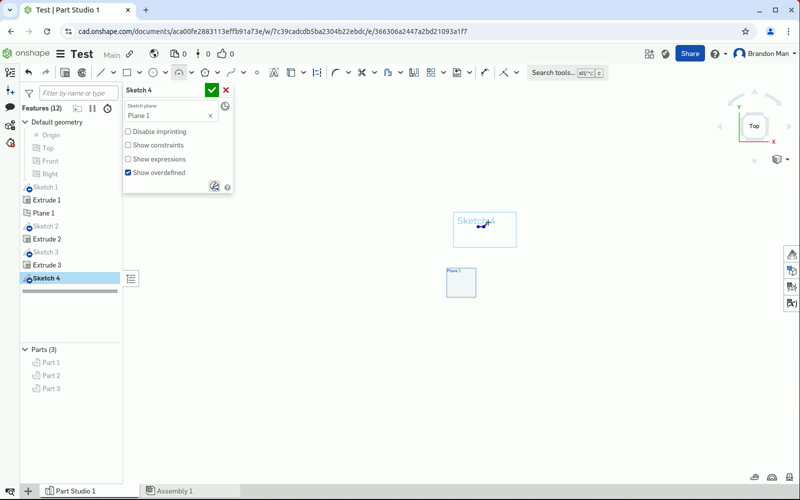
mouse_move(488, 222)
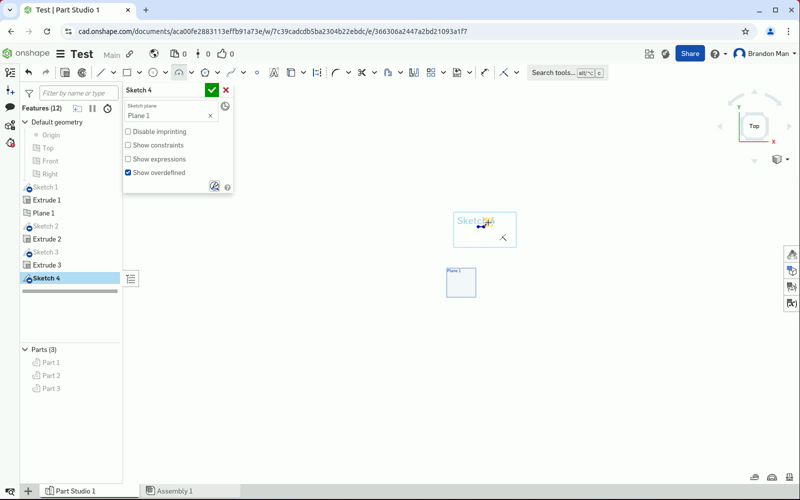
click(488, 222)
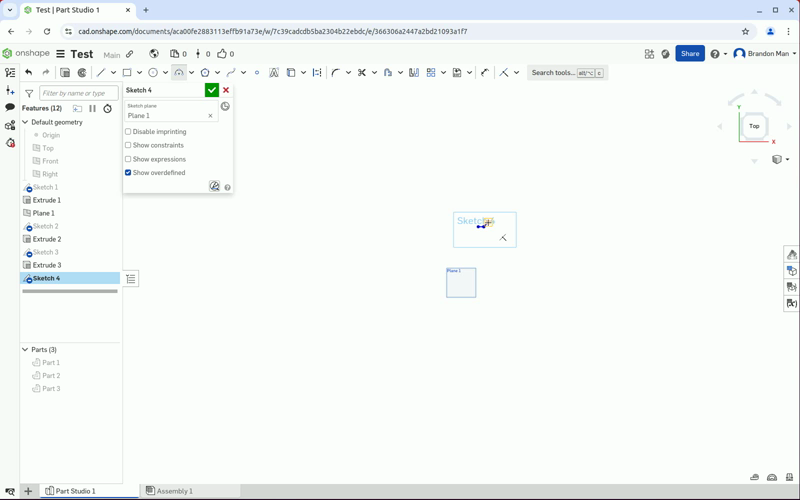
key_down(shift)
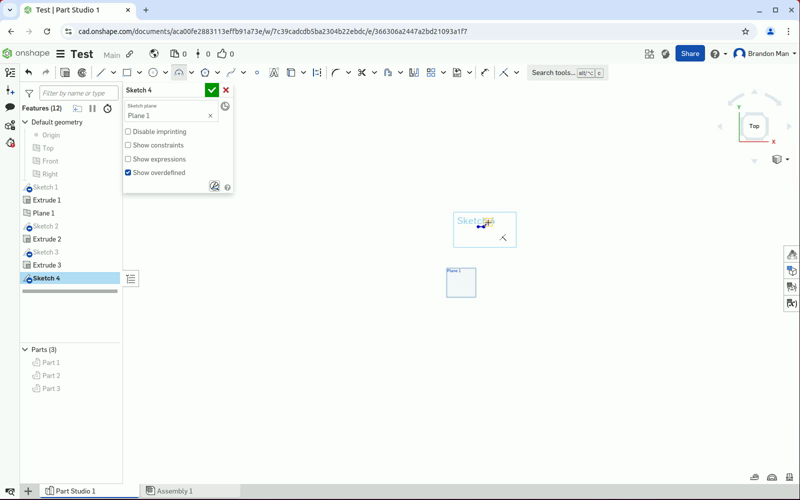
mouse_move(510, 199)
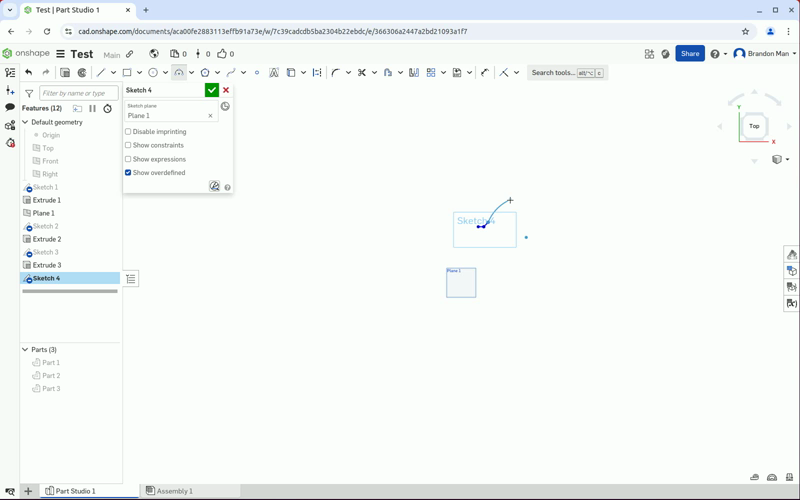
click(510, 199)
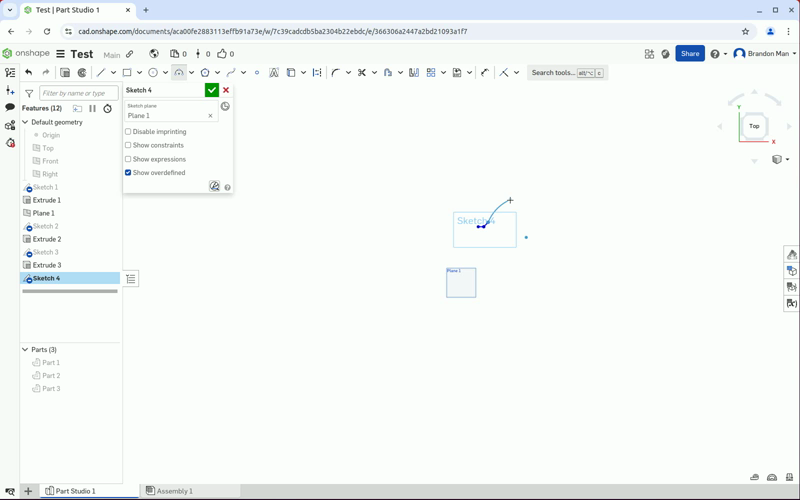
mouse_move(493, 205)
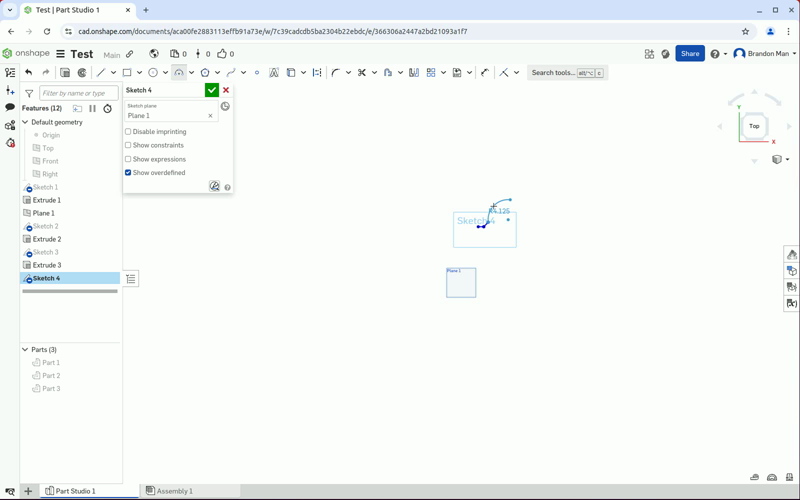
click(493, 205)
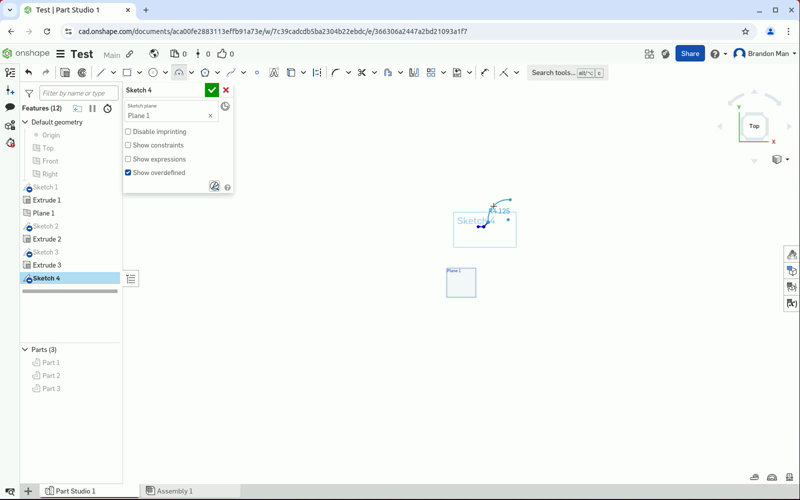
key_up(shift)
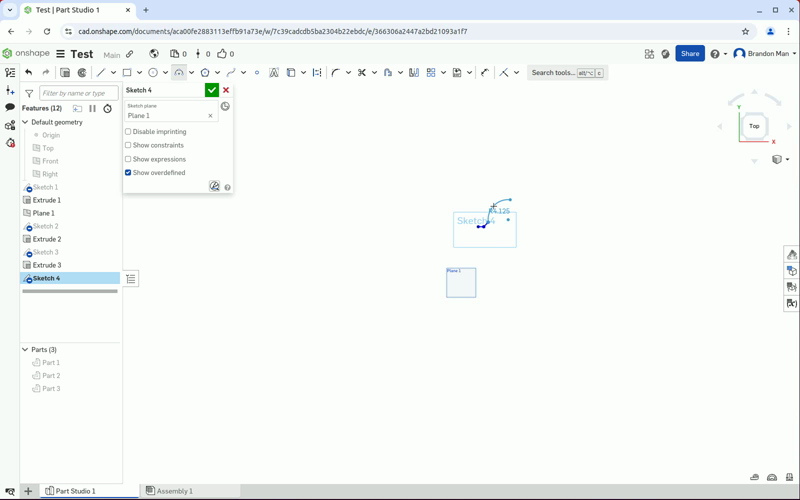
key(esc)
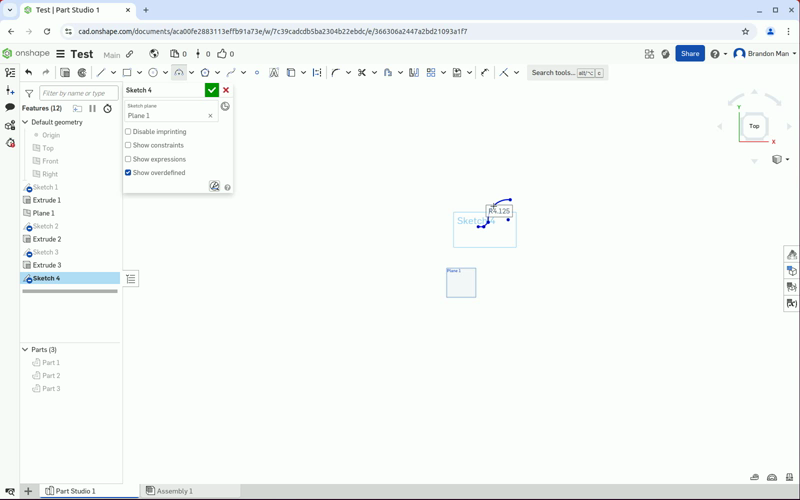
key(l)
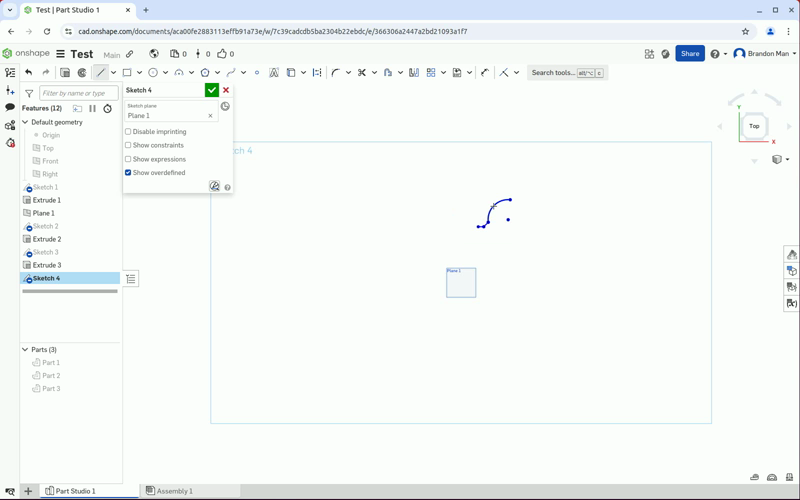
mouse_move(510, 199)
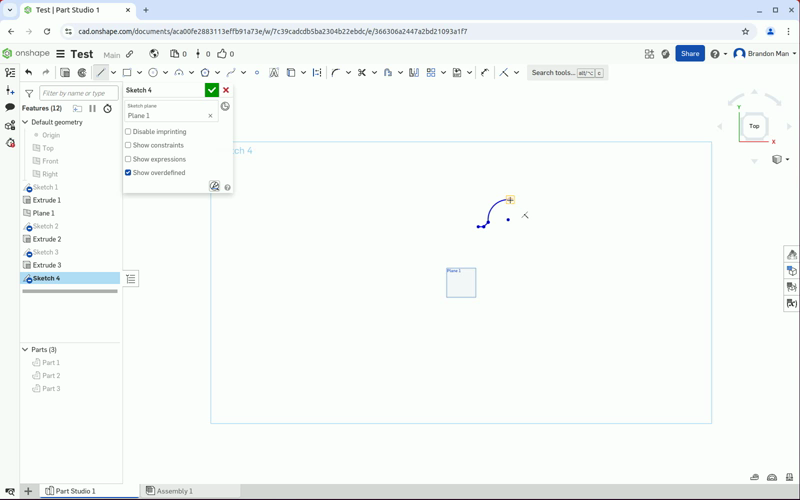
click(510, 199)
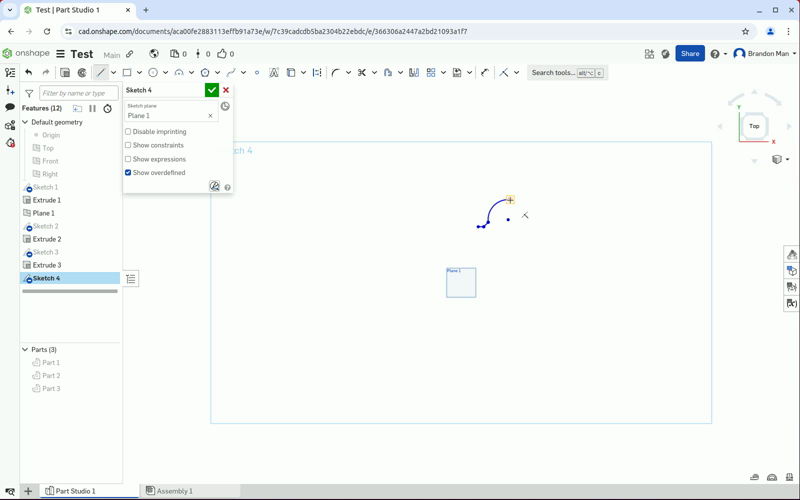
key_down(shift)
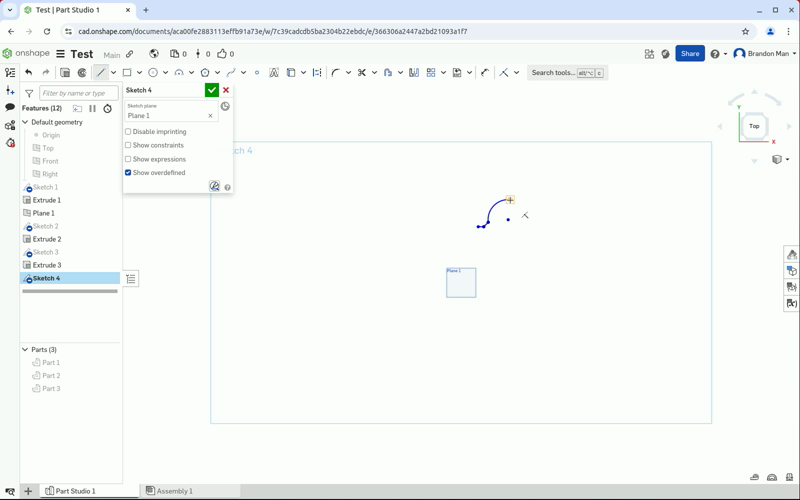
mouse_move(540, 199)
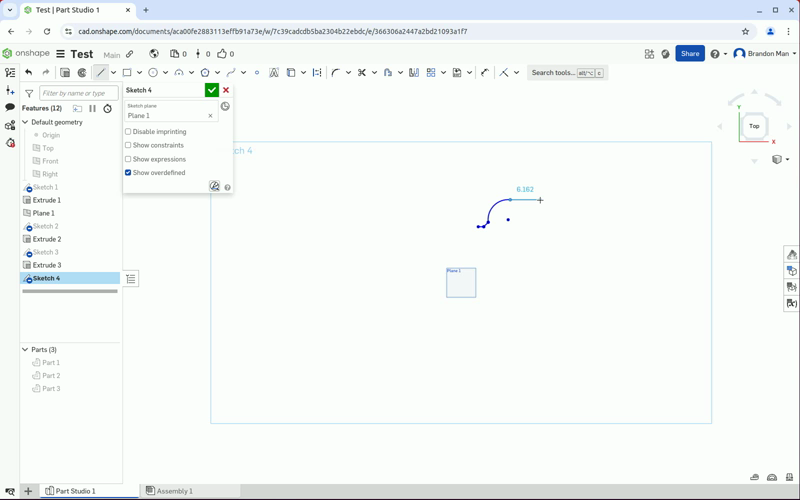
mouse_move(519, 191)
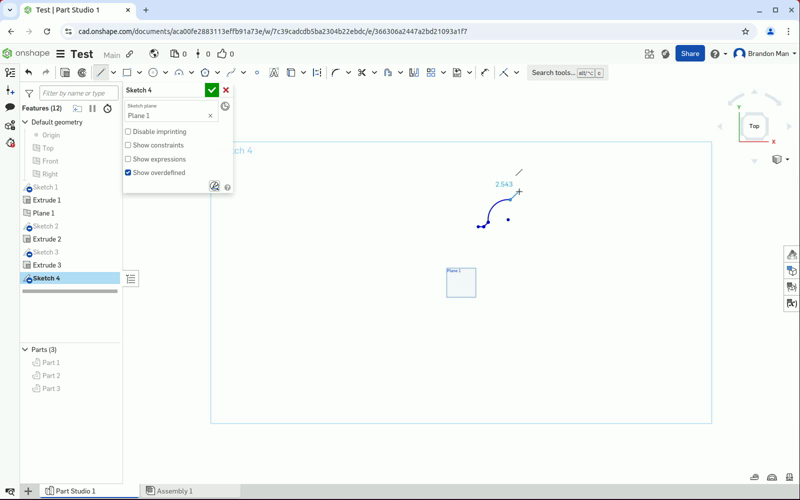
click(519, 191)
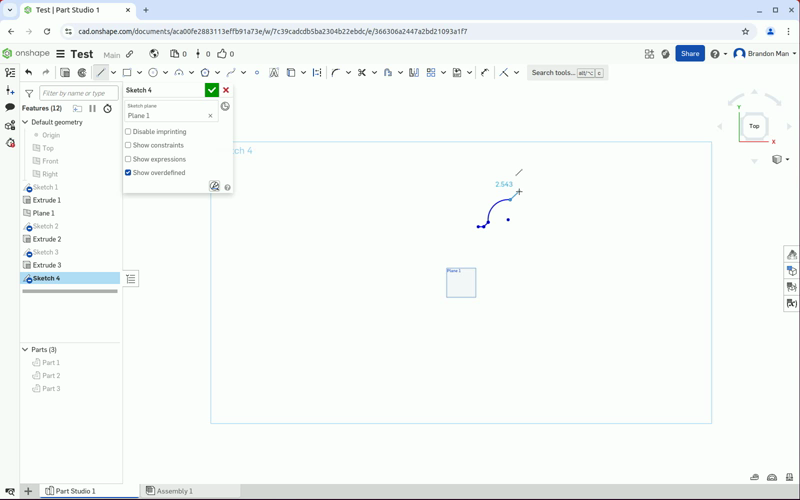
key_up(shift)
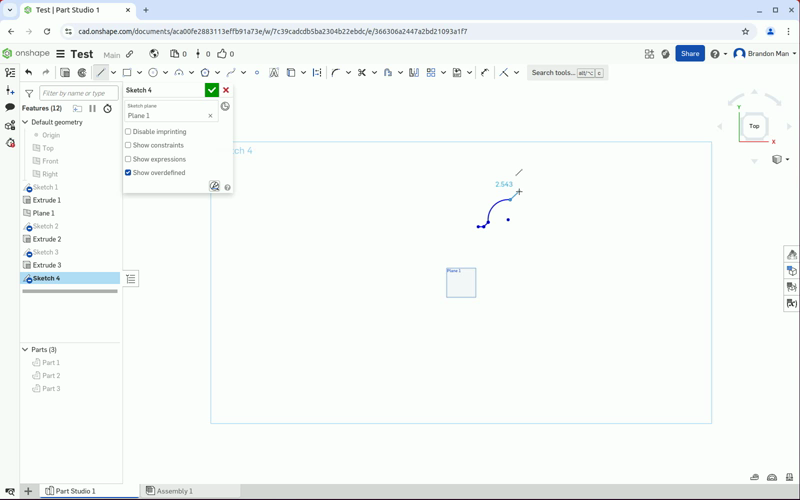
key(esc)
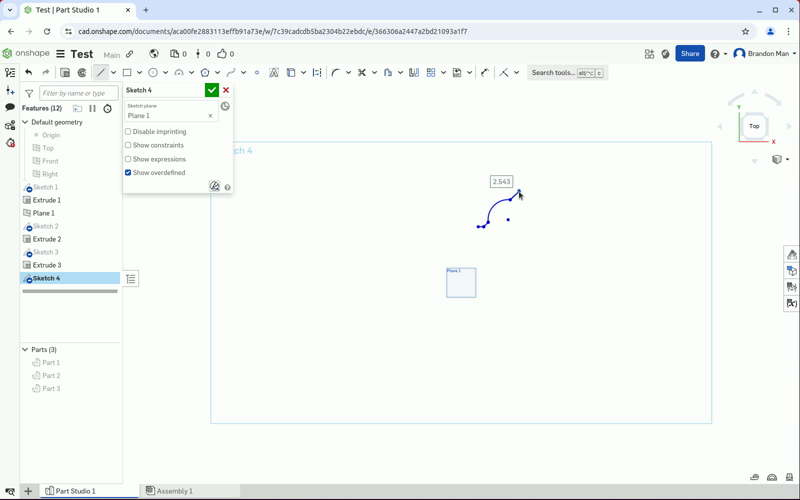
key(a)
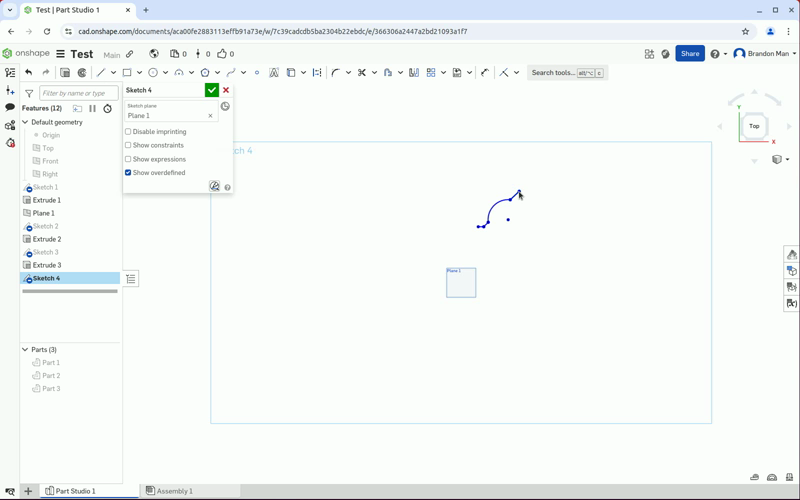
mouse_move(519, 191)
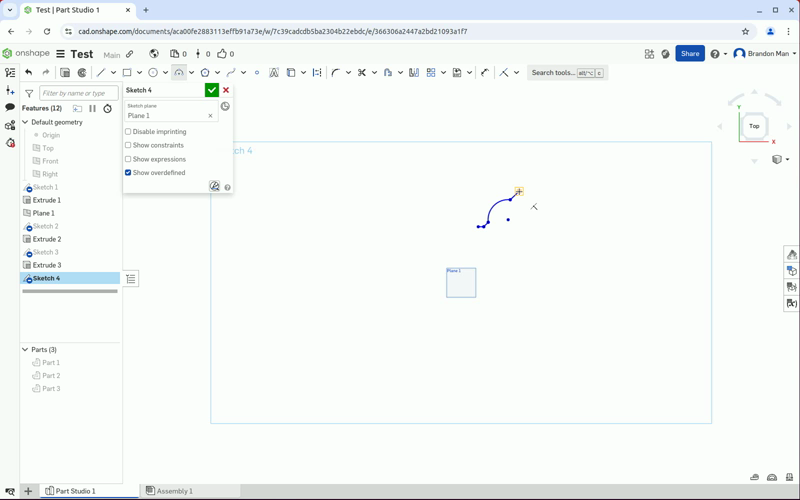
click(519, 191)
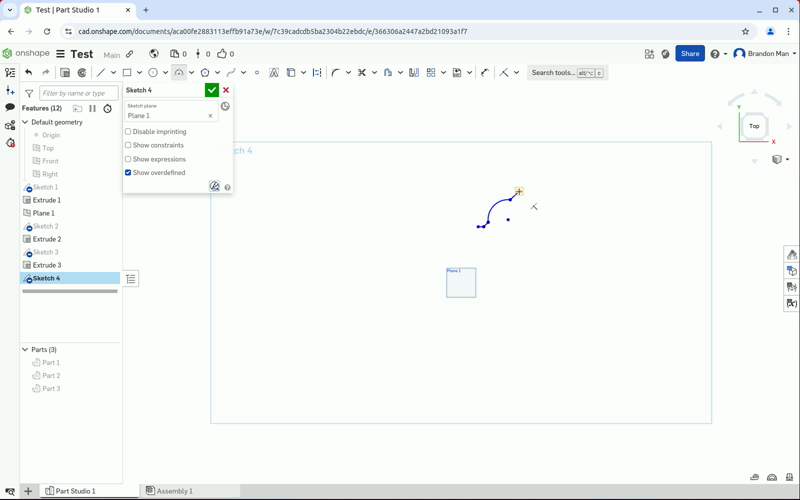
mouse_move(478, 226)
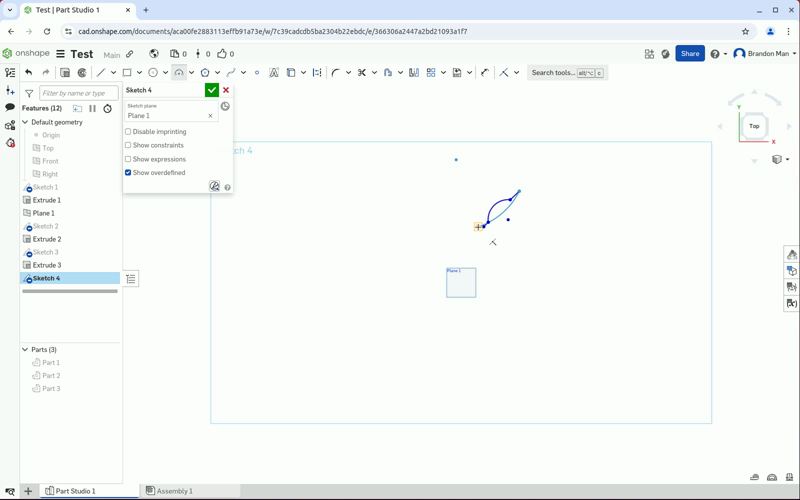
click(478, 226)
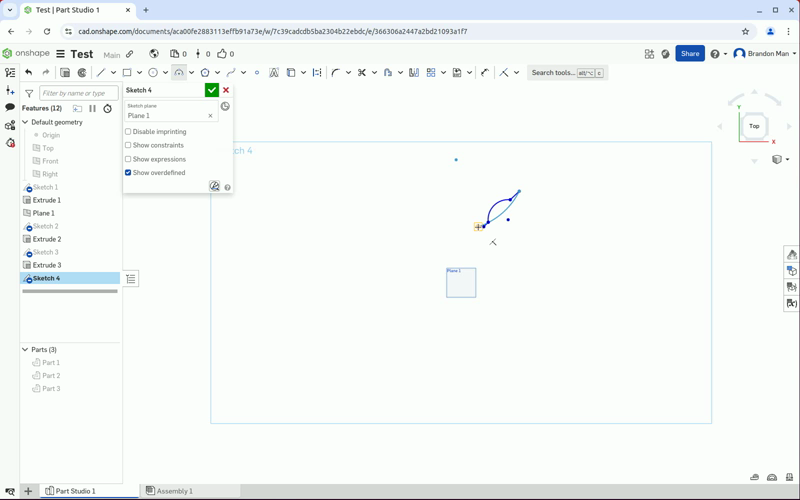
key_down(shift)
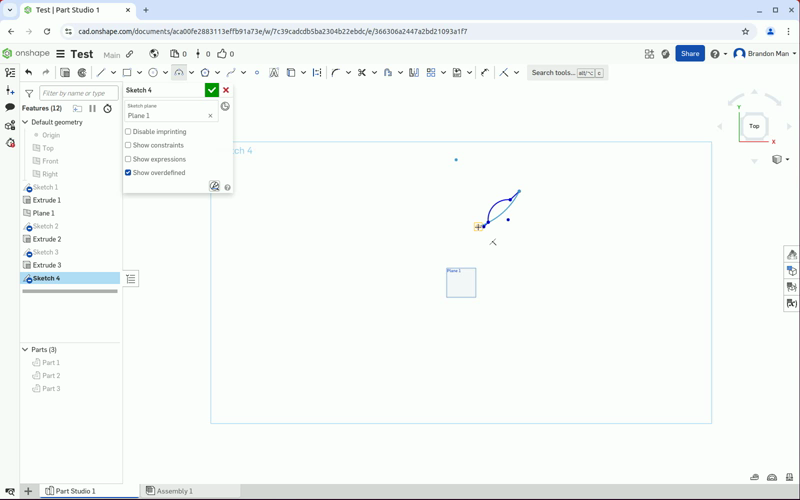
mouse_move(487, 196)
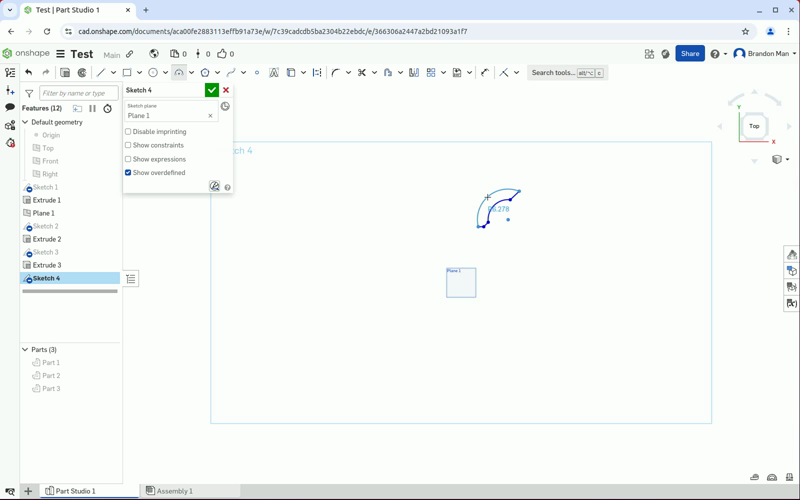
click(487, 196)
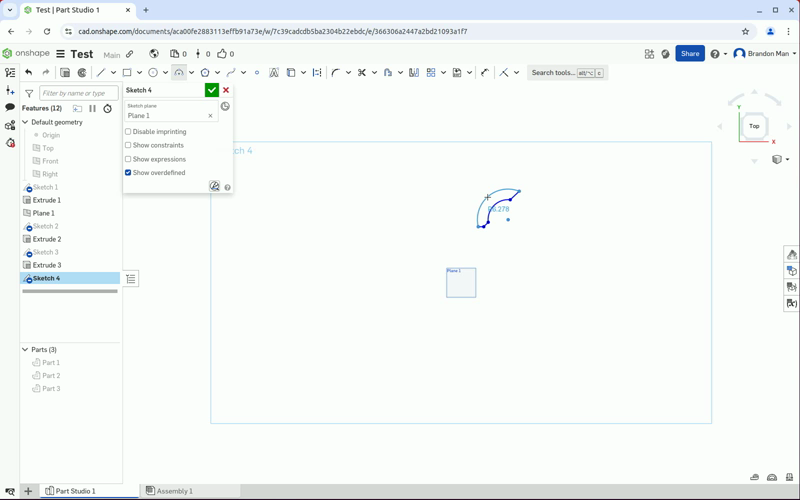
key_up(shift)
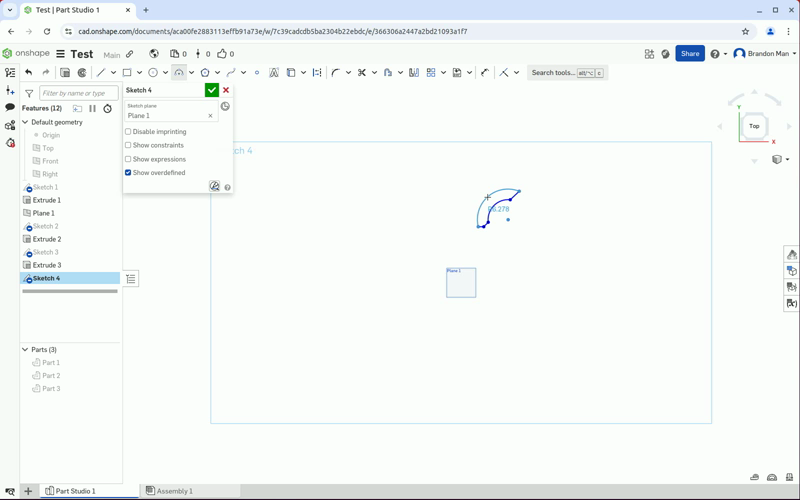
key(esc)
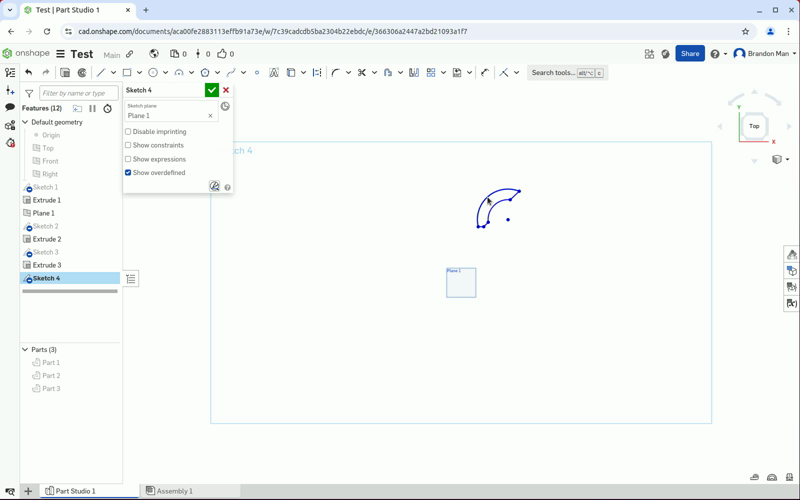
mouse_move(502, 191)
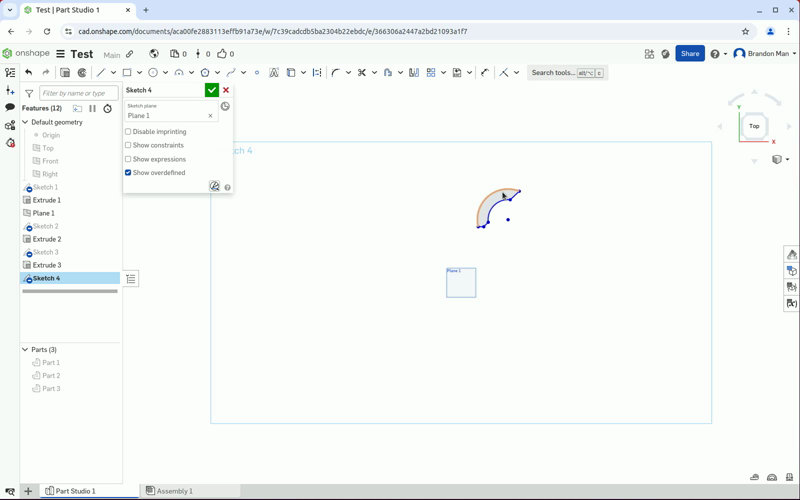
scroll(6)
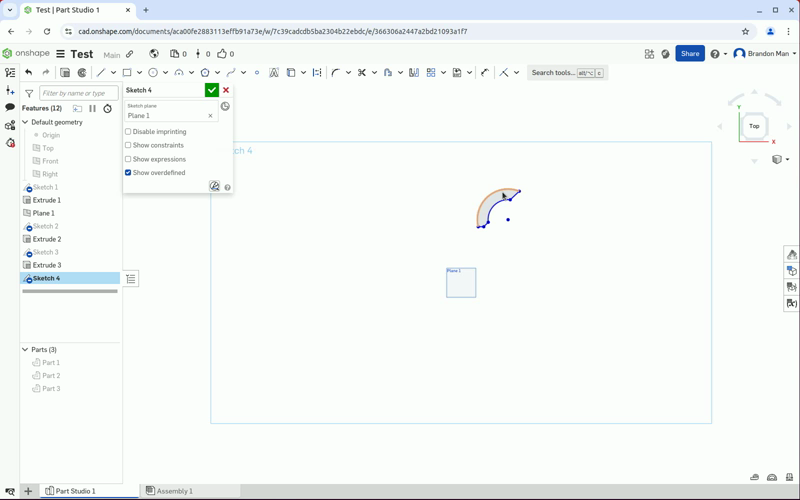
scroll(6)
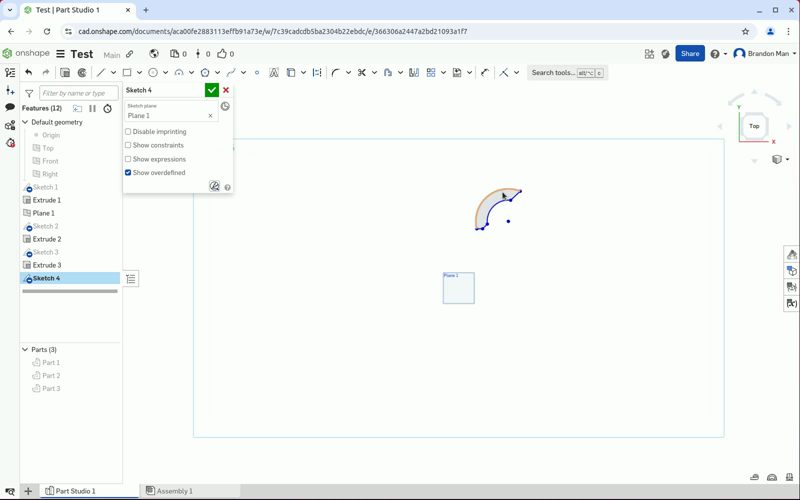
scroll(6)
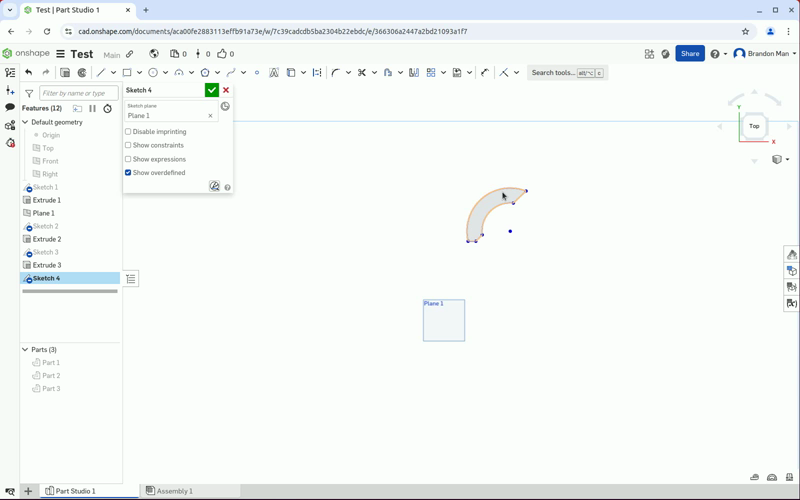
scroll(6)
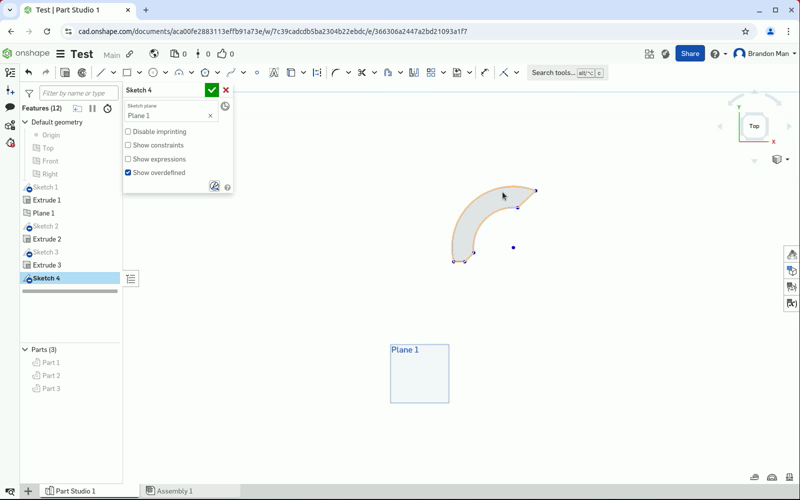
scroll(6)
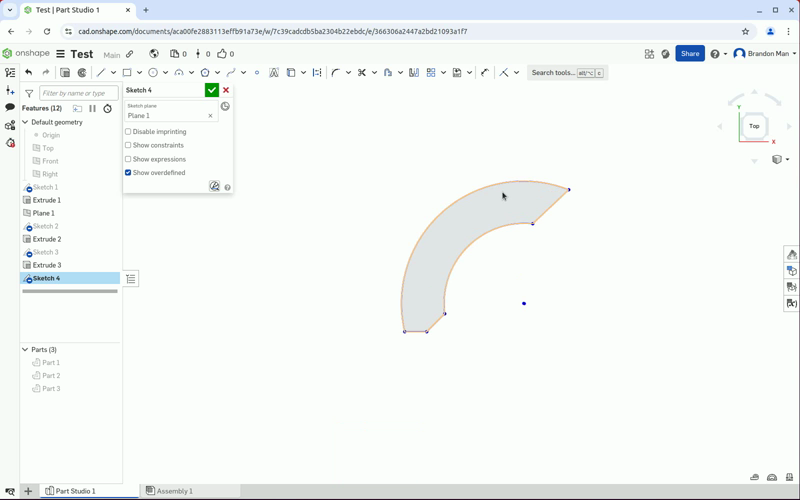
scroll(6)
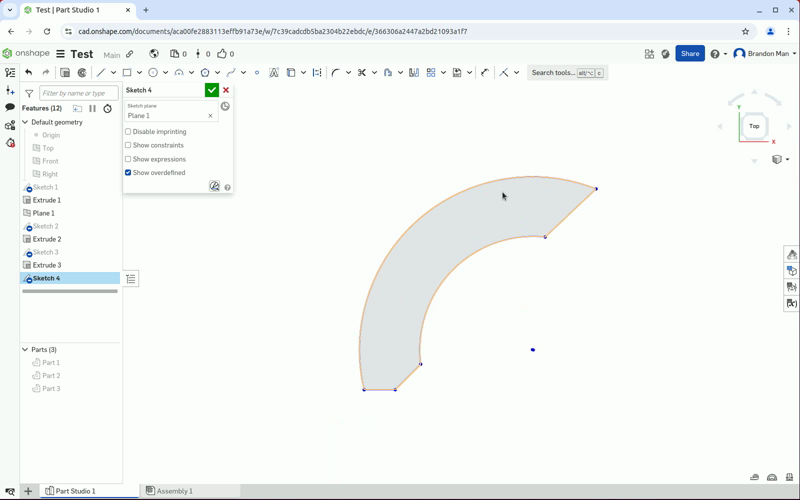
scroll(6)
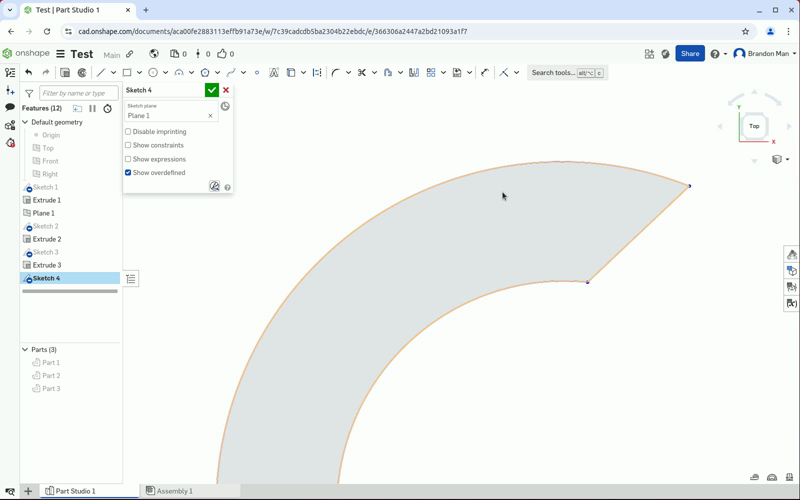
click(502, 191)
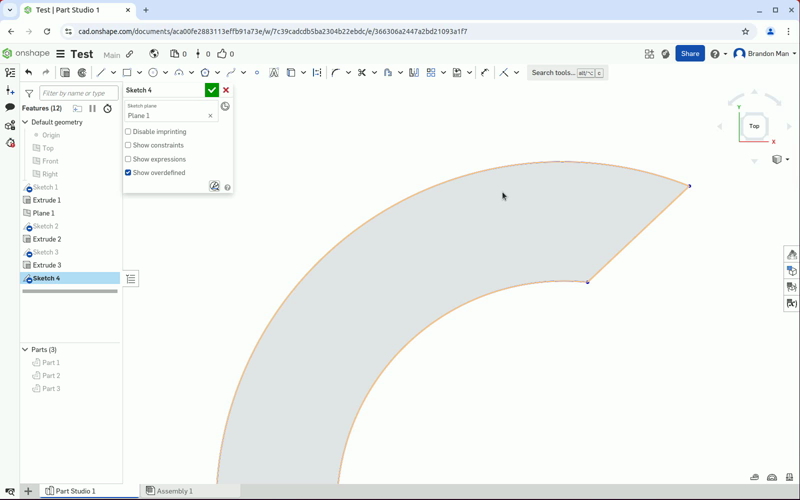
scroll(-6)
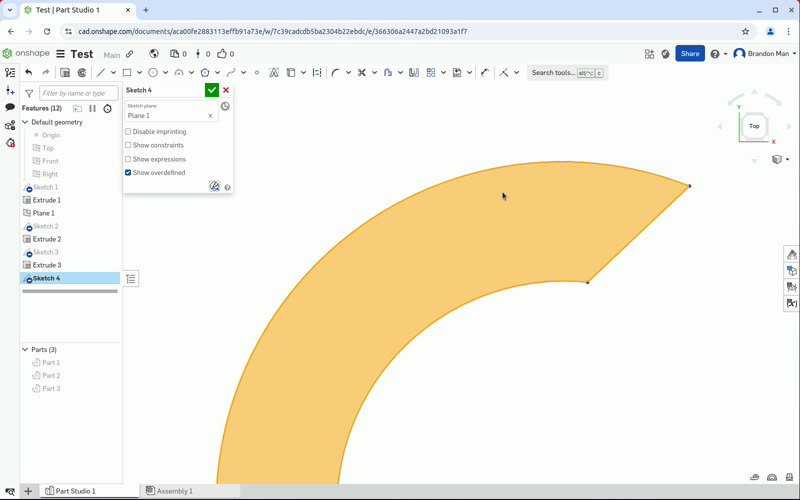
scroll(-6)
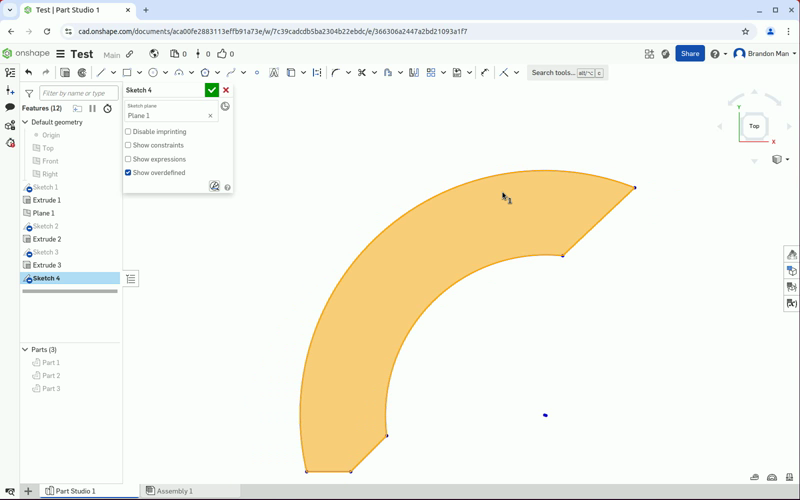
scroll(-6)
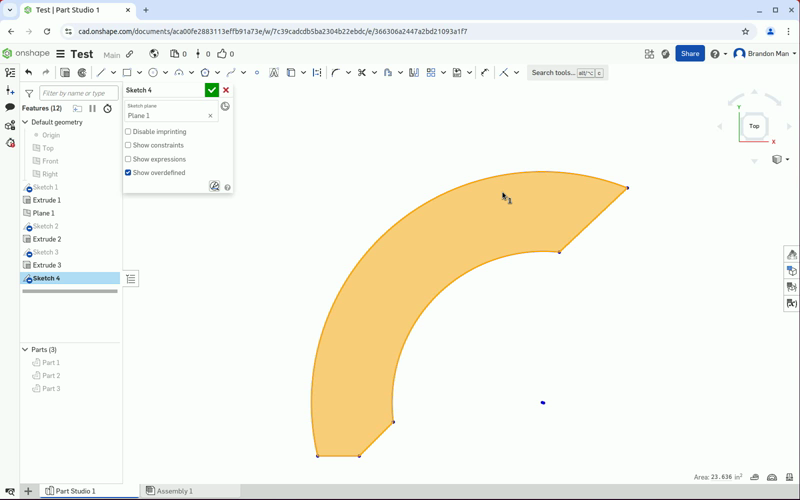
scroll(-6)
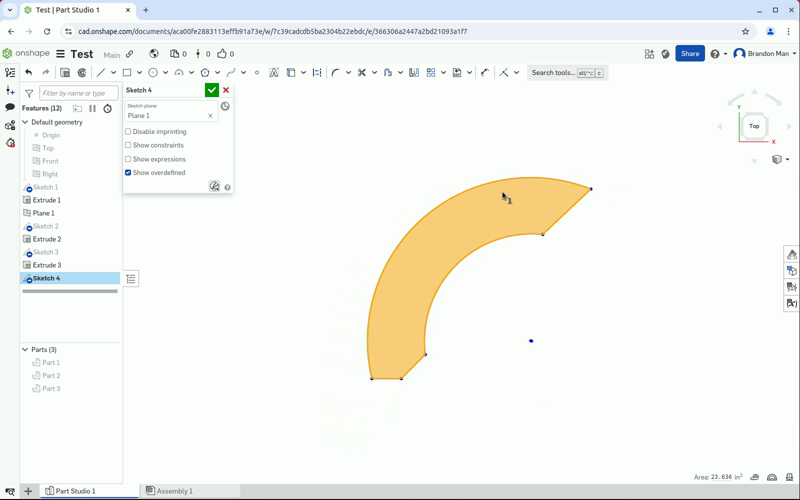
scroll(-6)
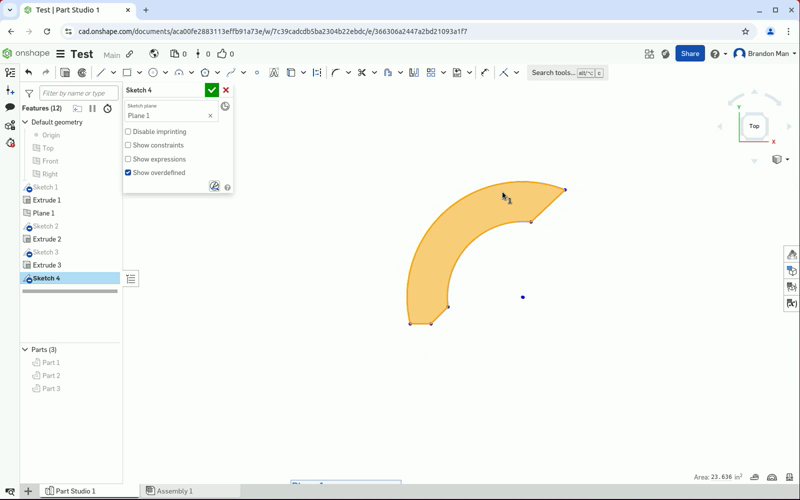
scroll(-6)
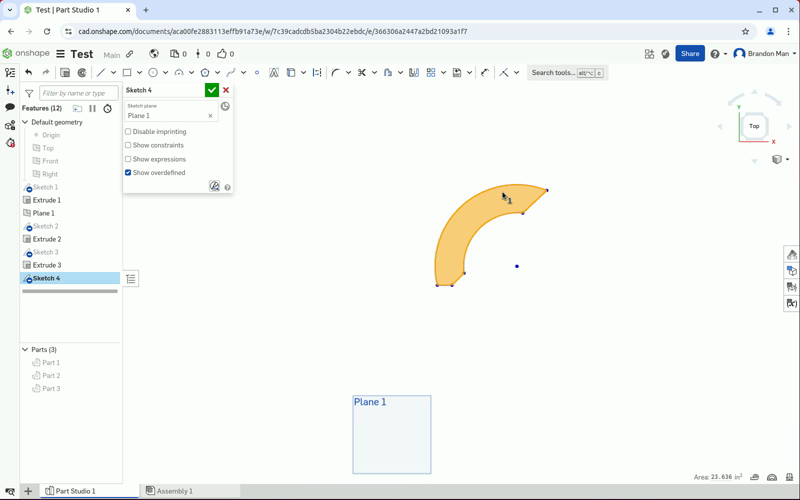
scroll(-6)
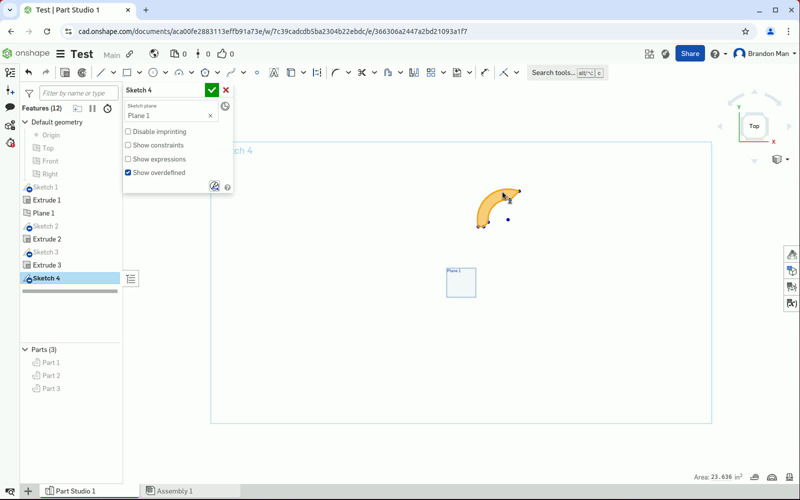
mouse_move(73, 352)
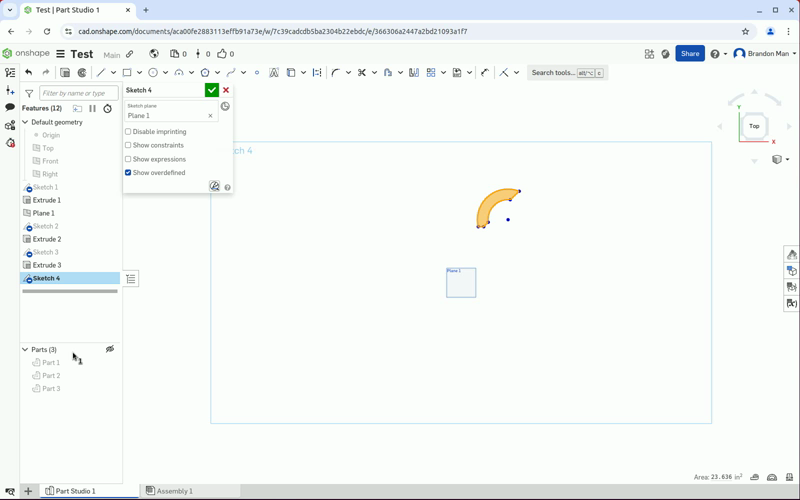
key(shift+y)
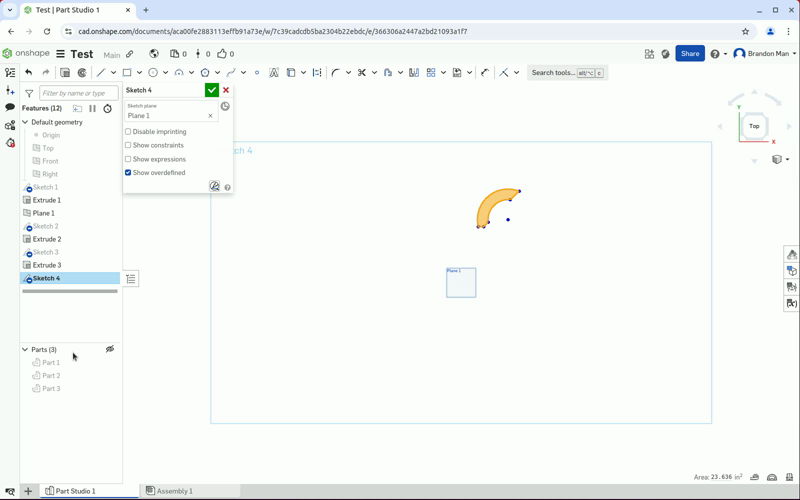
key(shift+e)
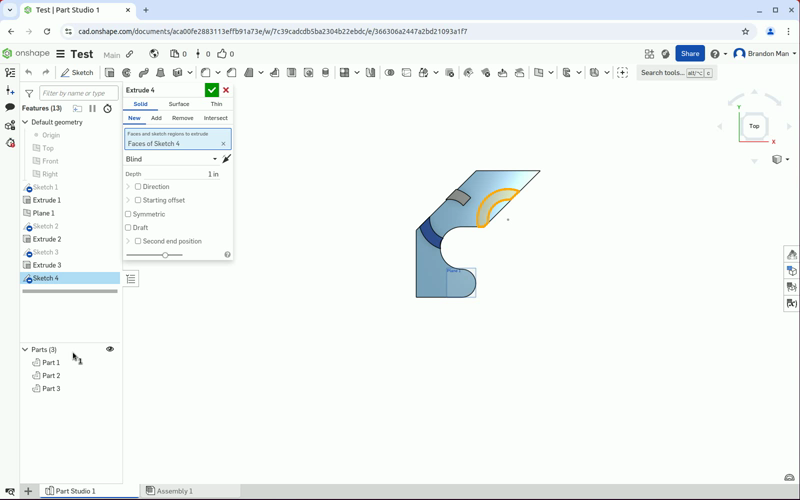
mouse_move(143, 106)
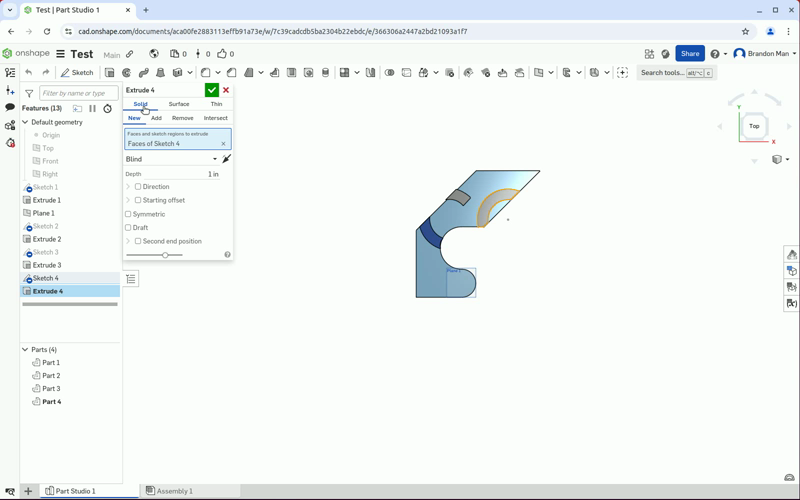
click(143, 106)
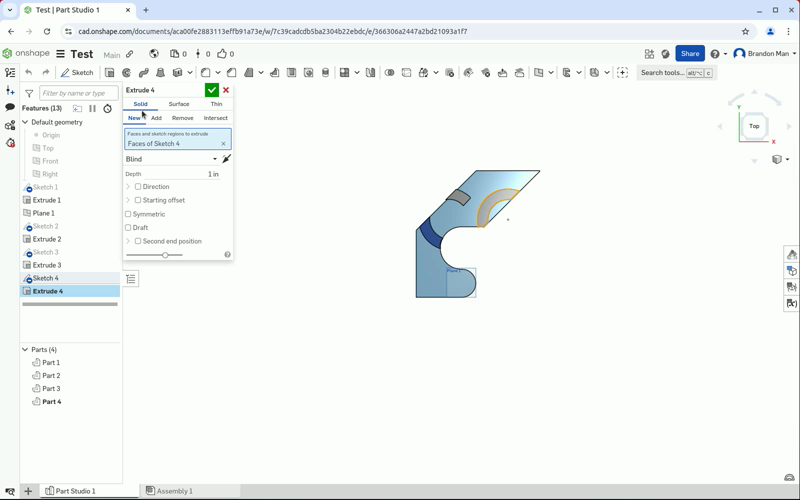
mouse_move(137, 120)
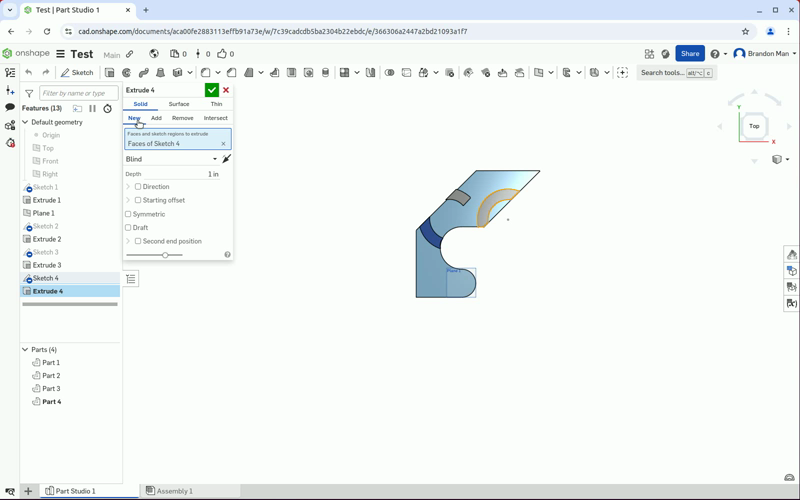
click(137, 120)
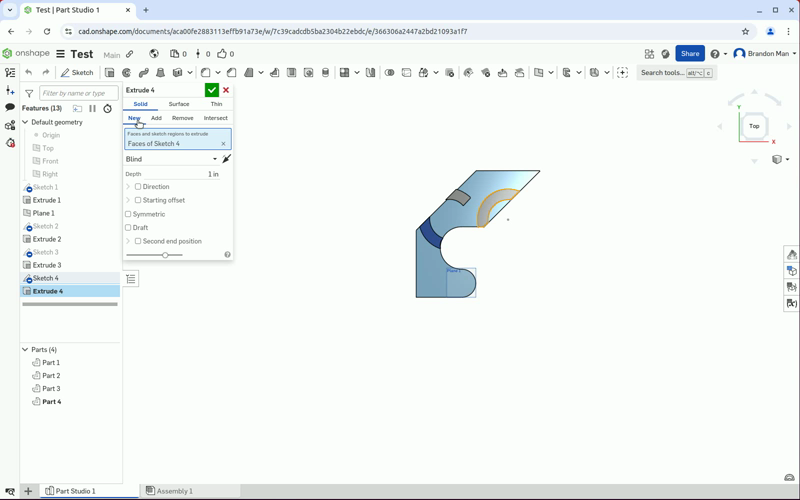
key(tab, 4)
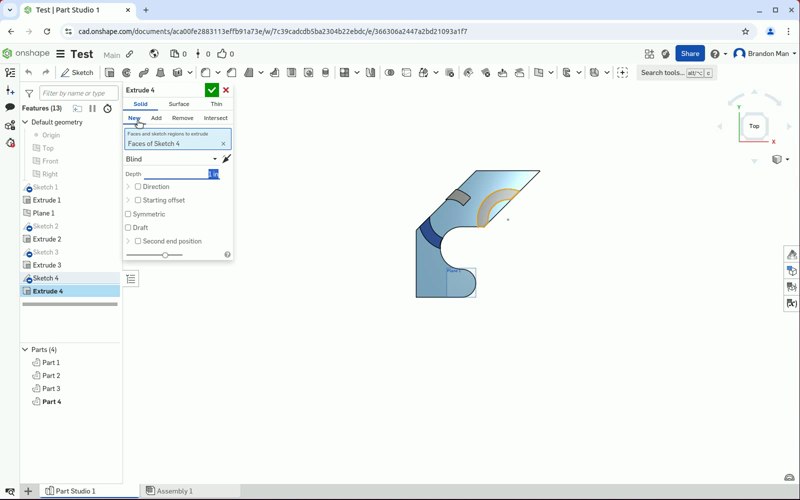
text(1.204)
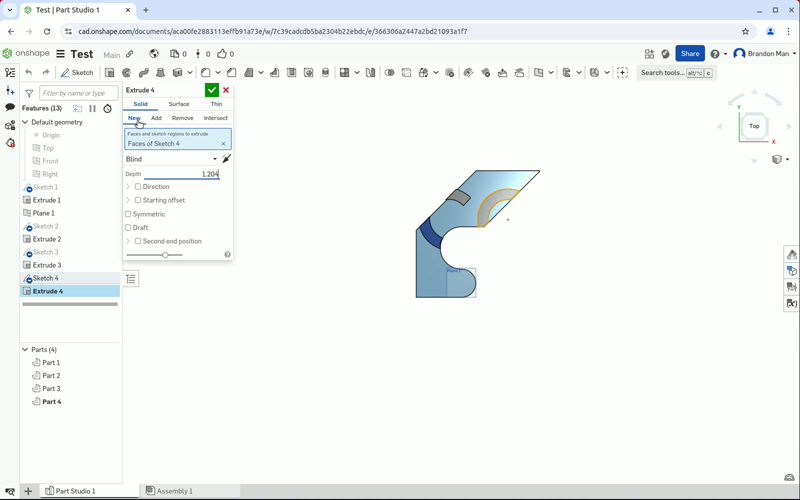
key(enter)
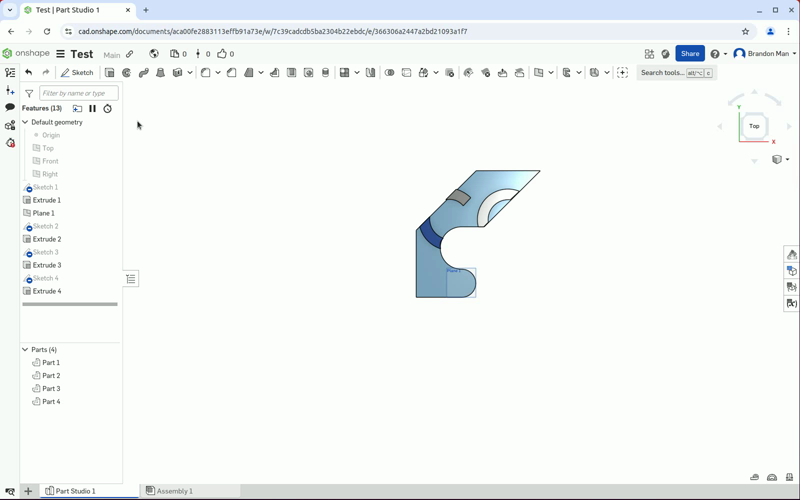
key(shift+h)
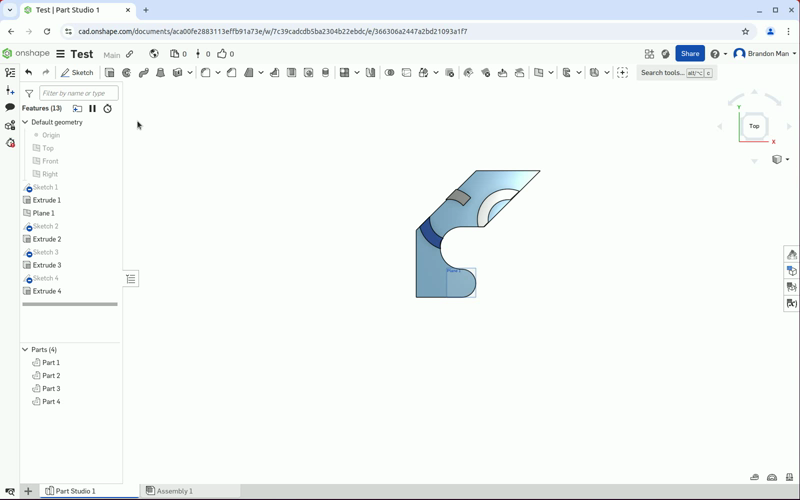
key(shift+h)
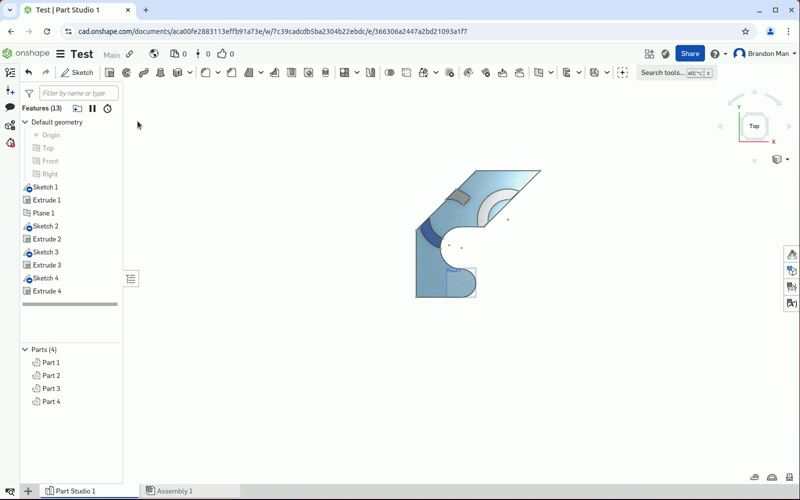
key(shift+7)
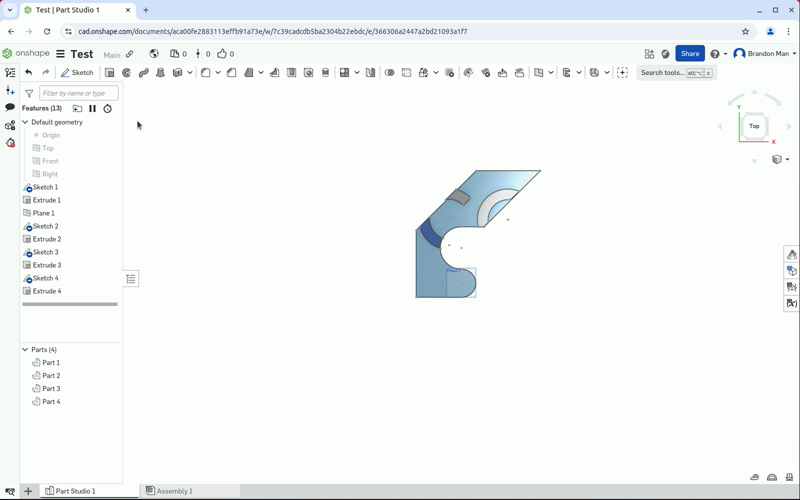
key(up, 3)
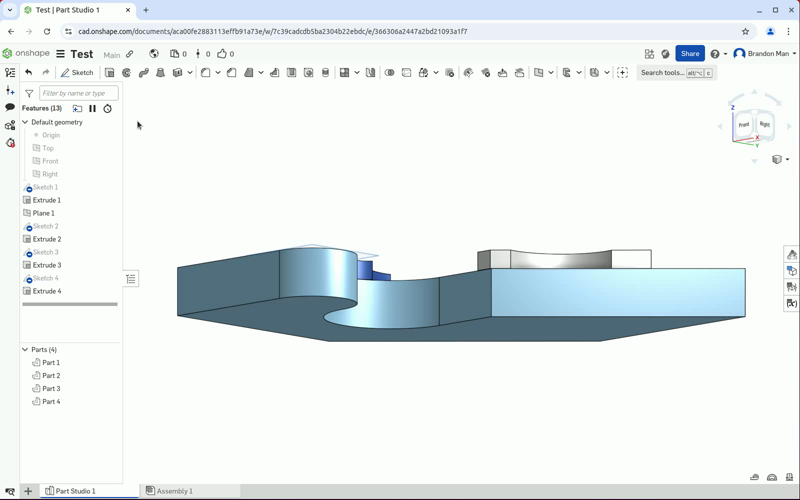
key(left, 3)
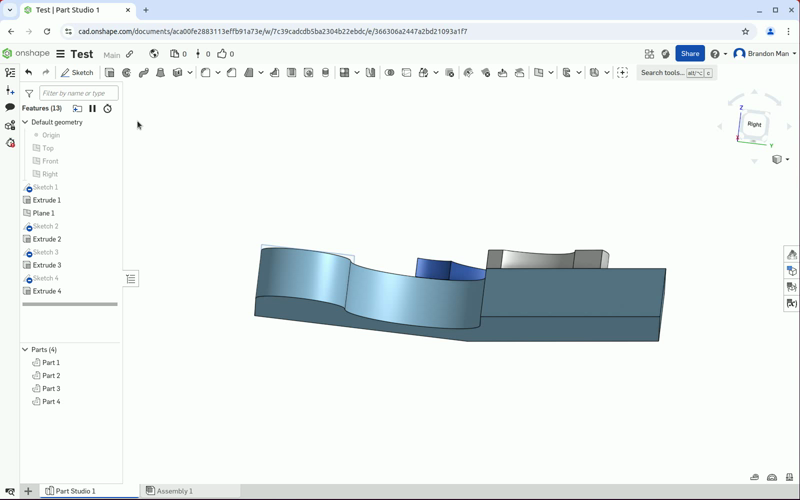
key(right, 3)
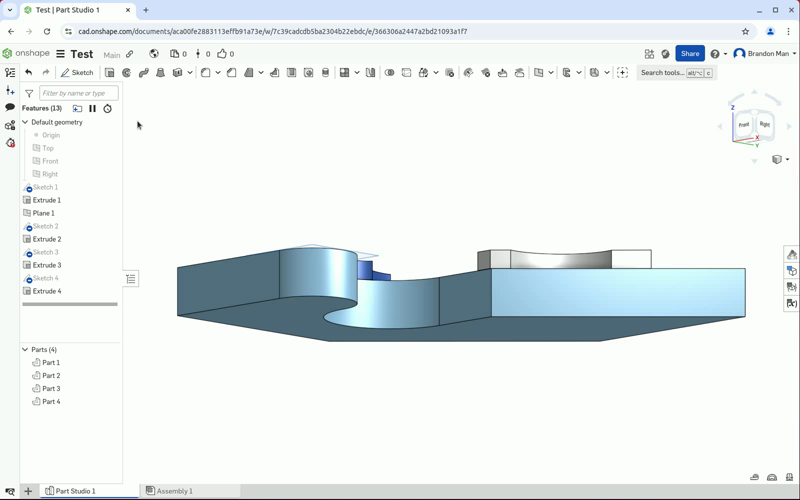
key(down, 3)
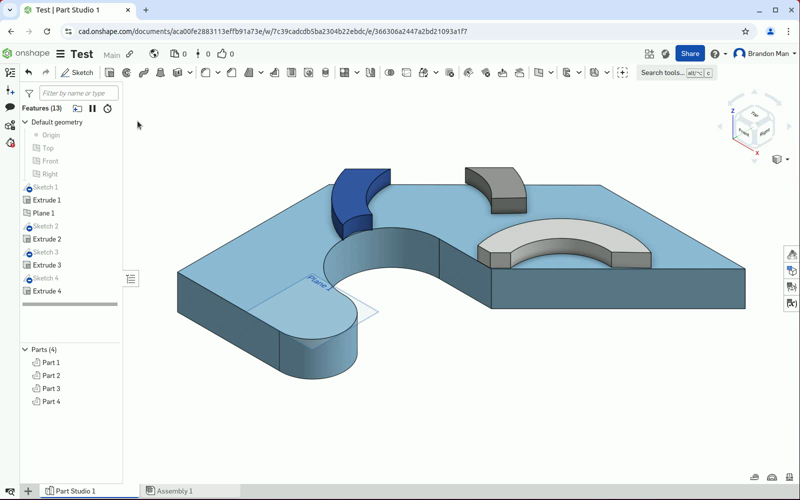
mouse_move(73, 189)
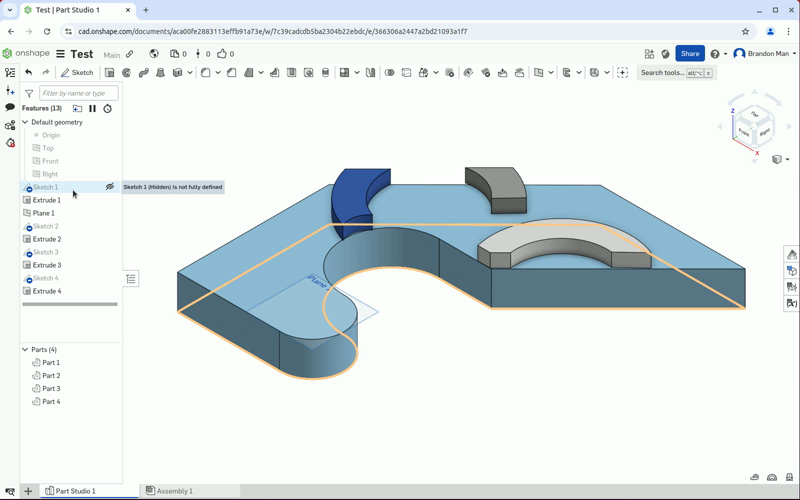
click(73, 189)